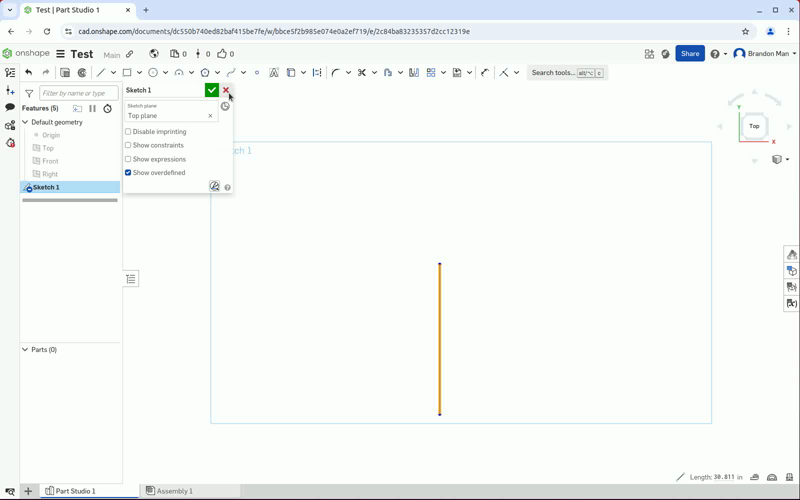
key(shift+h)
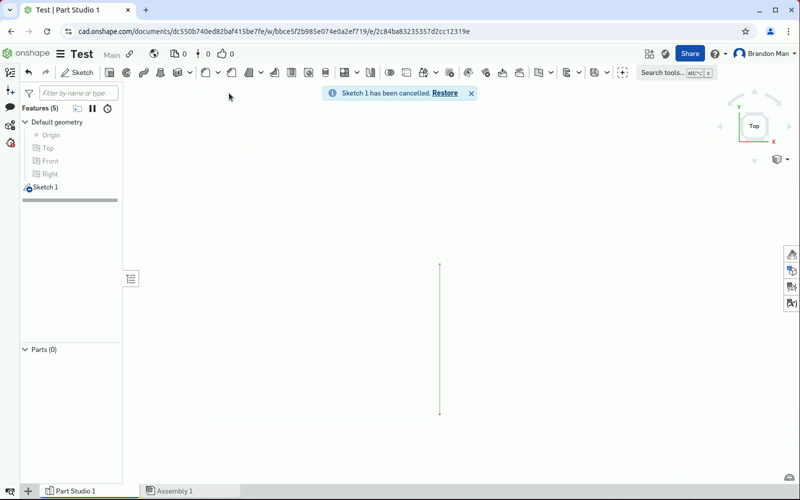
key(shift+s)
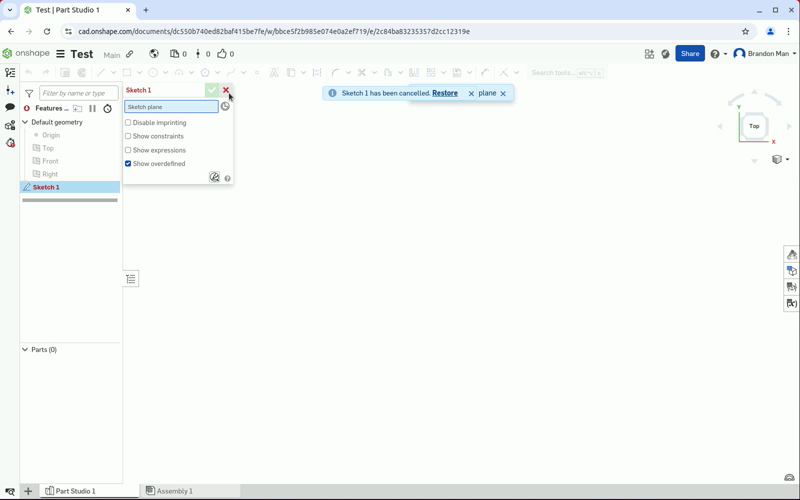
mouse_move(73, 150)
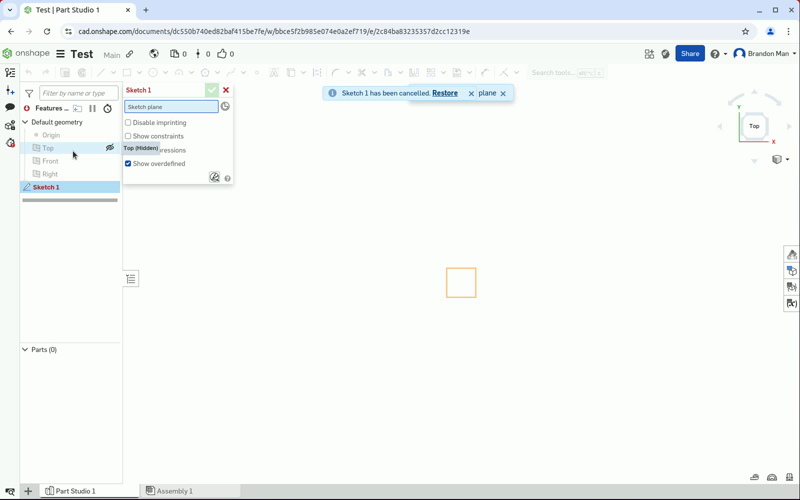
click(73, 150)
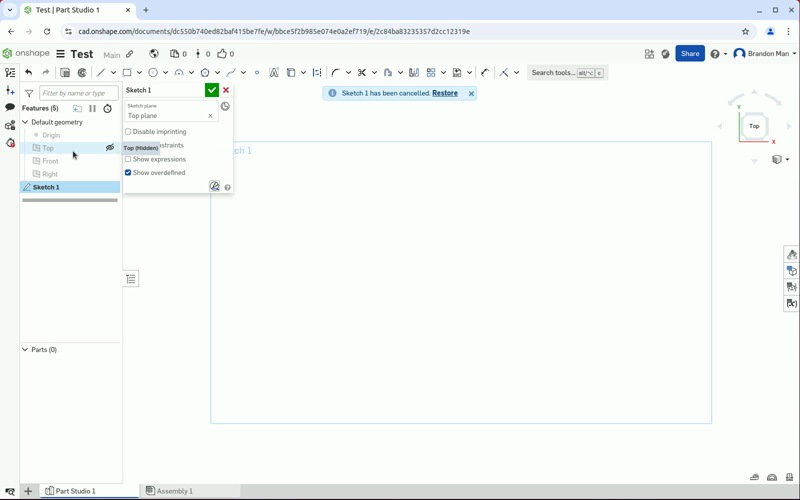
mouse_move(73, 352)
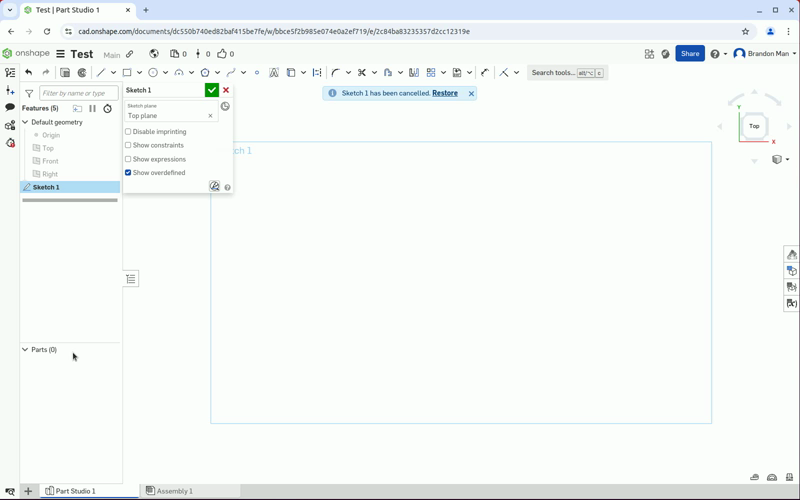
key(y)
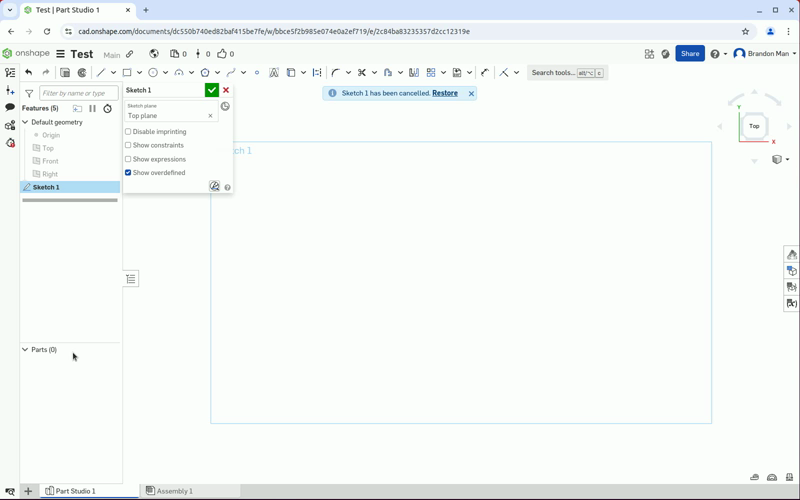
key(c)
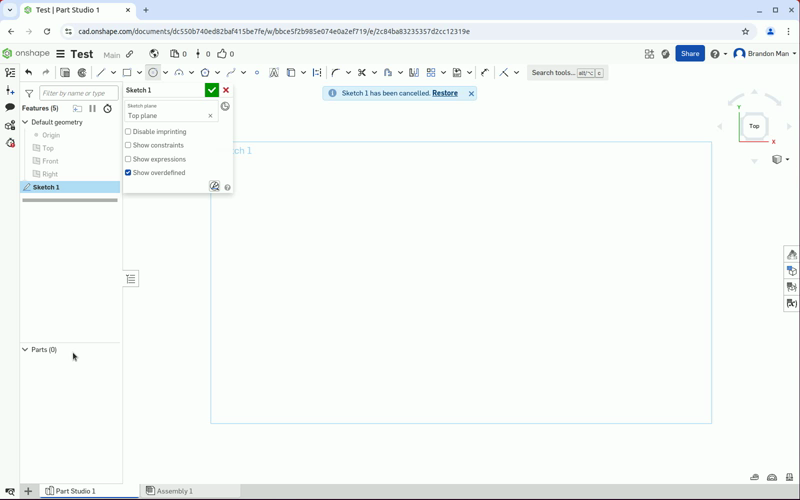
key_down(shift)
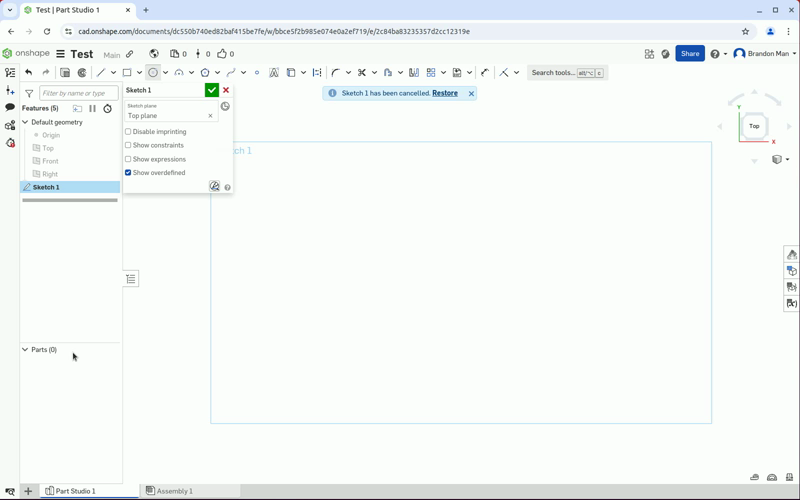
mouse_move(461, 282)
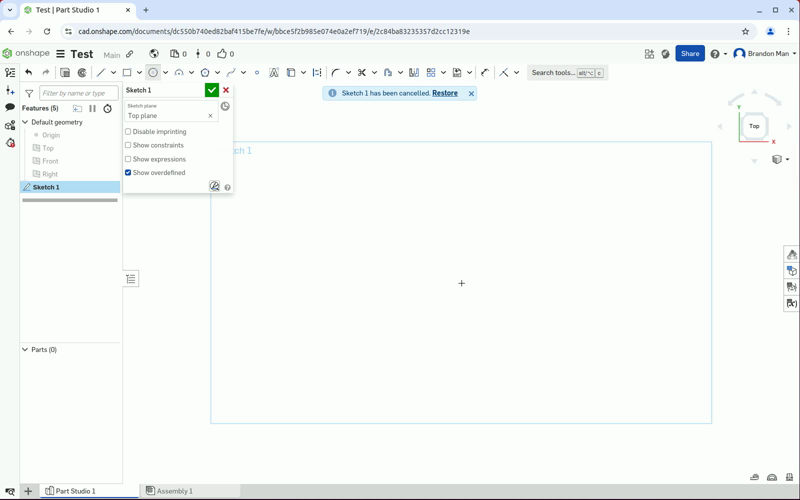
click(461, 282)
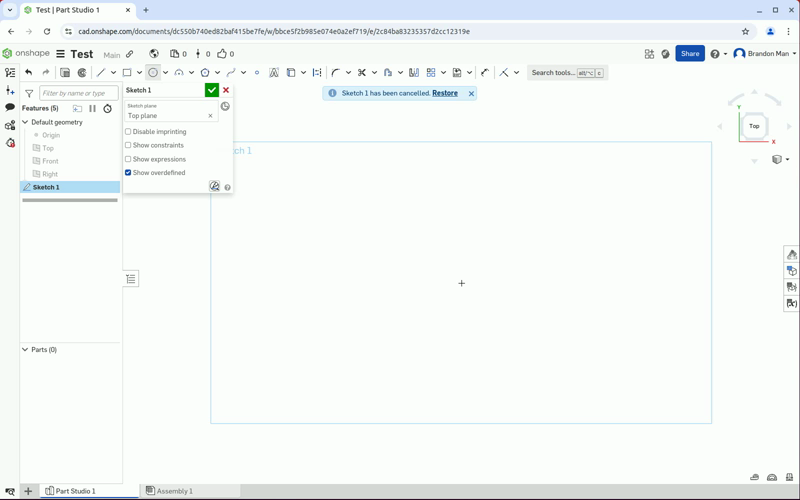
key_up(shift)
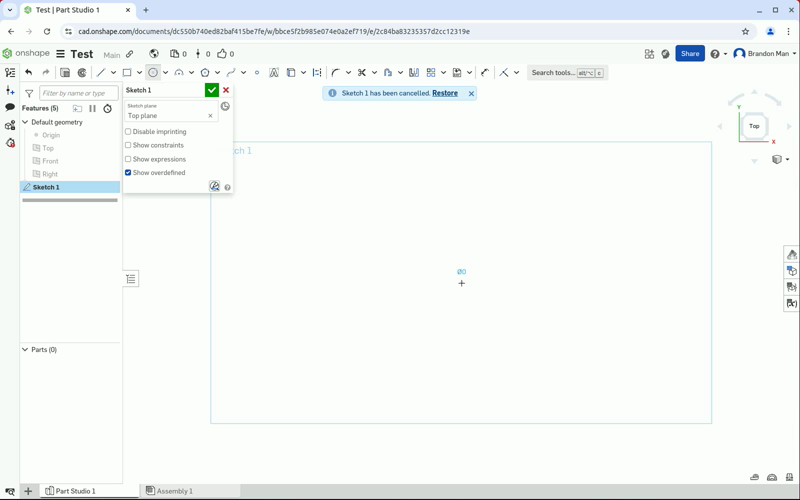
mouse_move(499, 282)
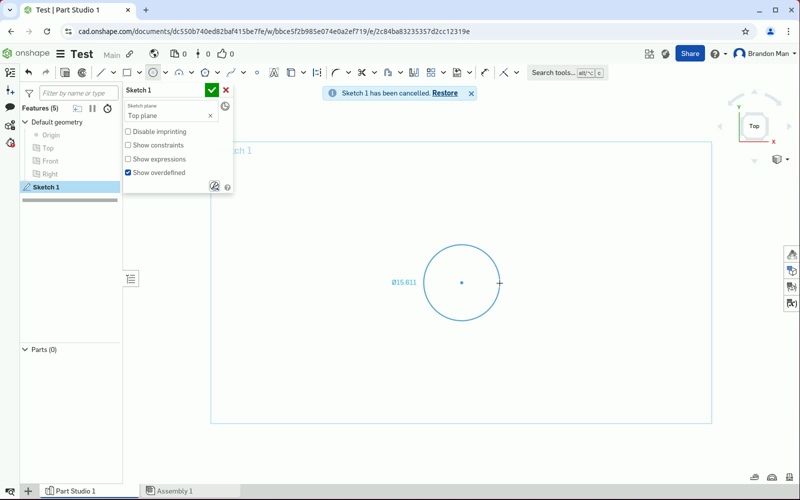
click(499, 282)
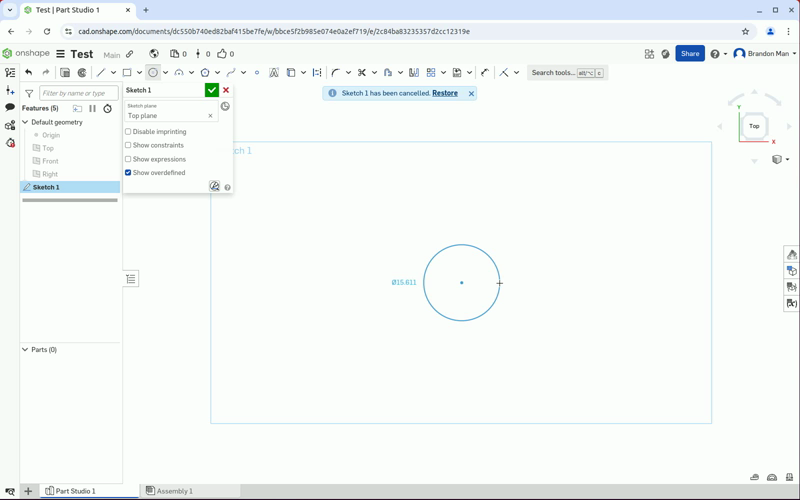
key(esc)
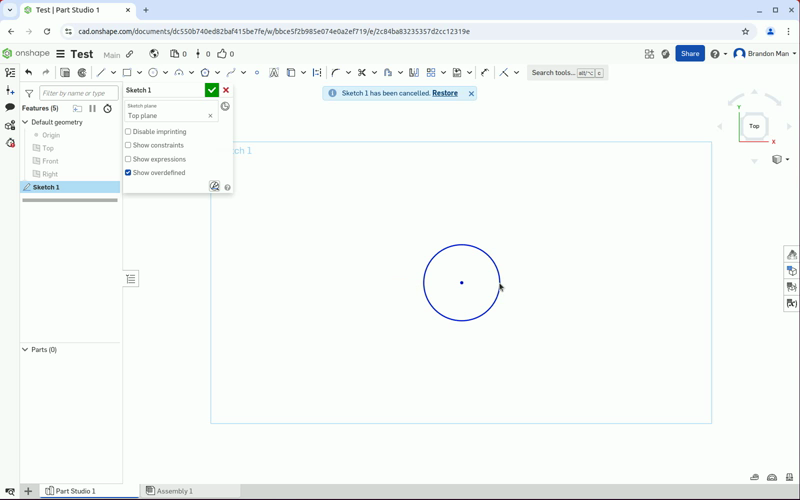
key(c)
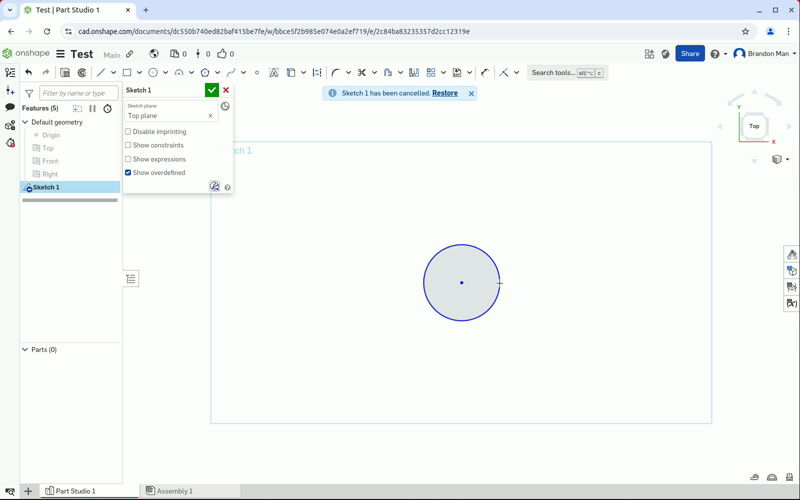
key_down(shift)
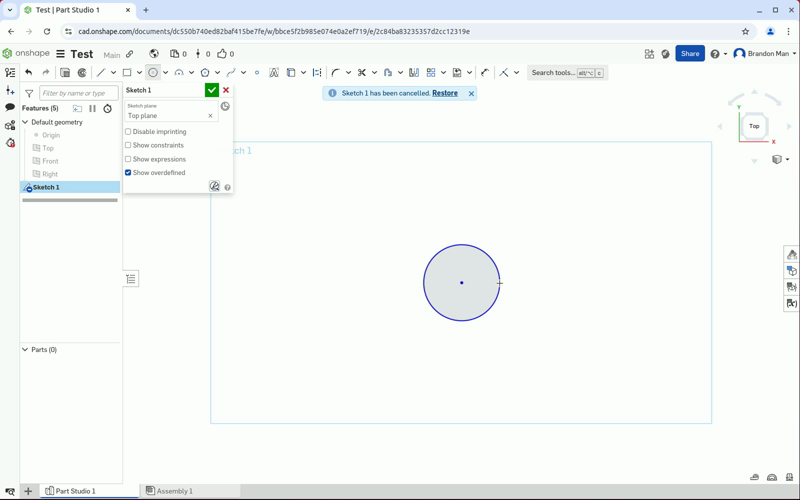
mouse_move(461, 282)
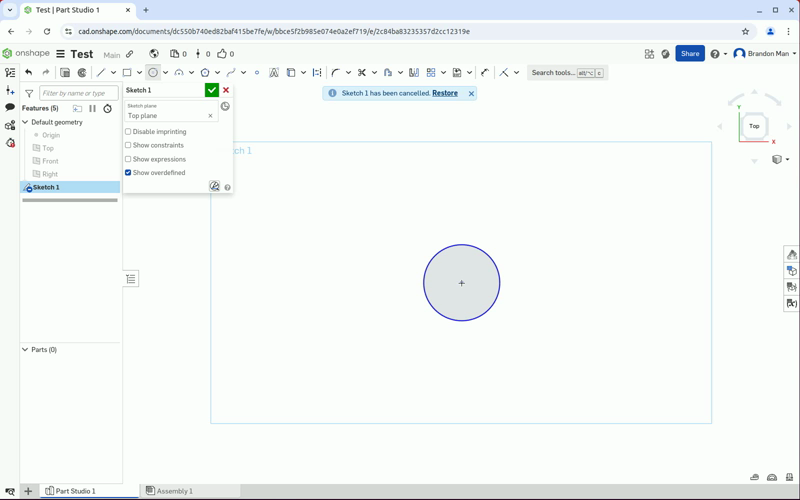
click(461, 282)
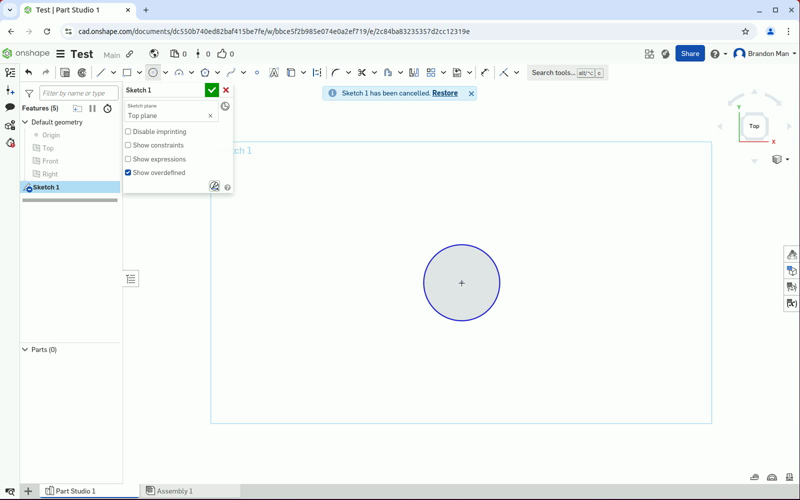
key_up(shift)
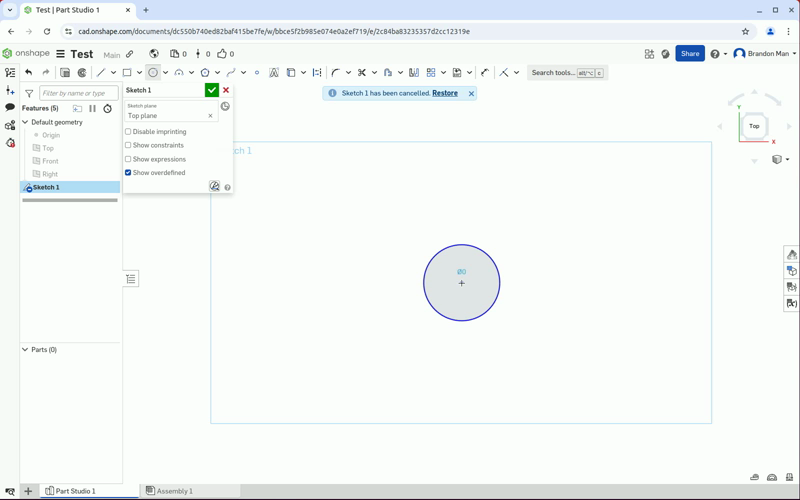
mouse_move(479, 282)
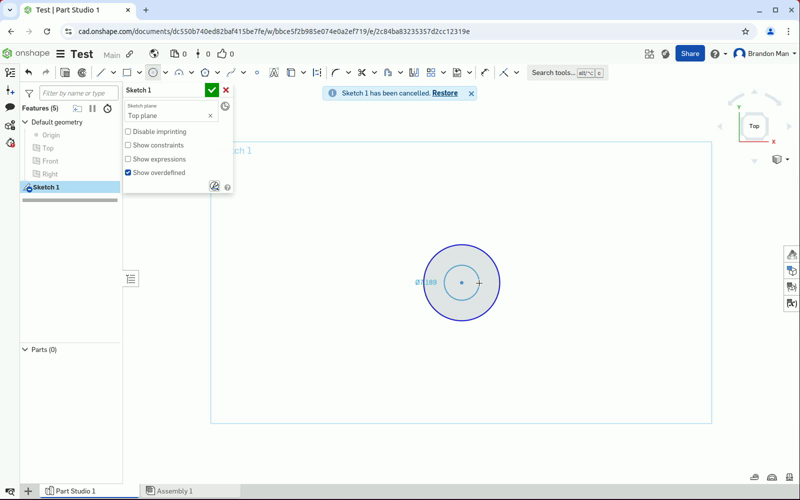
click(479, 282)
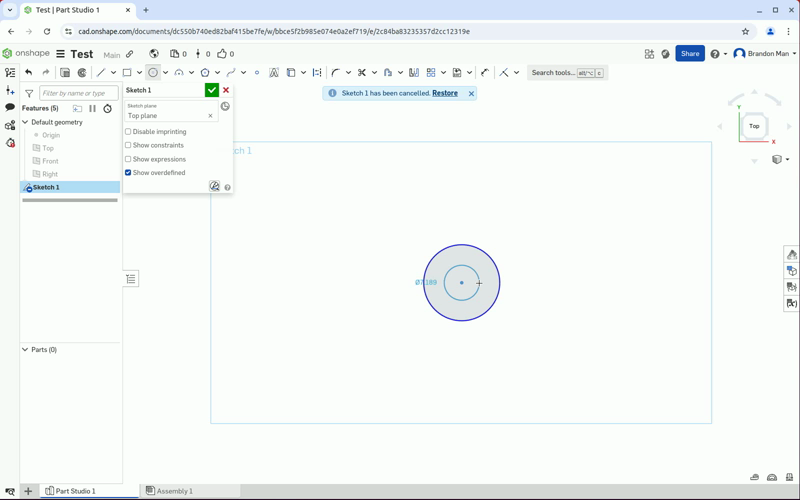
key(esc)
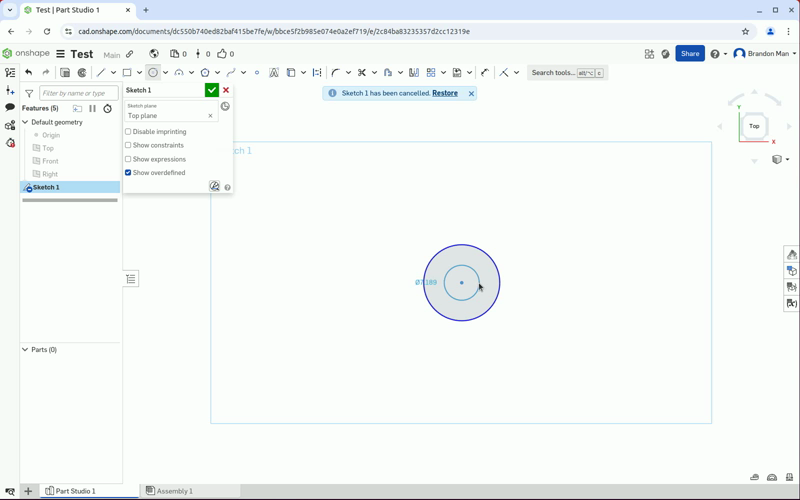
mouse_move(442, 263)
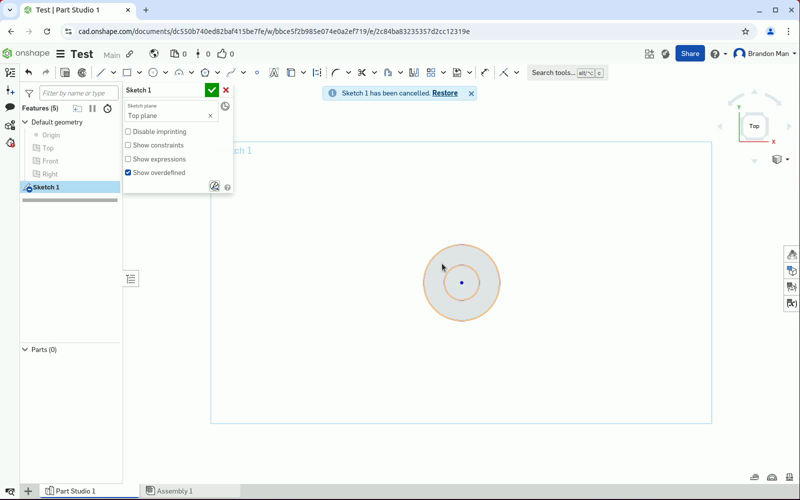
click(442, 263)
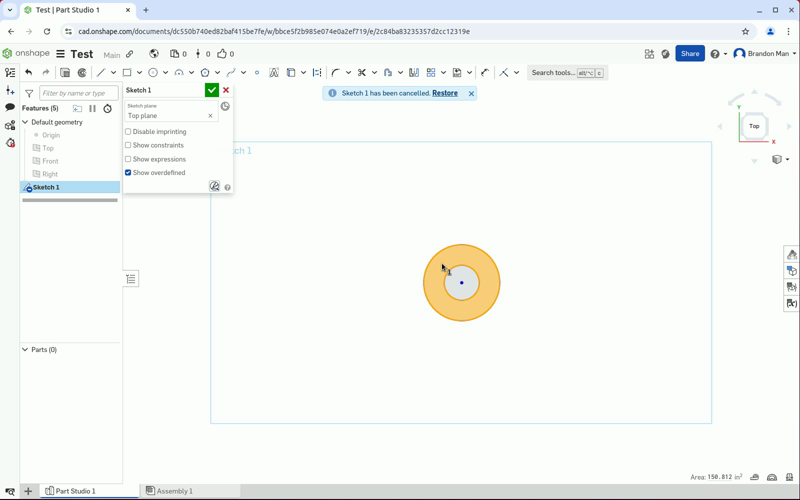
mouse_move(73, 352)
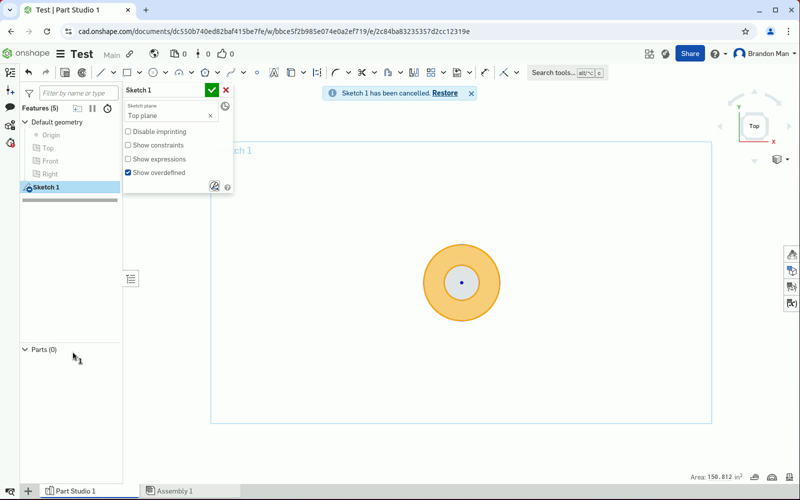
key(shift+y)
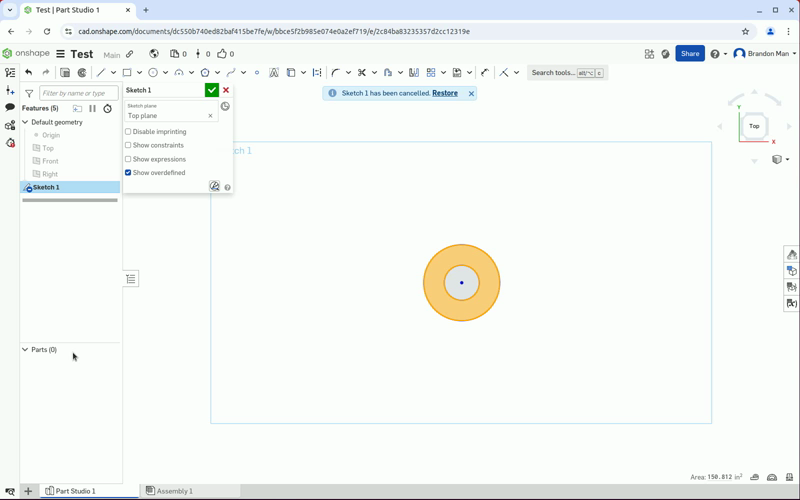
key(shift+e)
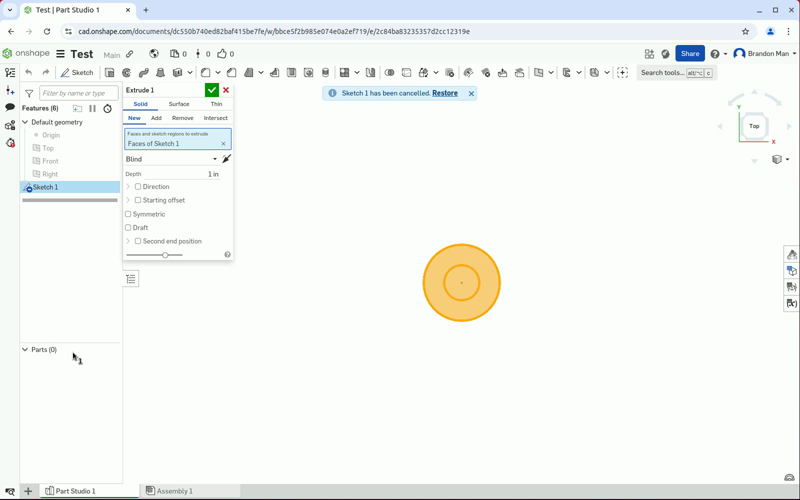
mouse_move(143, 106)
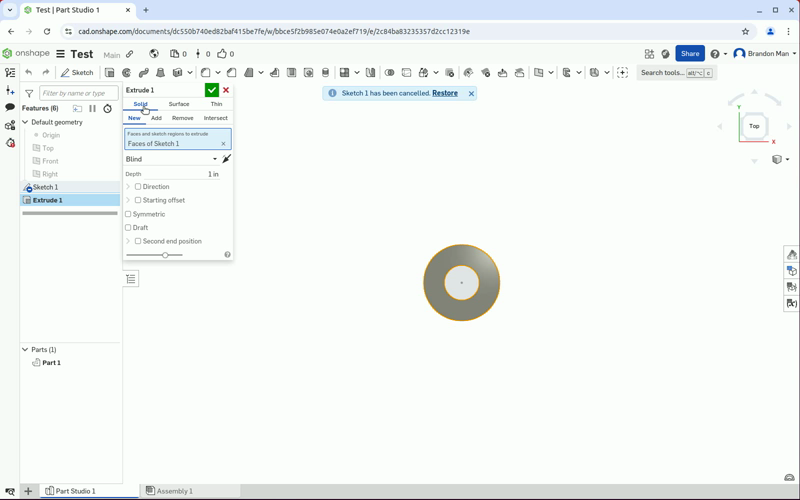
click(143, 106)
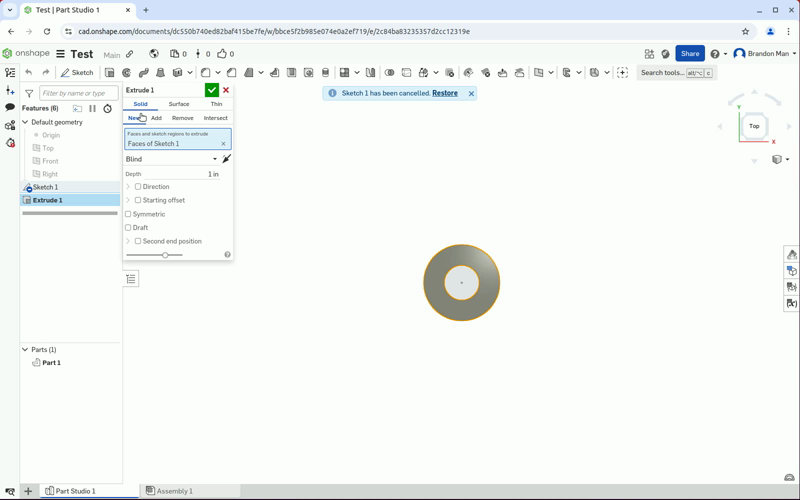
mouse_move(137, 120)
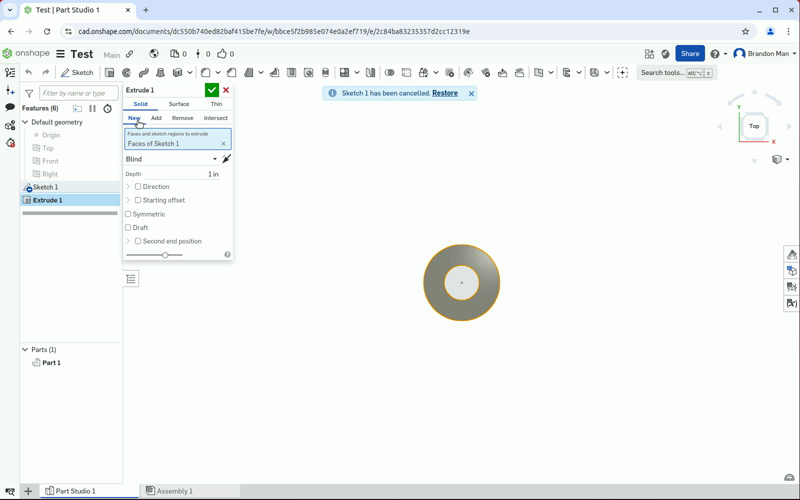
click(137, 120)
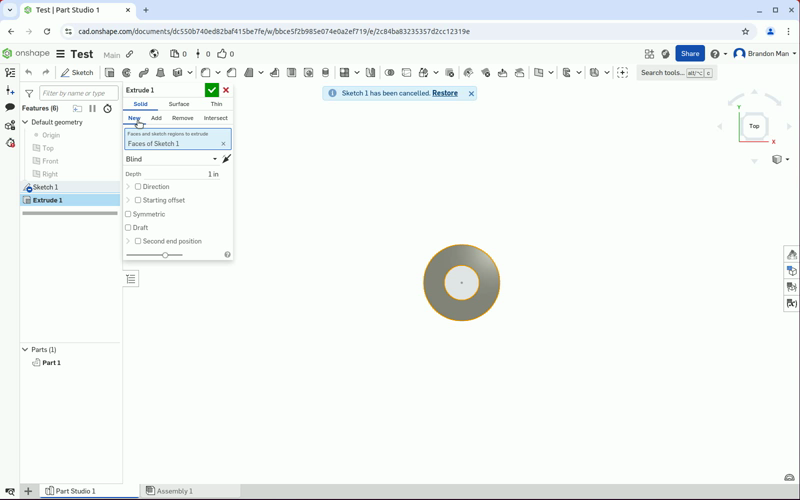
key(tab, 4)
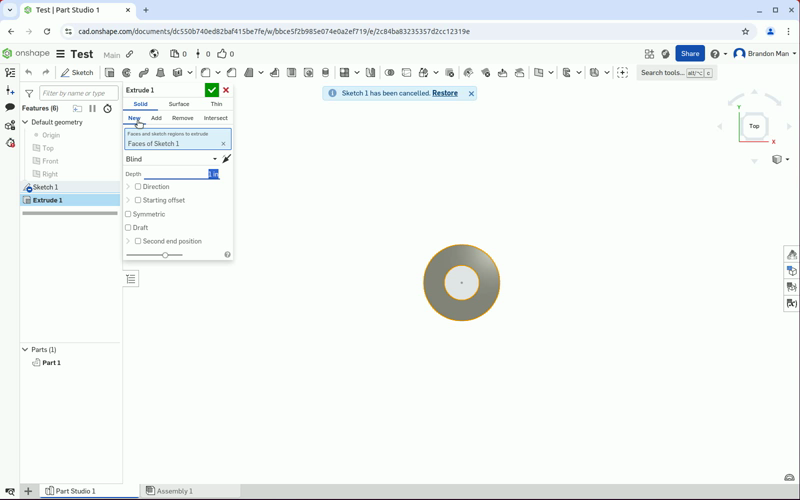
text(0.963)
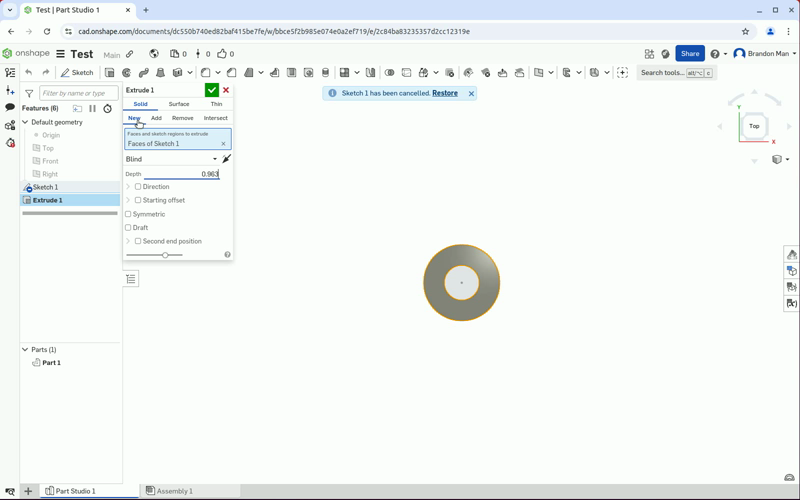
key(enter)
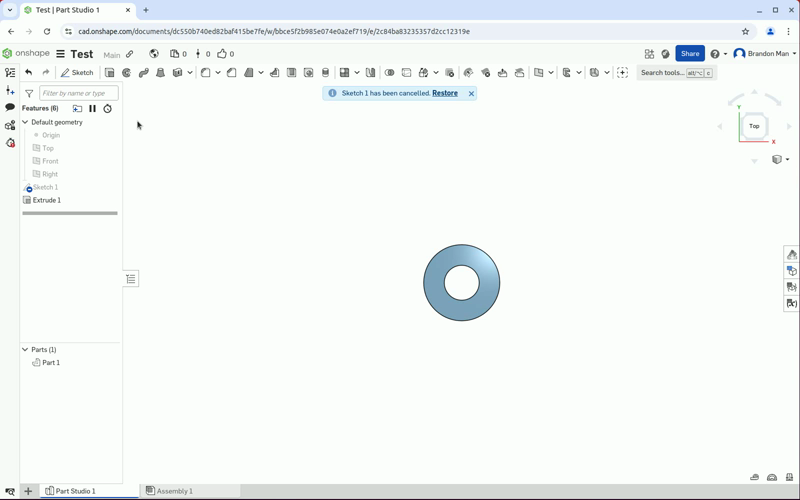
key(shift+h)
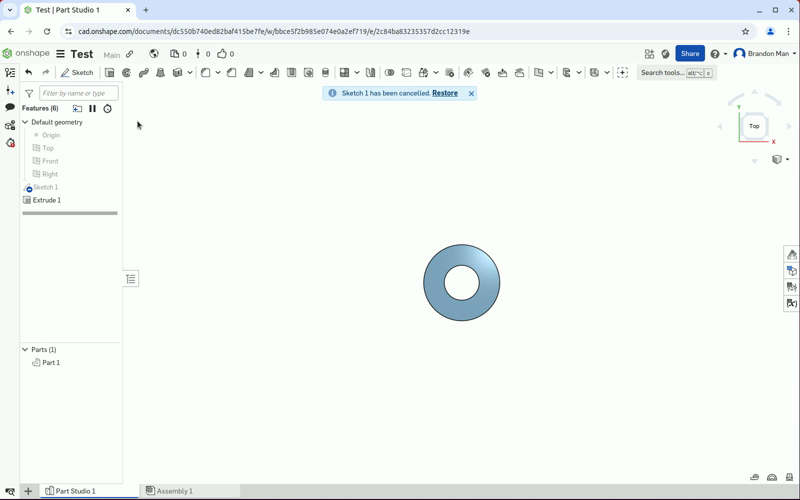
key(shift+h)
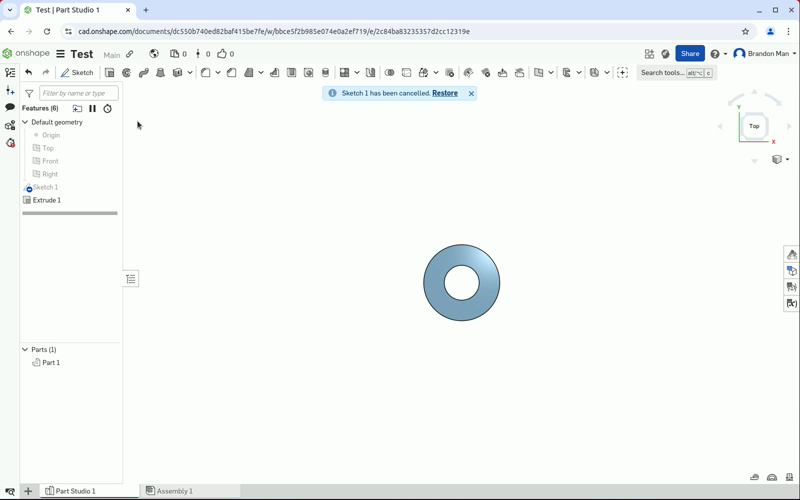
mouse_move(73, 189)
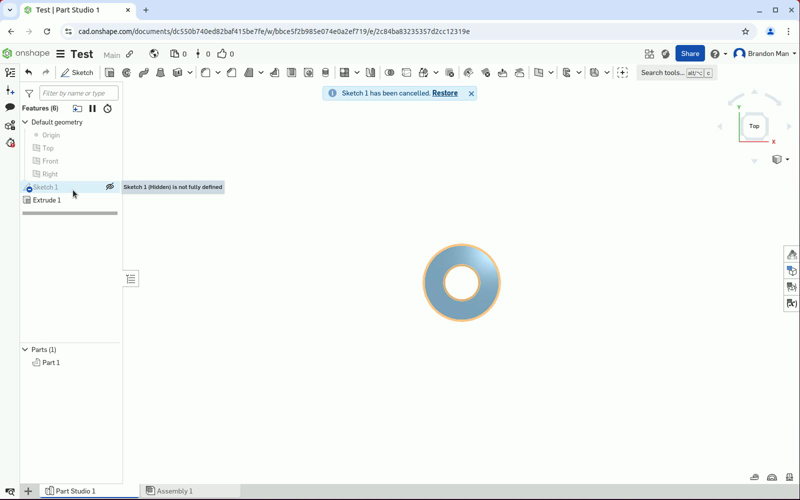
click(73, 189)
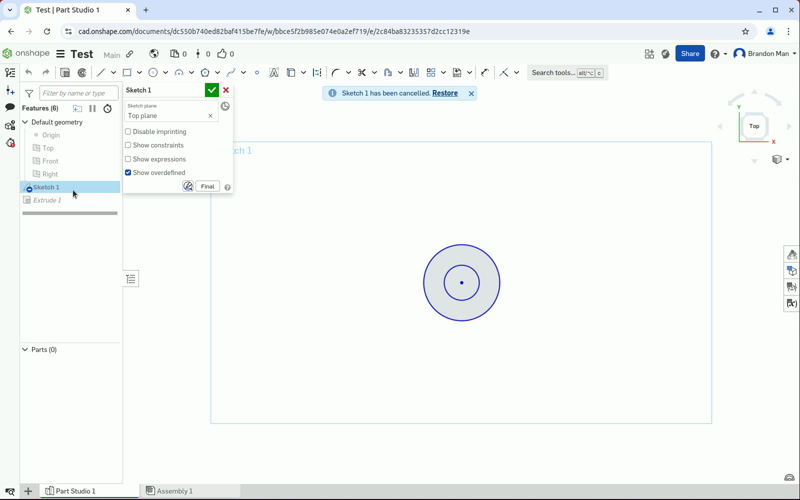
mouse_move(229, 92)
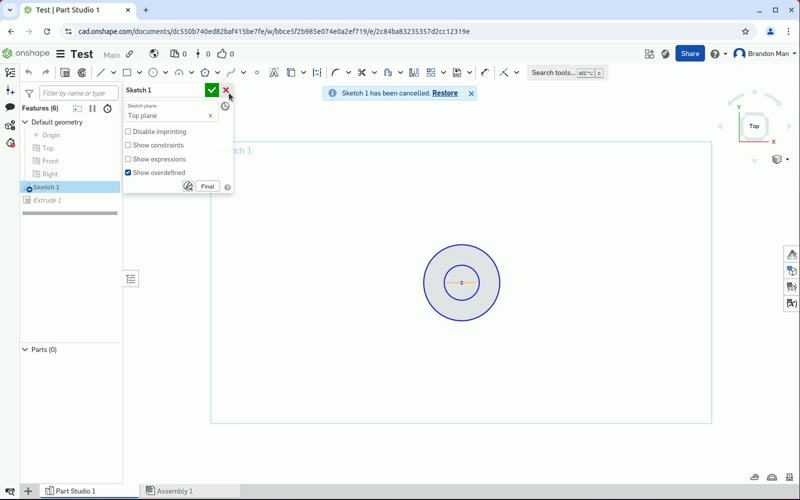
click(229, 92)
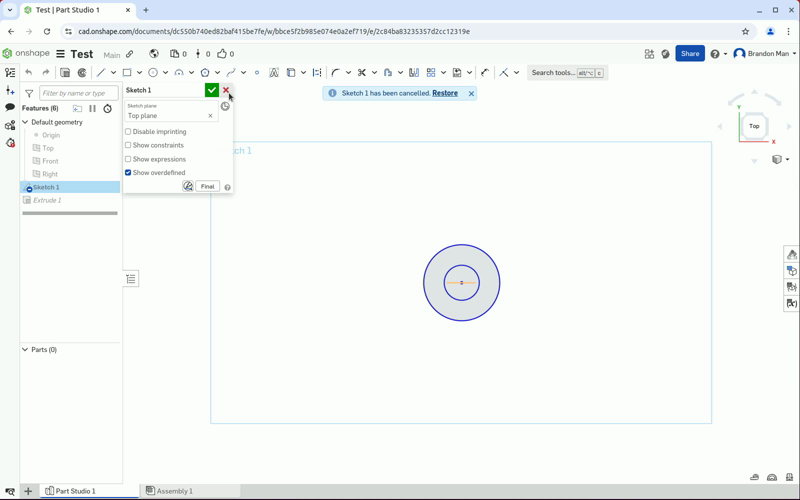
key(shift+s)
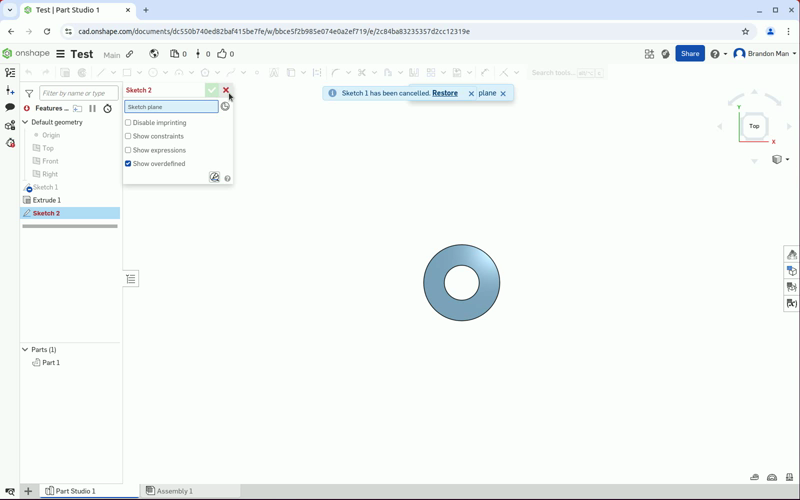
mouse_move(73, 150)
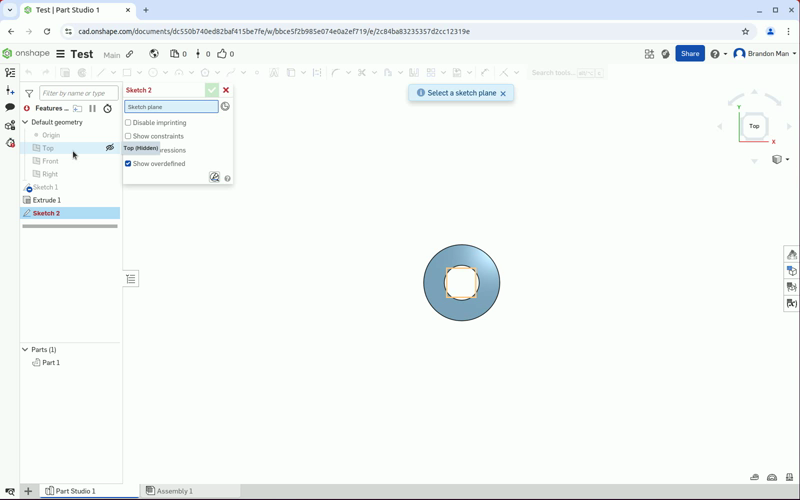
click(73, 150)
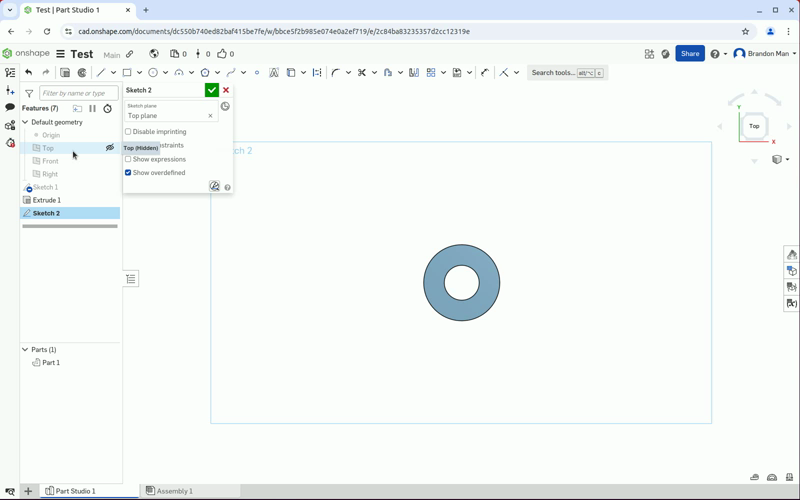
mouse_move(73, 352)
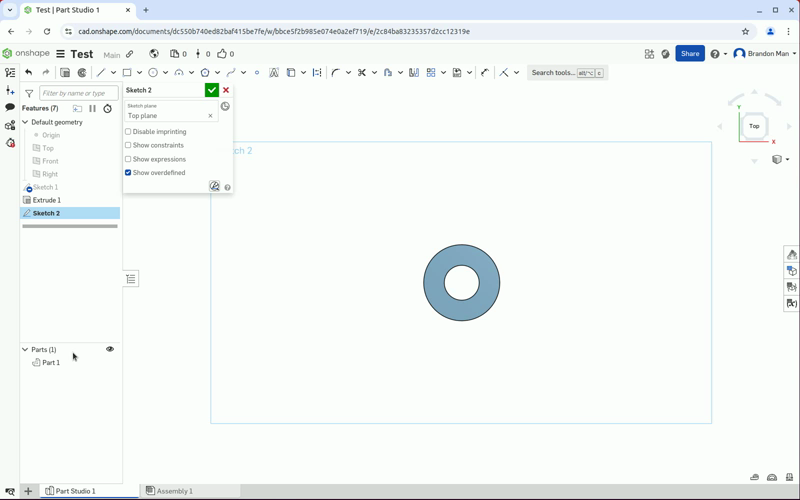
key(y)
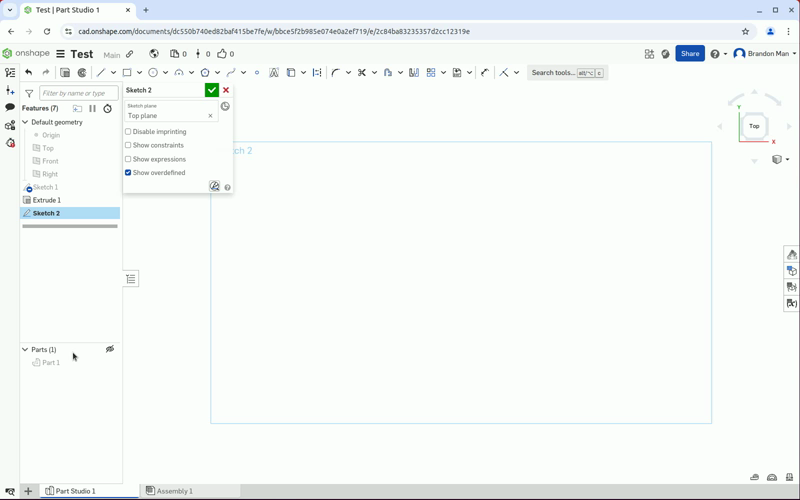
key(c)
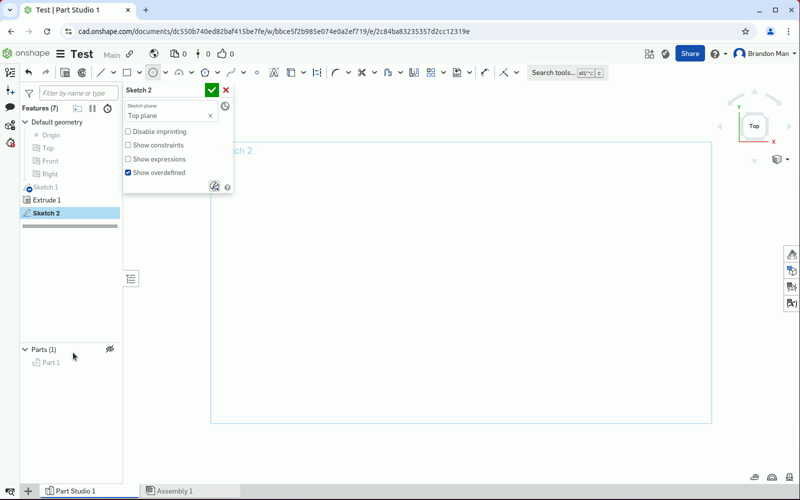
key_down(shift)
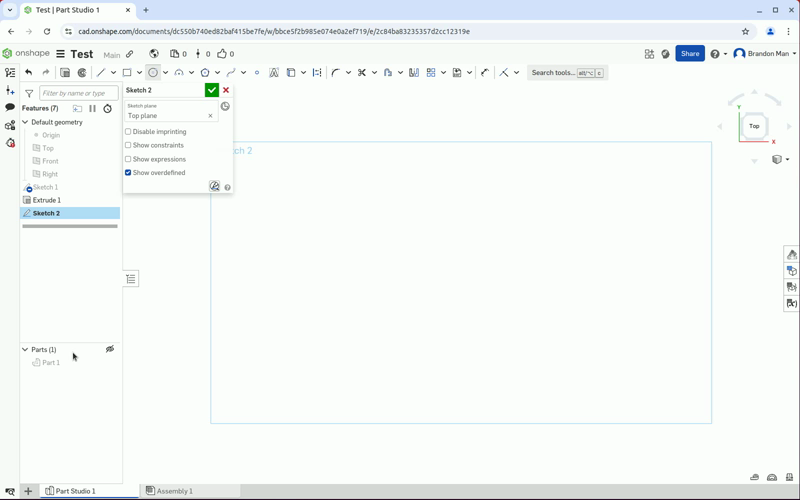
mouse_move(537, 282)
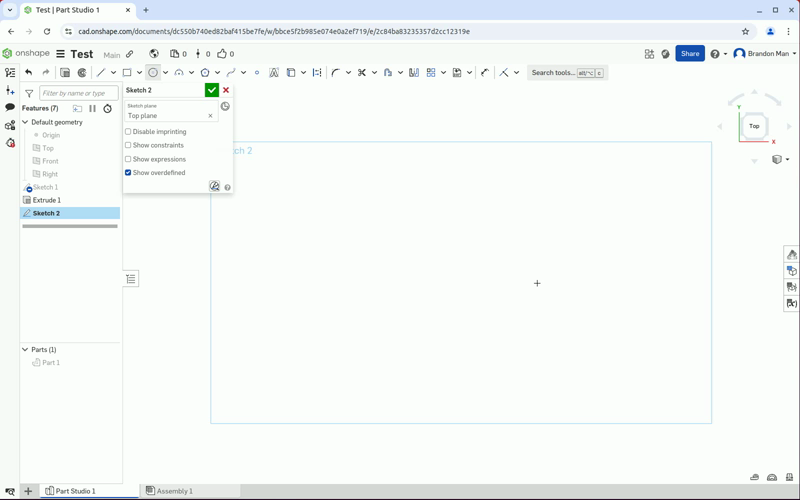
click(537, 282)
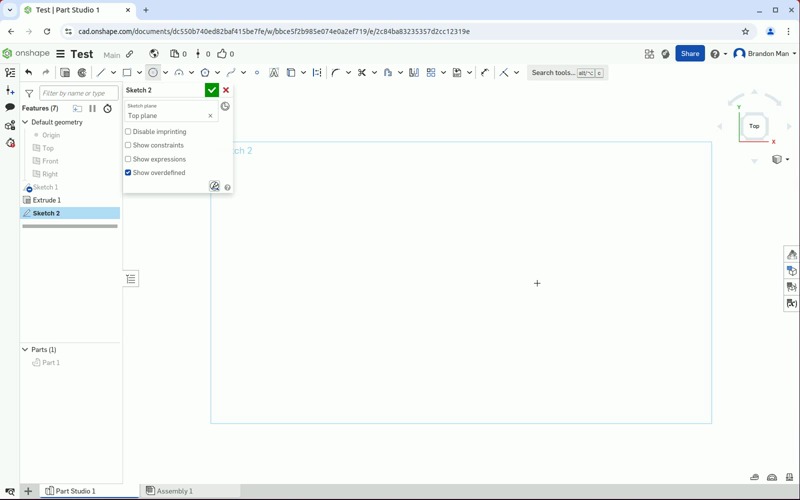
key_up(shift)
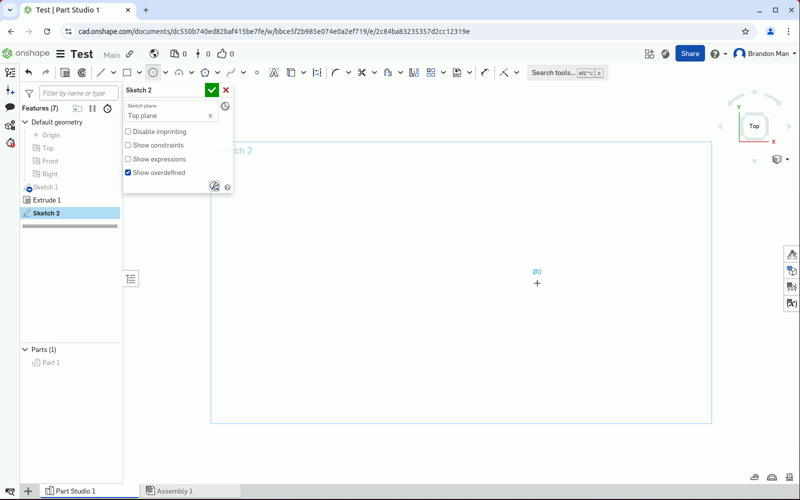
mouse_move(574, 282)
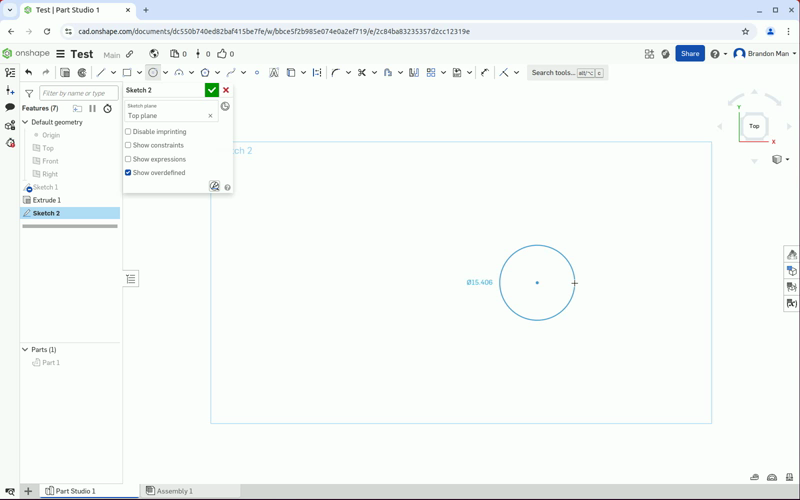
click(574, 282)
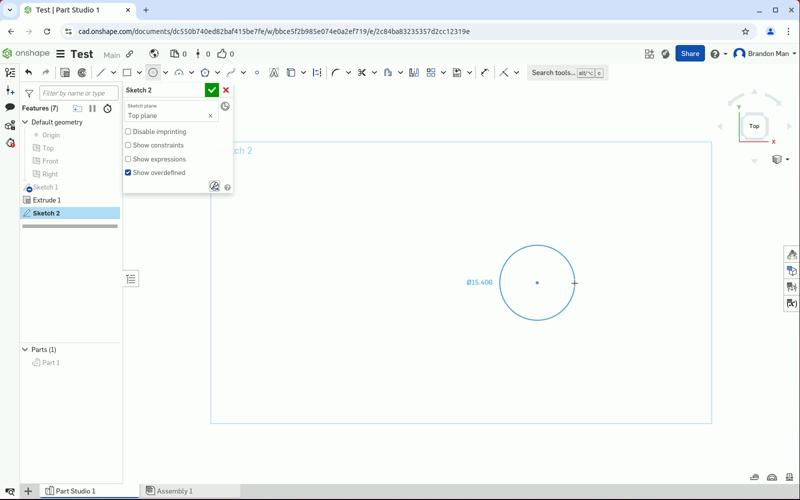
key(esc)
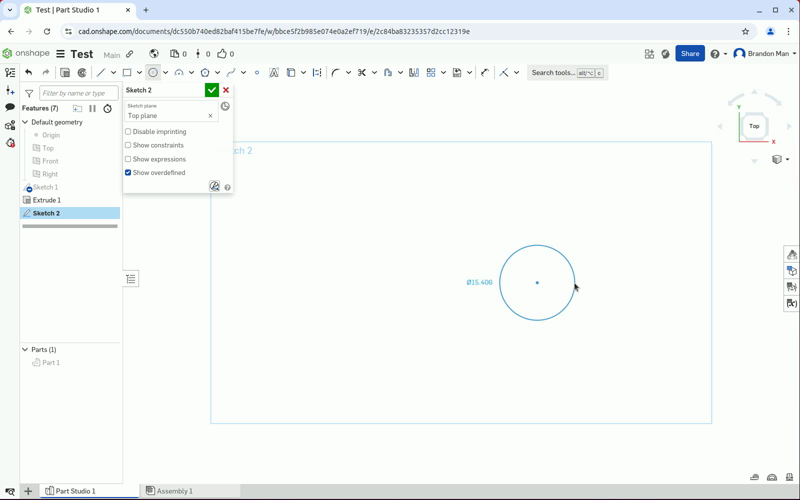
key(c)
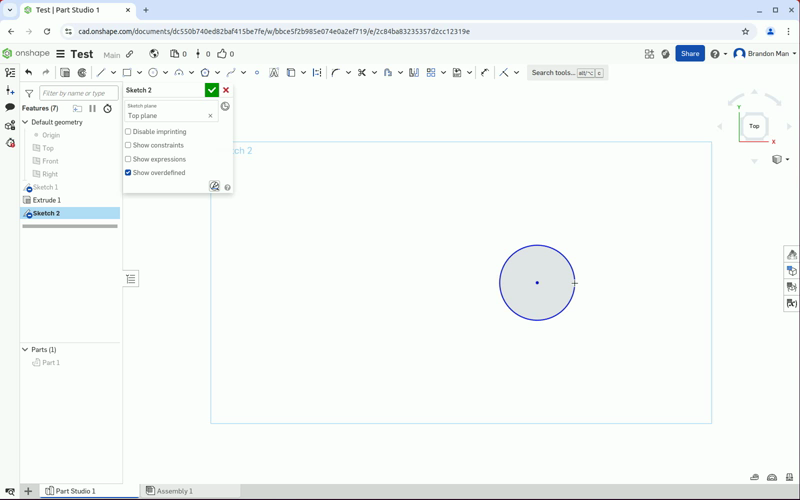
key_down(shift)
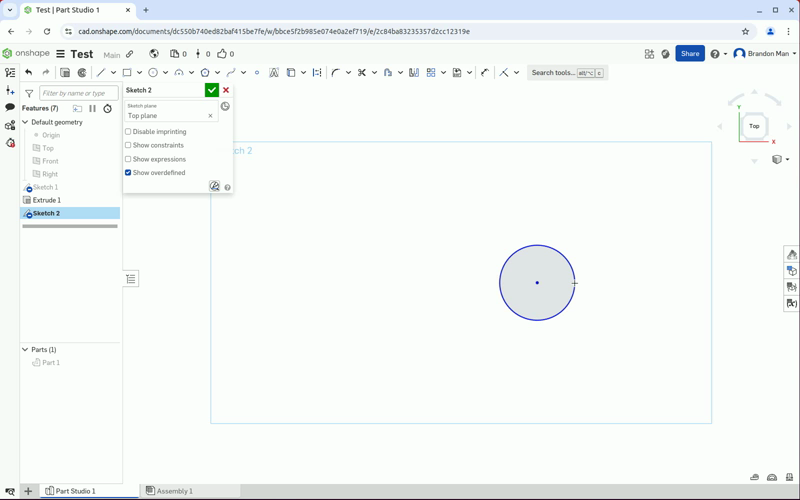
mouse_move(537, 282)
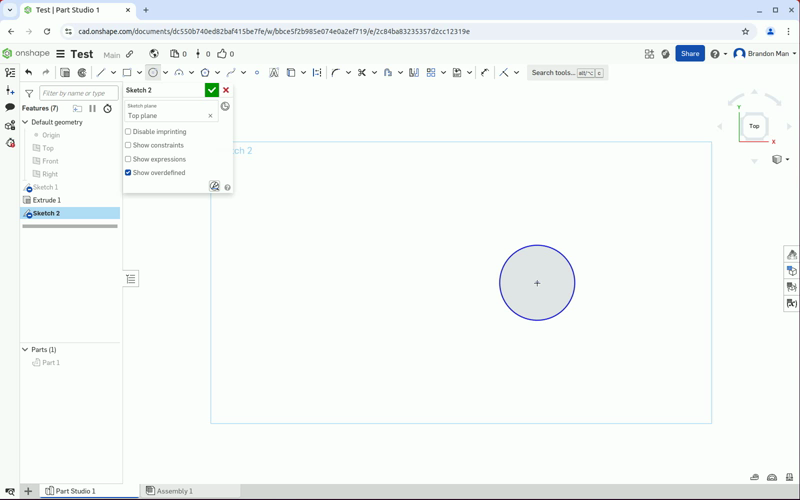
click(537, 282)
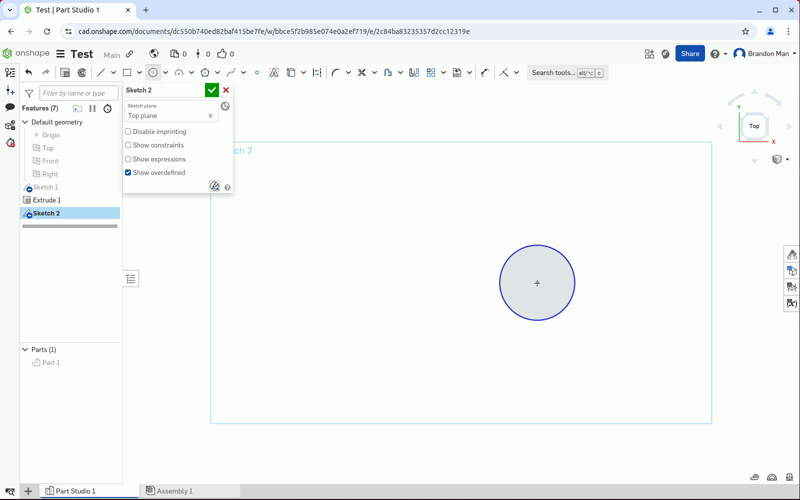
key_up(shift)
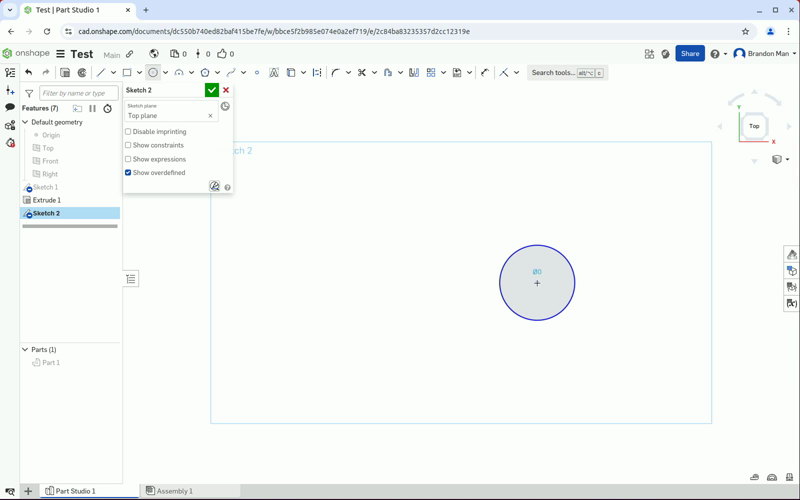
mouse_move(554, 282)
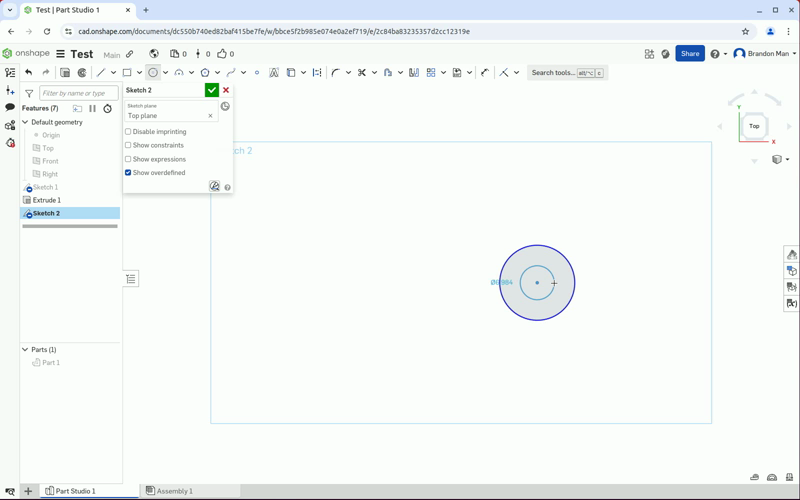
click(554, 282)
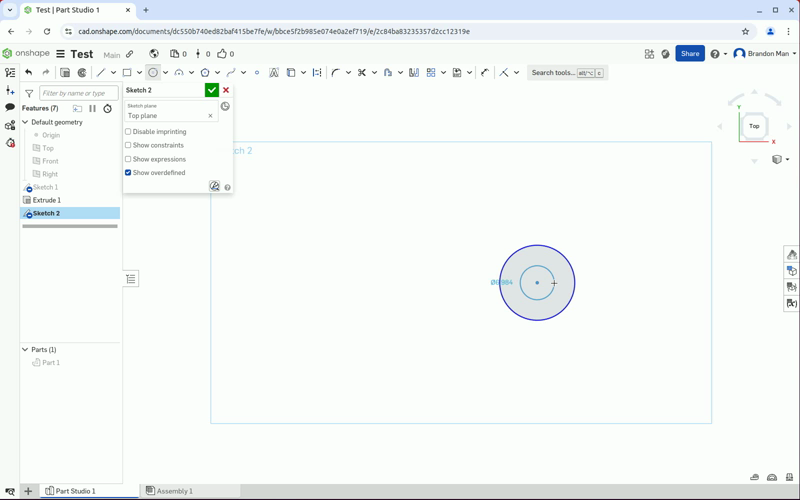
key(esc)
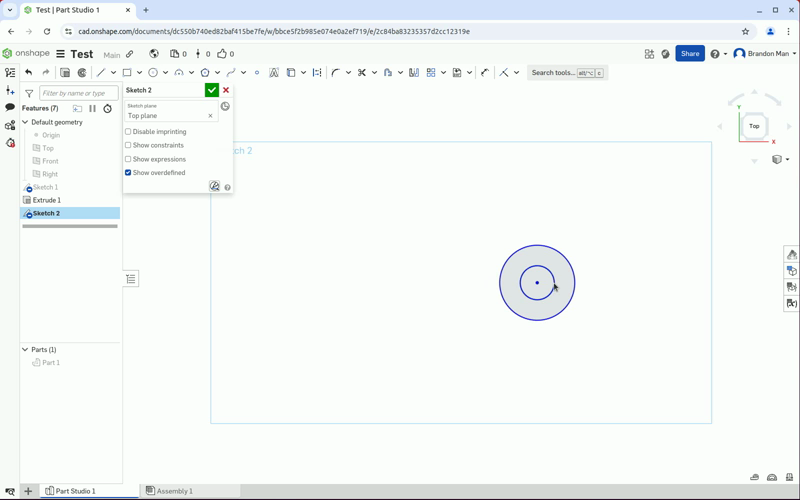
mouse_move(518, 303)
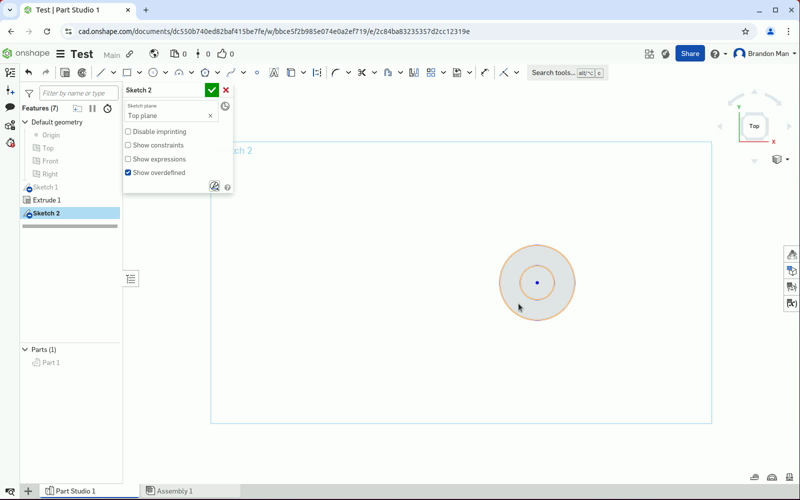
click(518, 303)
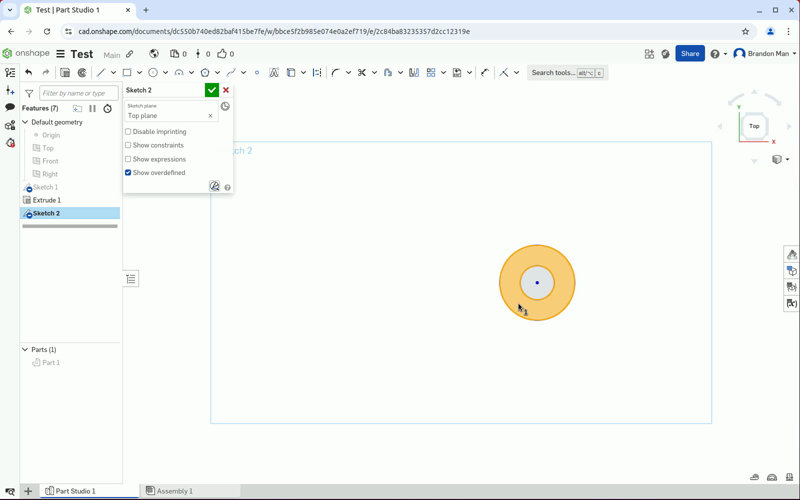
mouse_move(73, 352)
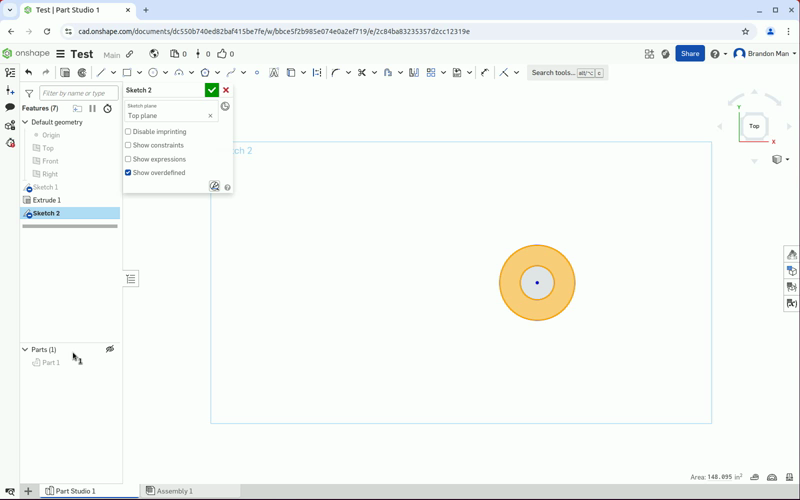
key(shift+y)
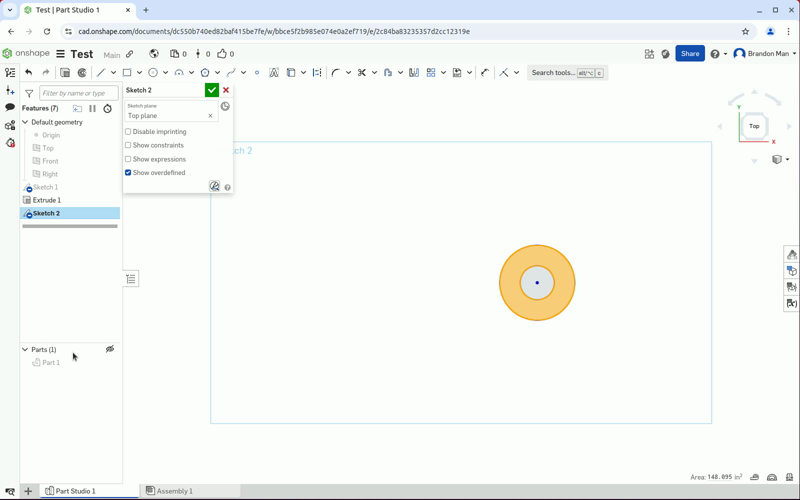
key(shift+e)
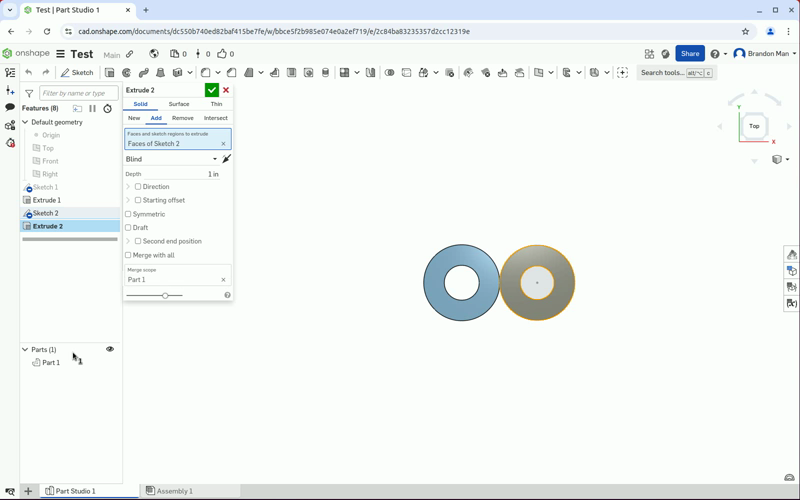
mouse_move(143, 106)
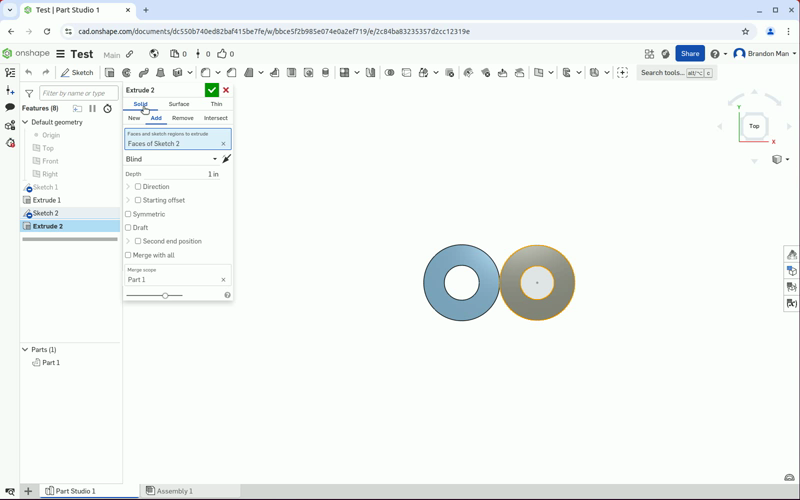
click(143, 106)
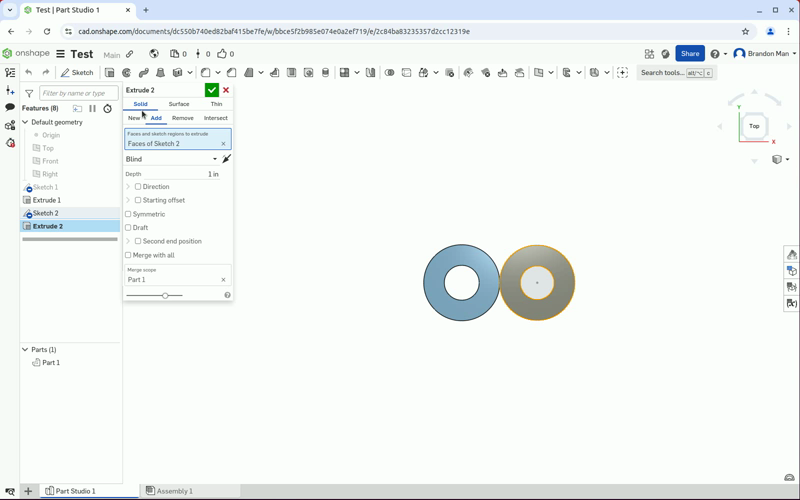
mouse_move(137, 120)
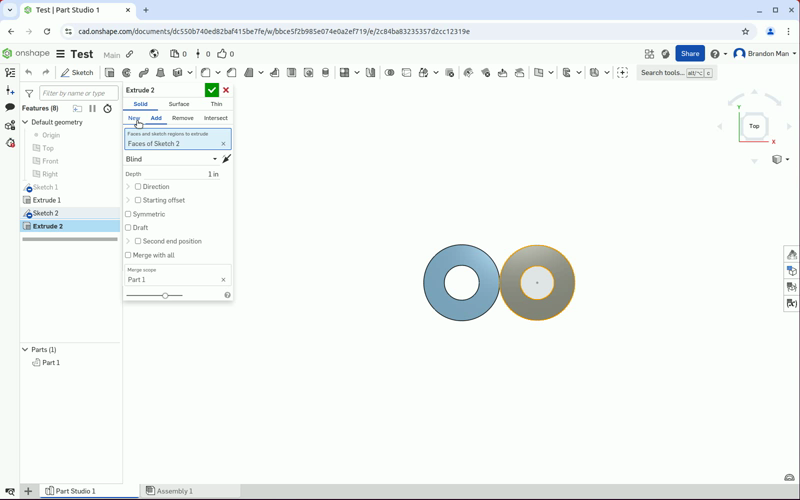
click(137, 120)
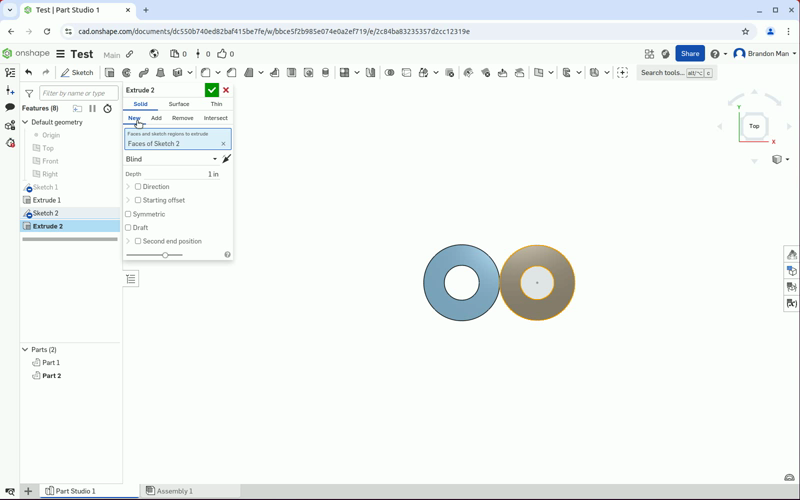
key(tab, 4)
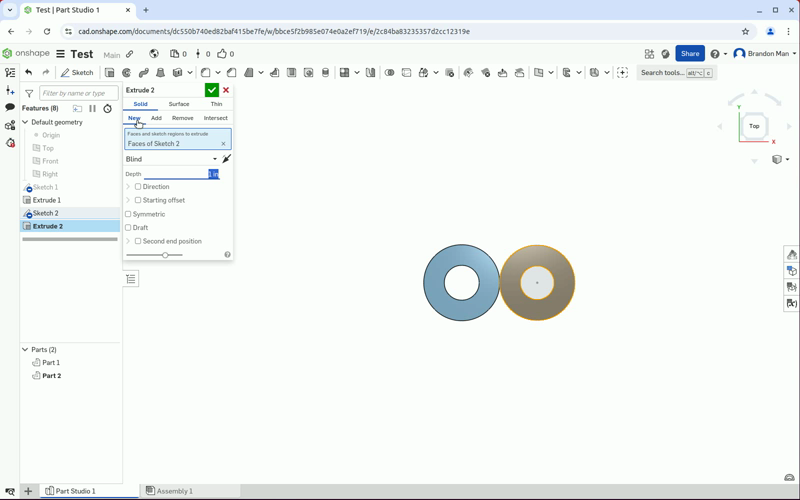
text(0.963)
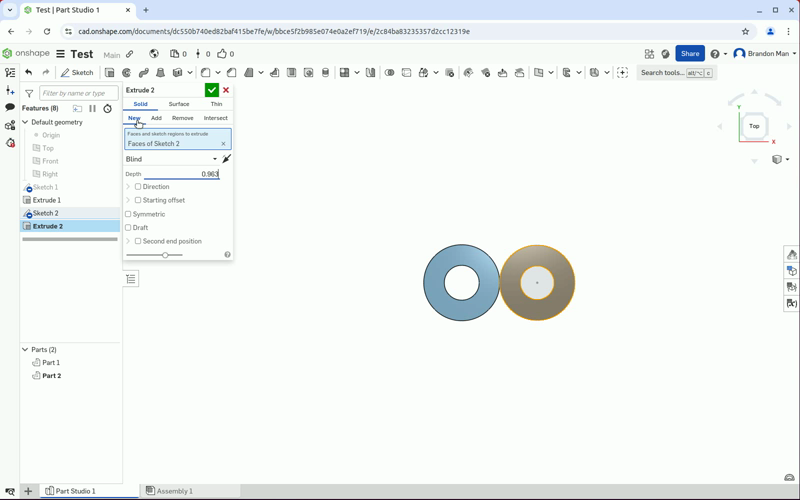
key(enter)
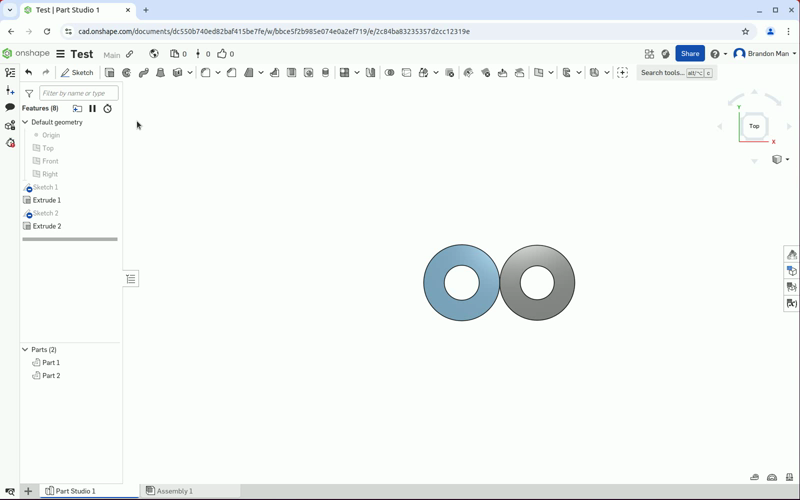
key(shift+h)
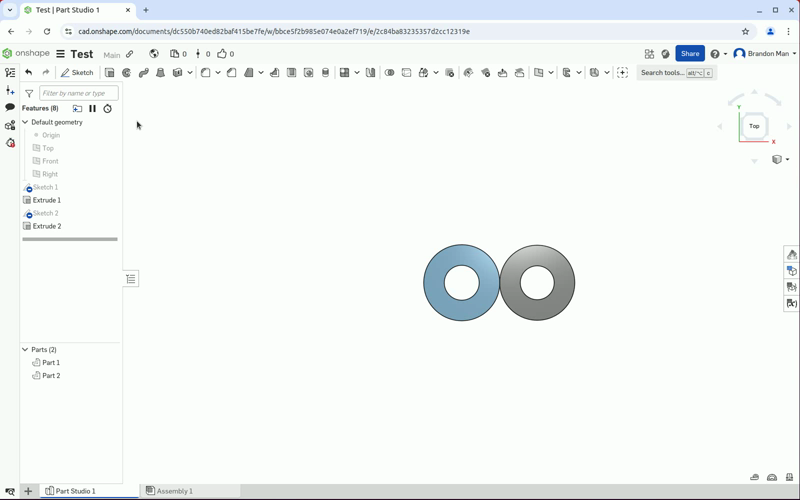
key(shift+h)
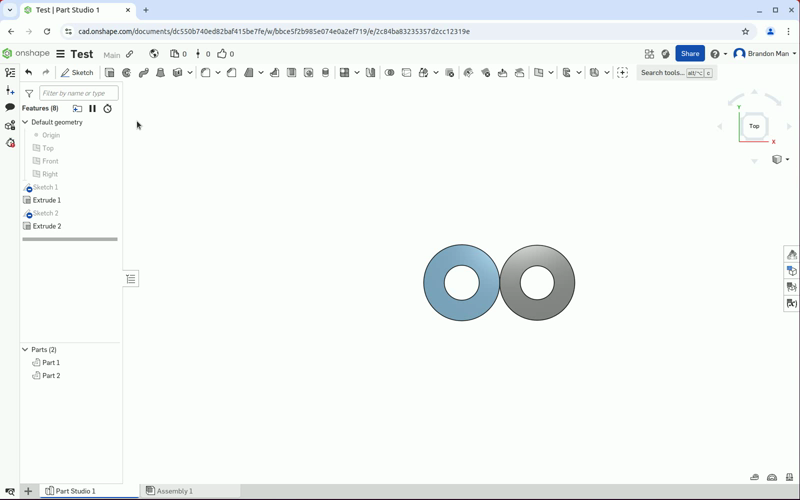
mouse_move(73, 189)
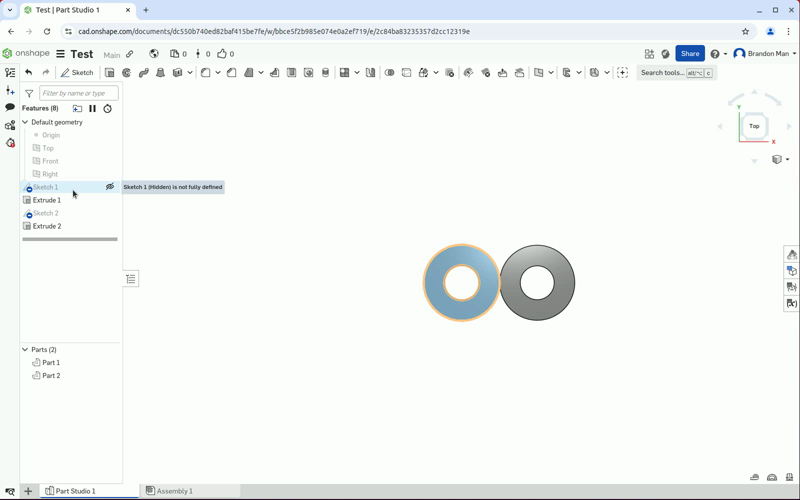
click(73, 189)
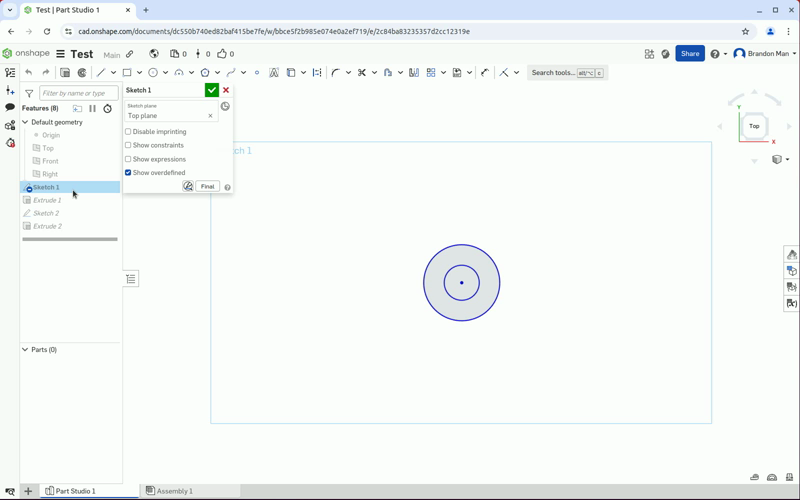
mouse_move(229, 92)
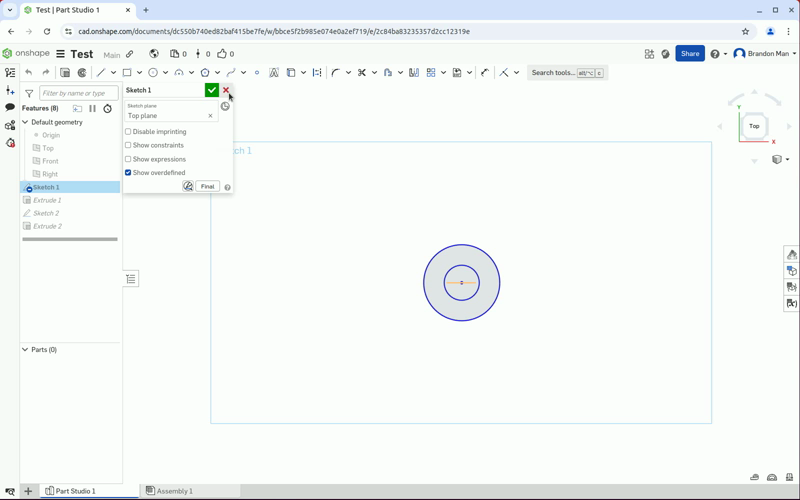
click(229, 92)
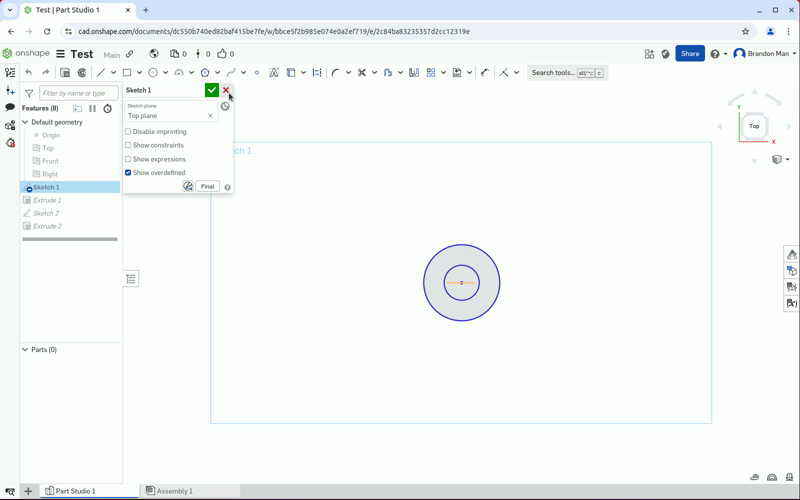
key(shift+s)
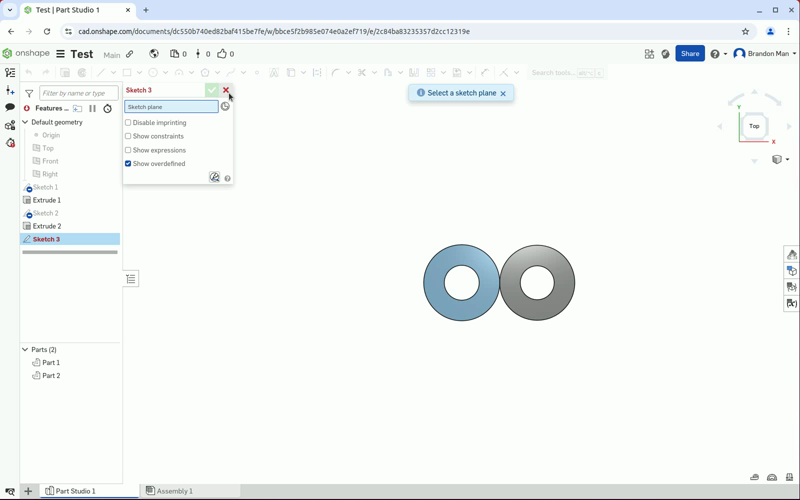
mouse_move(73, 150)
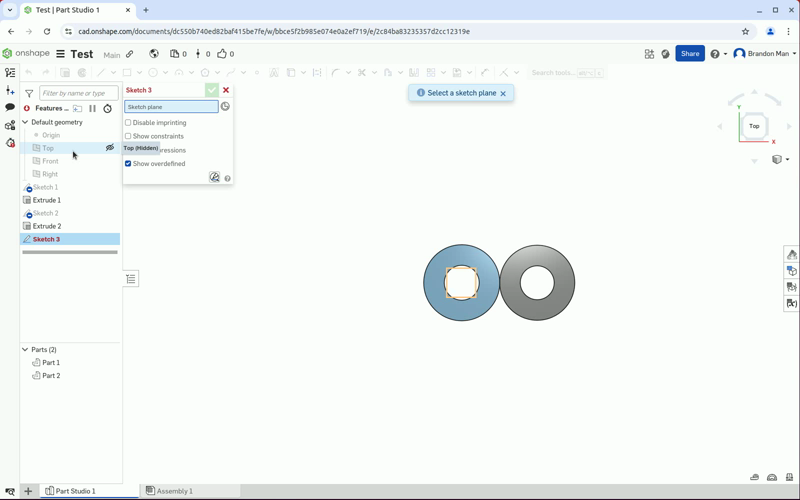
click(73, 150)
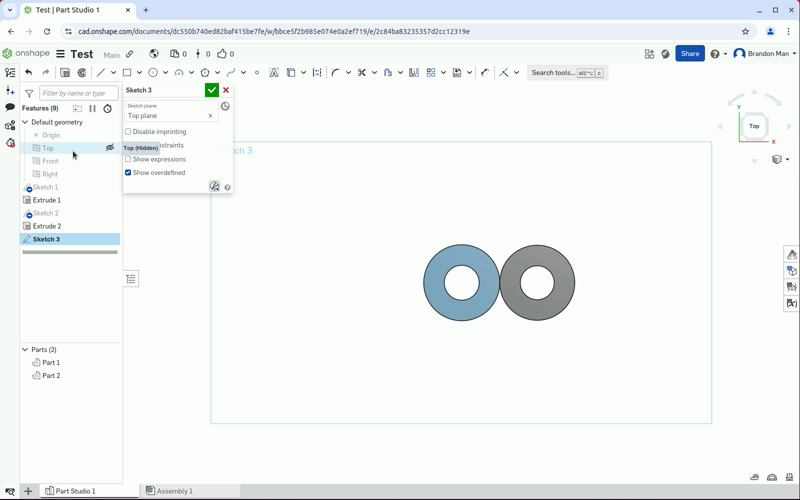
mouse_move(73, 352)
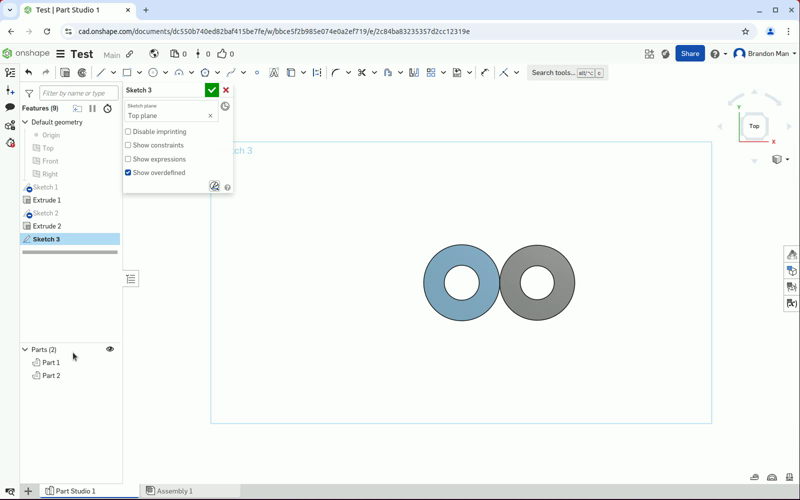
key(y)
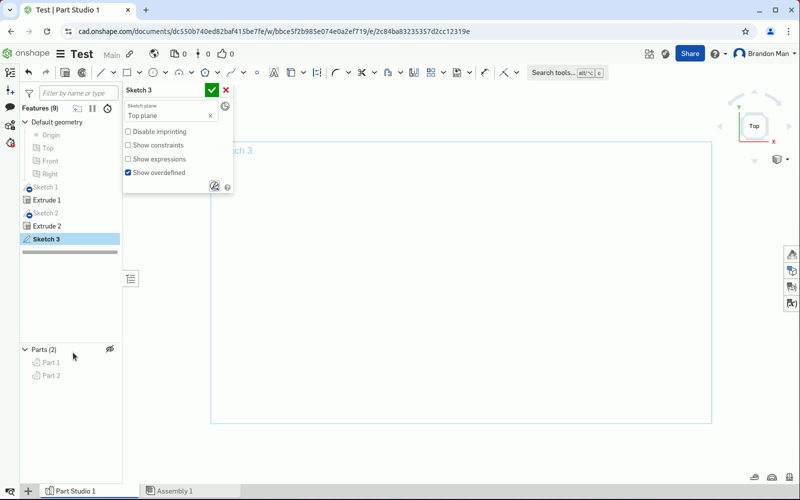
key(c)
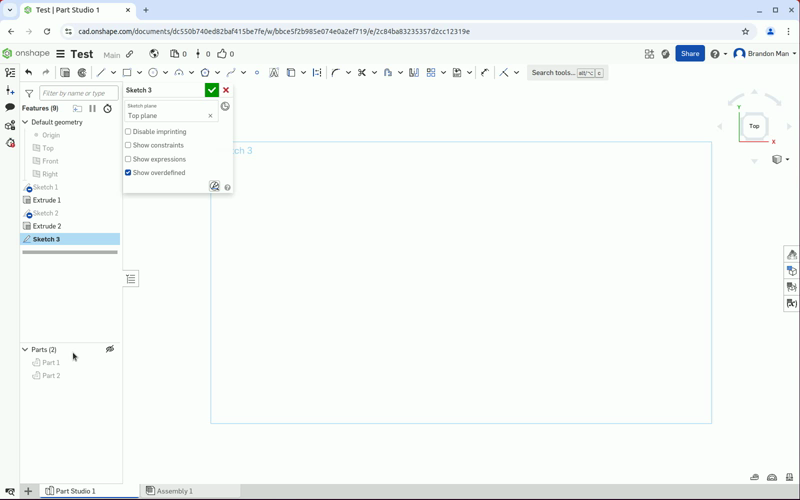
key_down(shift)
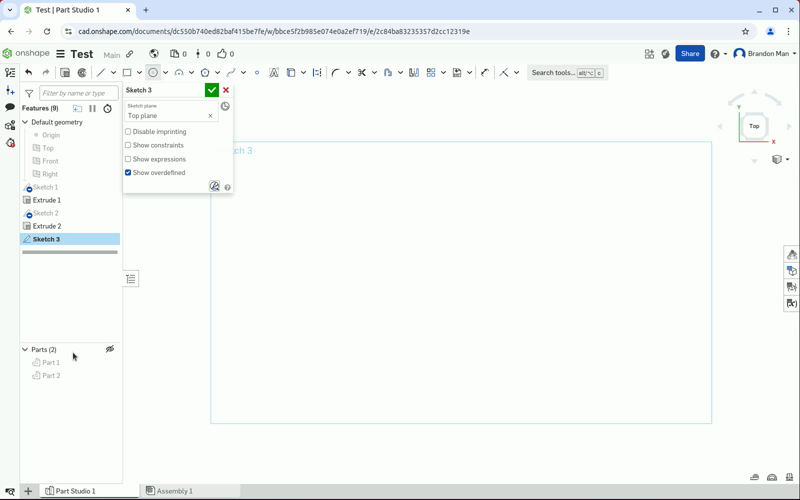
mouse_move(460, 282)
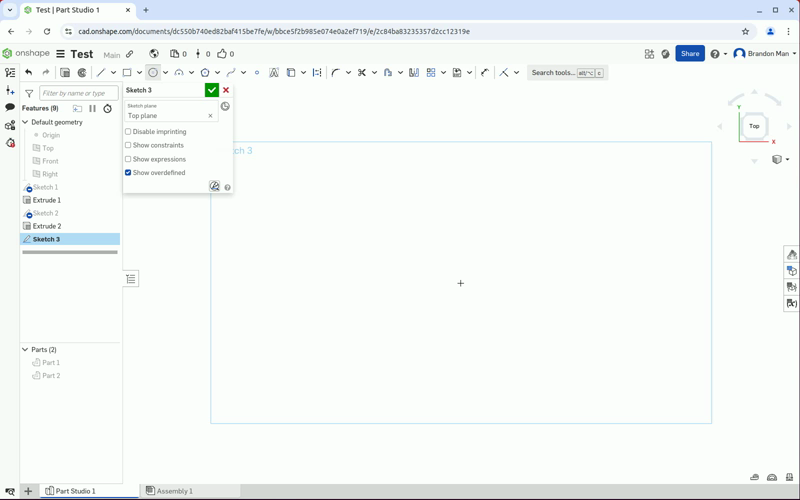
click(460, 282)
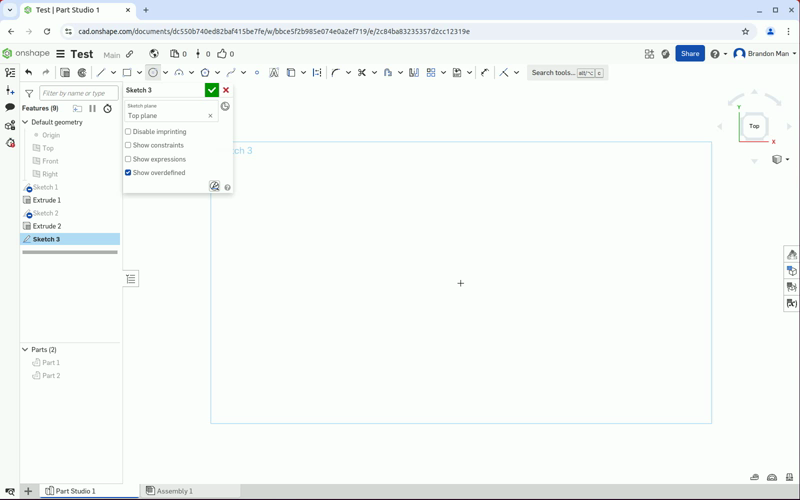
key_up(shift)
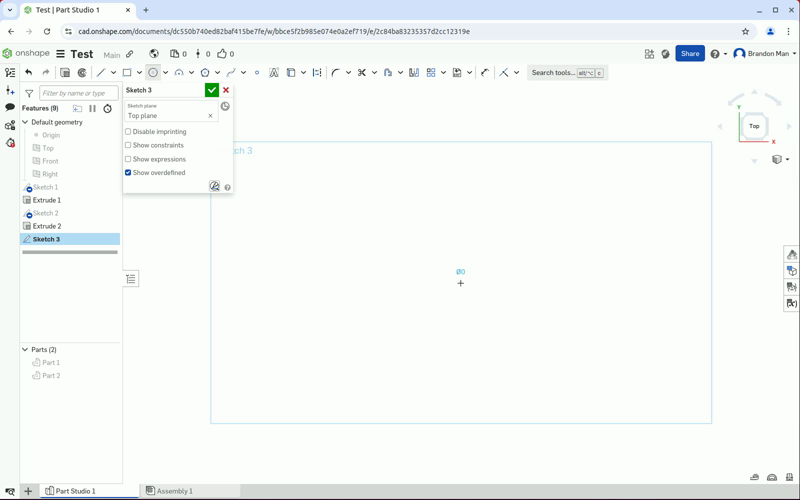
mouse_move(478, 282)
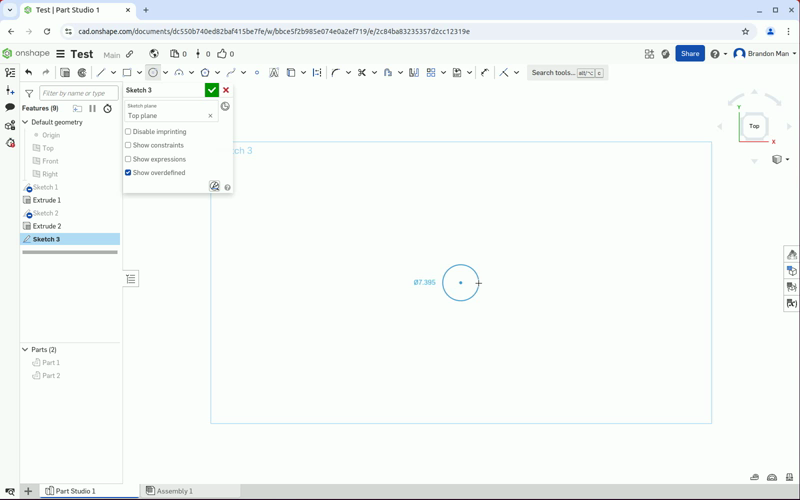
click(478, 282)
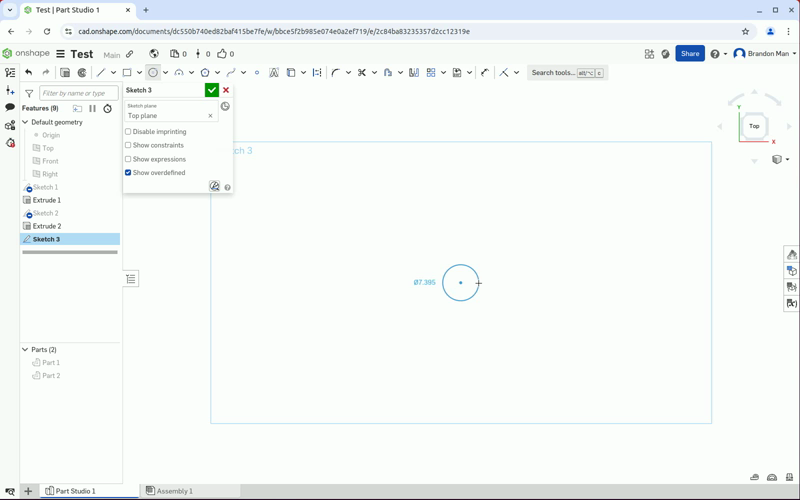
key(esc)
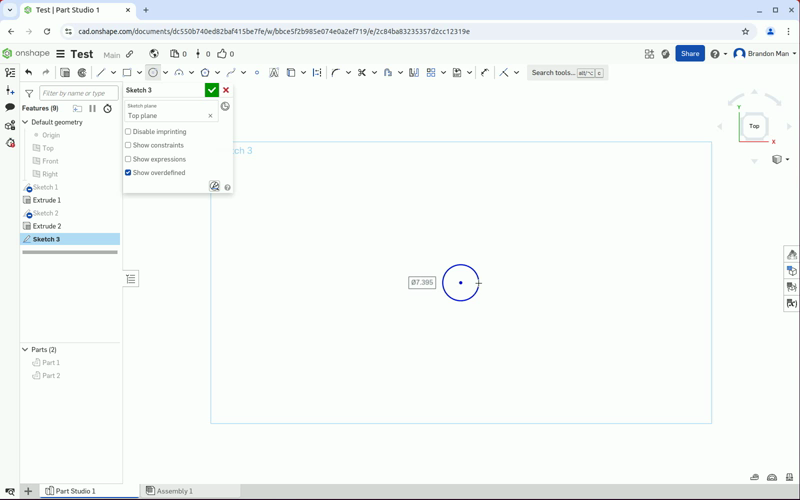
key(c)
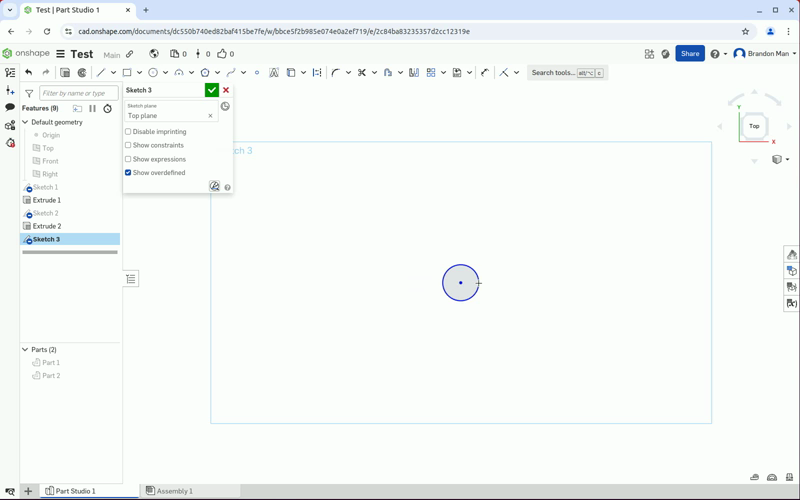
key_down(shift)
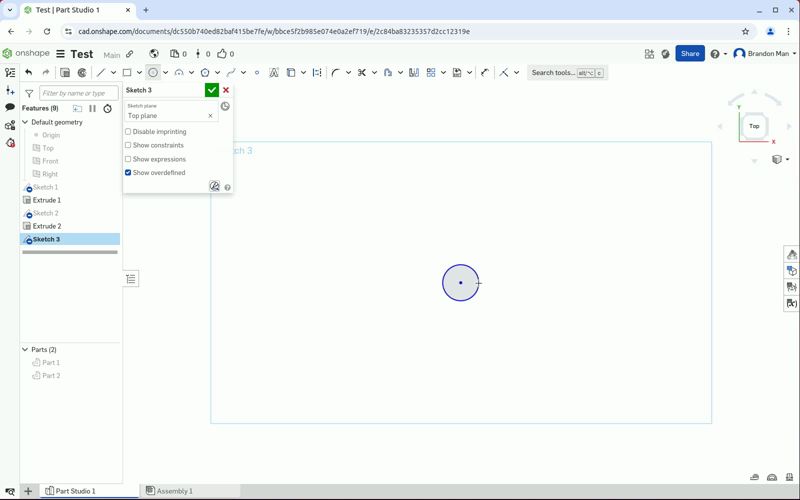
mouse_move(460, 282)
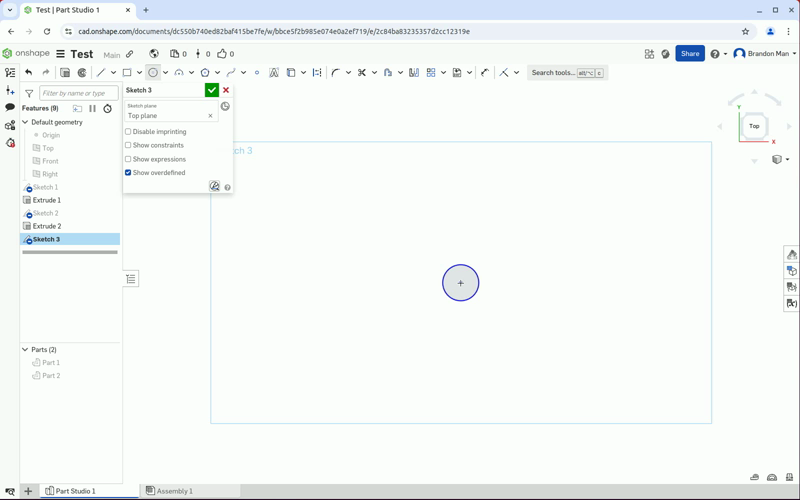
click(460, 282)
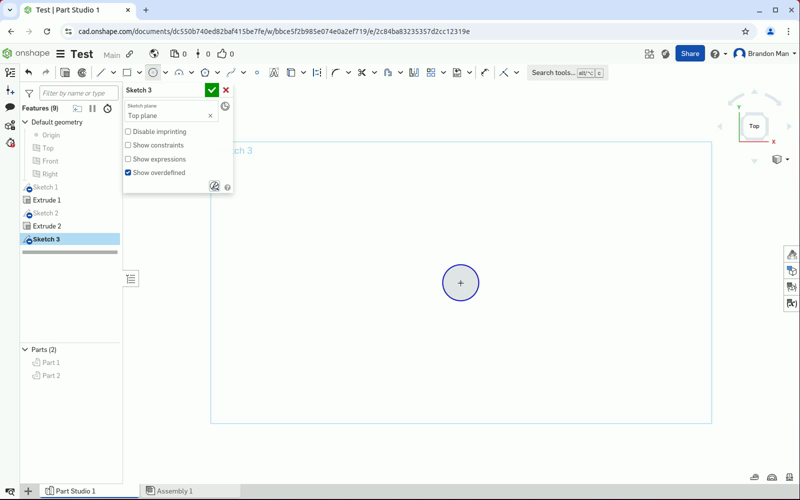
key_up(shift)
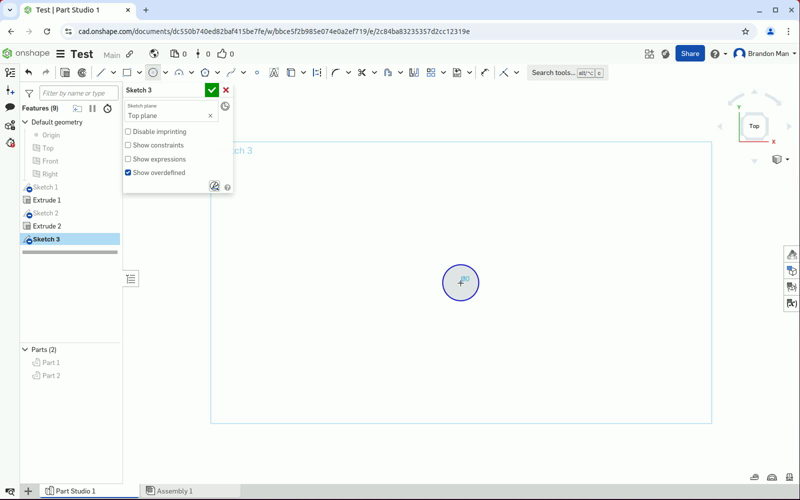
mouse_move(475, 282)
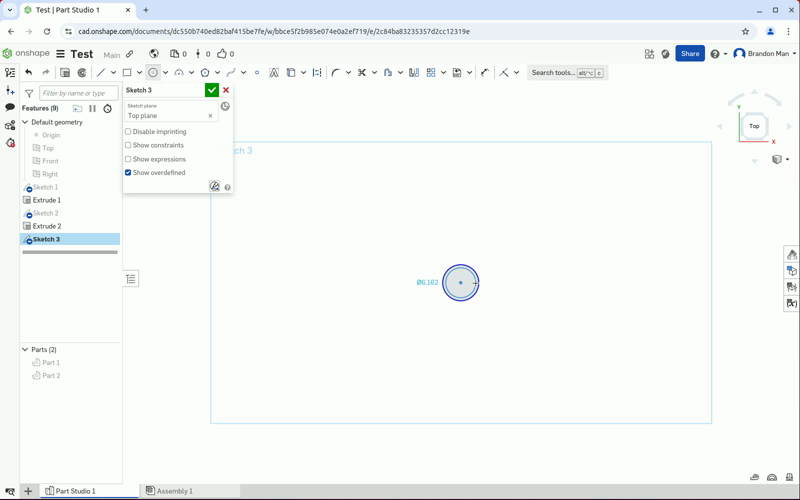
scroll(6)
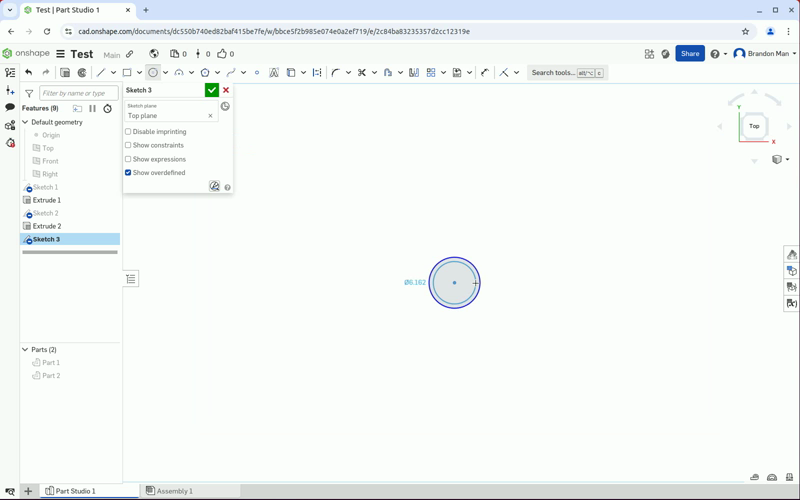
scroll(6)
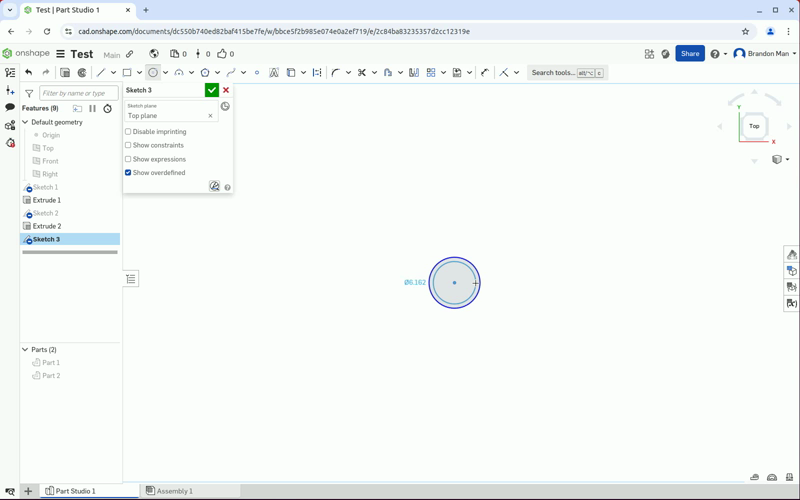
scroll(6)
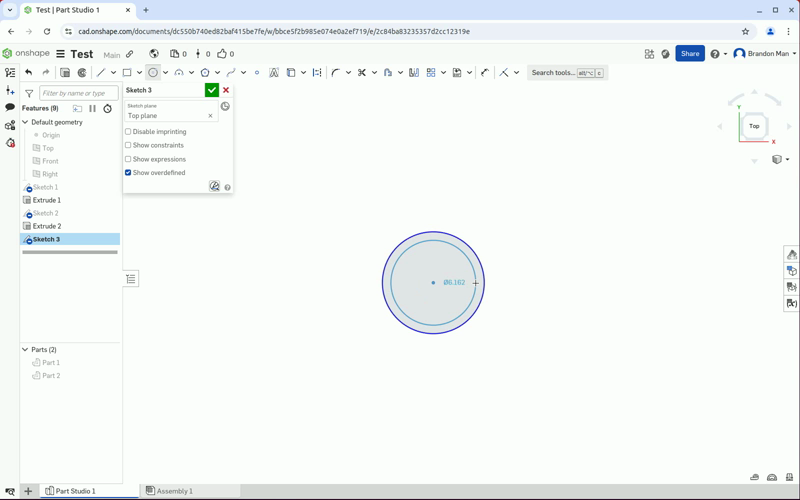
scroll(6)
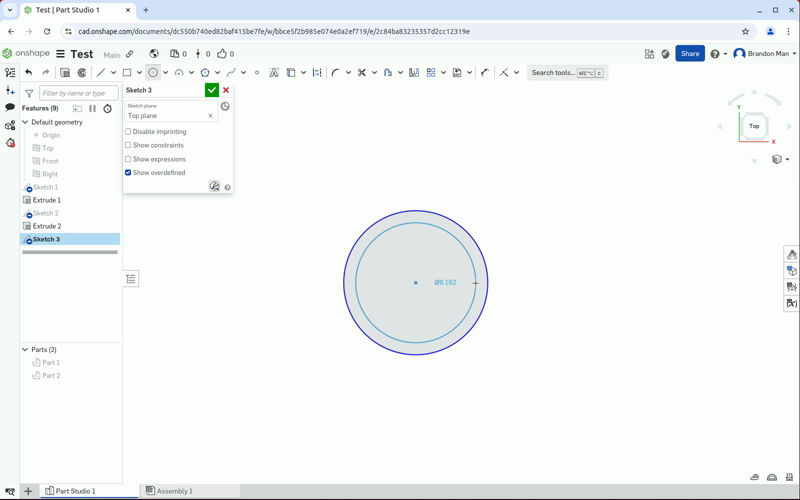
scroll(6)
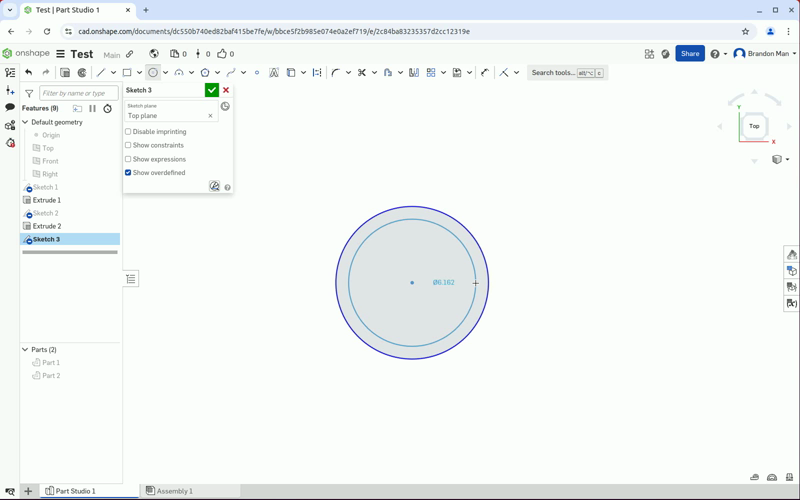
scroll(6)
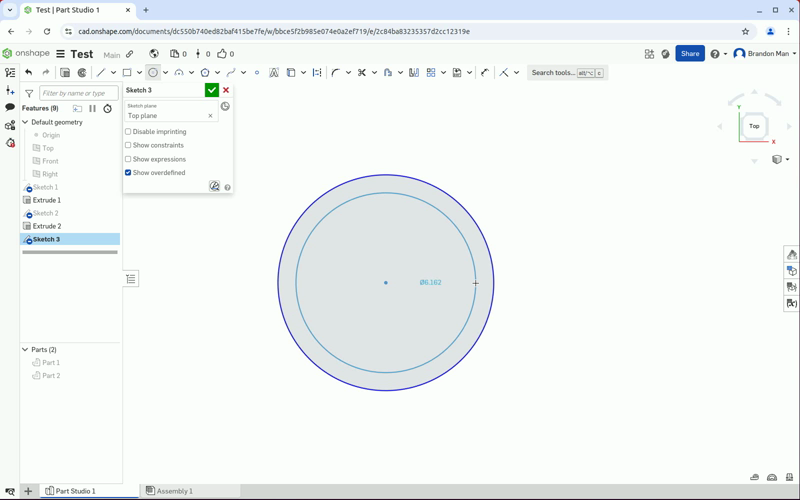
scroll(6)
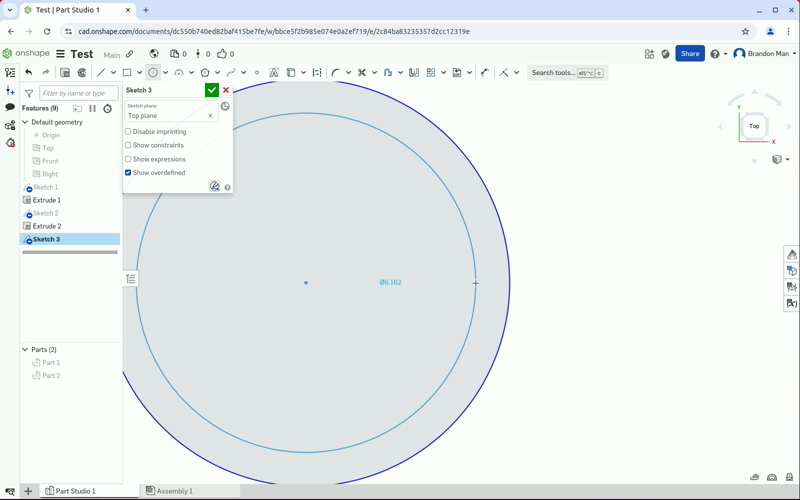
click(475, 282)
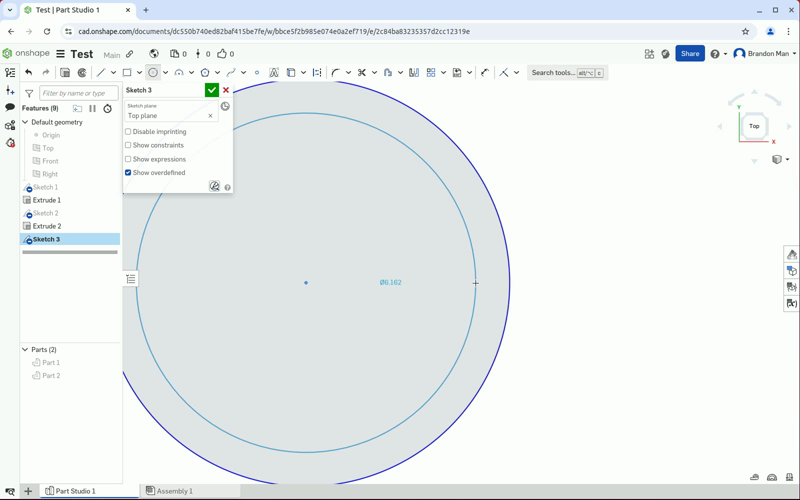
scroll(-6)
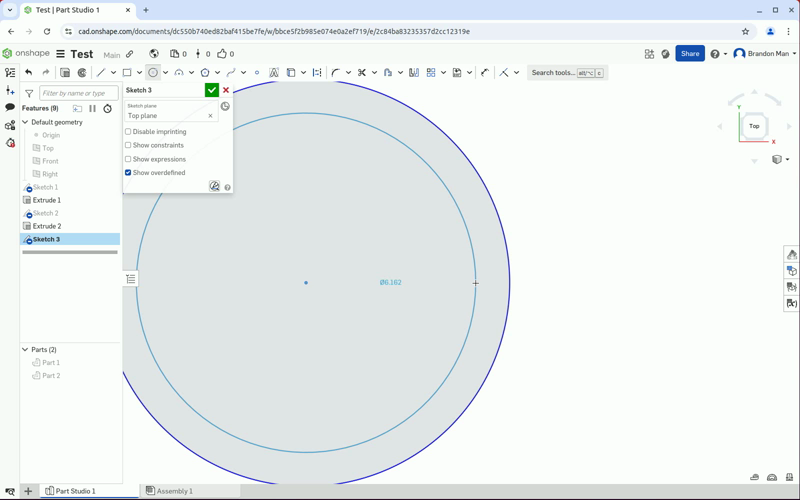
scroll(-6)
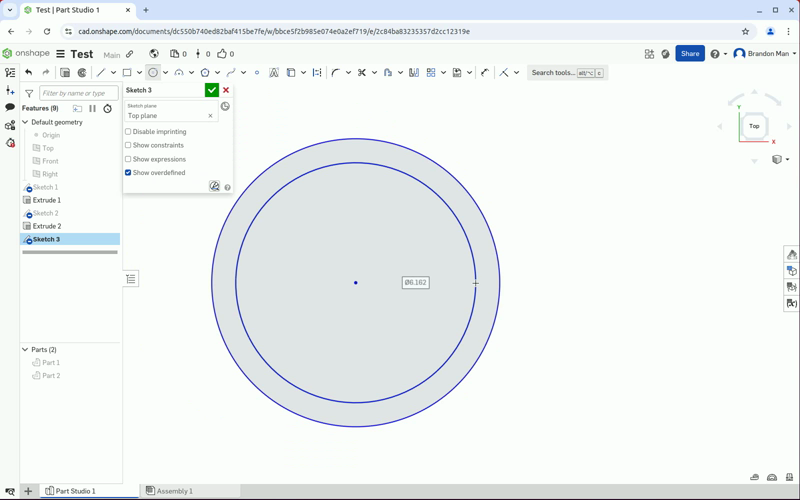
scroll(-6)
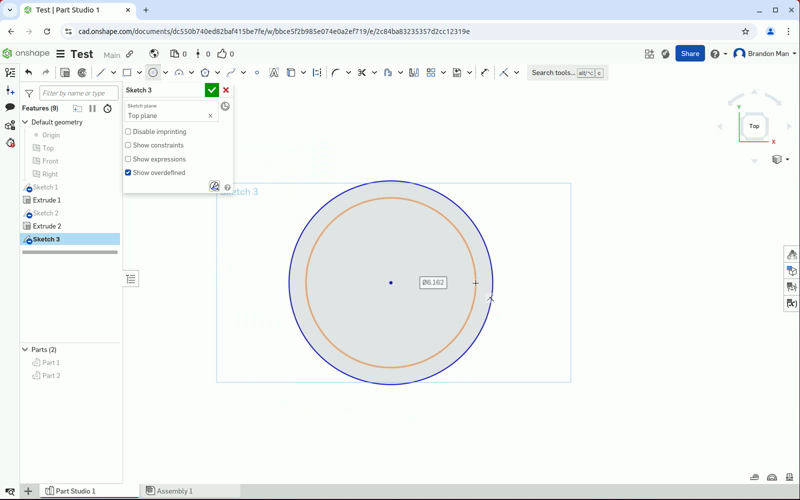
scroll(-6)
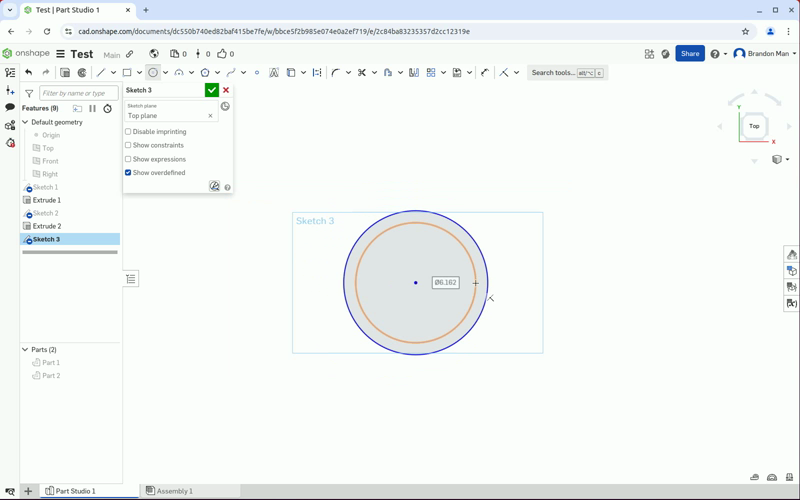
scroll(-6)
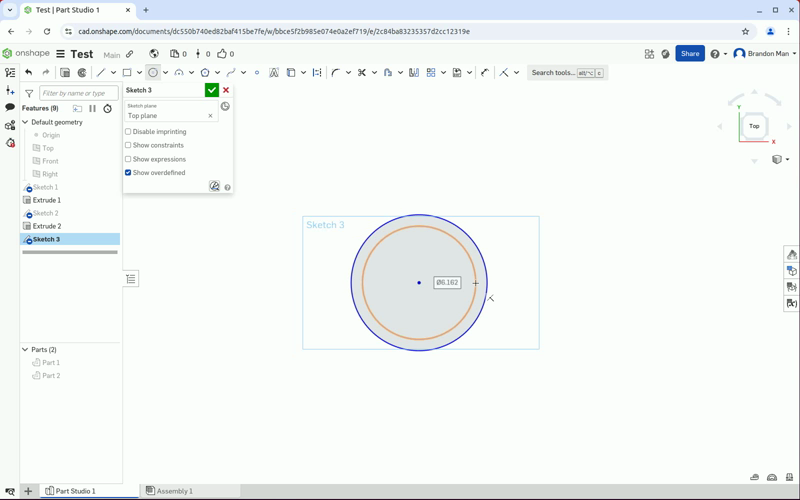
scroll(-6)
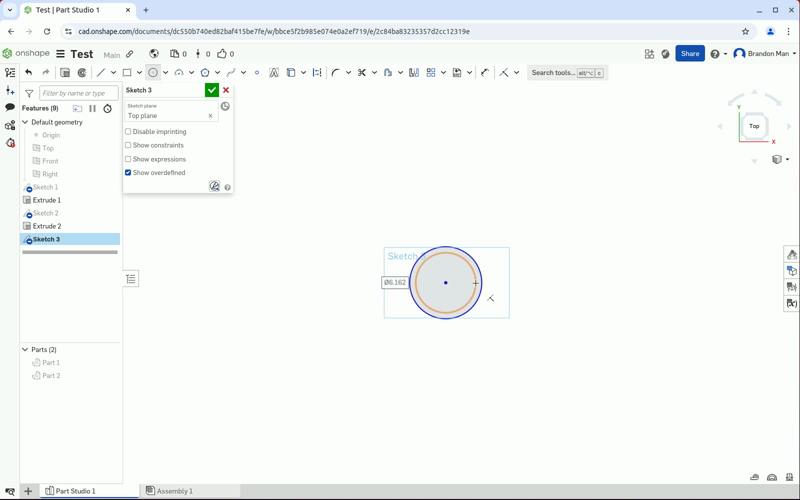
scroll(-6)
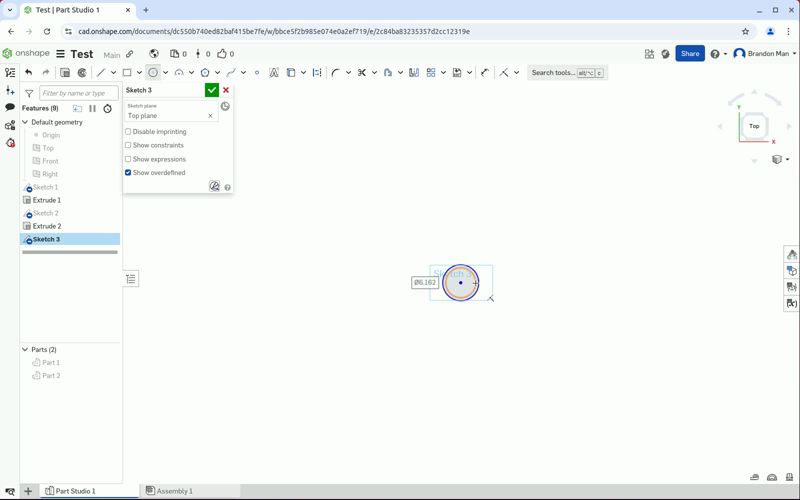
key(esc)
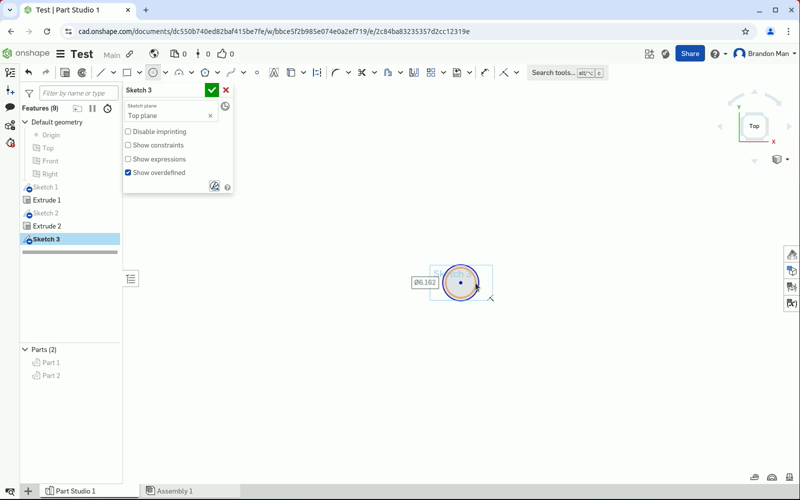
mouse_move(444, 284)
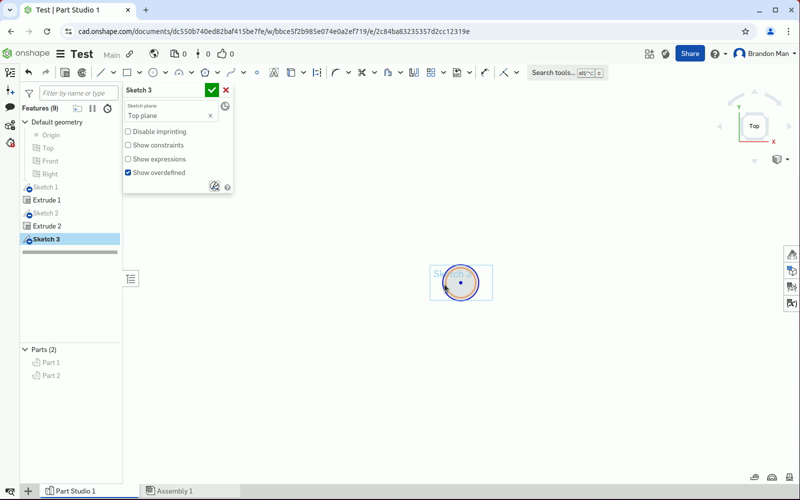
scroll(6)
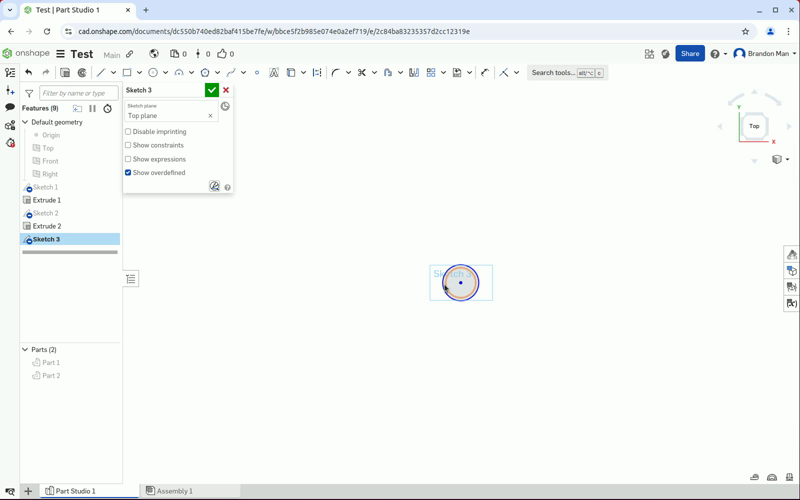
scroll(6)
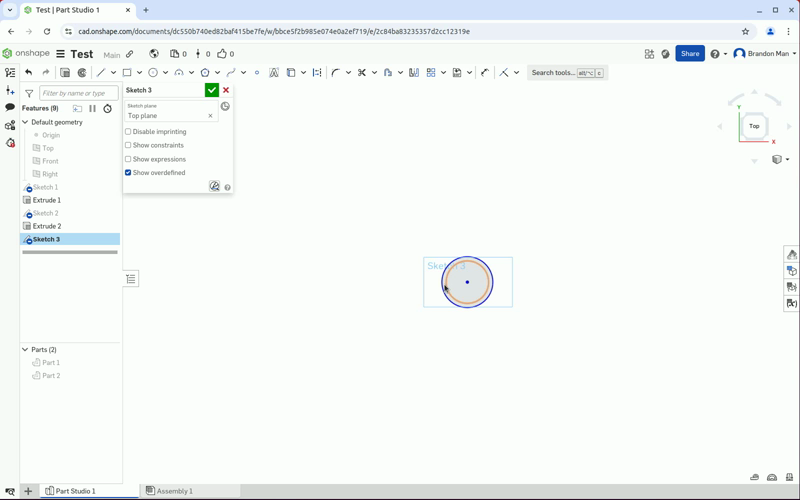
scroll(6)
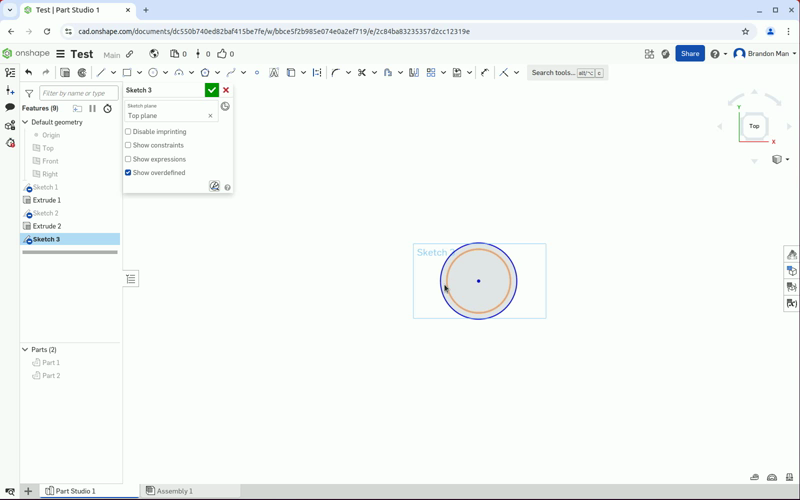
scroll(6)
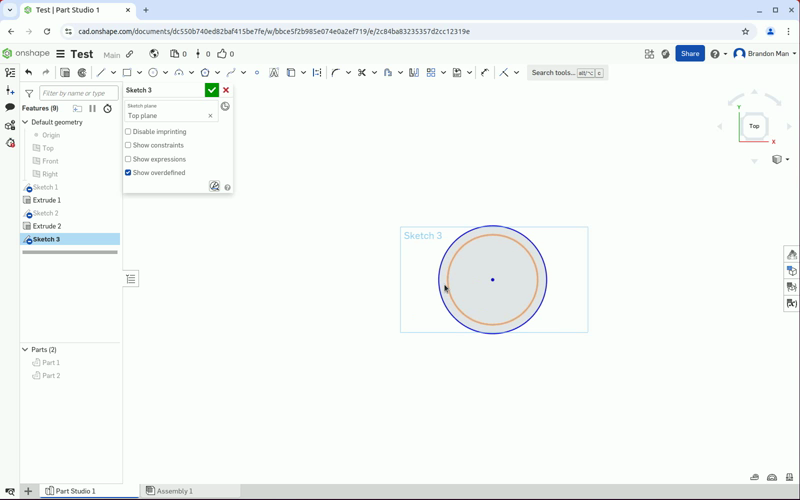
scroll(6)
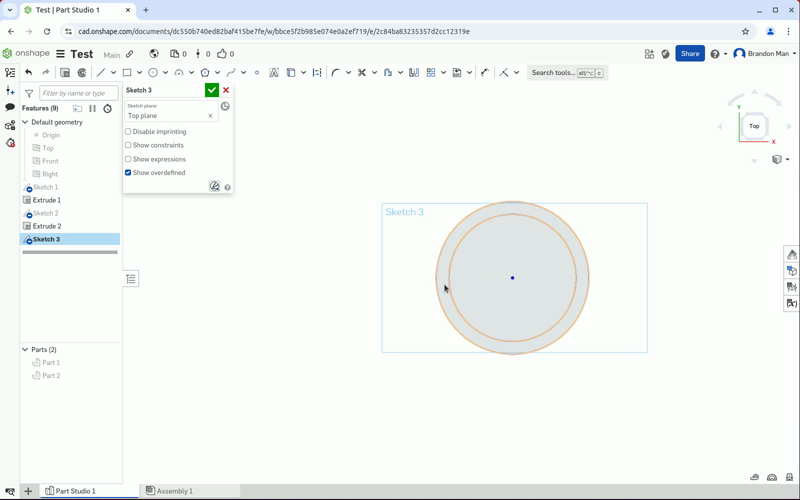
scroll(6)
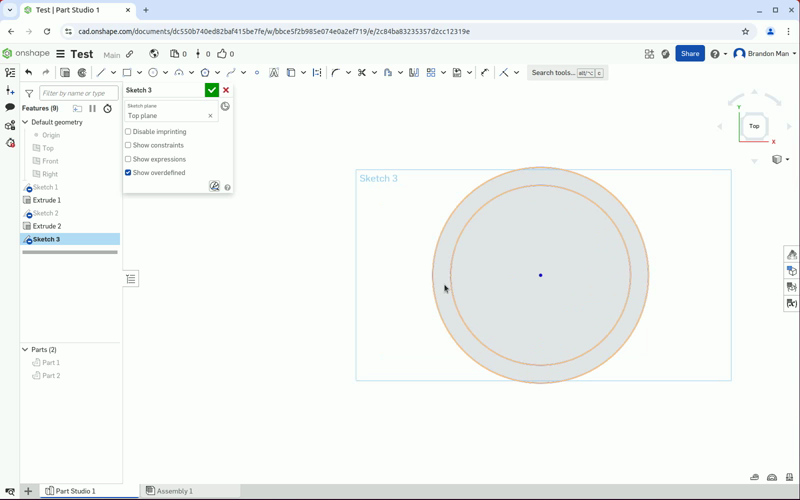
scroll(6)
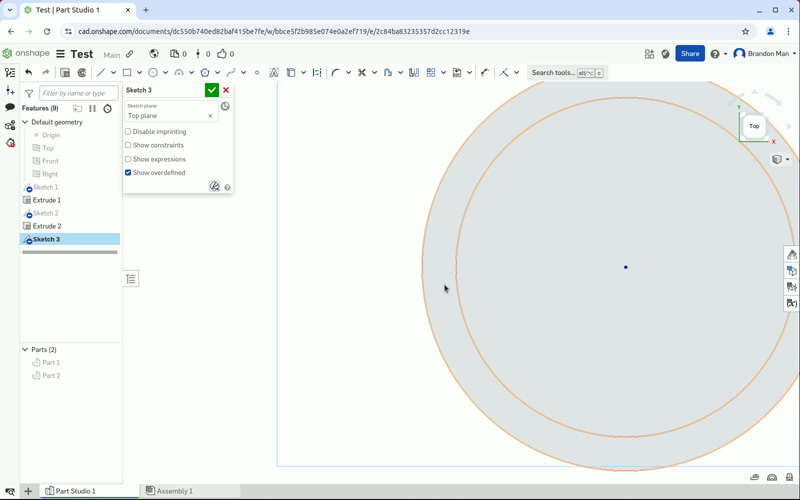
click(444, 284)
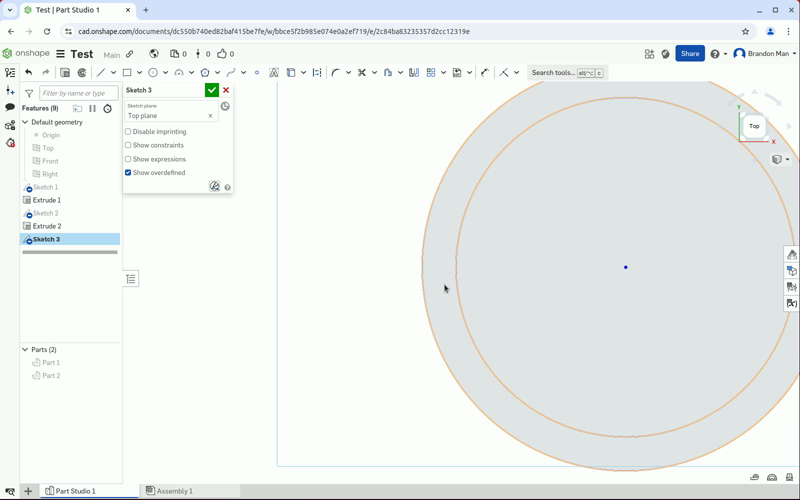
scroll(-6)
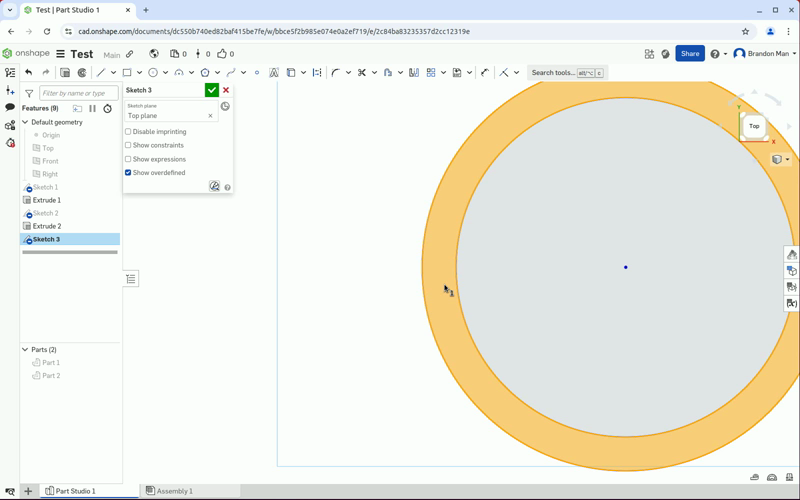
scroll(-6)
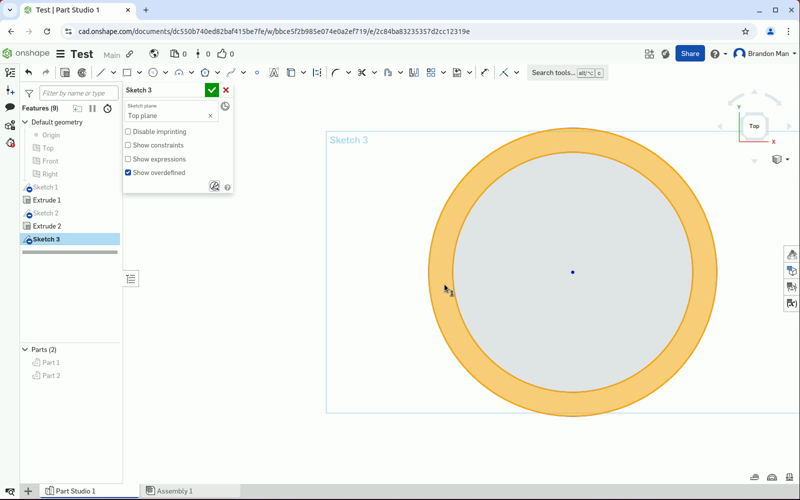
scroll(-6)
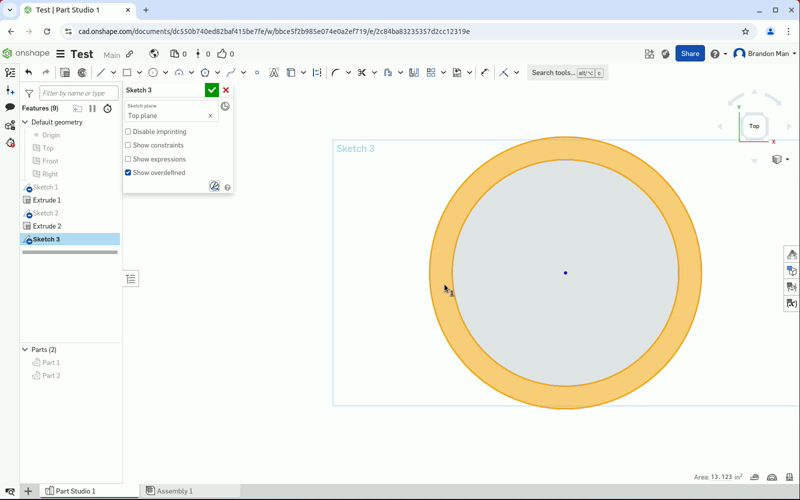
scroll(-6)
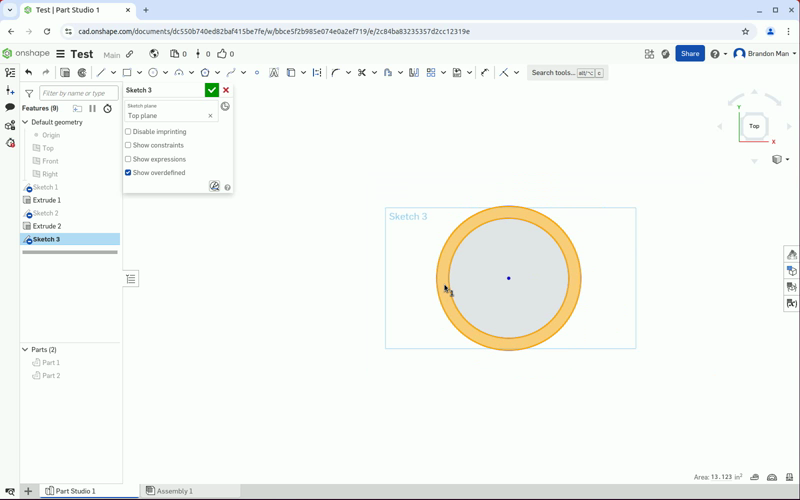
scroll(-6)
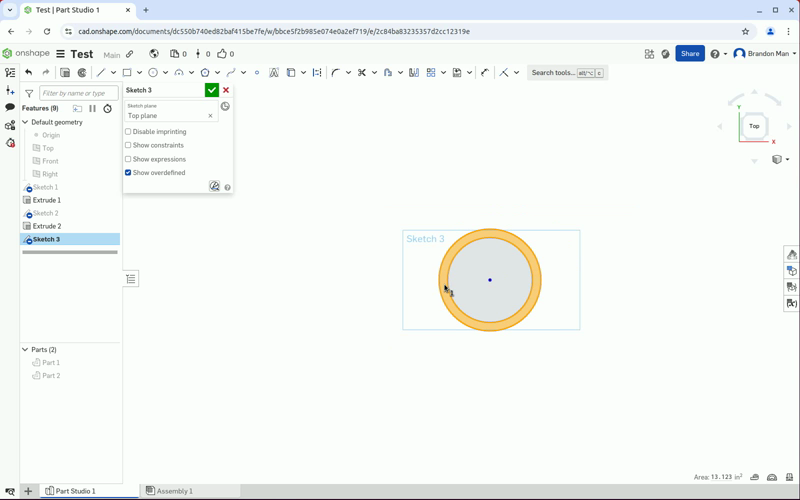
scroll(-6)
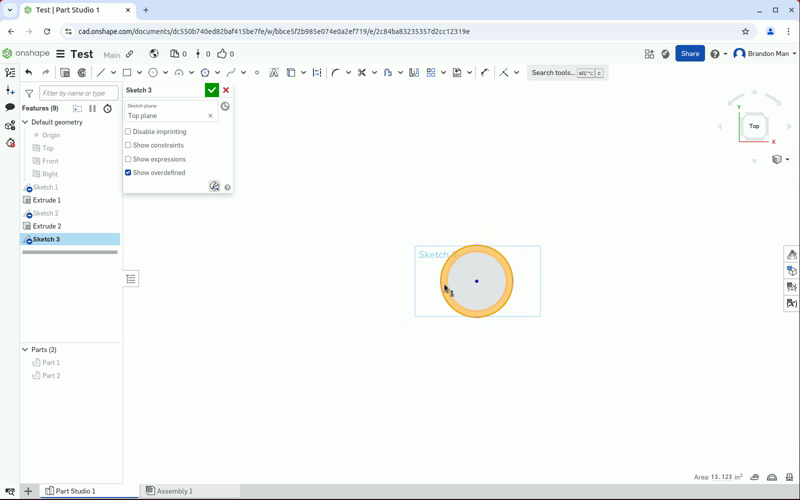
scroll(-6)
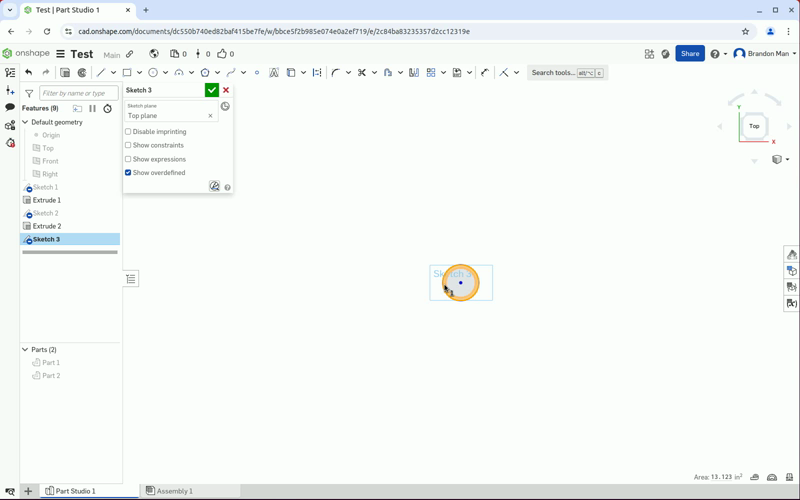
mouse_move(73, 352)
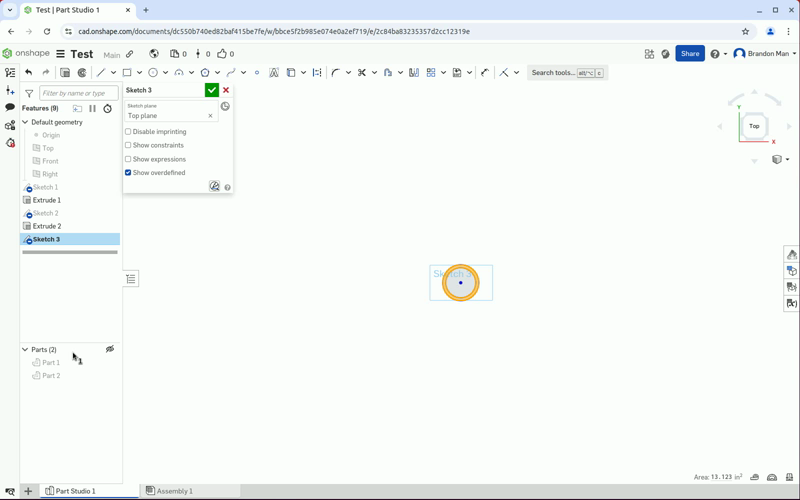
key(shift+y)
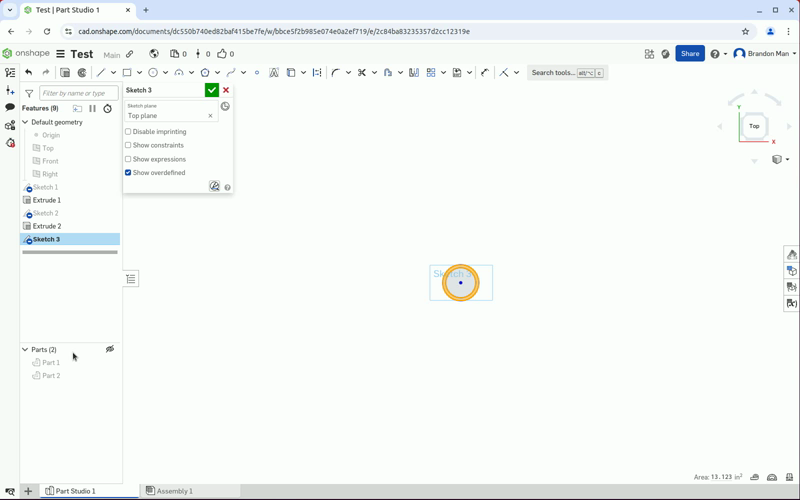
key(shift+e)
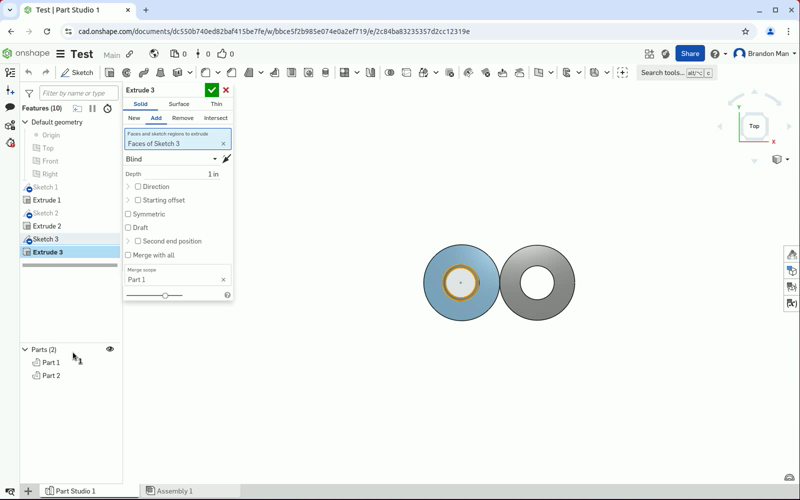
mouse_move(143, 106)
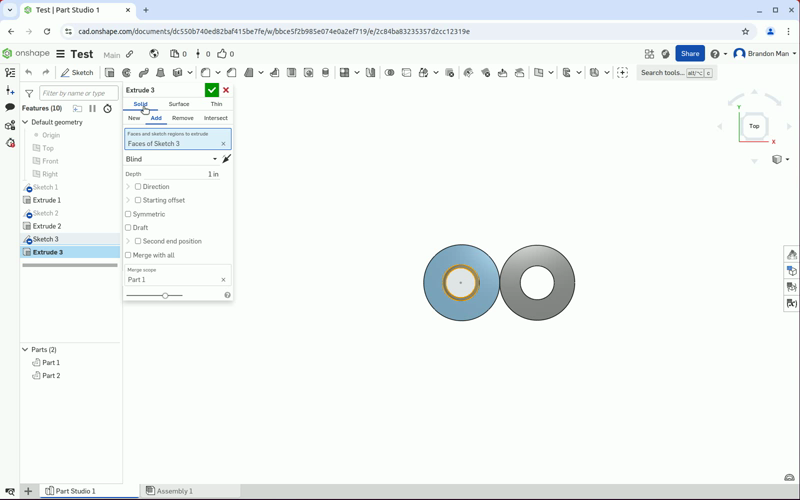
click(143, 106)
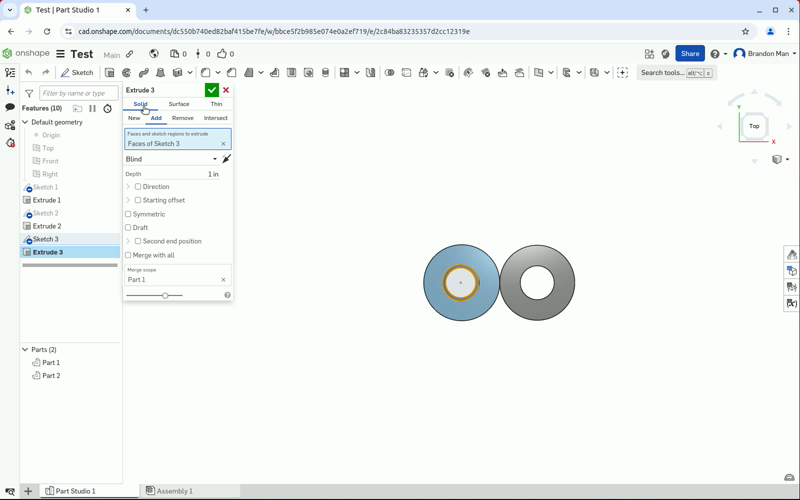
mouse_move(137, 120)
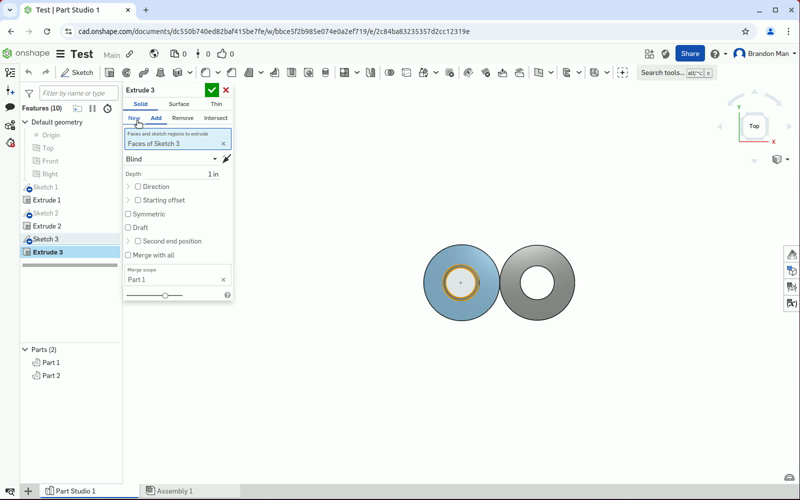
click(137, 120)
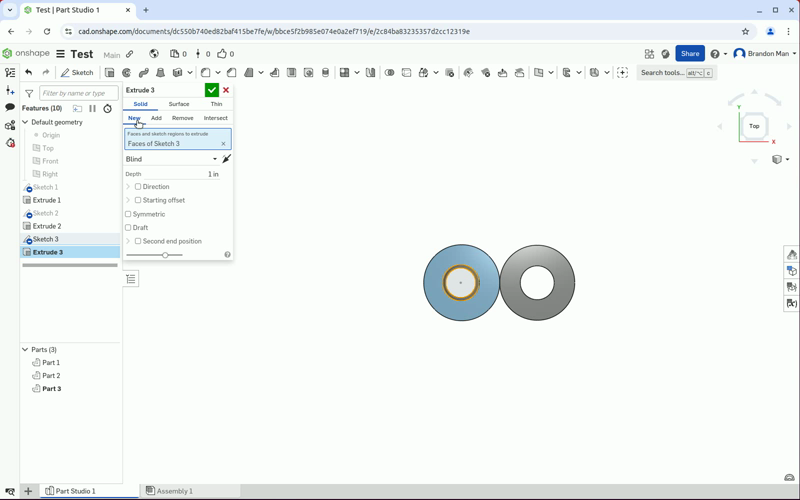
key(tab, 4)
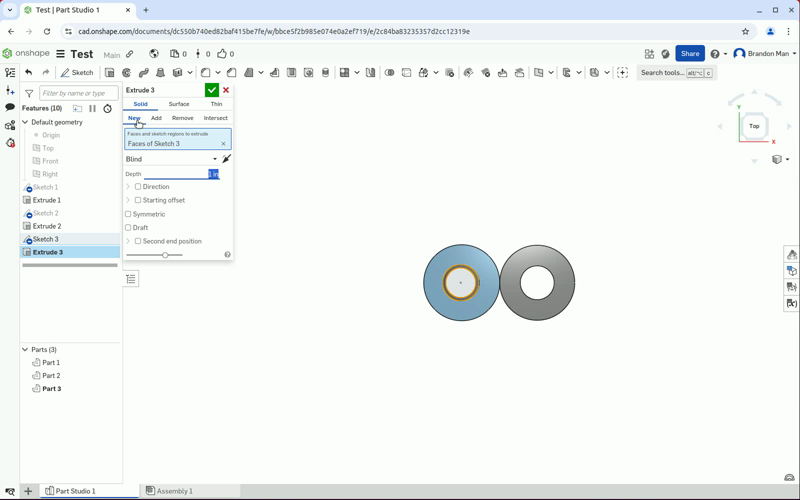
text(1.926)
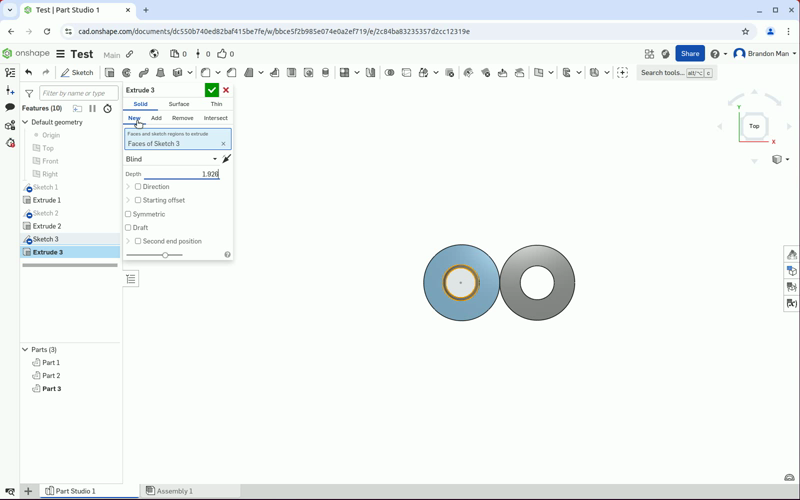
key(enter)
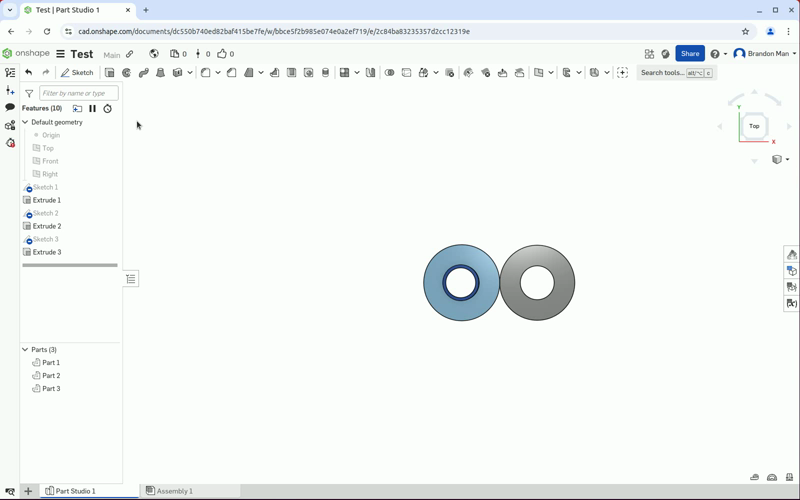
key(shift+h)
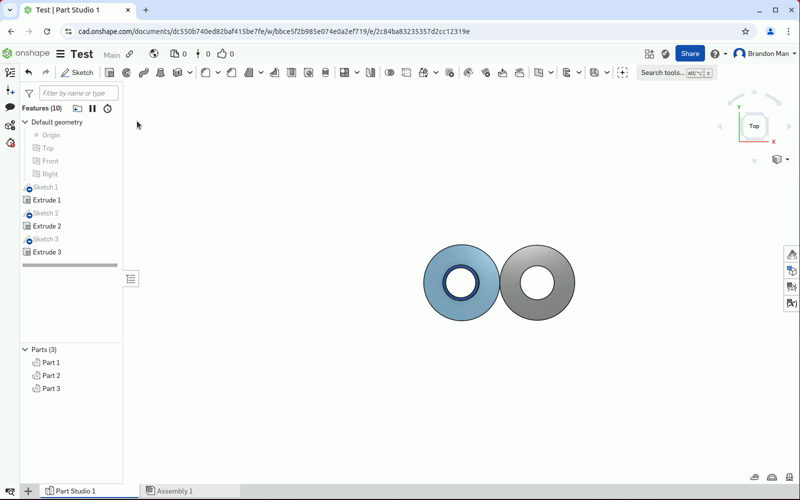
key(shift+h)
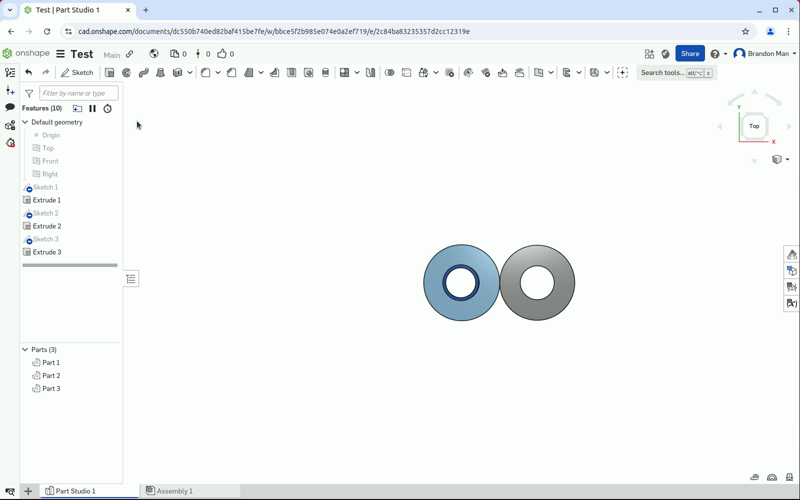
mouse_move(73, 189)
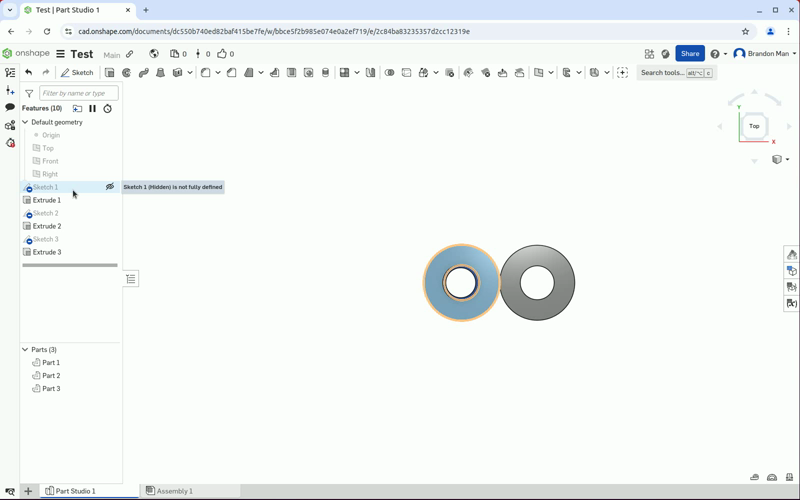
click(73, 189)
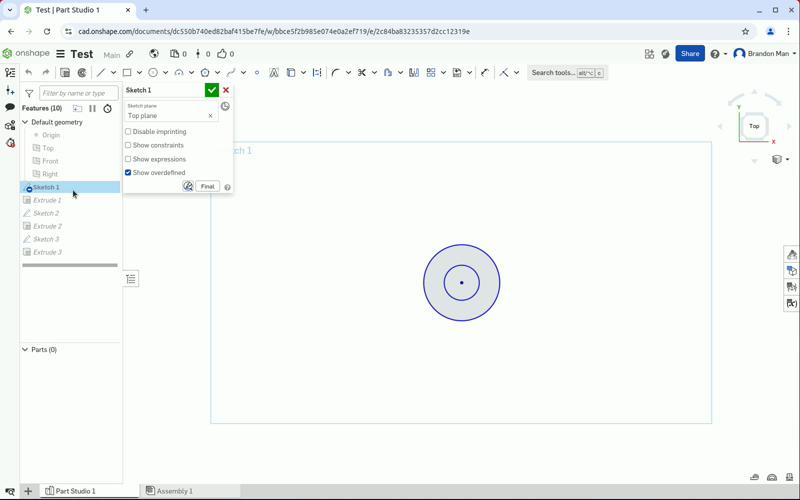
mouse_move(229, 92)
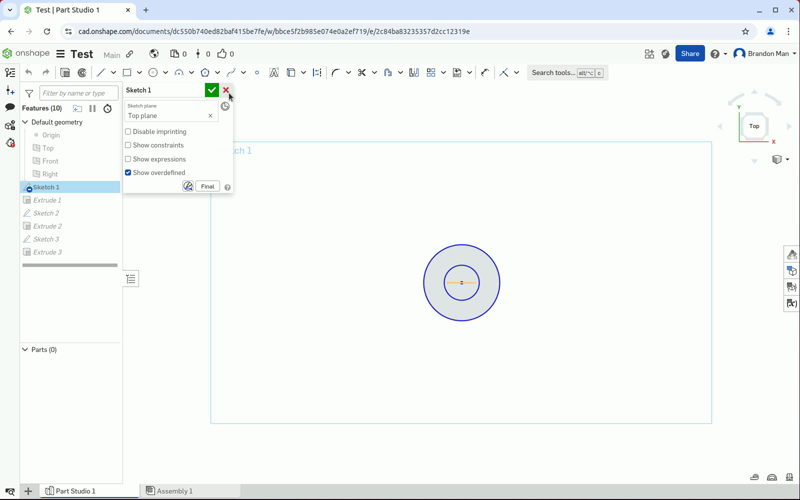
click(229, 92)
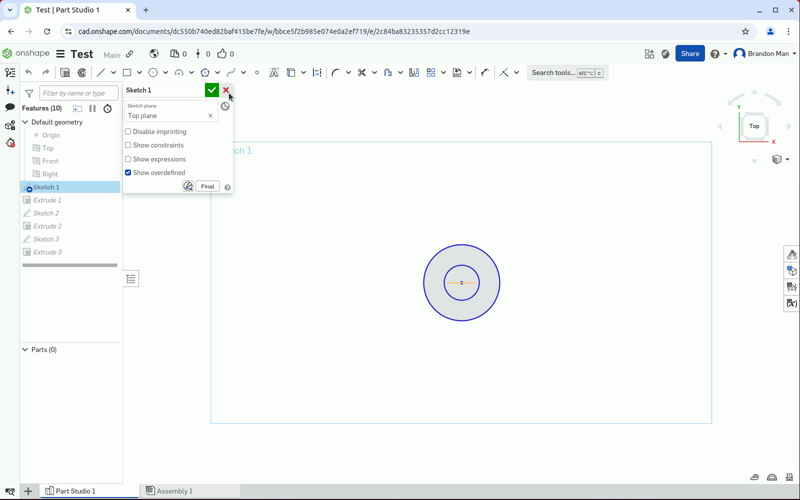
key(shift+s)
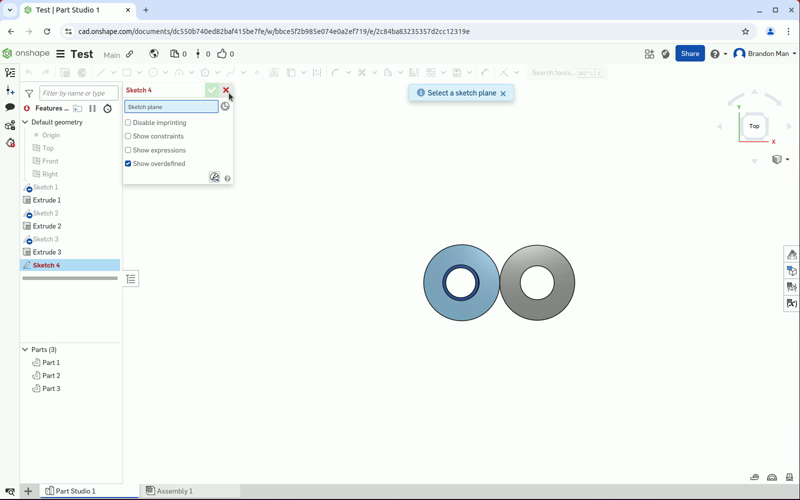
mouse_move(73, 150)
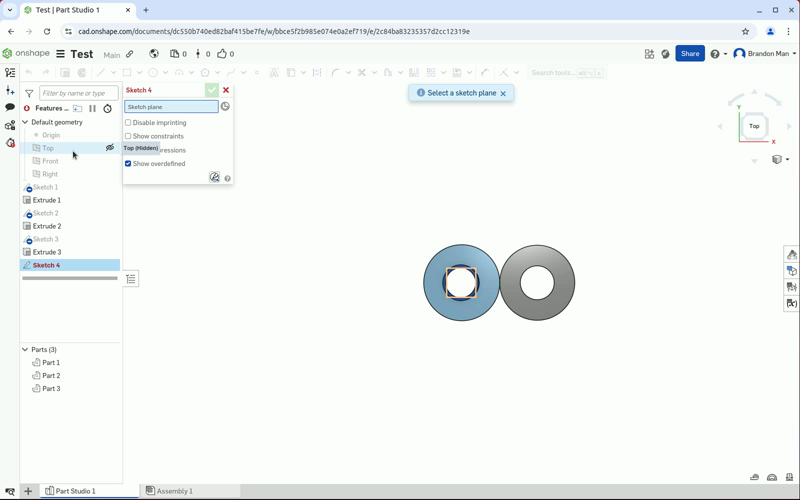
click(73, 150)
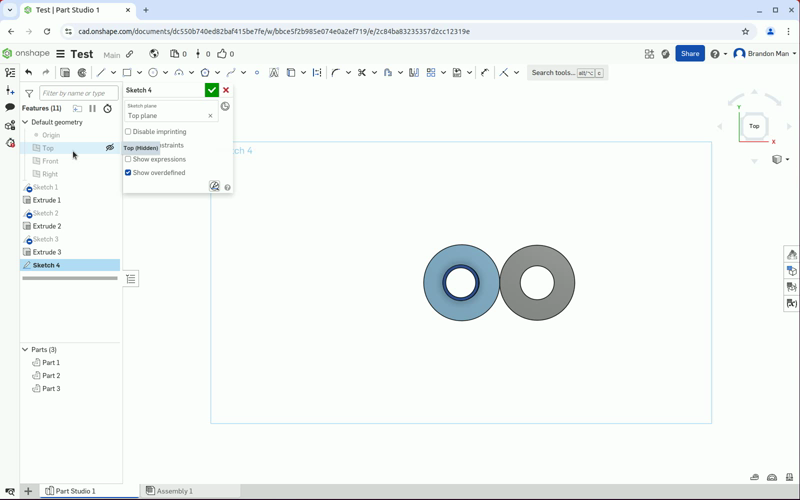
mouse_move(73, 352)
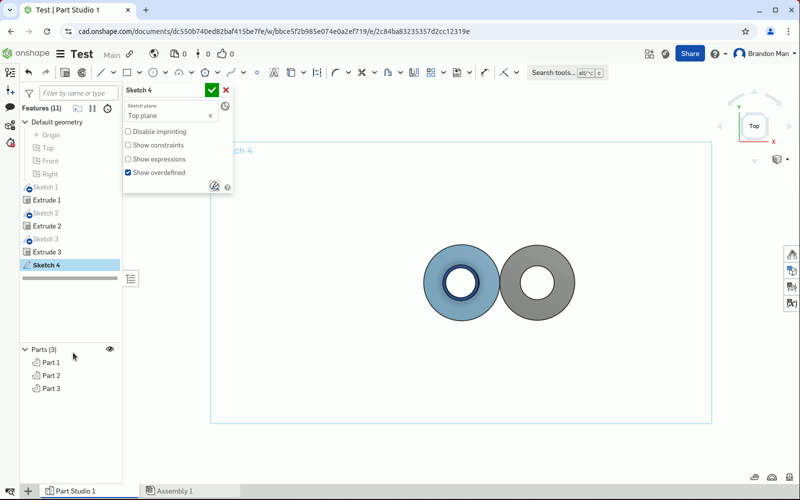
key(y)
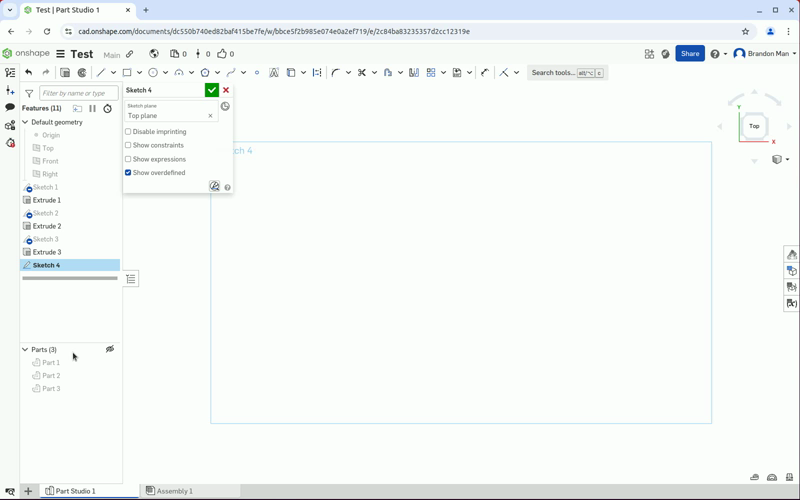
key(c)
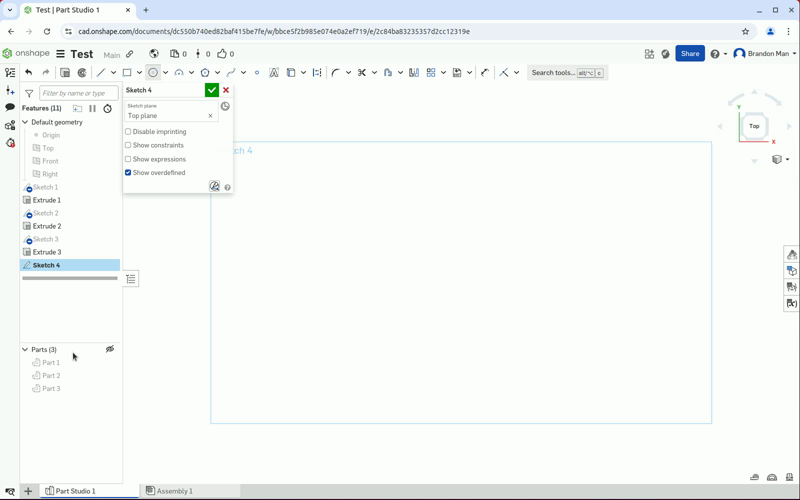
key_down(shift)
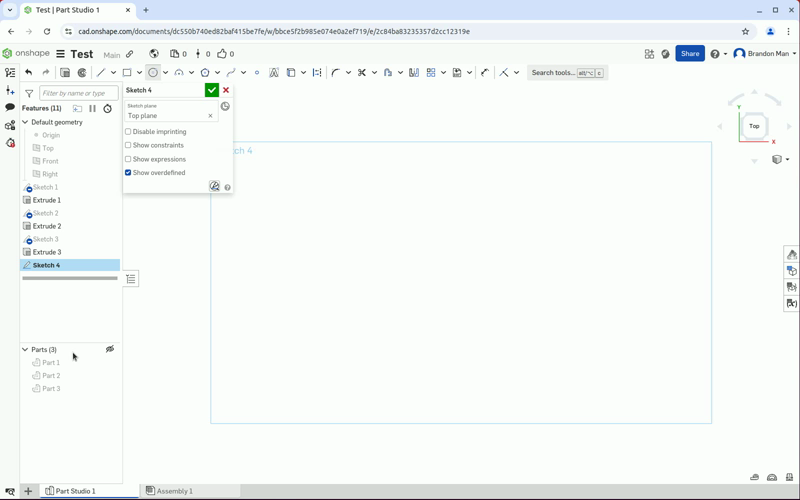
mouse_move(537, 282)
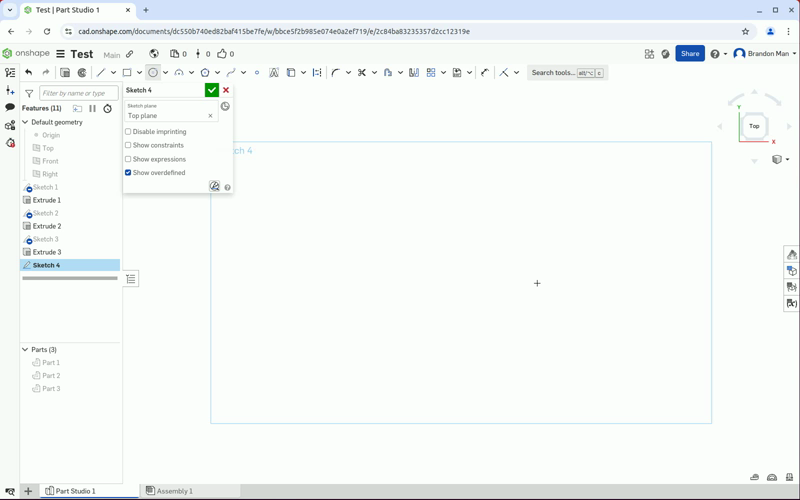
click(537, 282)
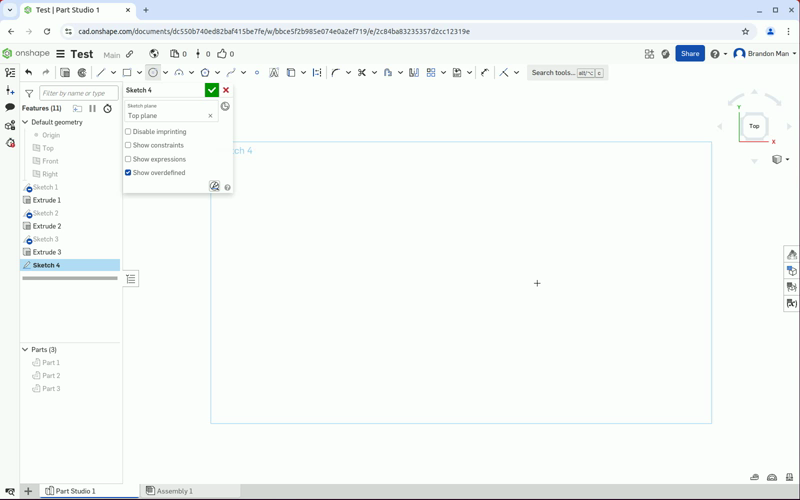
key_up(shift)
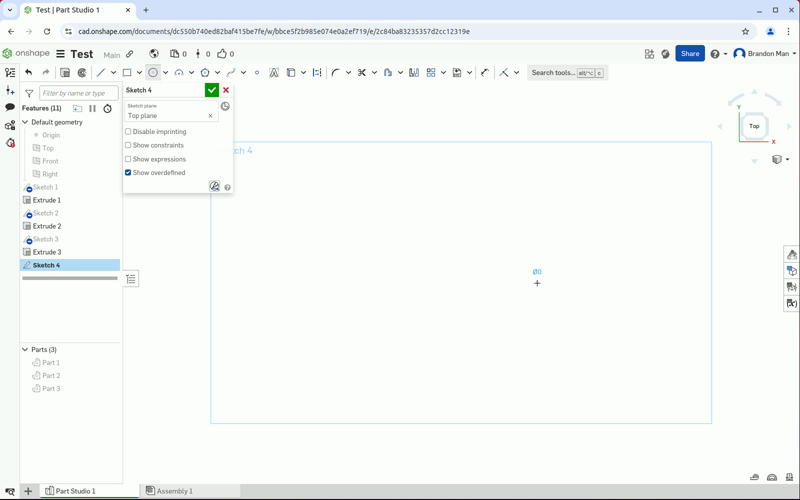
mouse_move(554, 282)
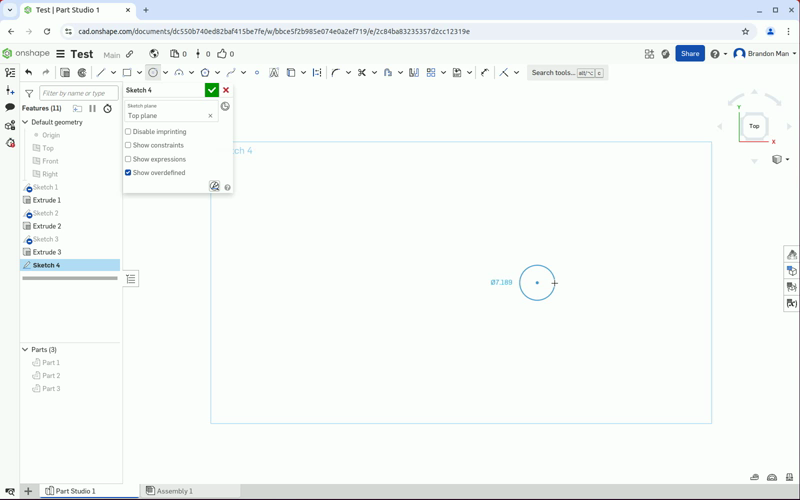
click(554, 282)
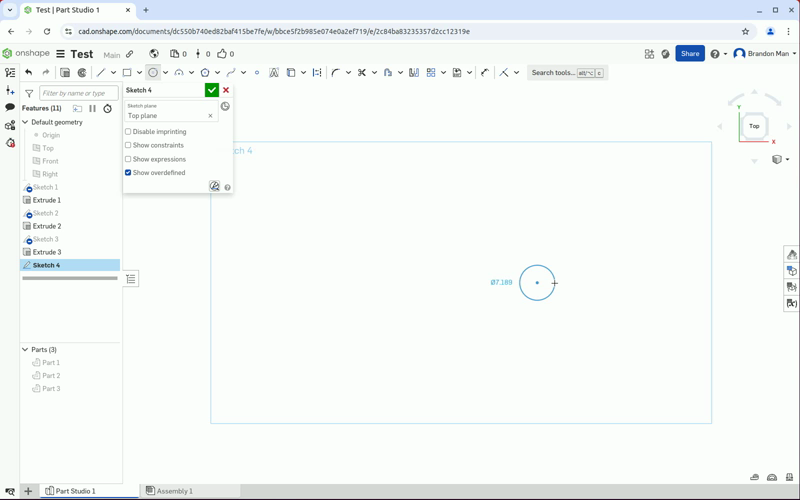
key(esc)
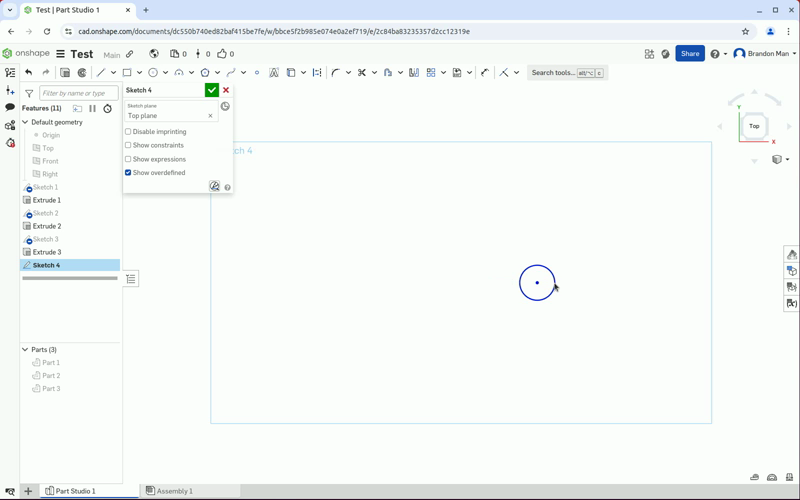
key(c)
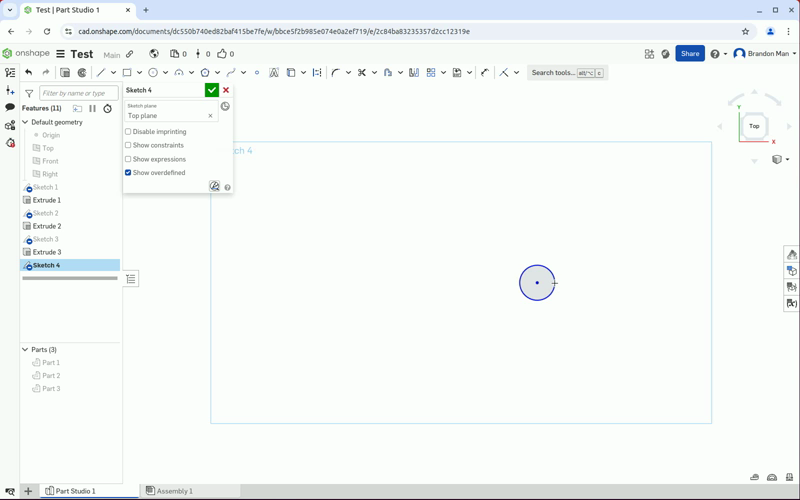
key_down(shift)
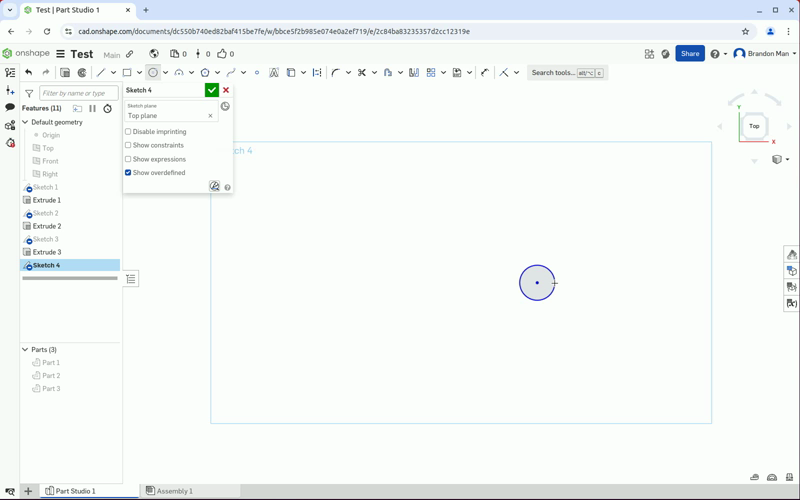
mouse_move(537, 282)
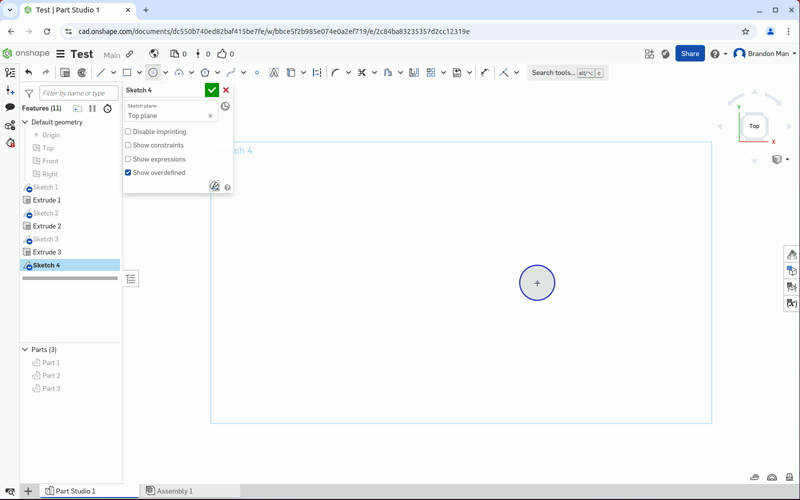
click(537, 282)
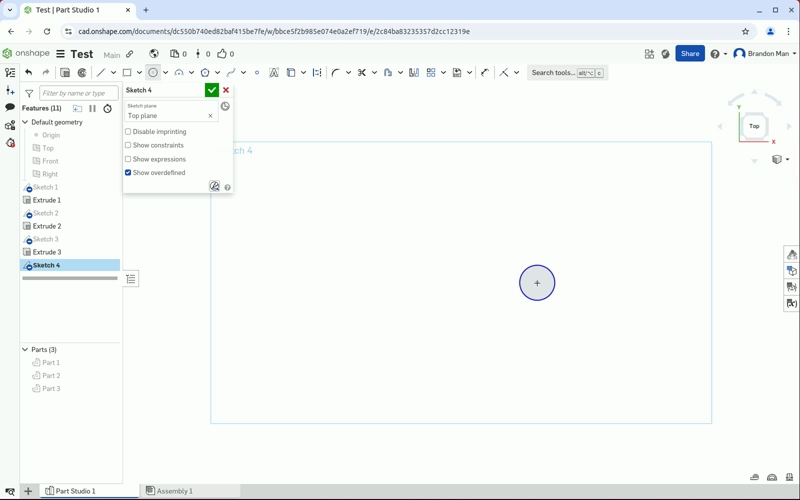
key_up(shift)
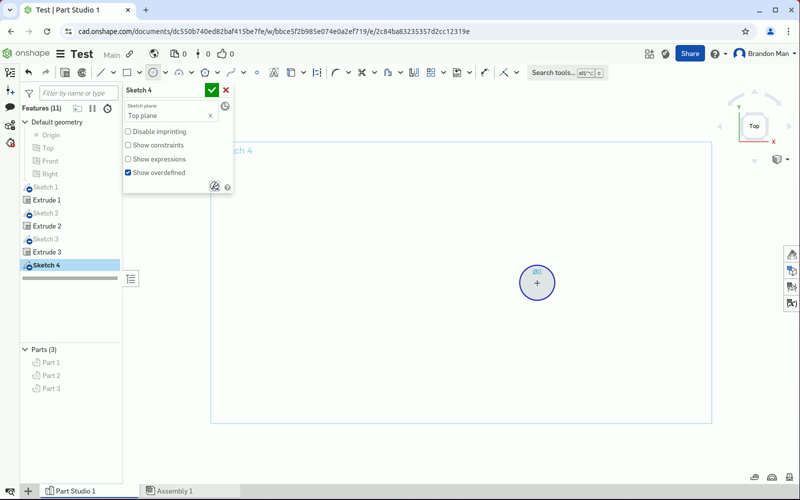
mouse_move(552, 282)
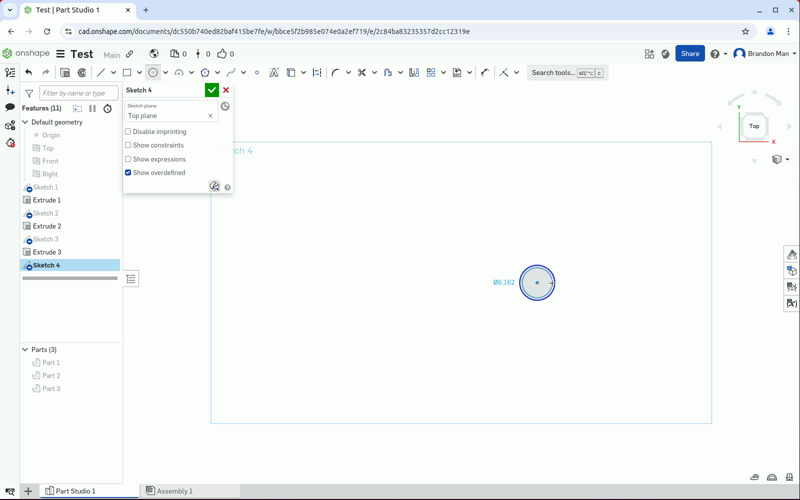
scroll(6)
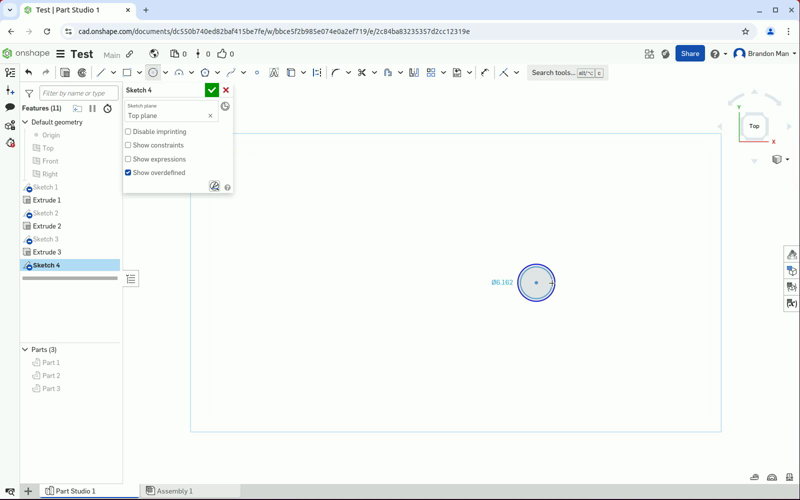
scroll(6)
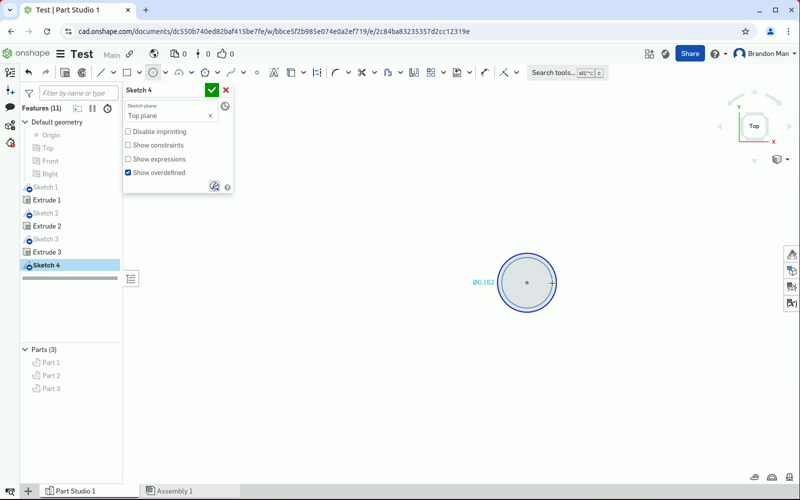
scroll(6)
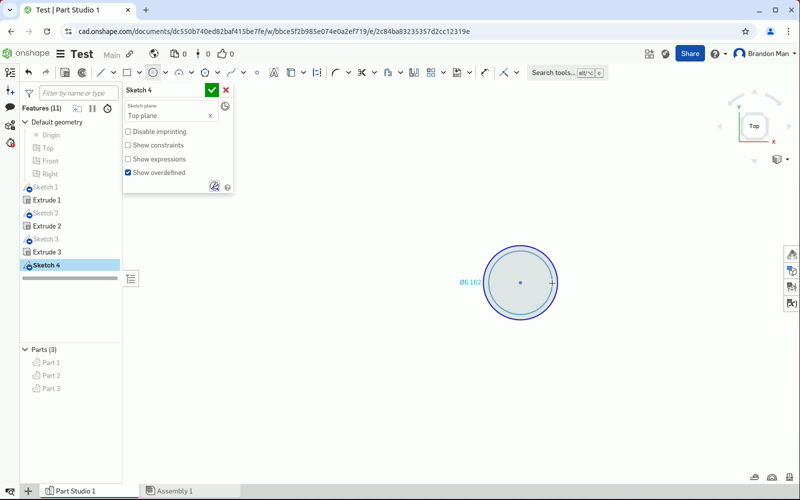
scroll(6)
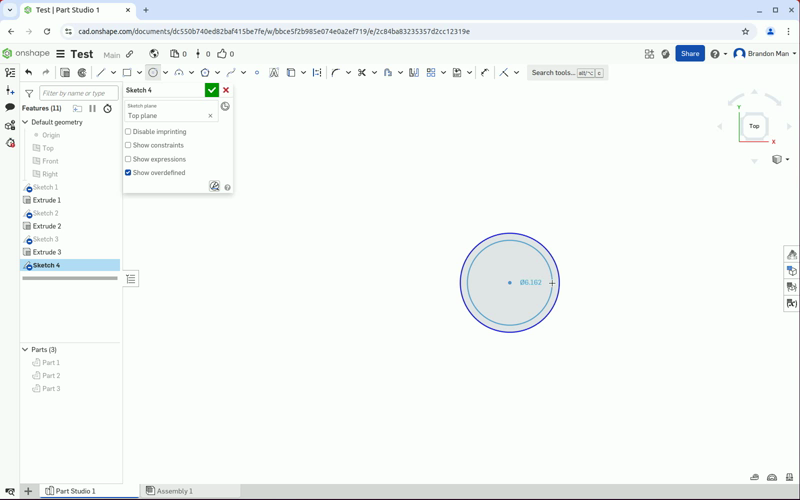
scroll(6)
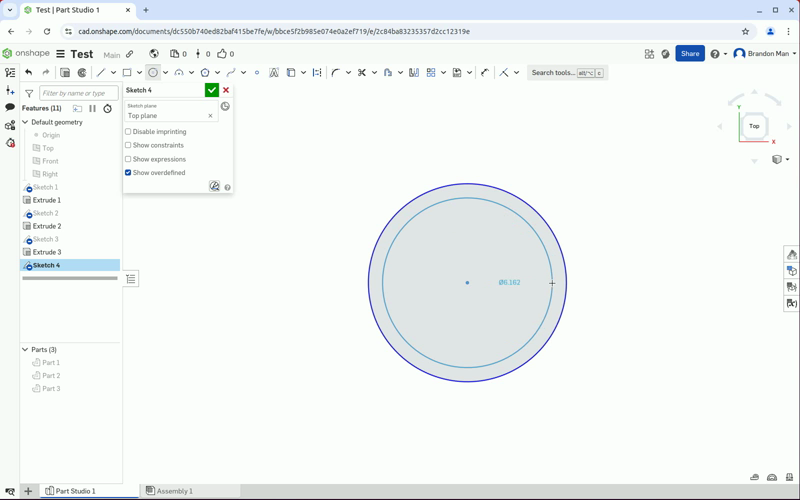
scroll(6)
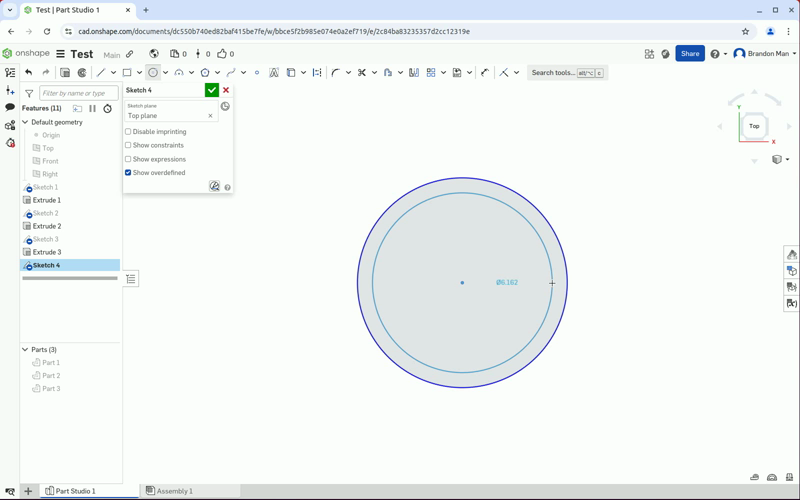
scroll(6)
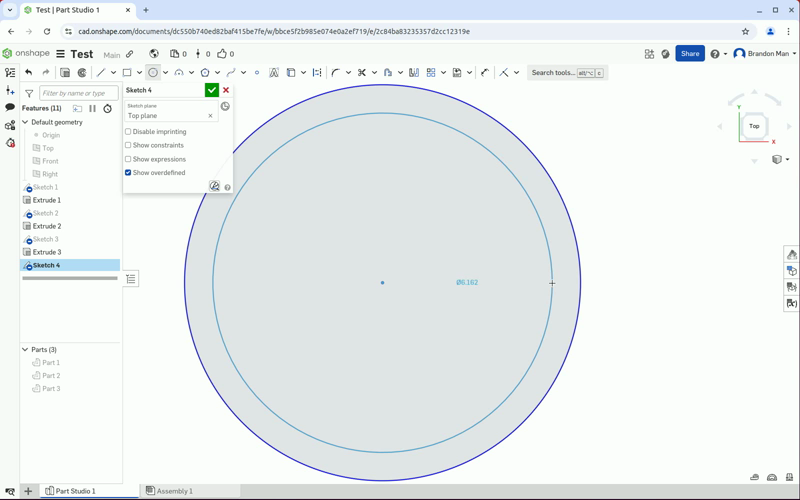
click(552, 282)
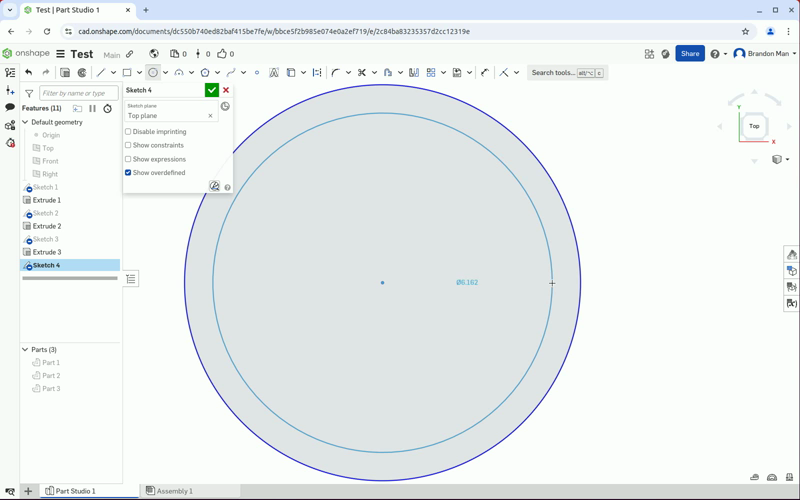
scroll(-6)
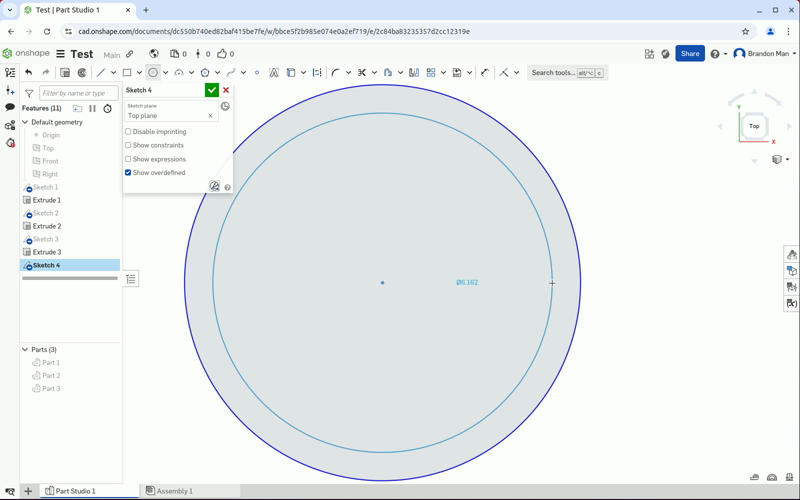
scroll(-6)
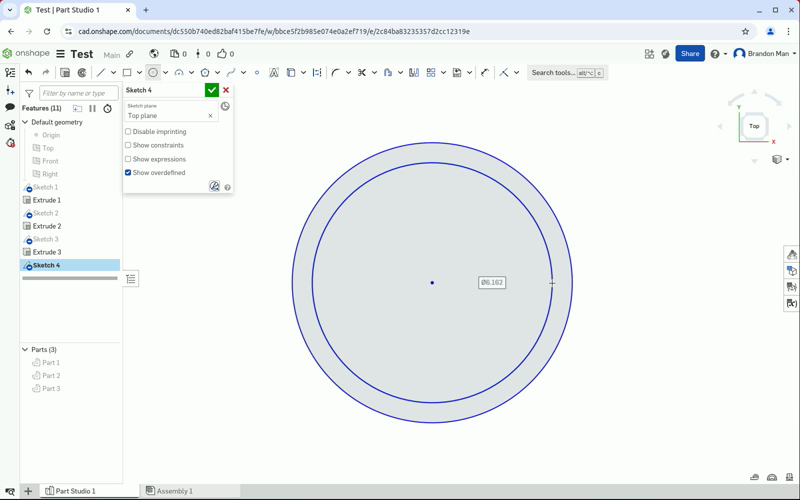
scroll(-6)
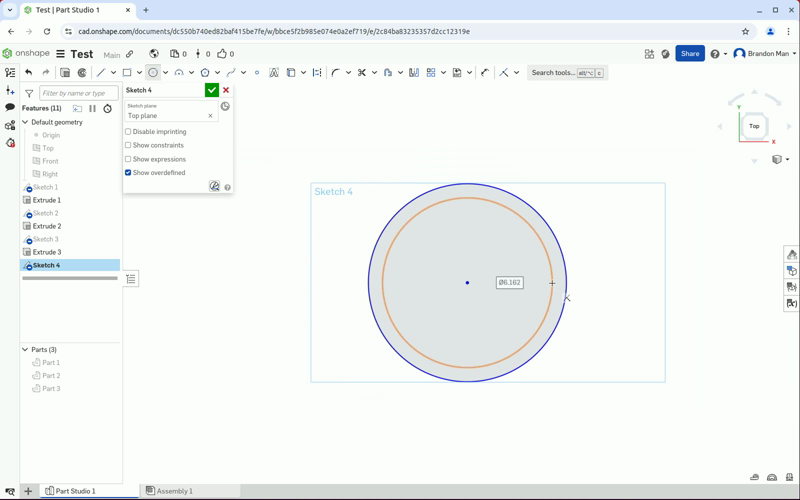
scroll(-6)
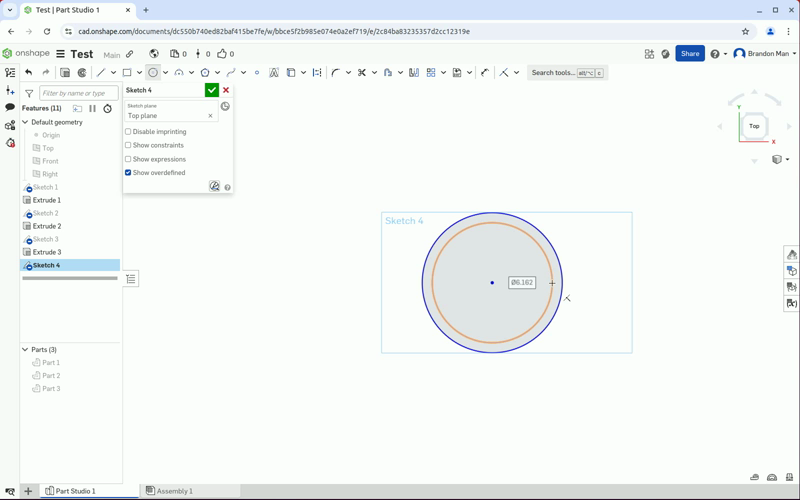
scroll(-6)
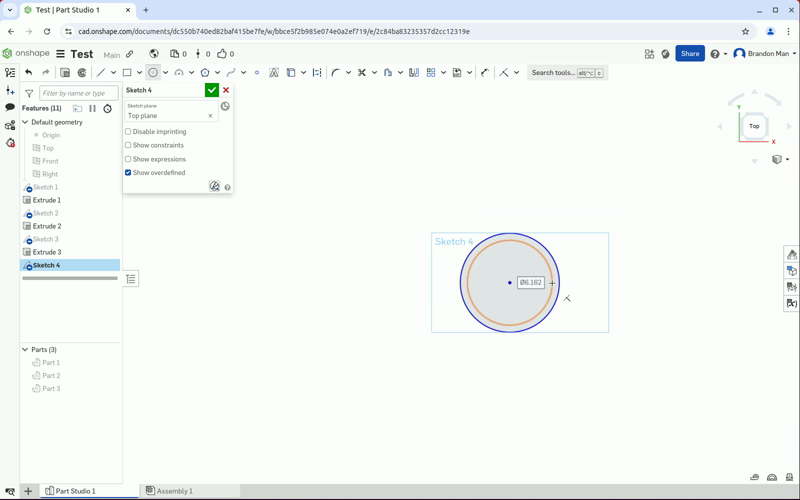
scroll(-6)
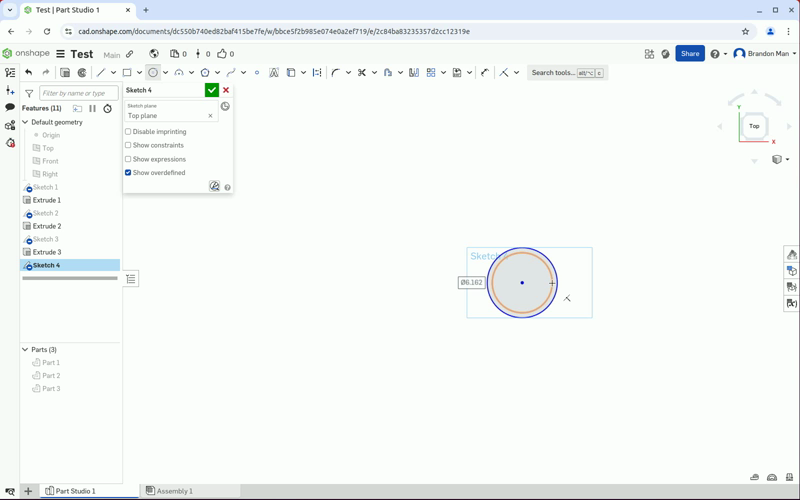
scroll(-6)
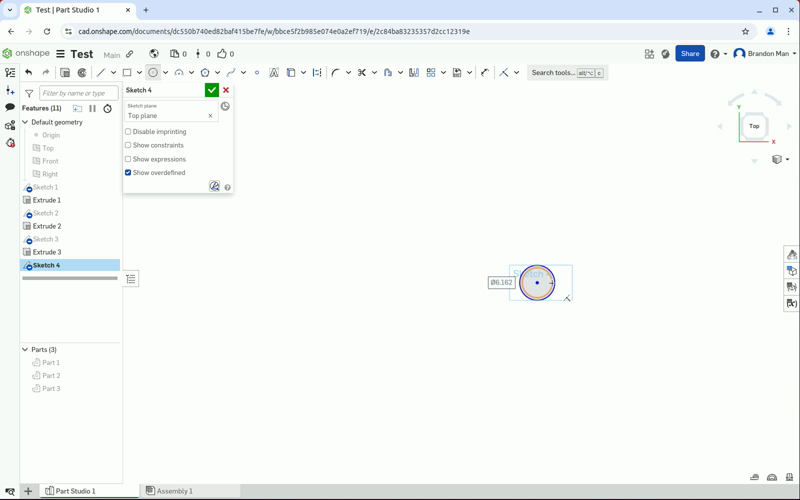
key(esc)
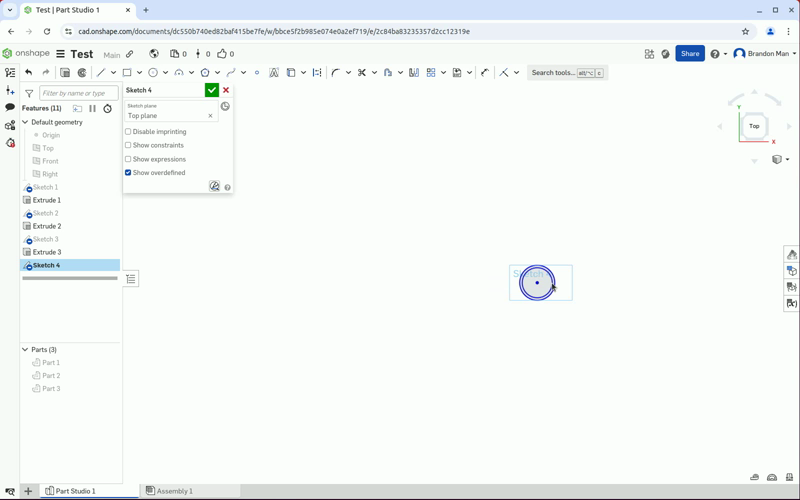
mouse_move(519, 282)
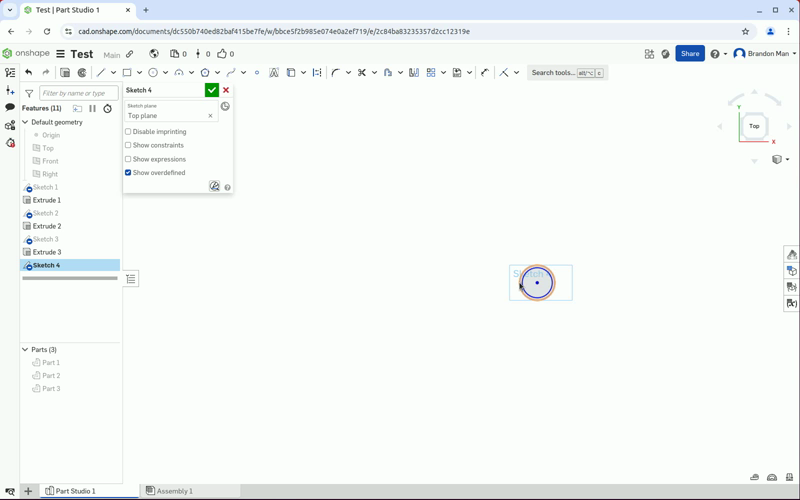
scroll(6)
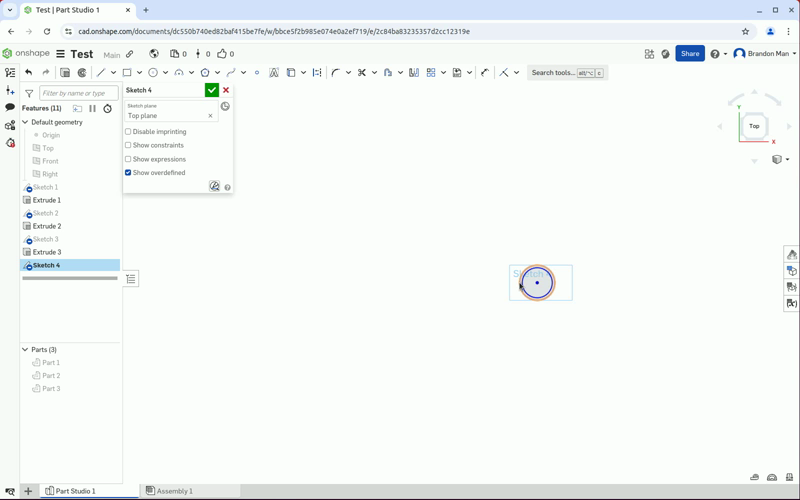
scroll(6)
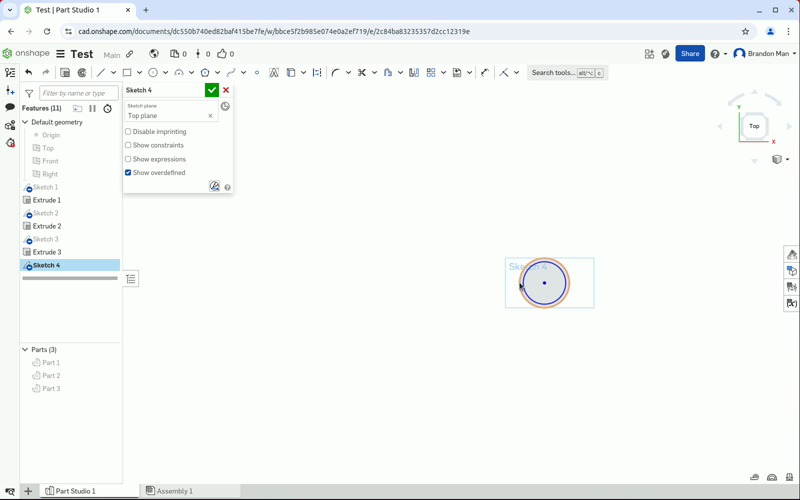
scroll(6)
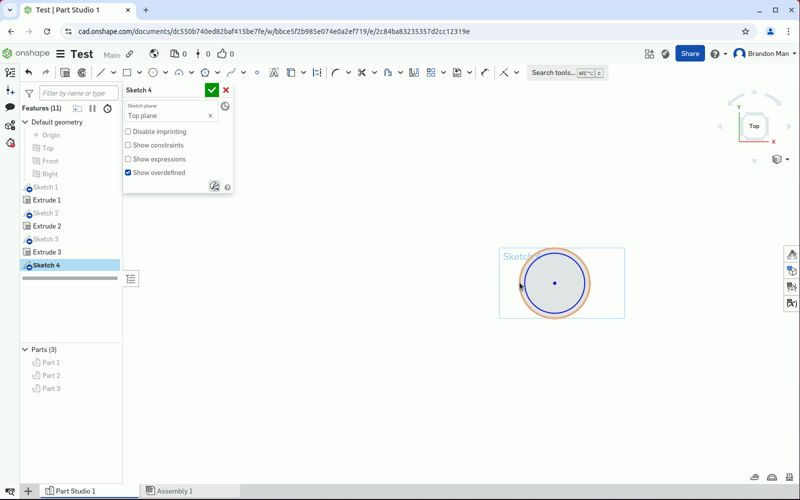
scroll(6)
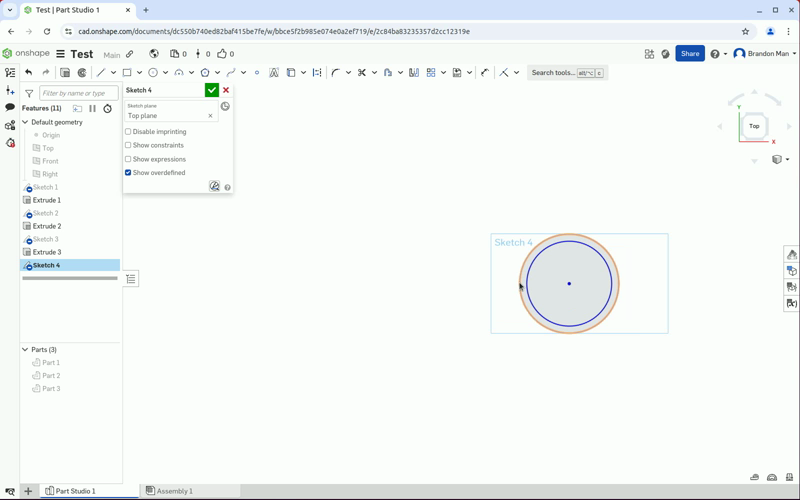
scroll(6)
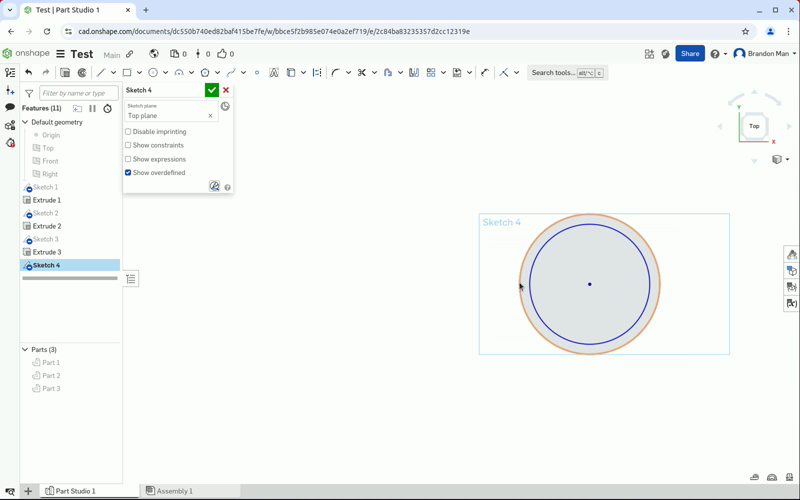
scroll(6)
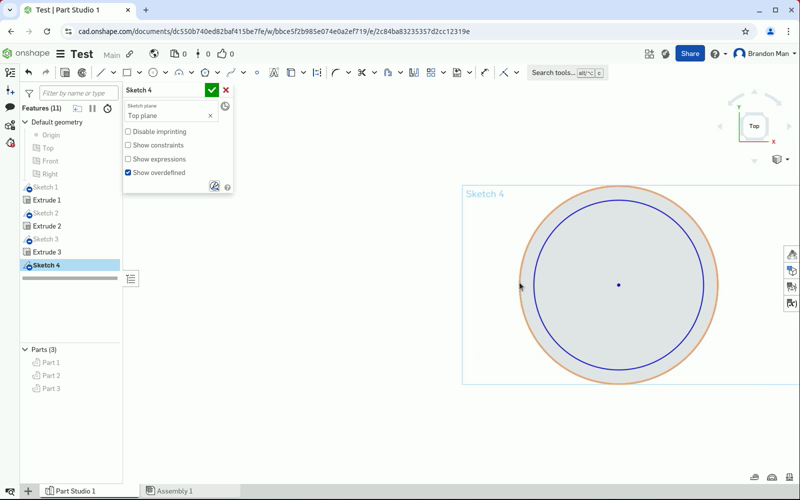
scroll(6)
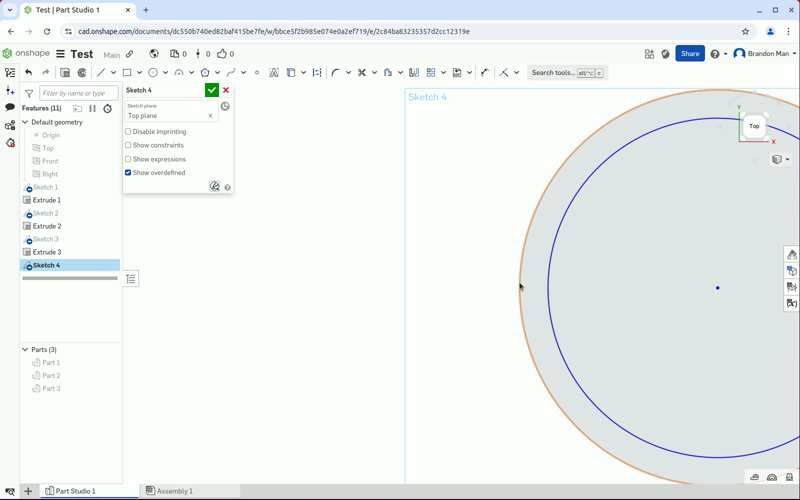
click(519, 282)
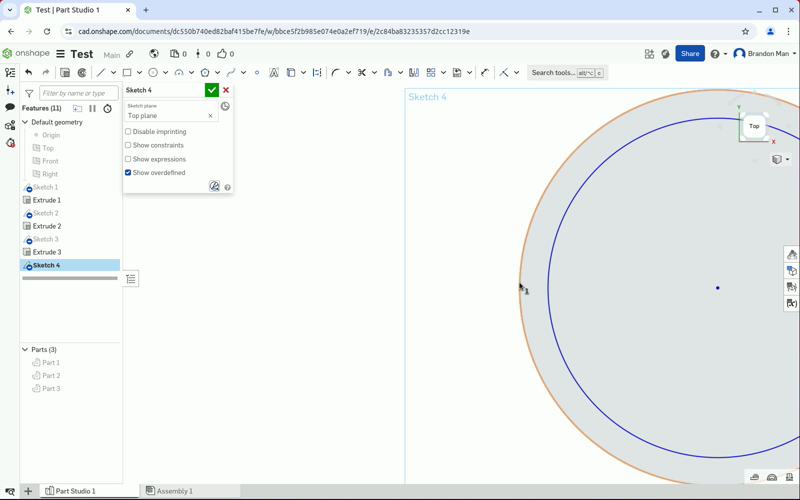
scroll(-6)
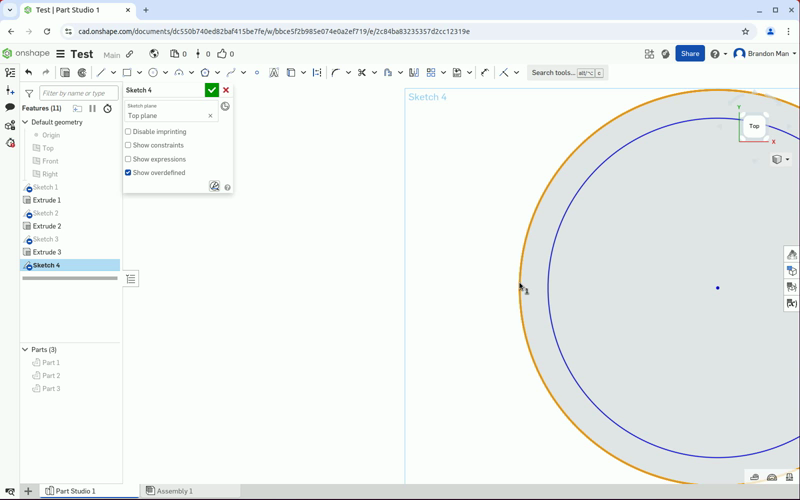
scroll(-6)
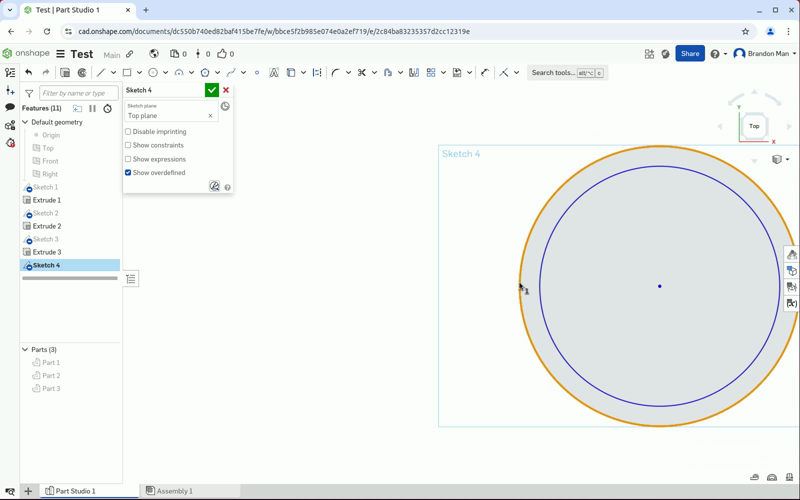
scroll(-6)
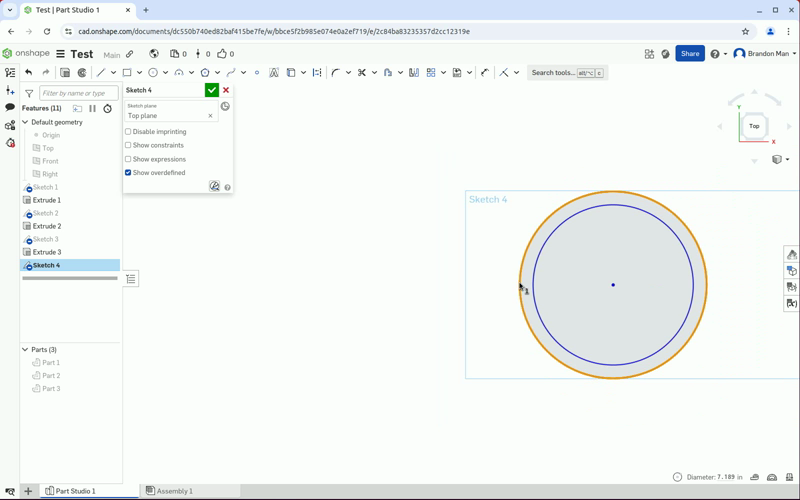
scroll(-6)
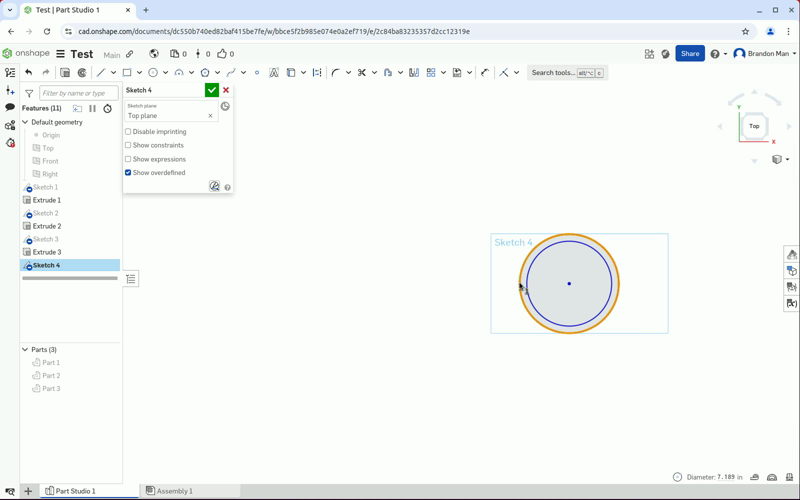
scroll(-6)
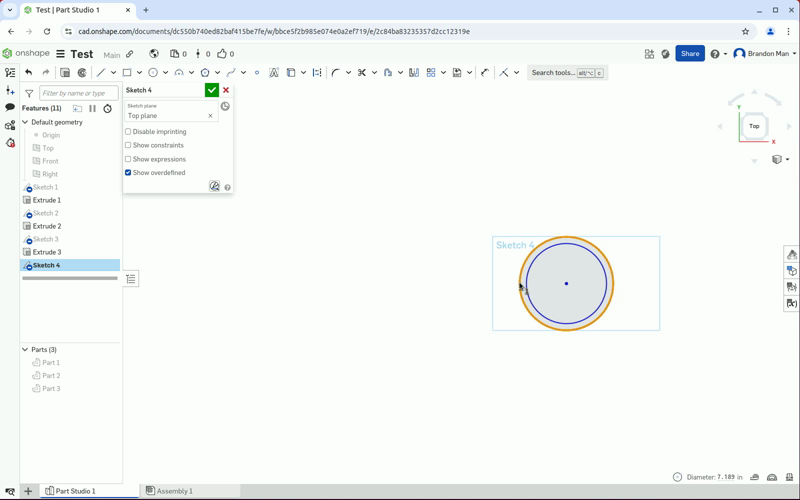
scroll(-6)
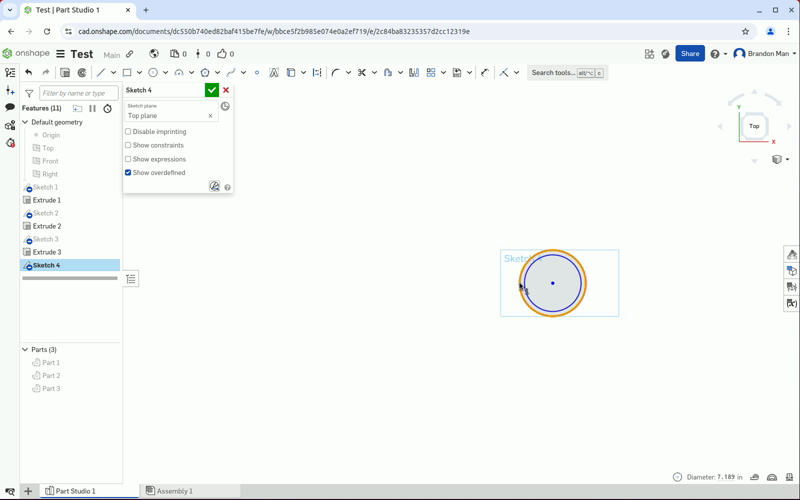
scroll(-6)
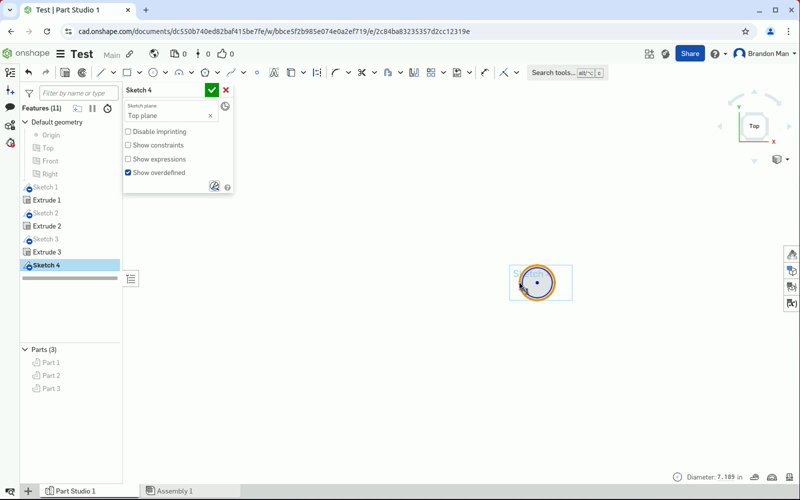
mouse_move(73, 352)
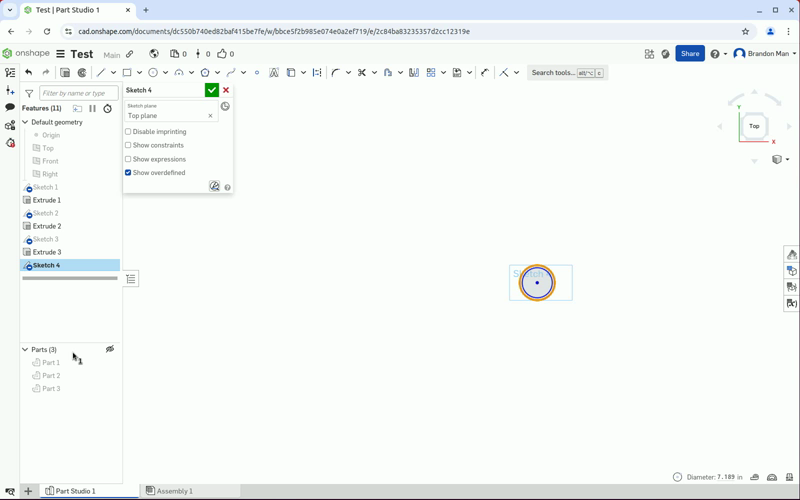
key(shift+y)
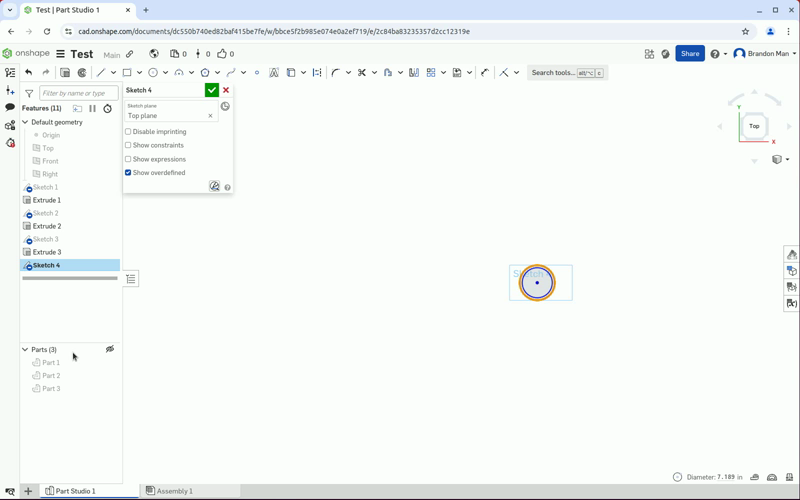
key(shift+e)
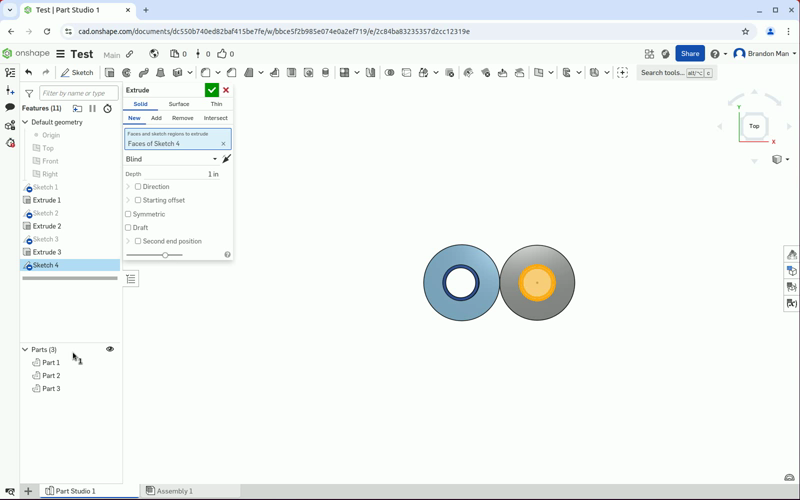
mouse_move(143, 106)
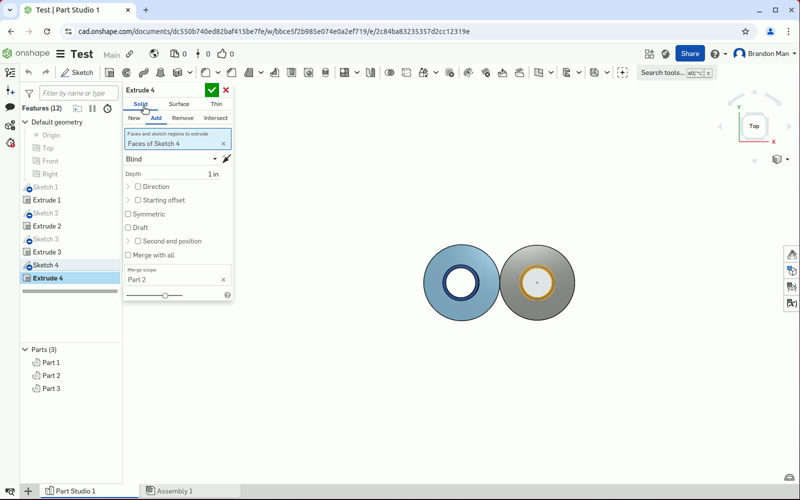
click(143, 106)
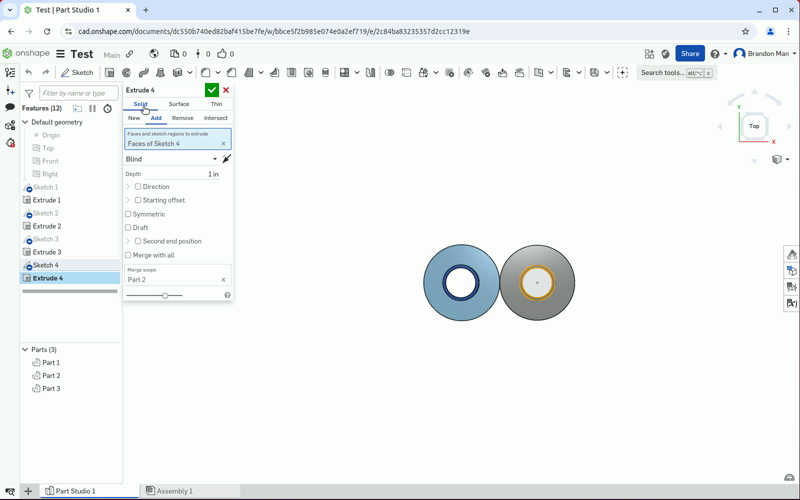
mouse_move(137, 120)
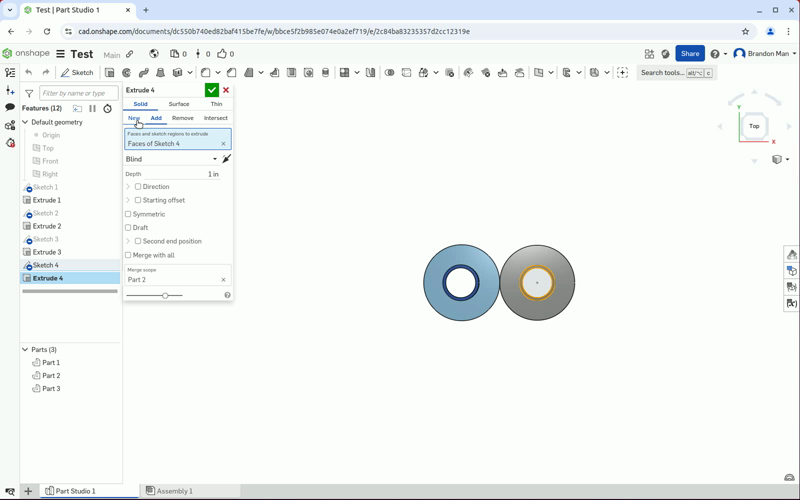
click(137, 120)
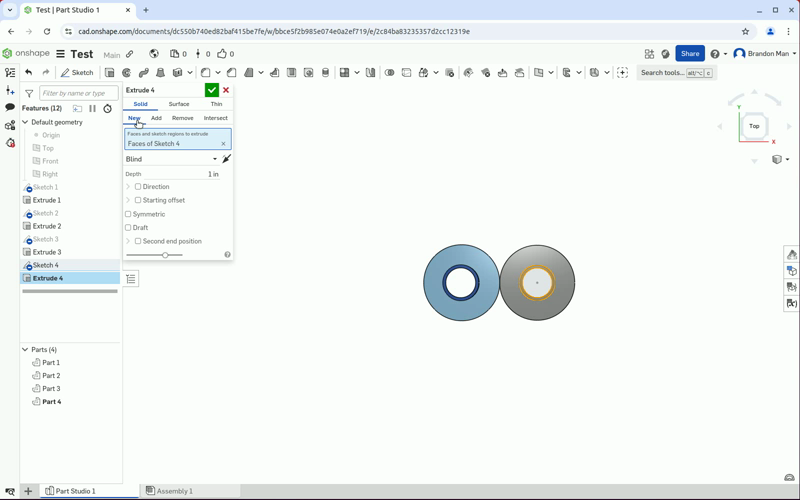
key(tab, 4)
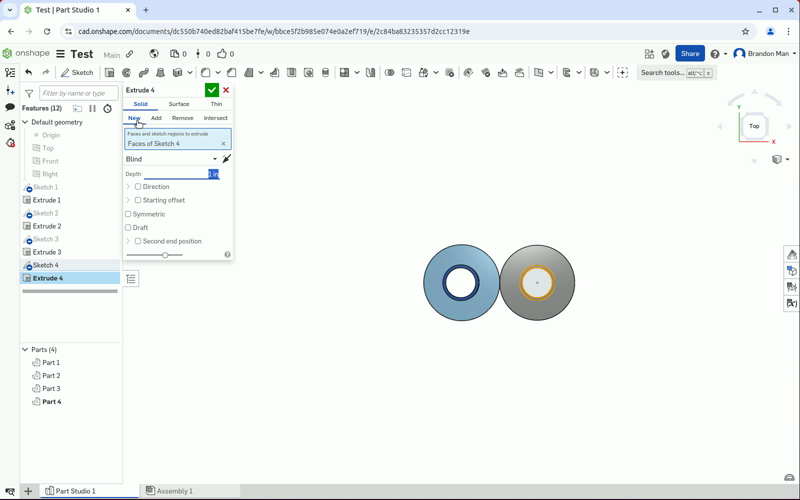
text(1.926)
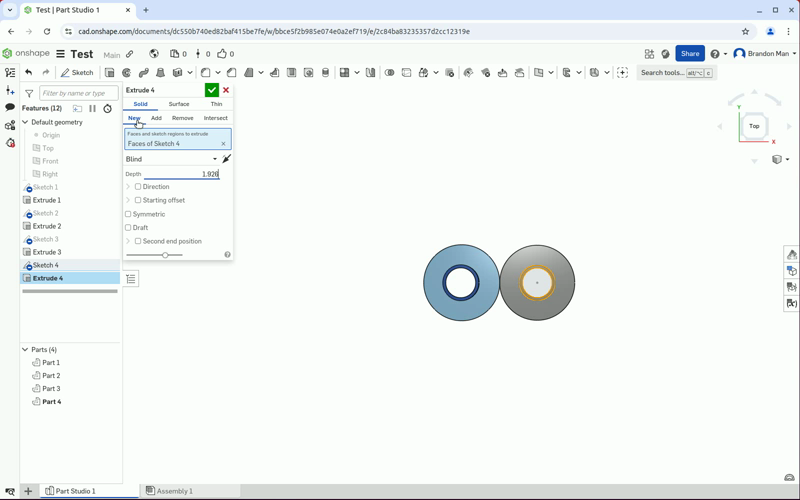
key(enter)
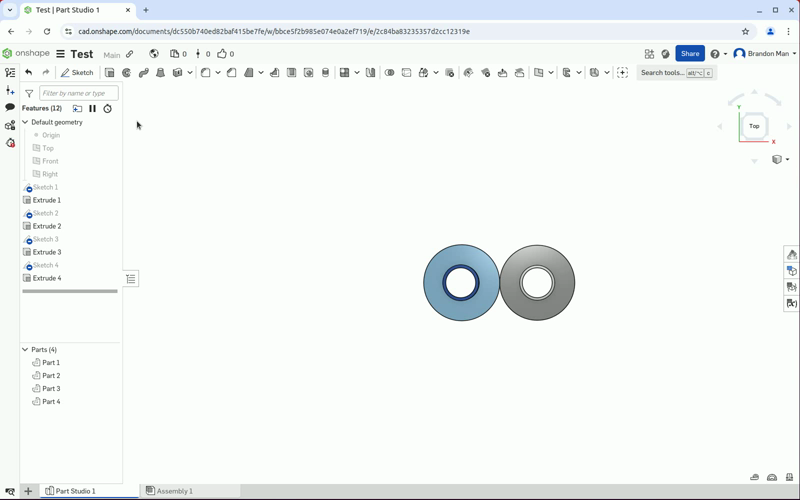
key(shift+h)
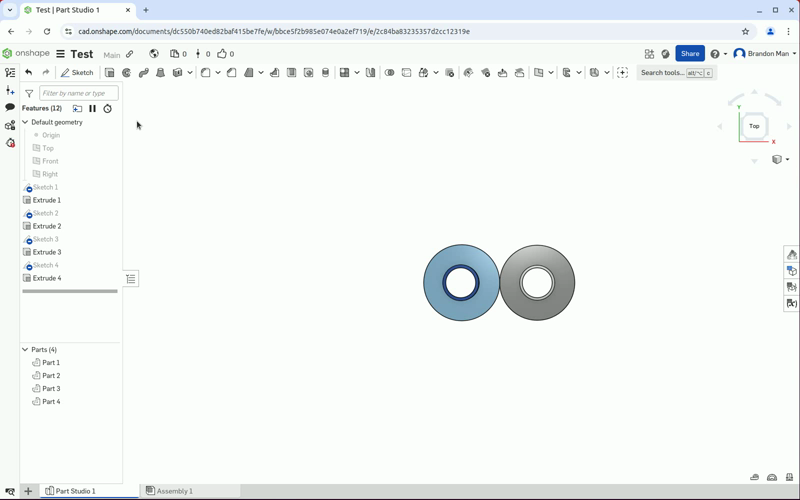
key(shift+h)
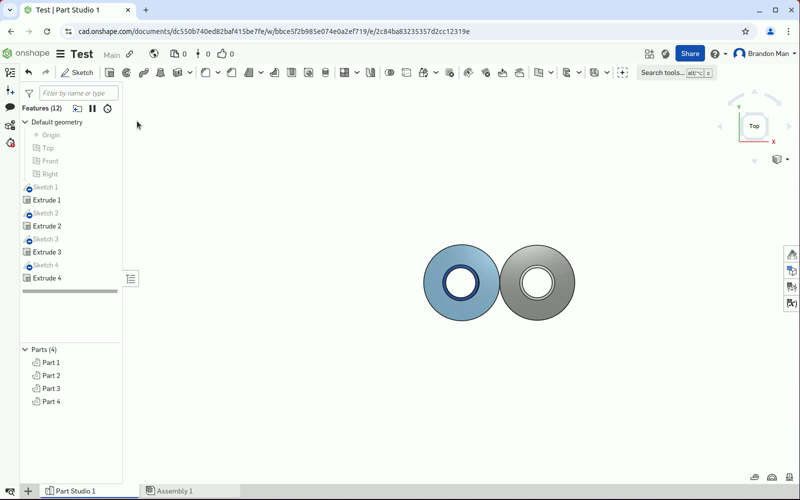
mouse_move(73, 189)
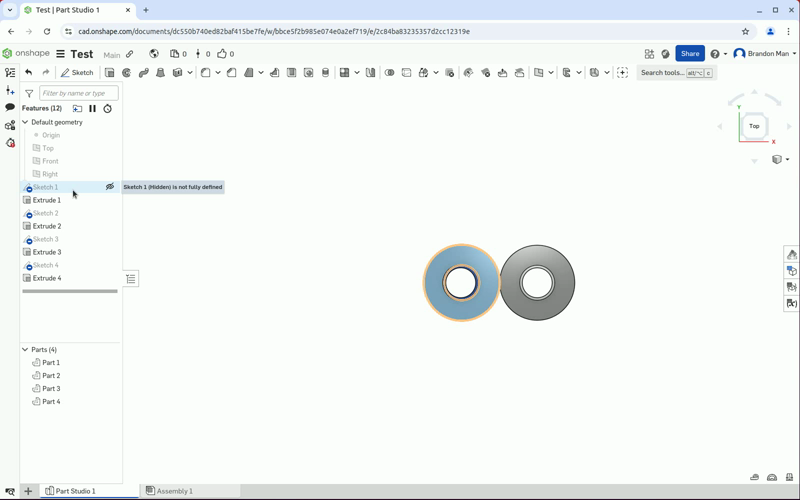
click(73, 189)
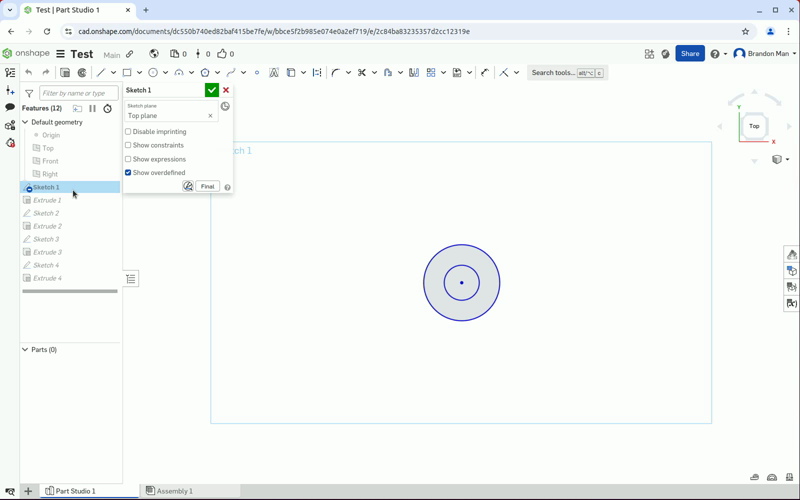
mouse_move(229, 92)
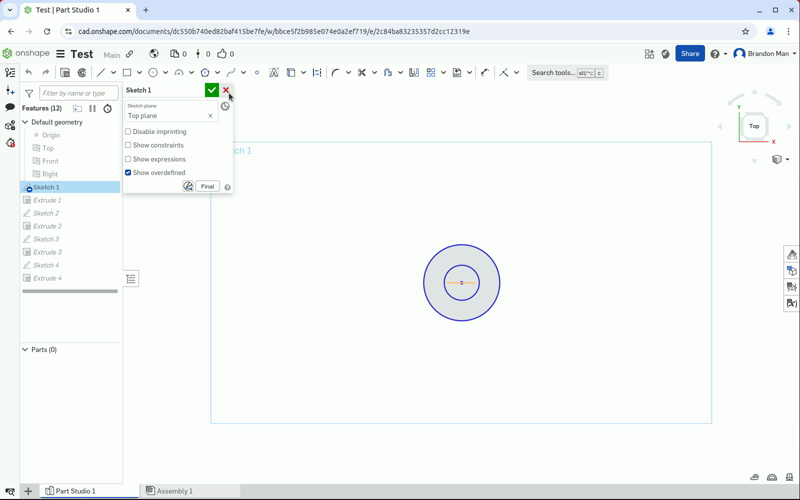
click(229, 92)
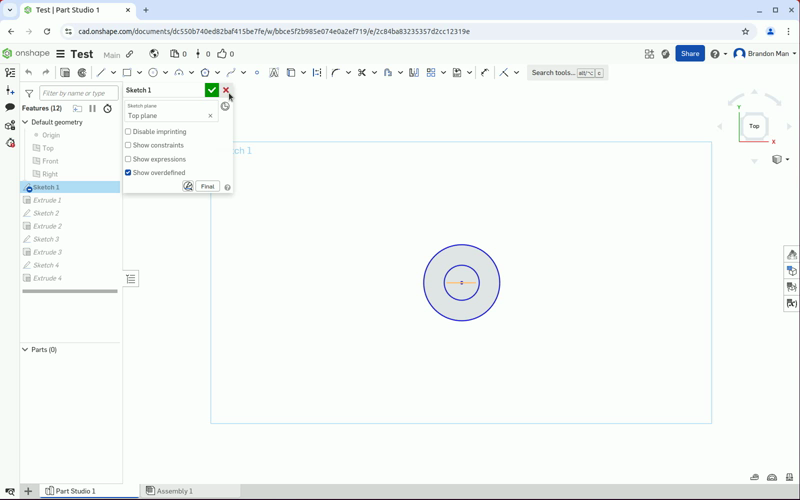
key(shift+s)
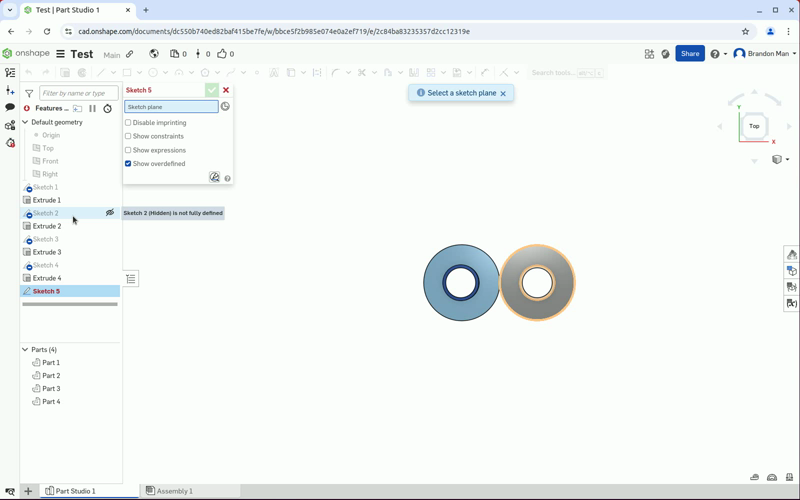
scroll(3)
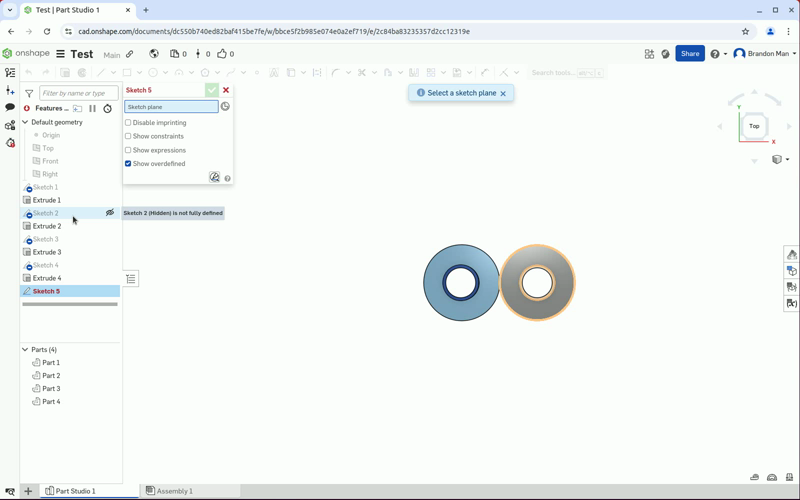
mouse_move(73, 150)
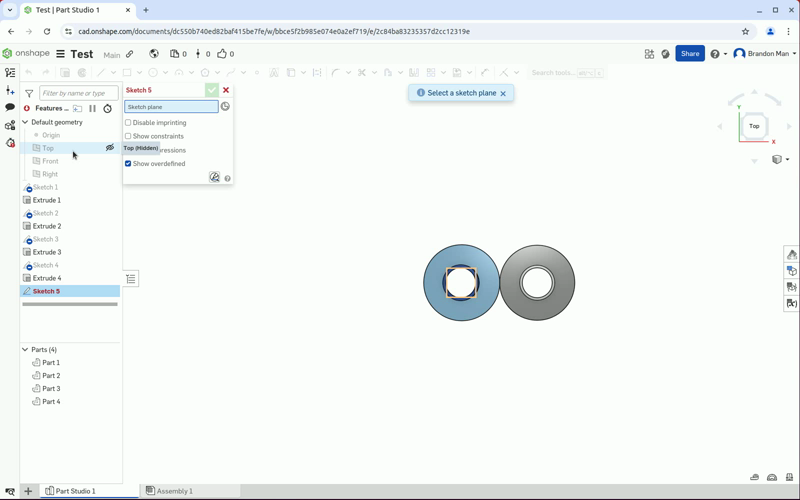
click(73, 150)
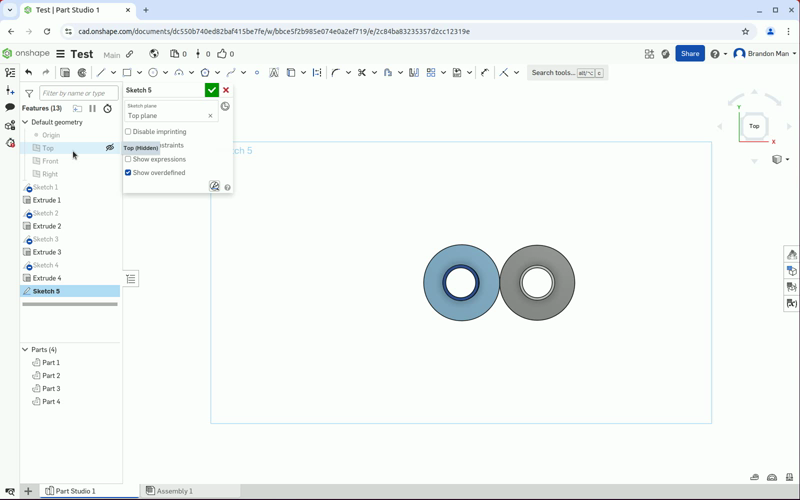
mouse_move(73, 352)
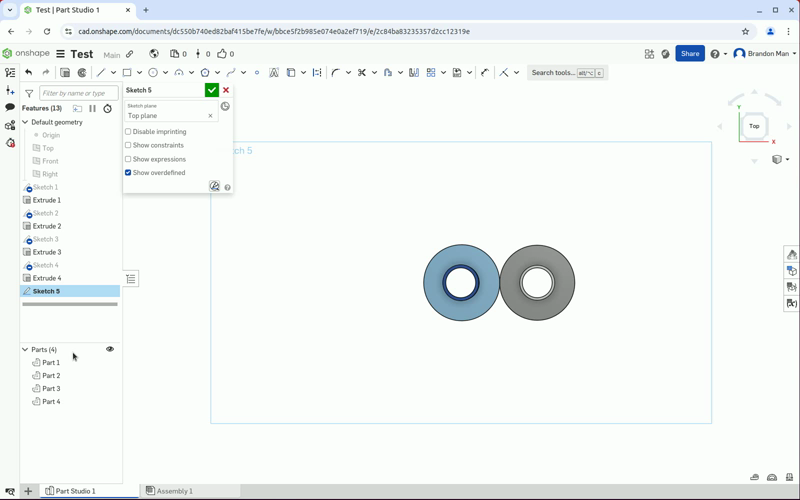
key(y)
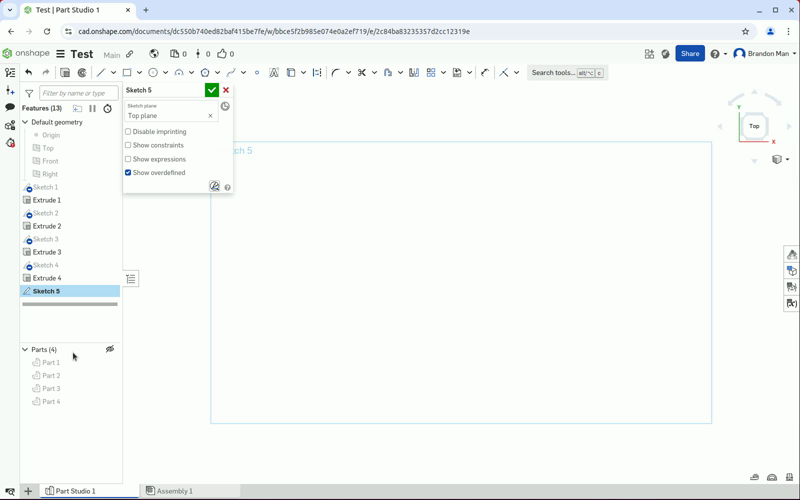
key(c)
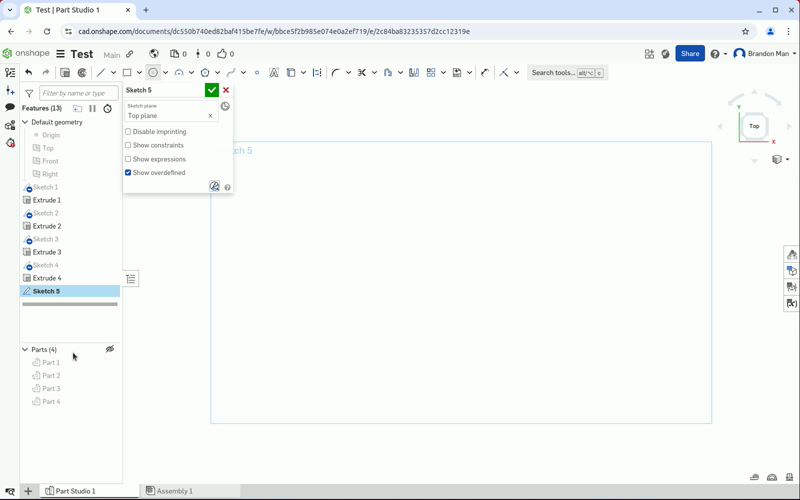
key_down(shift)
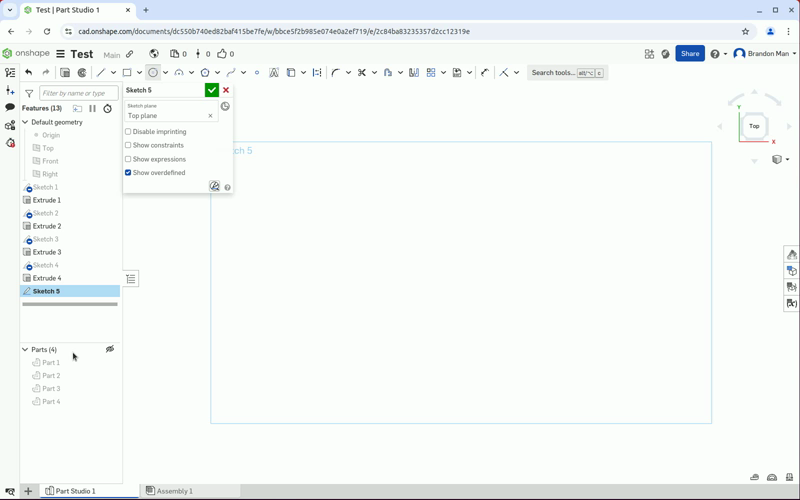
mouse_move(460, 282)
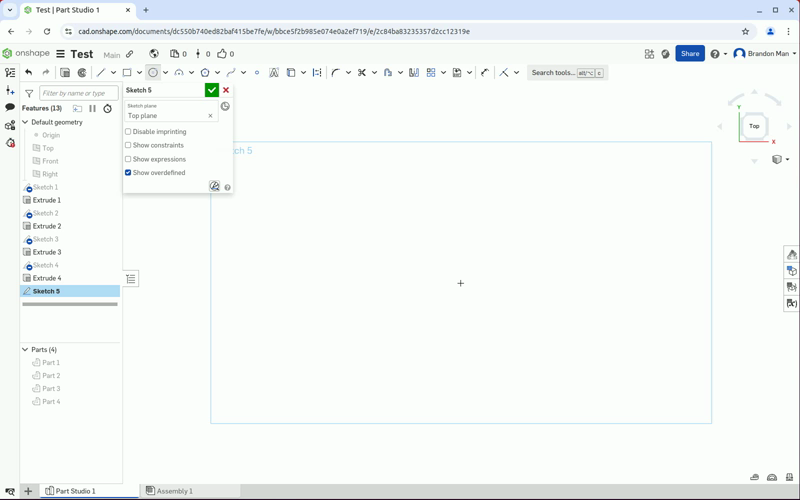
click(460, 282)
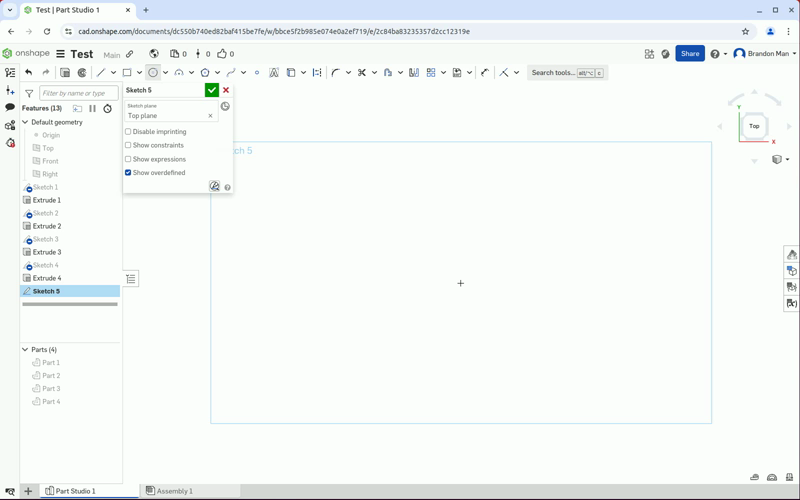
key_up(shift)
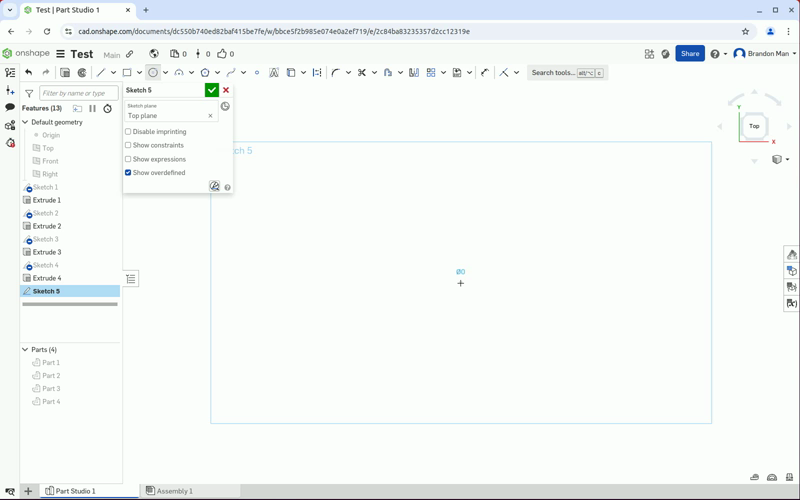
mouse_move(476, 282)
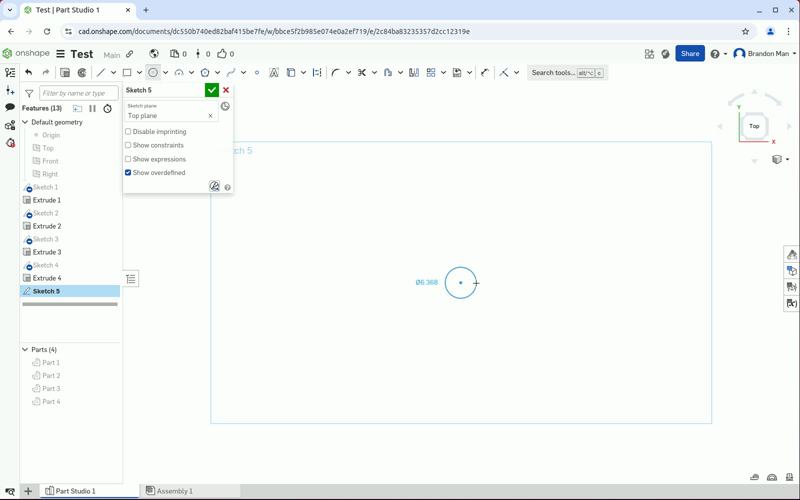
click(476, 282)
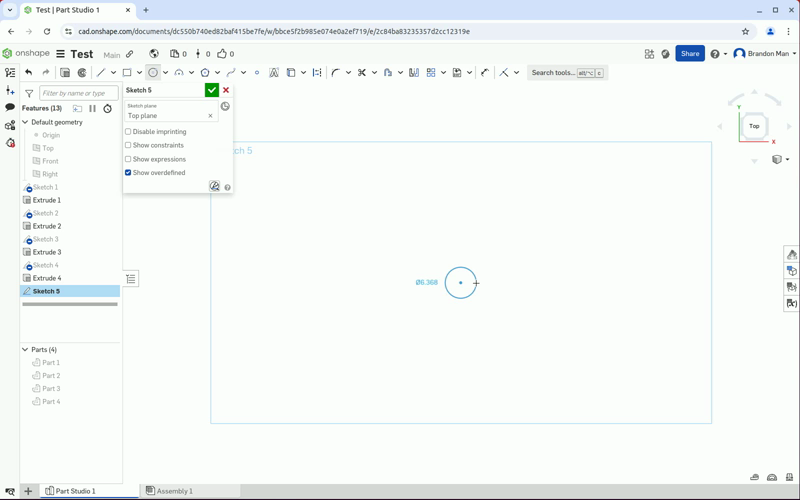
key(esc)
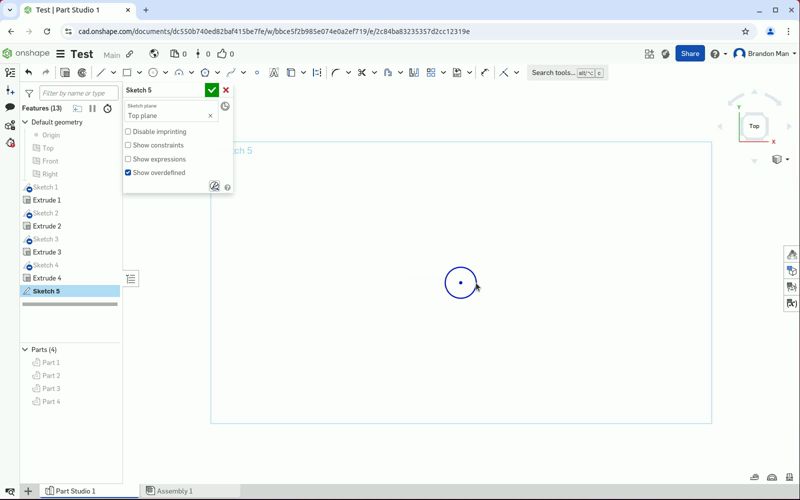
key(c)
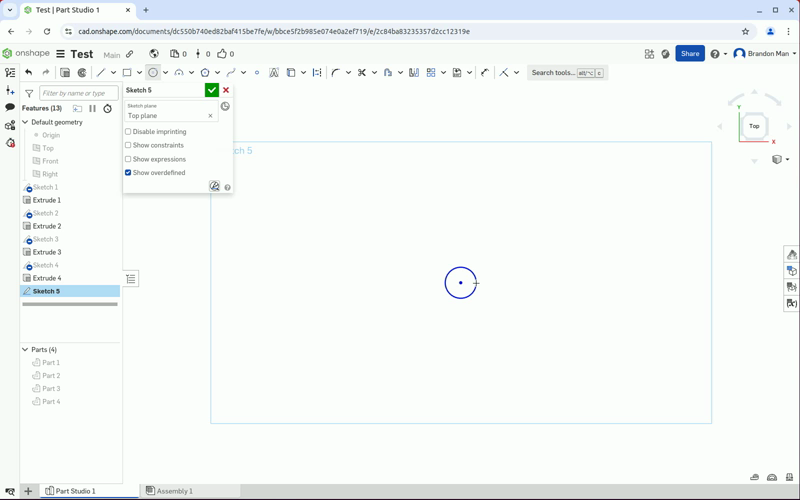
key_down(shift)
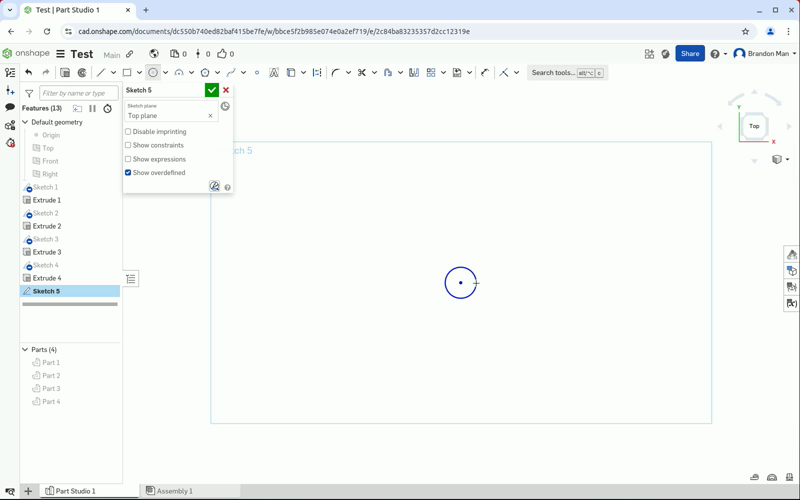
mouse_move(460, 282)
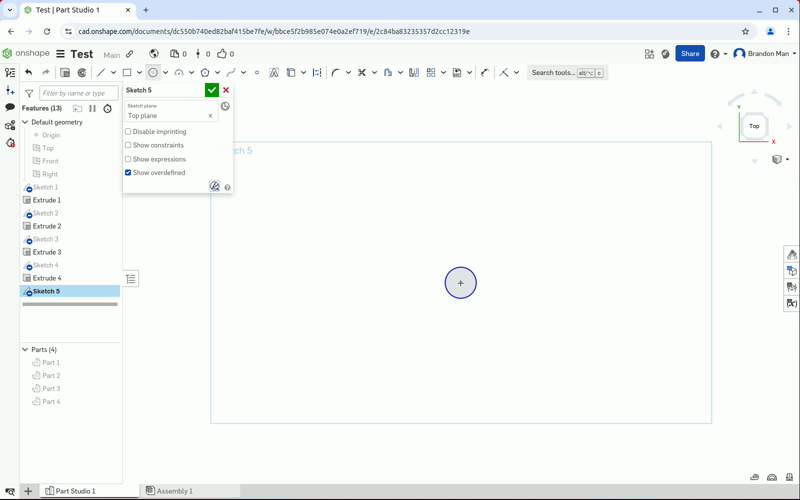
click(460, 282)
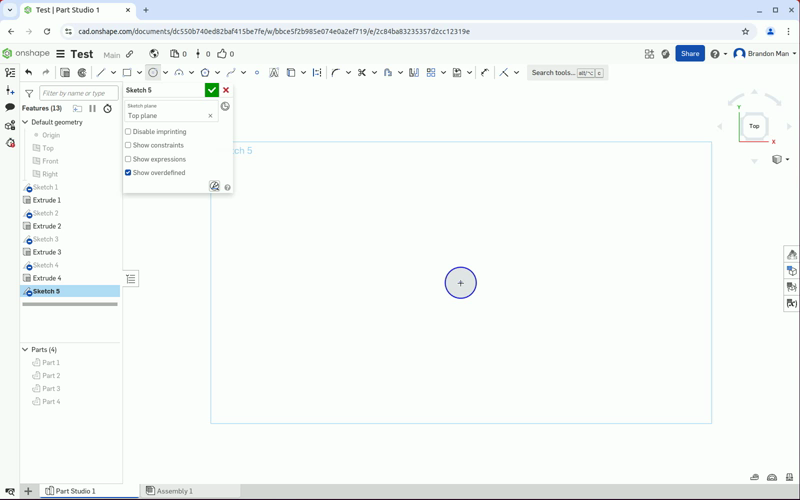
key_up(shift)
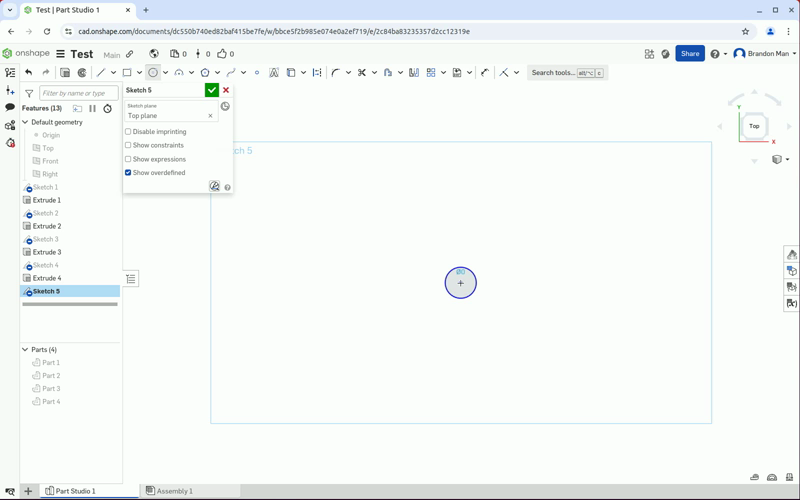
mouse_move(468, 282)
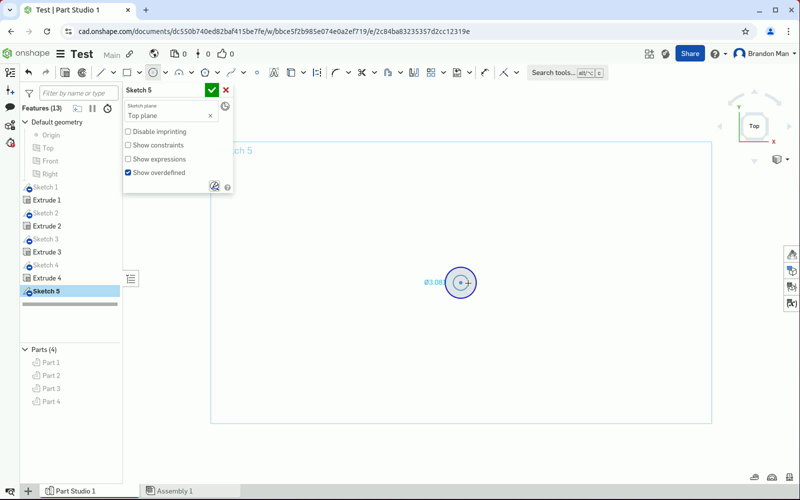
click(468, 282)
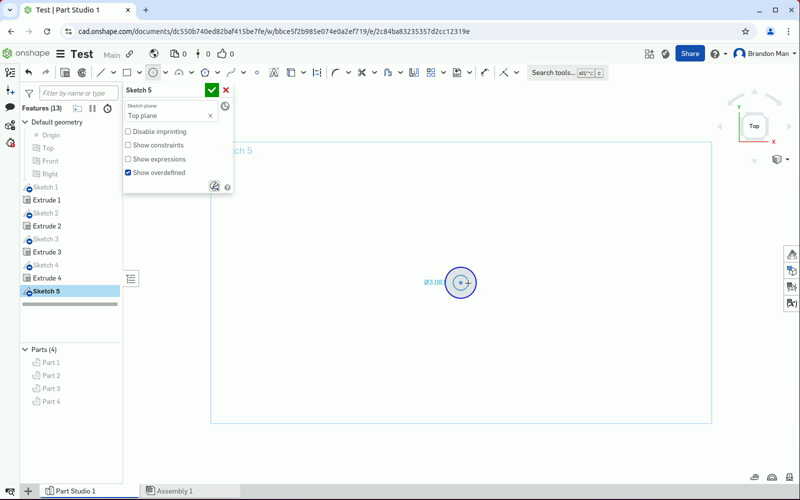
key(esc)
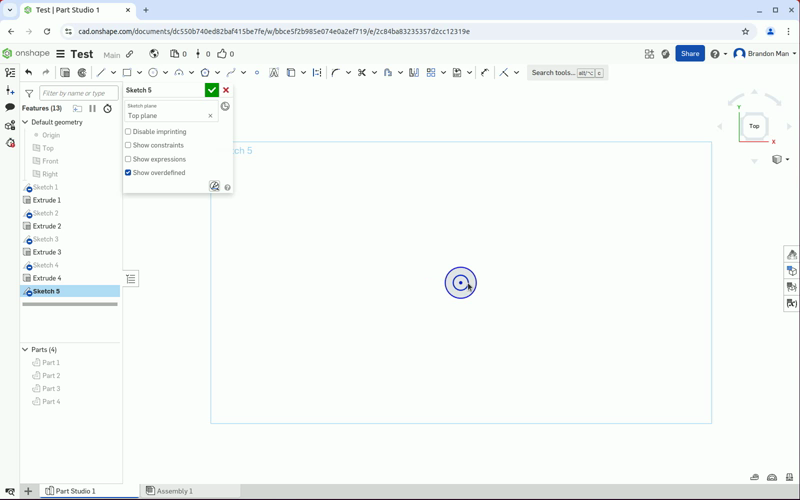
mouse_move(451, 279)
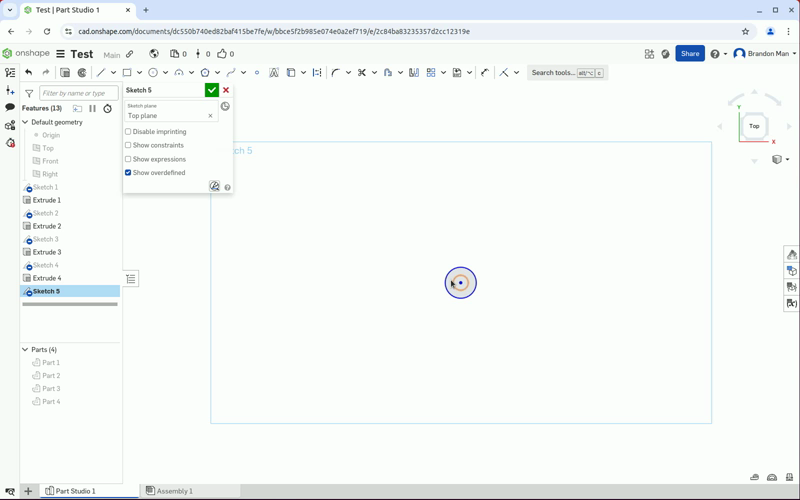
scroll(6)
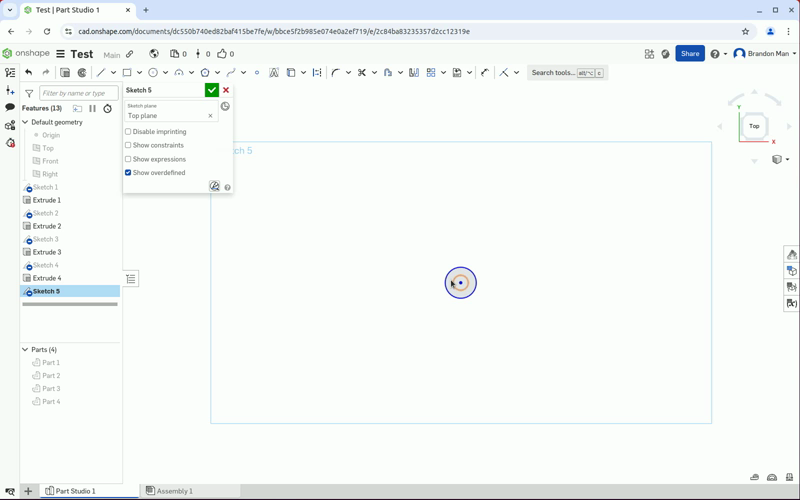
scroll(6)
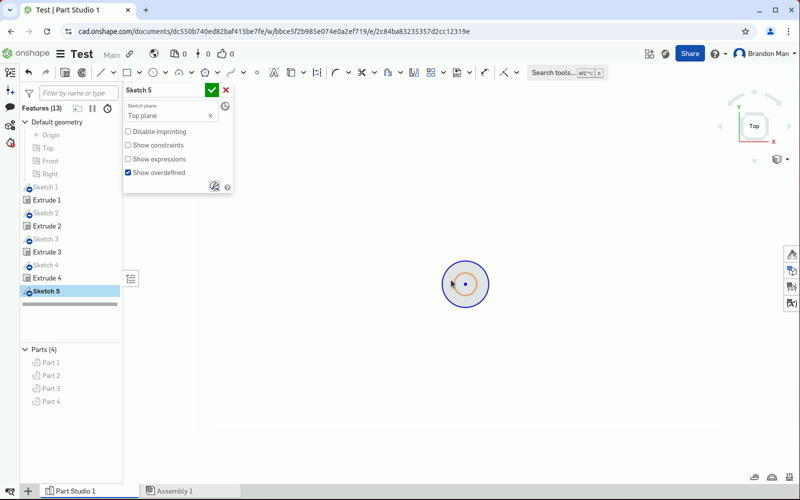
scroll(6)
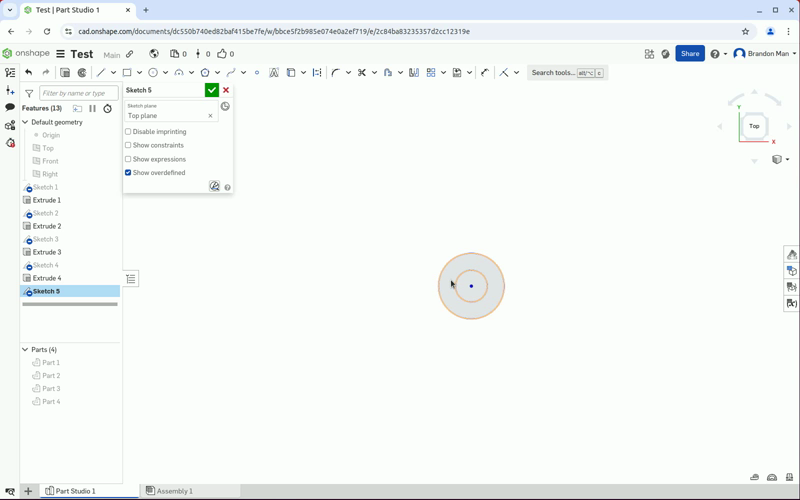
scroll(6)
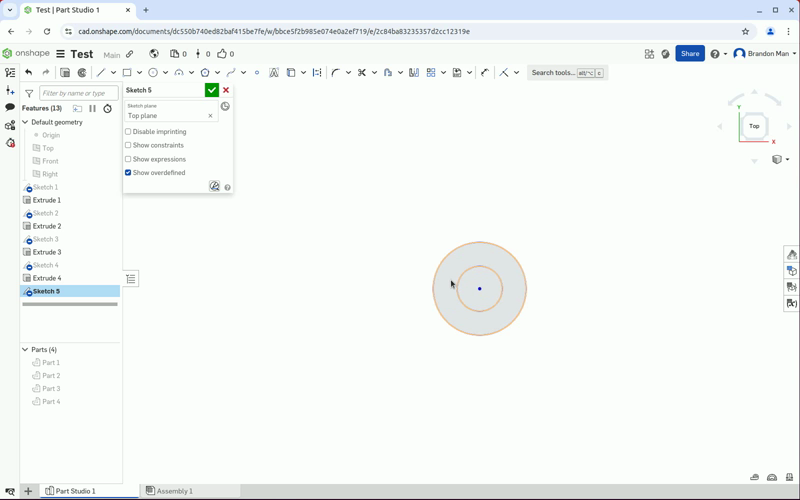
scroll(6)
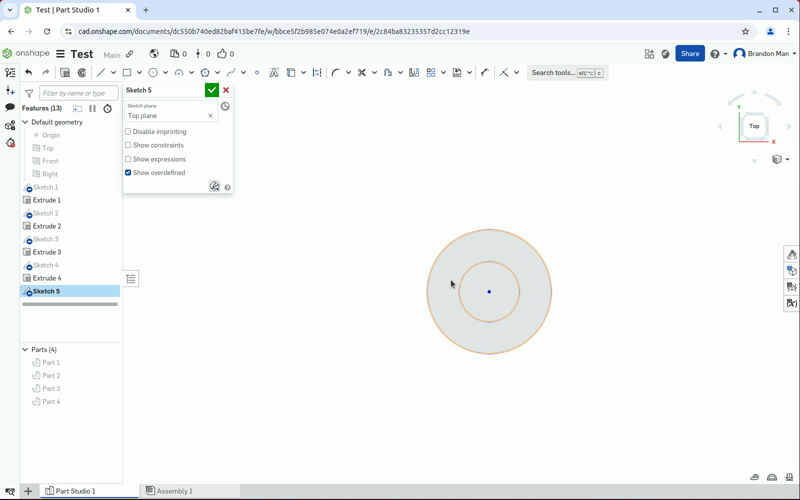
scroll(6)
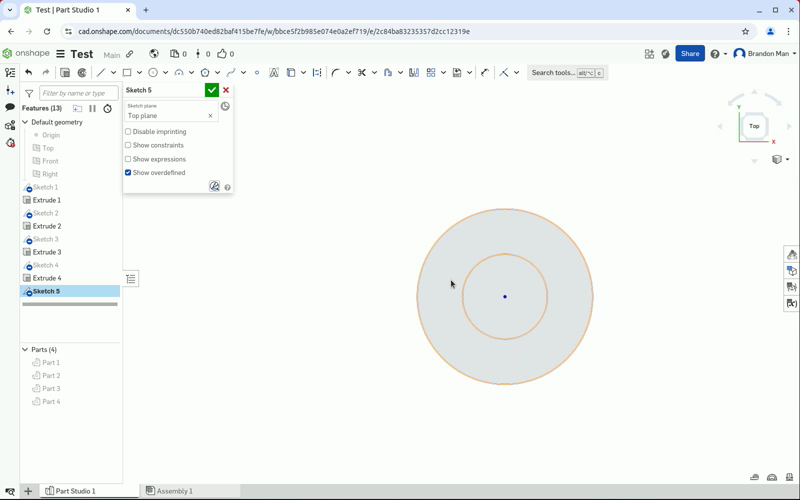
scroll(6)
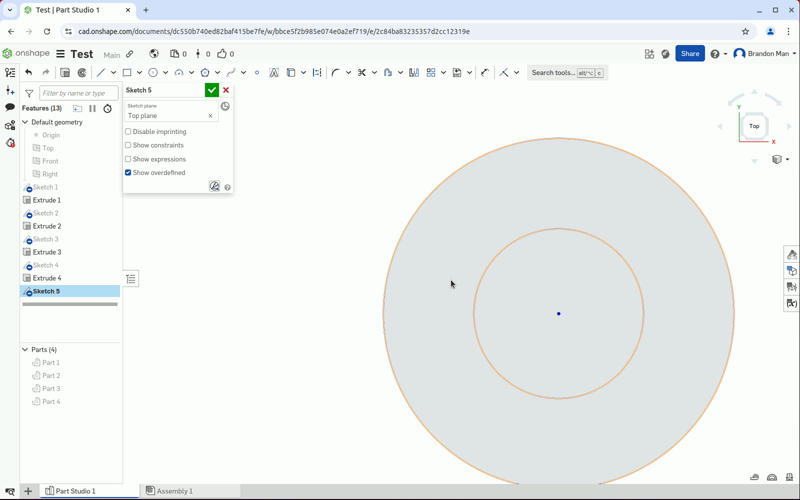
click(451, 279)
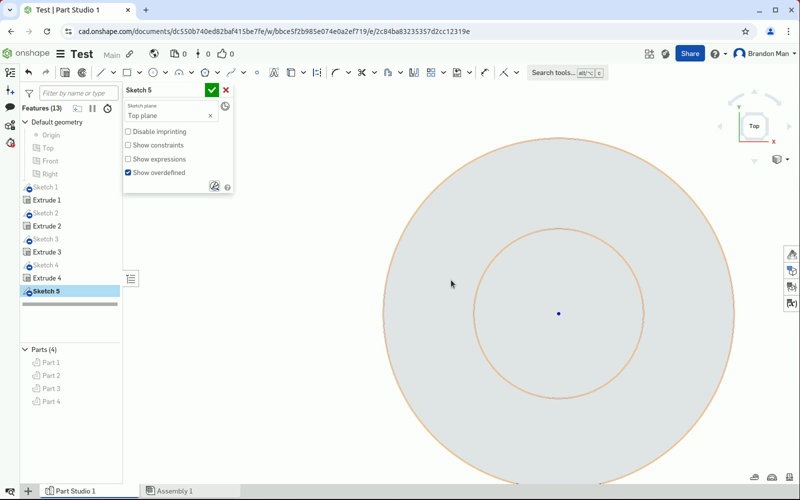
scroll(-6)
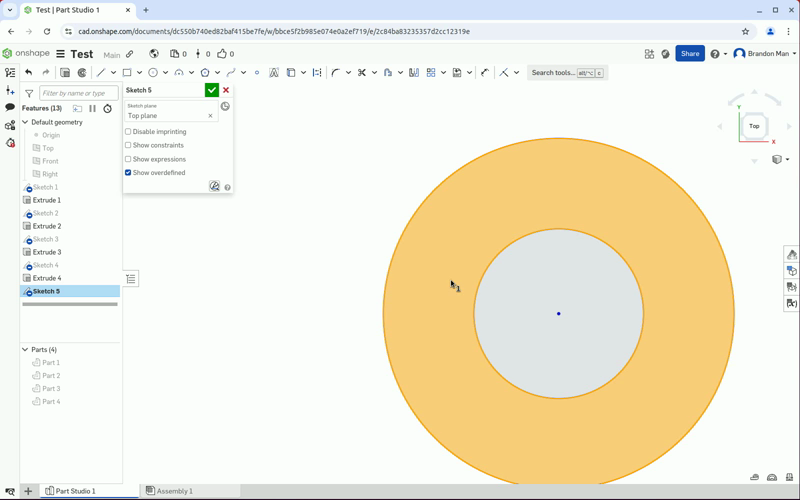
scroll(-6)
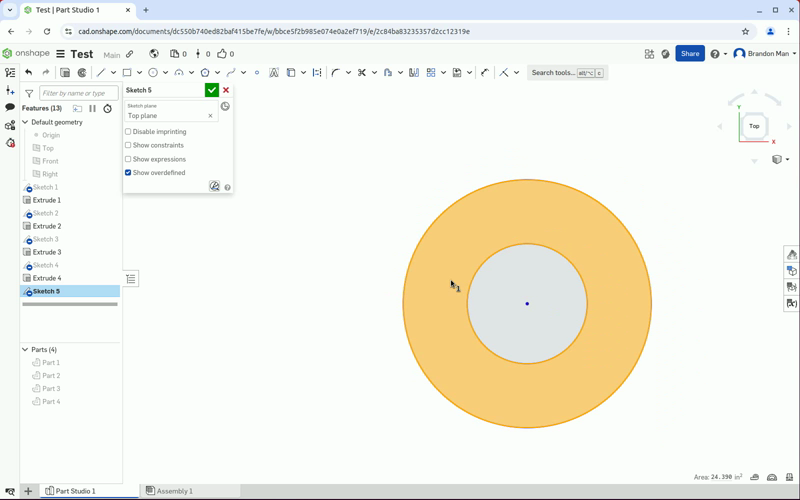
scroll(-6)
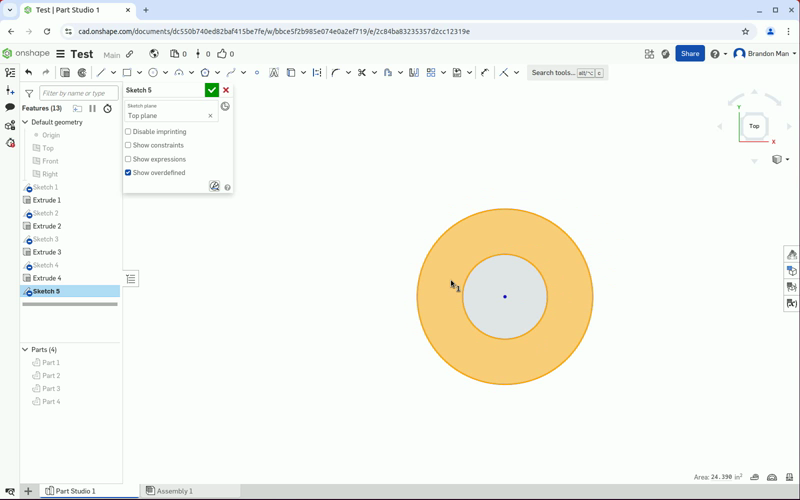
scroll(-6)
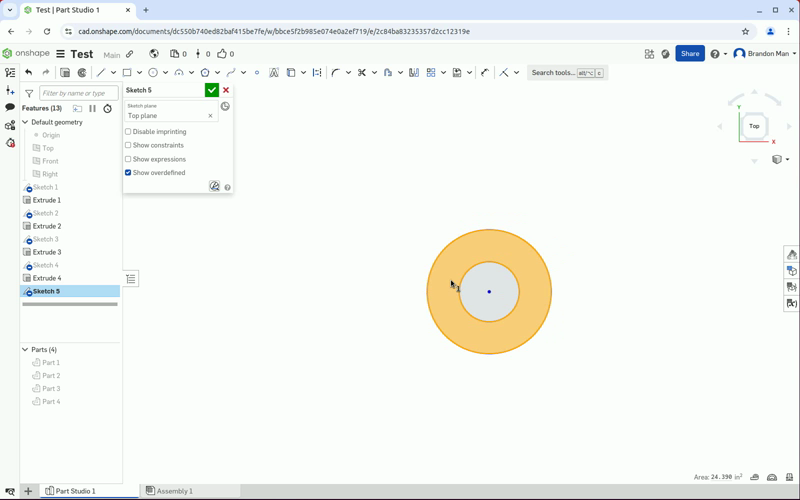
scroll(-6)
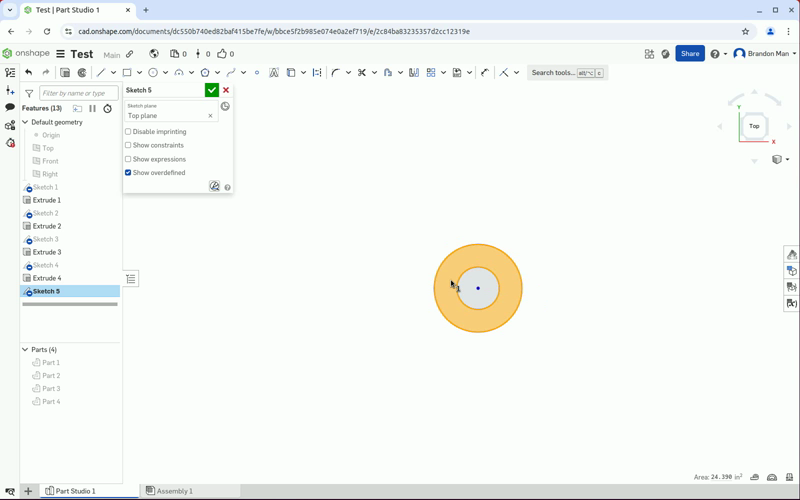
scroll(-6)
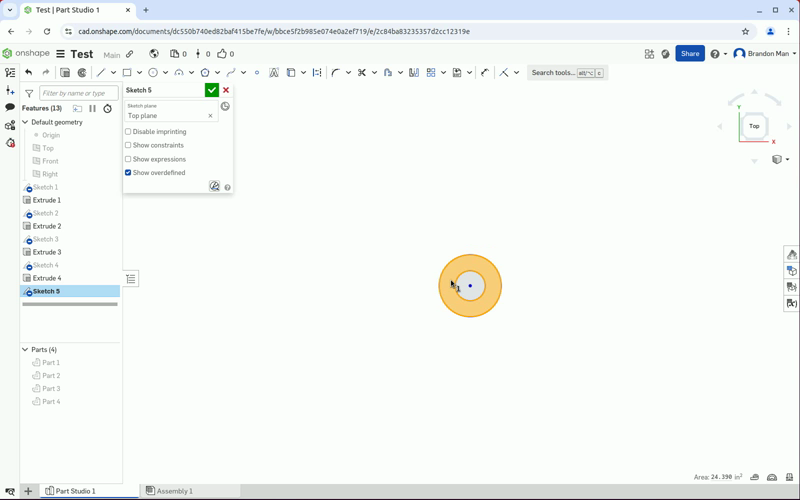
scroll(-6)
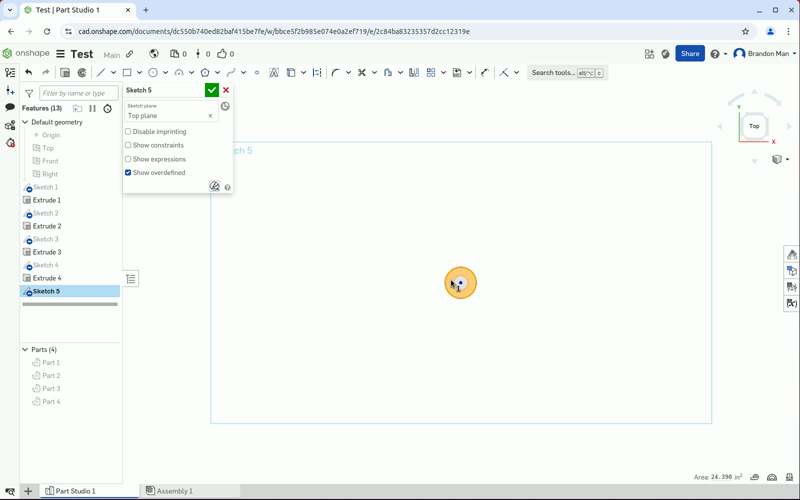
mouse_move(73, 352)
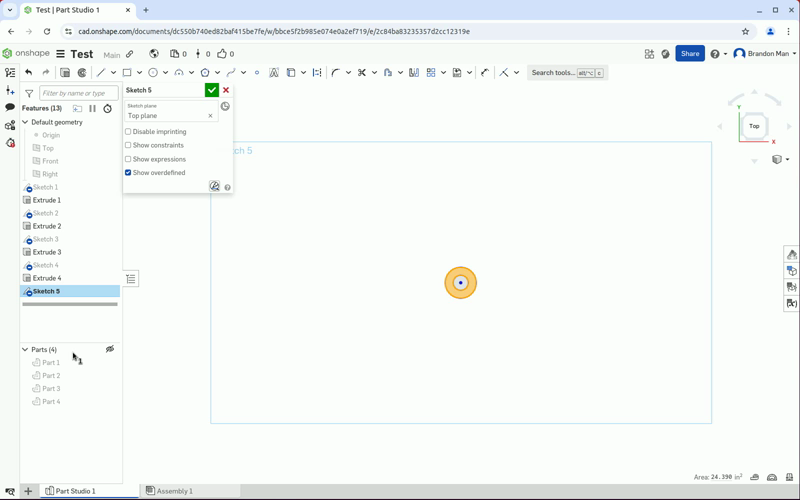
key(shift+y)
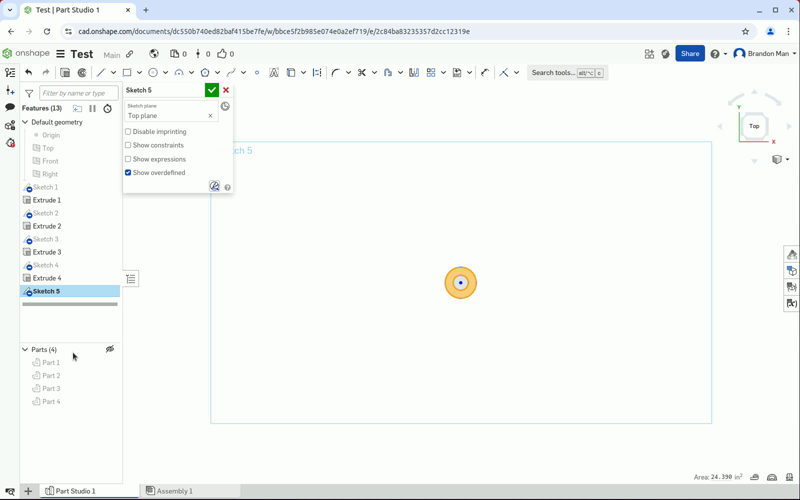
key(shift+e)
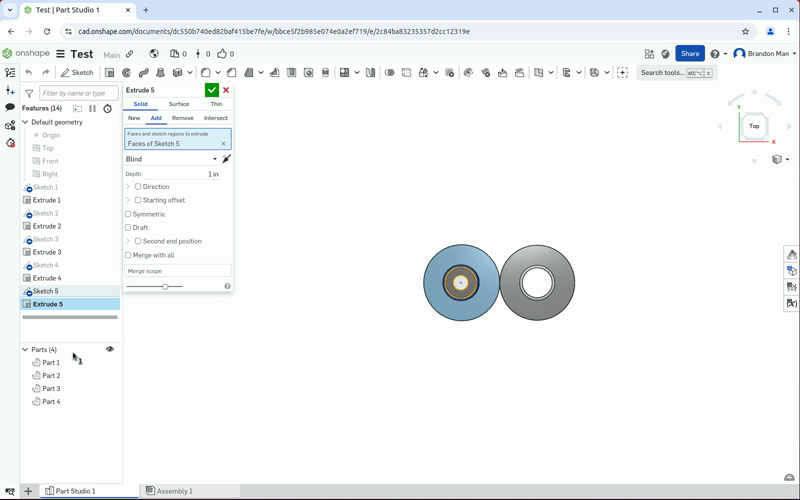
mouse_move(143, 106)
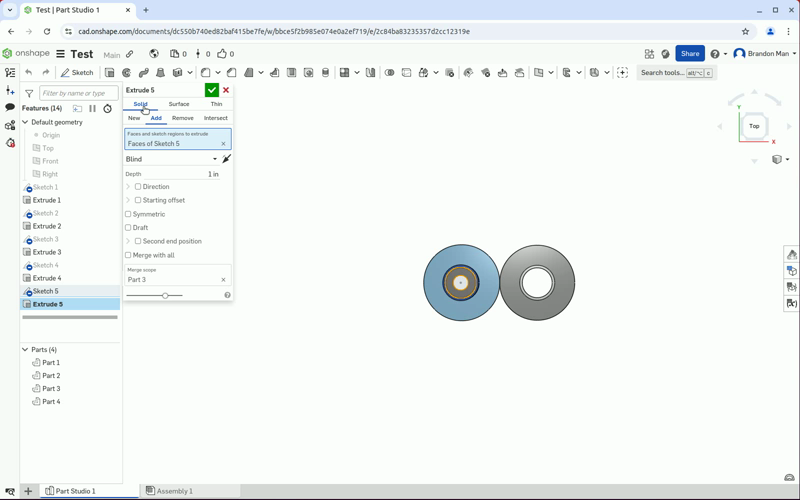
click(143, 106)
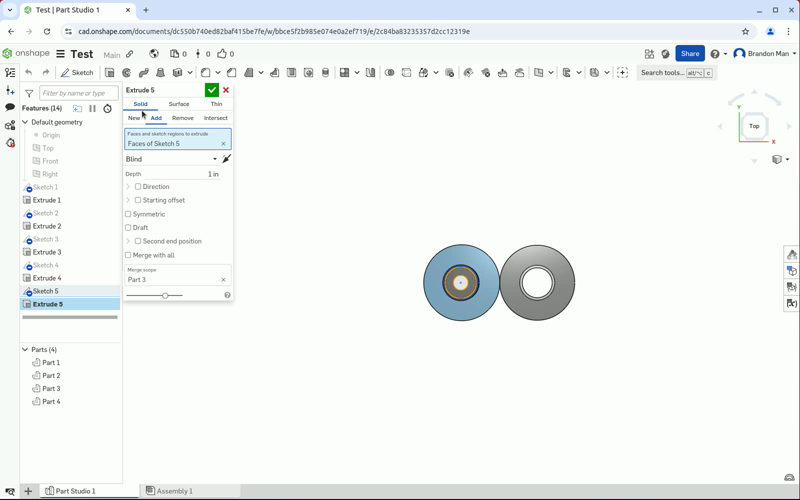
mouse_move(137, 120)
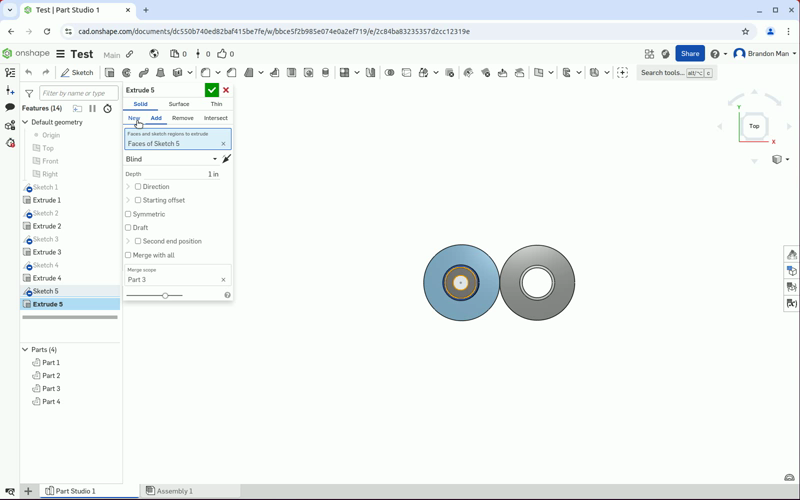
click(137, 120)
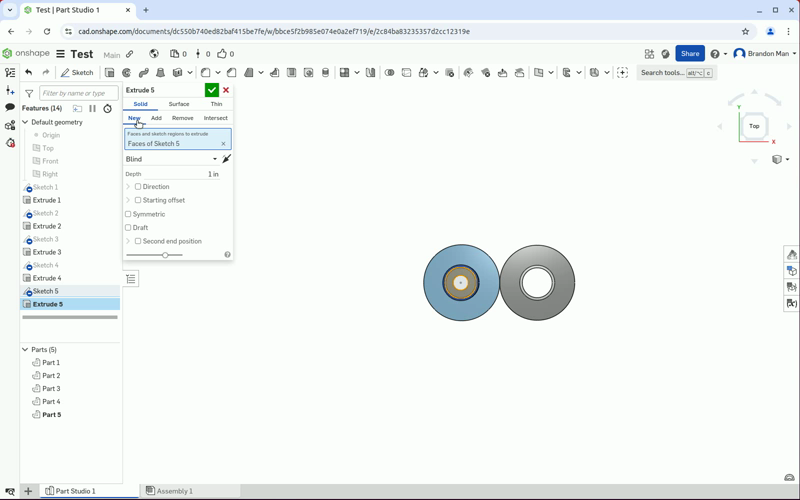
key(tab, 4)
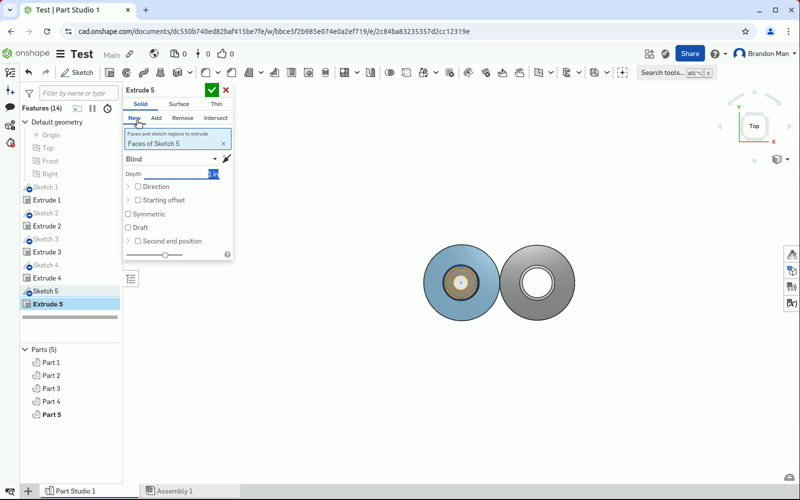
text(6.018)
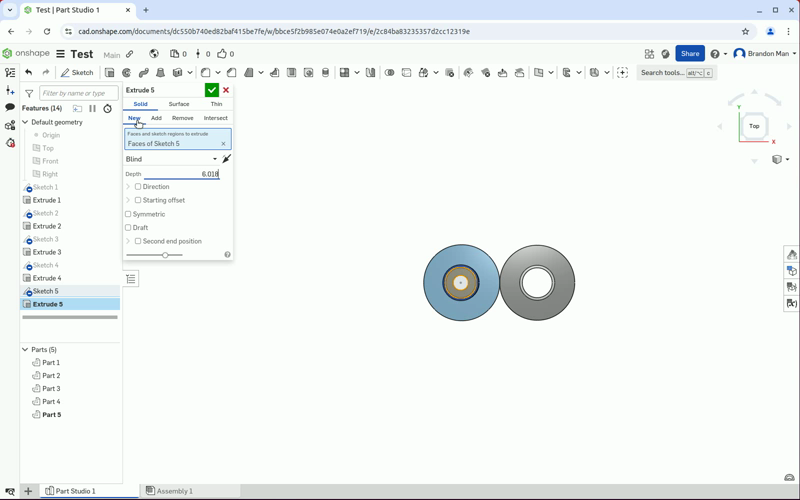
key(enter)
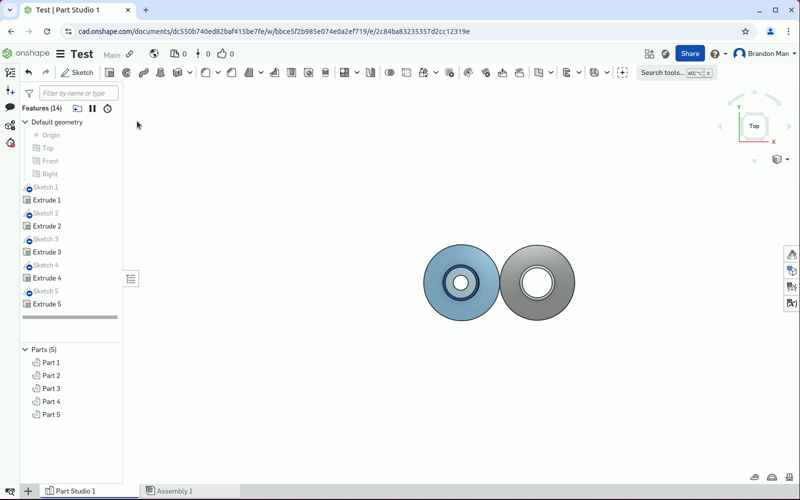
key(shift+h)
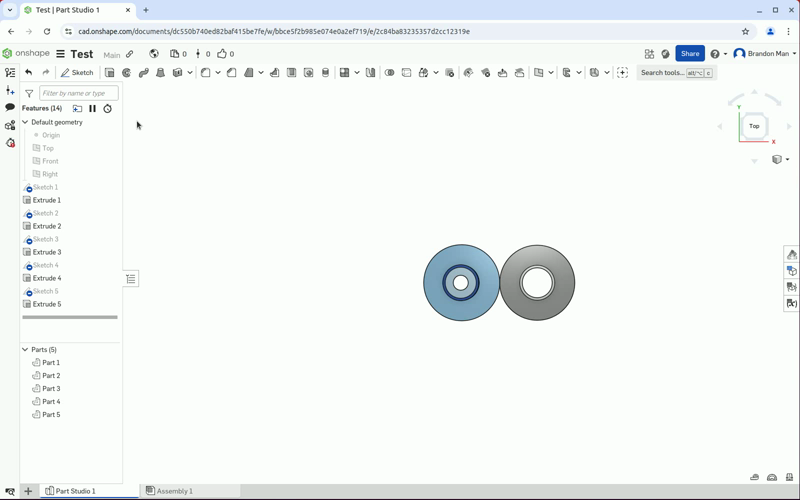
key(shift+h)
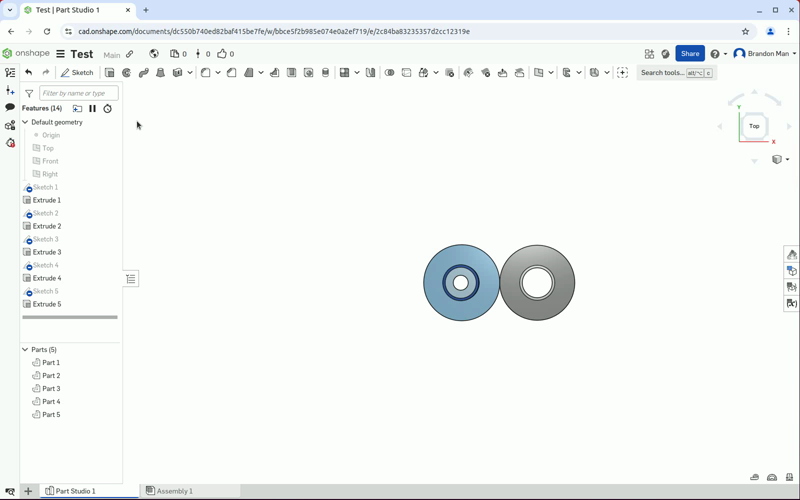
mouse_move(73, 189)
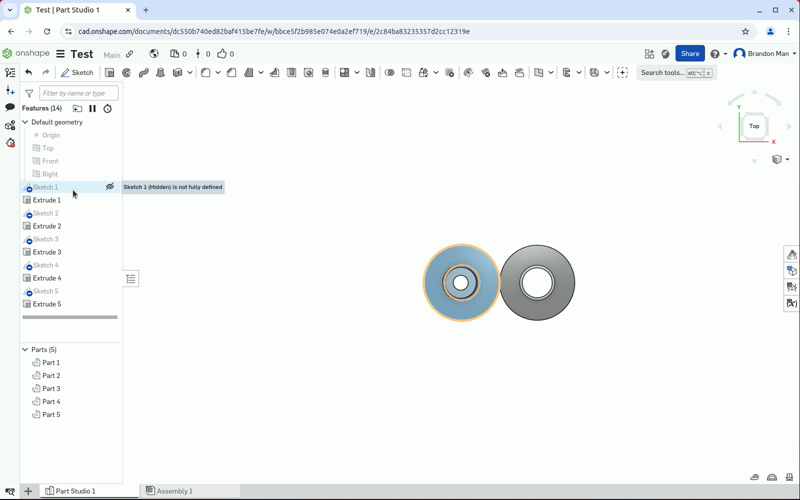
click(73, 189)
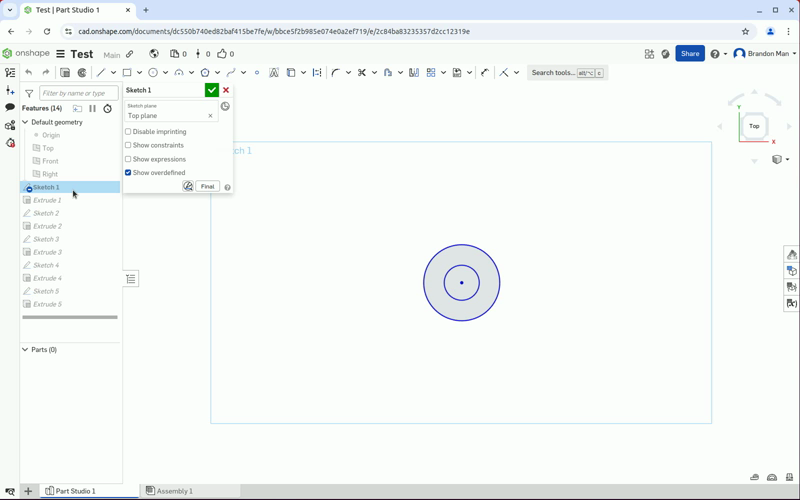
mouse_move(229, 92)
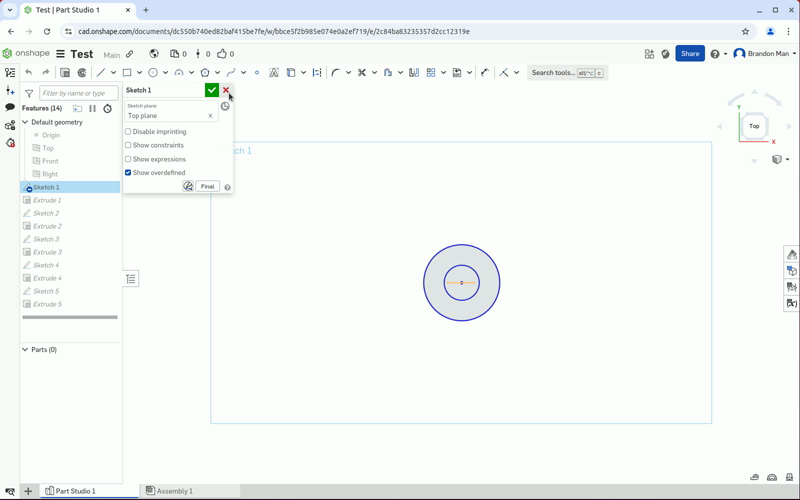
click(229, 92)
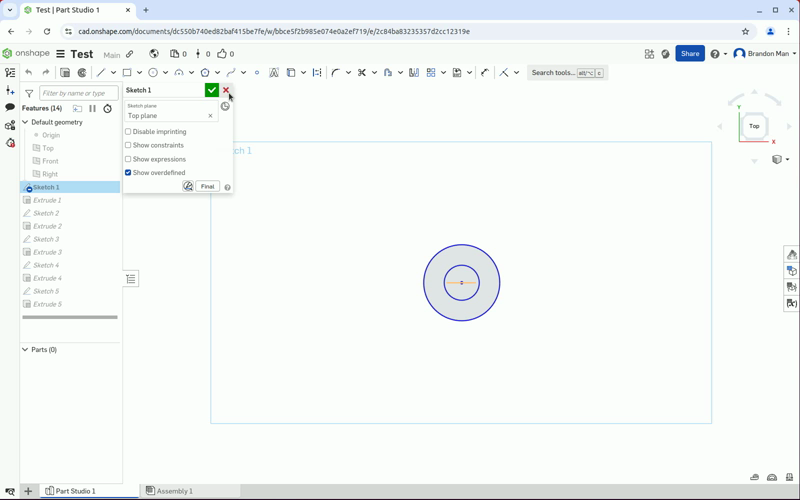
key(shift+s)
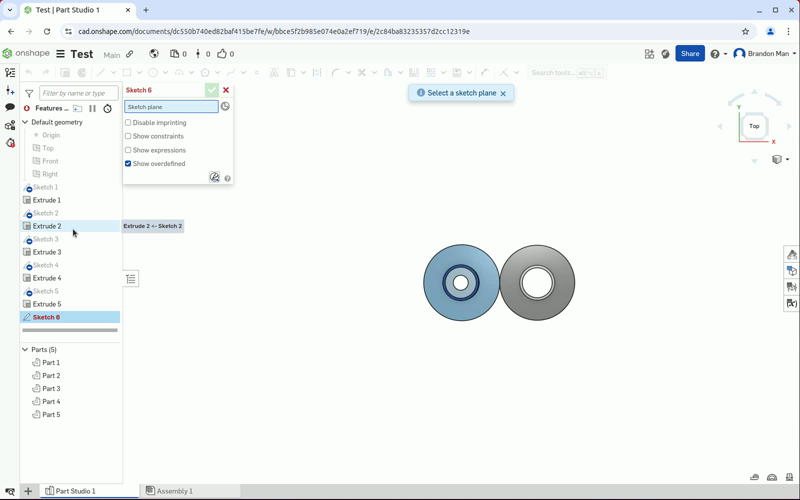
scroll(3)
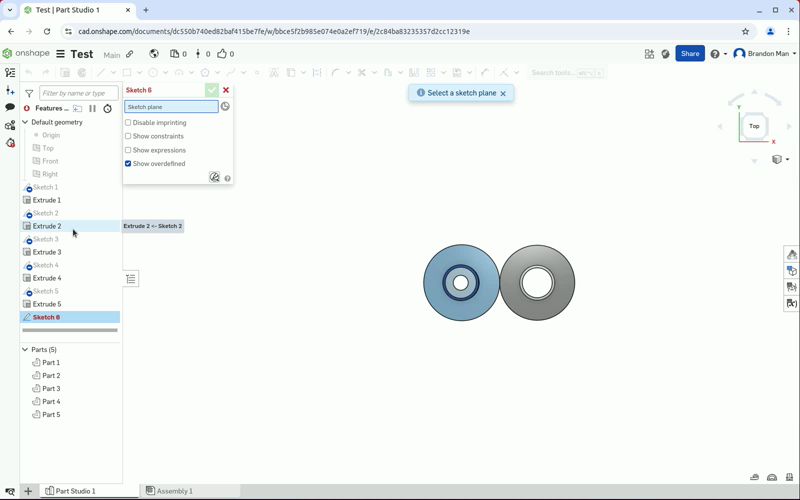
mouse_move(73, 150)
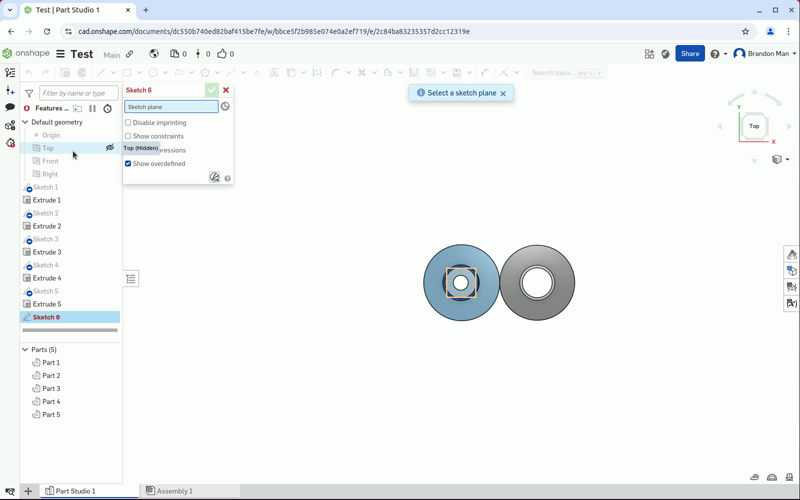
click(73, 150)
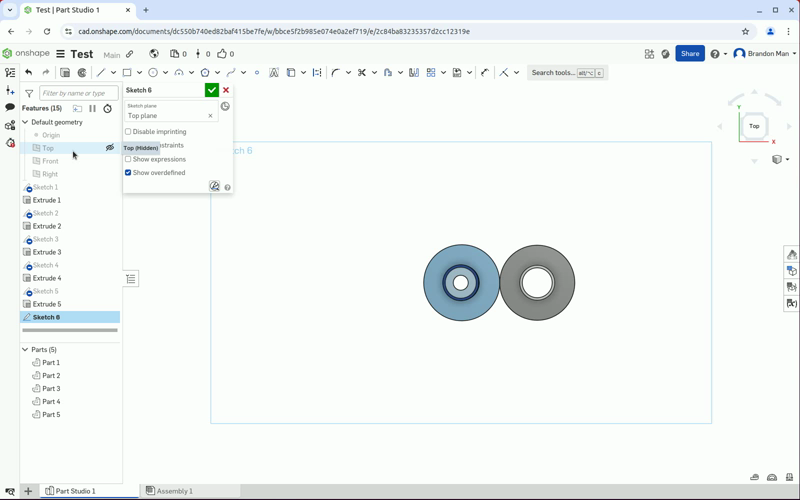
mouse_move(73, 352)
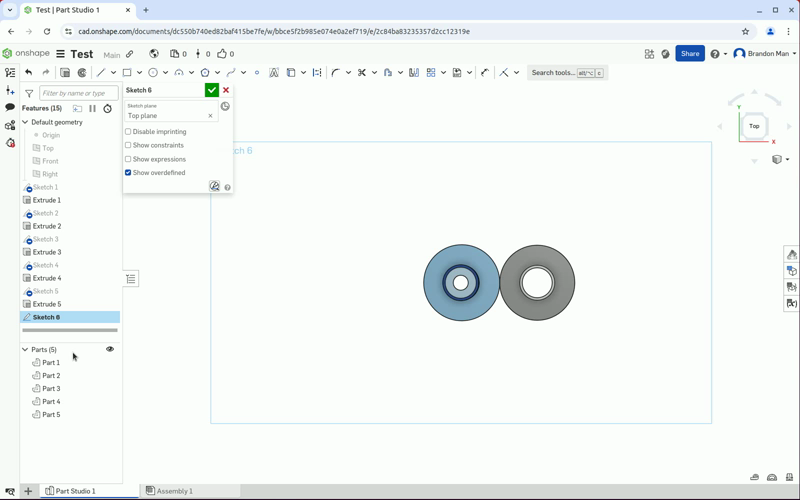
key(y)
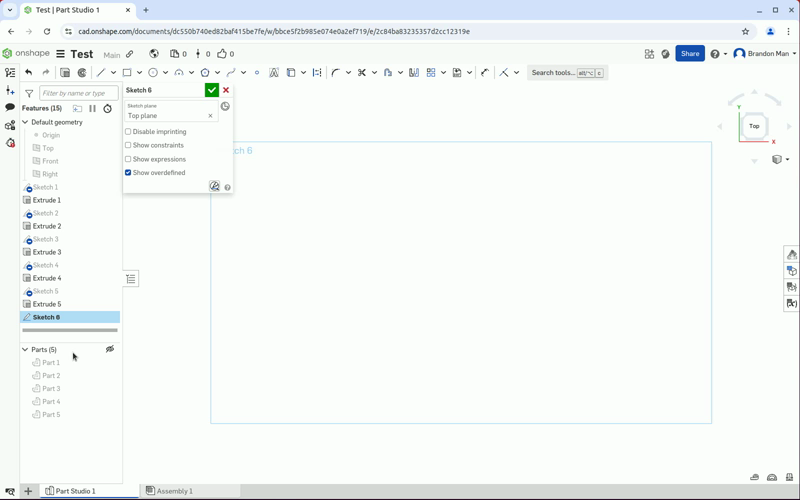
key(c)
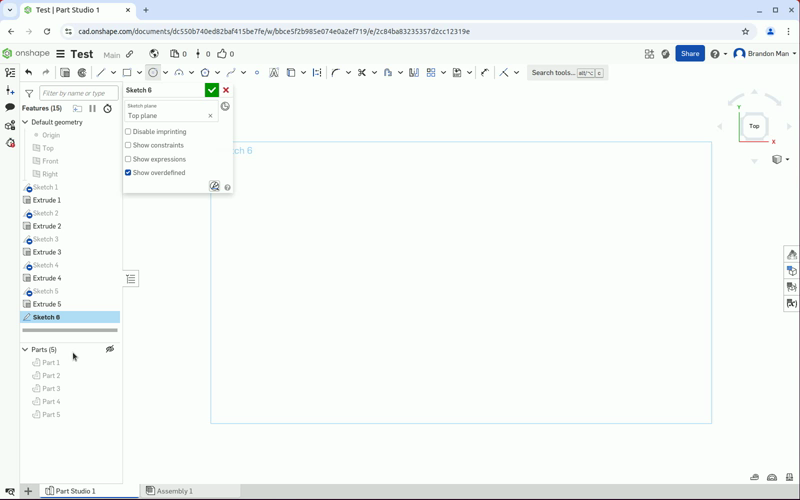
key_down(shift)
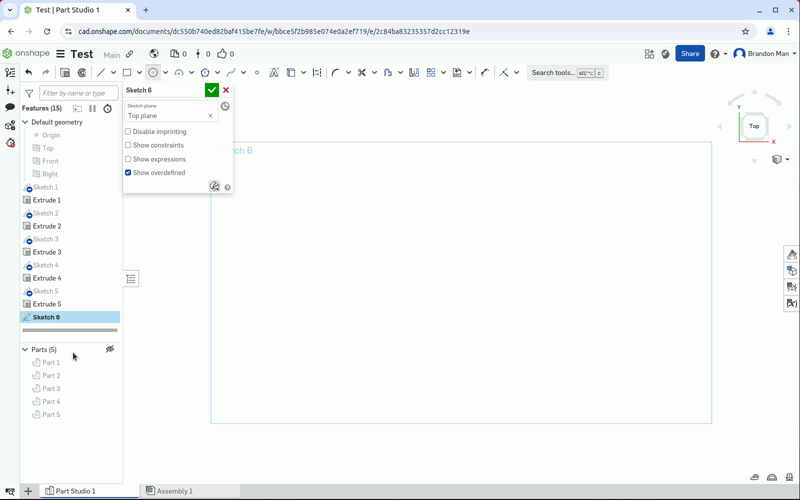
mouse_move(537, 282)
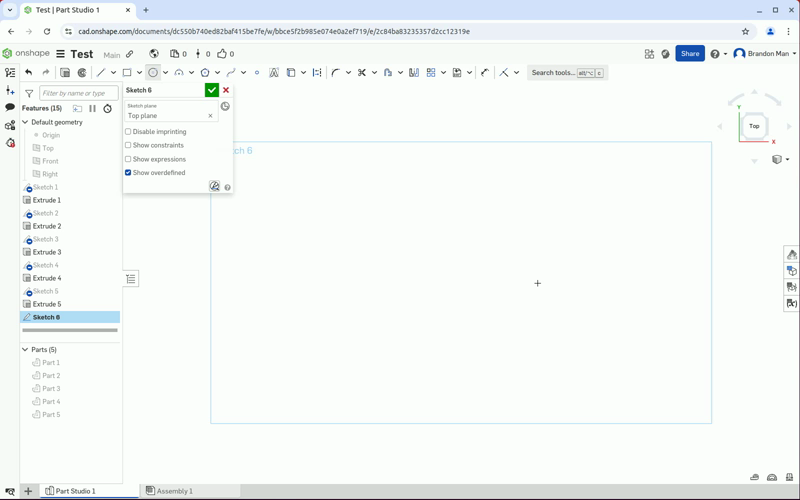
click(537, 282)
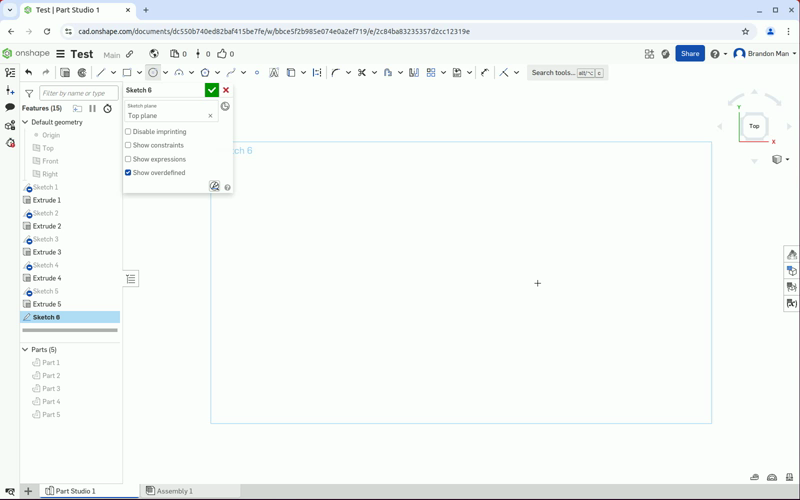
key_up(shift)
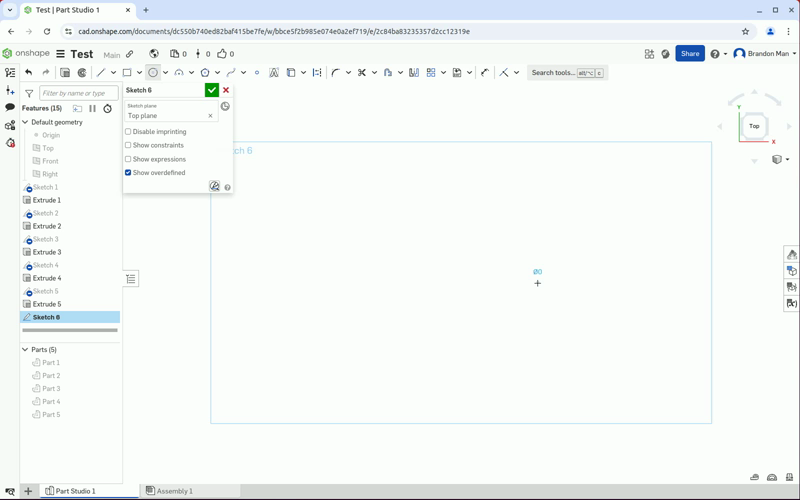
mouse_move(543, 282)
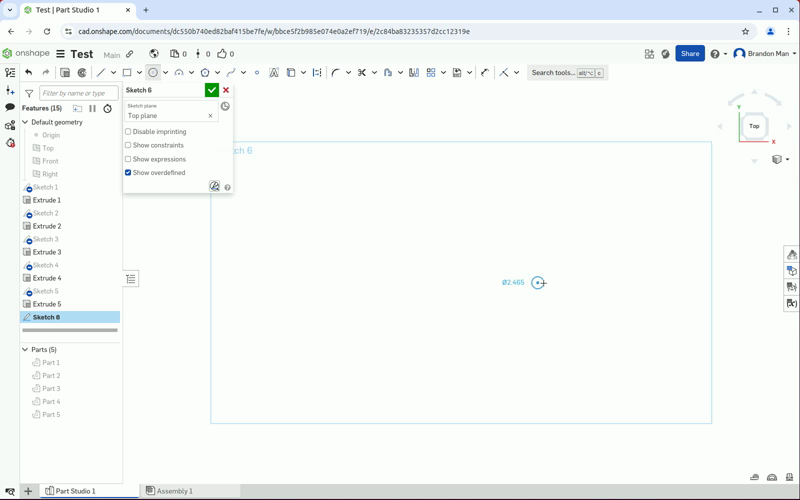
click(543, 282)
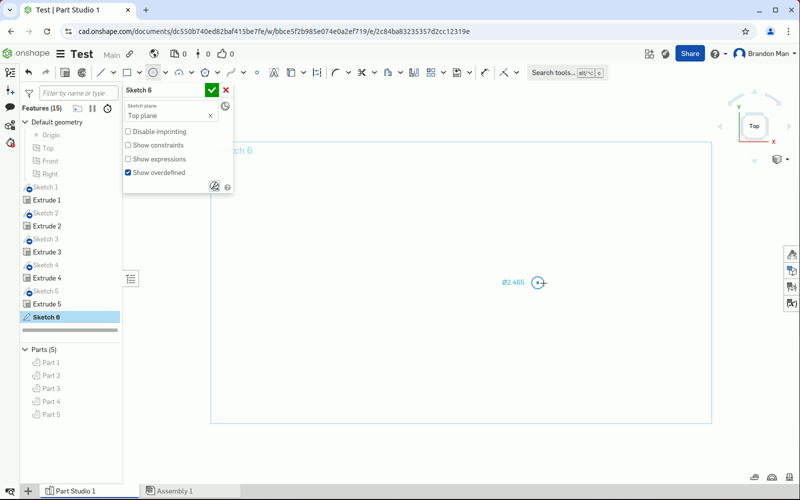
key(esc)
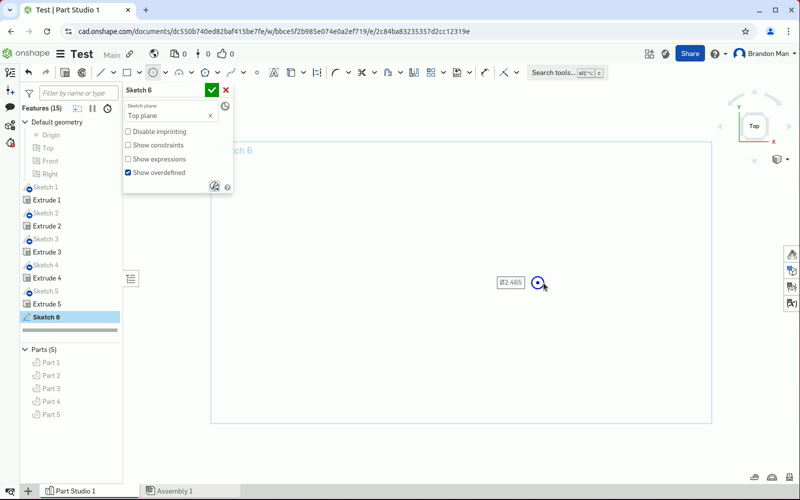
mouse_move(541, 280)
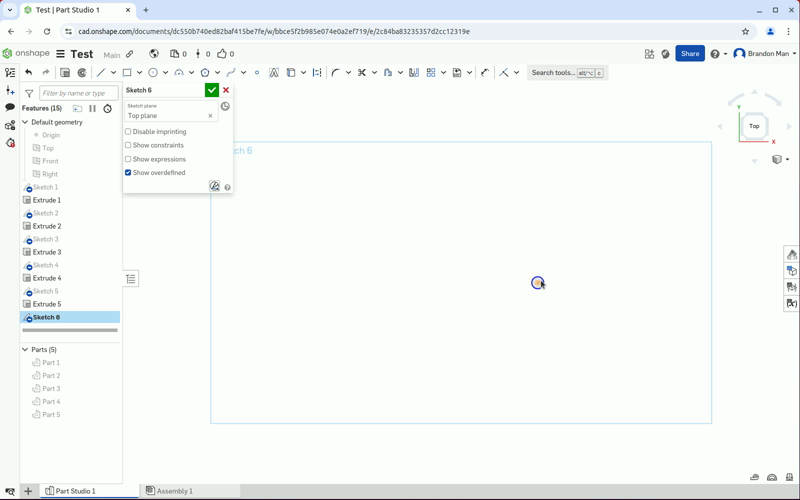
scroll(6)
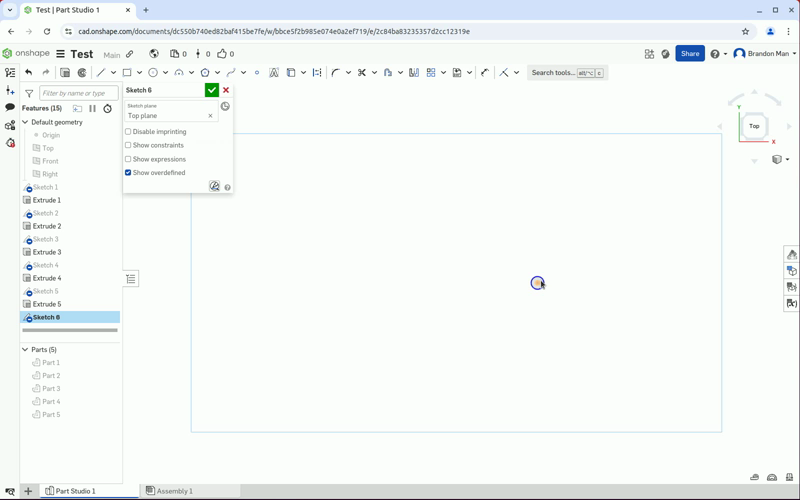
scroll(6)
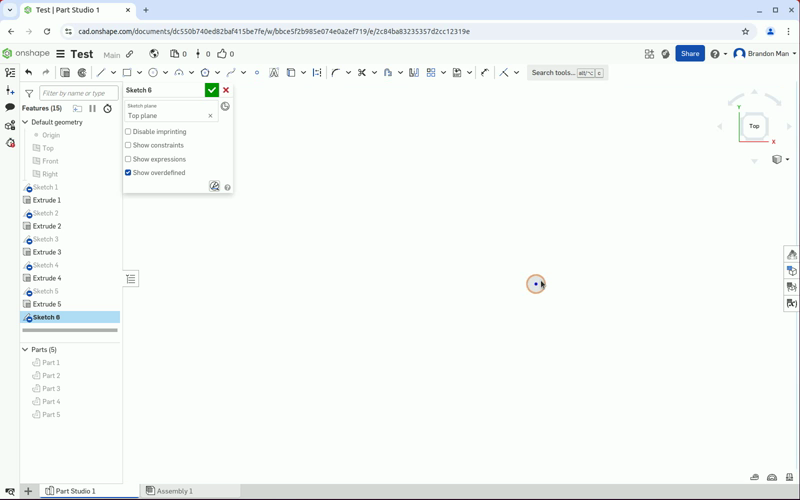
scroll(6)
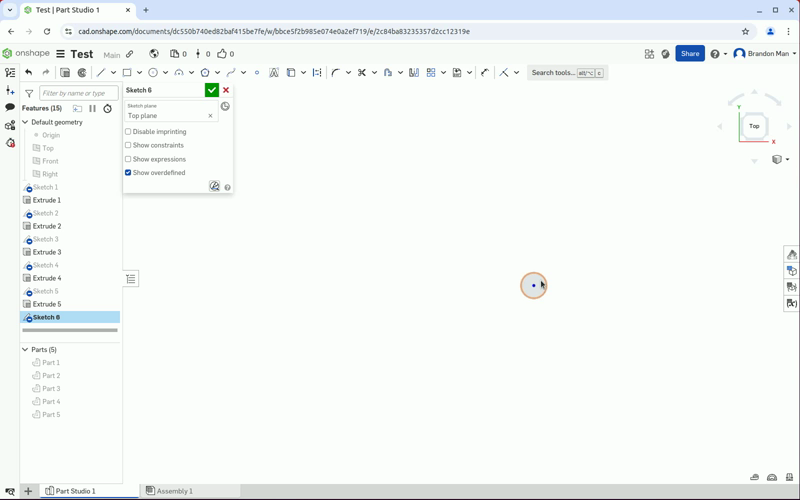
scroll(6)
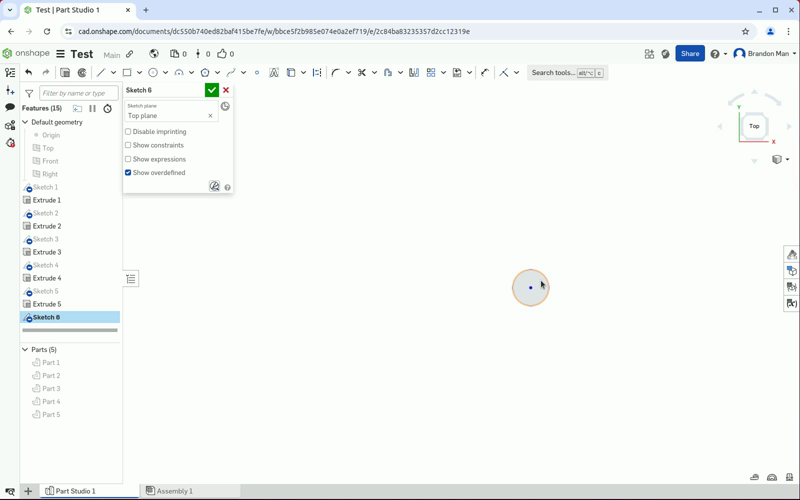
scroll(6)
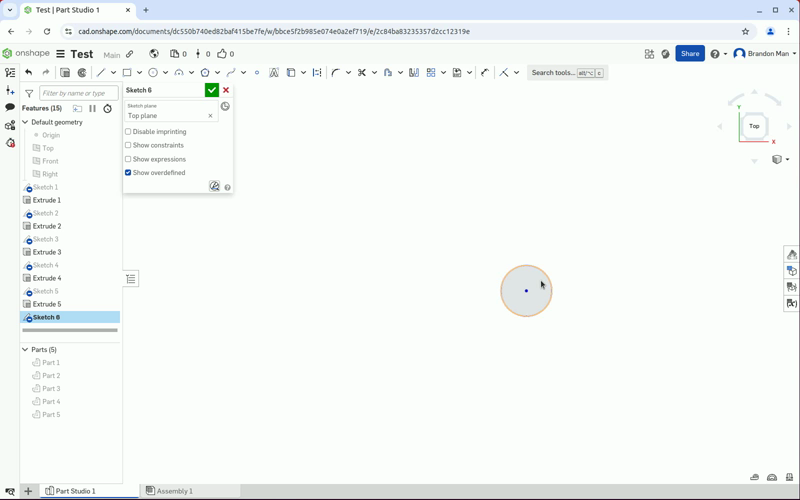
scroll(6)
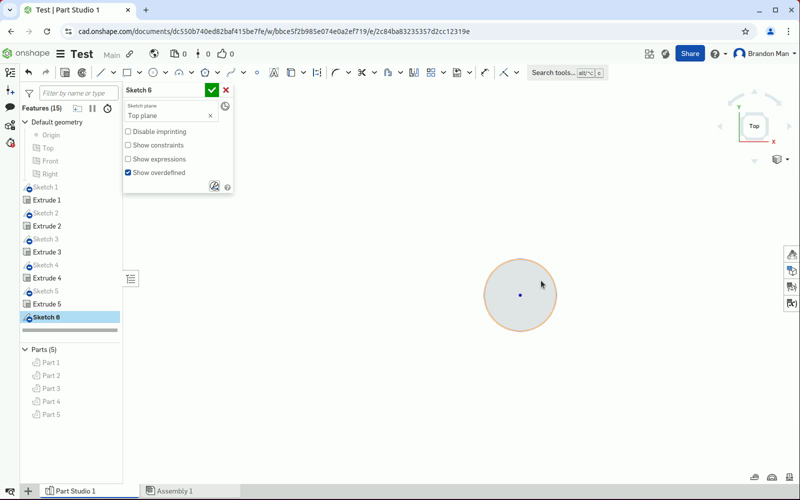
scroll(6)
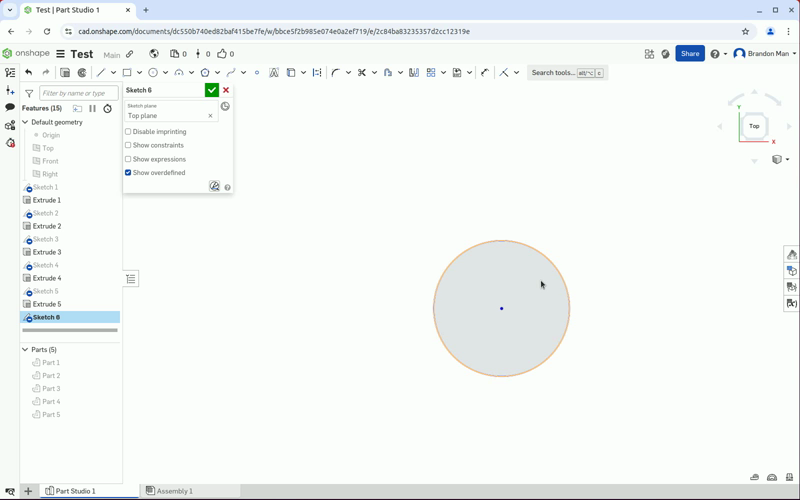
click(541, 280)
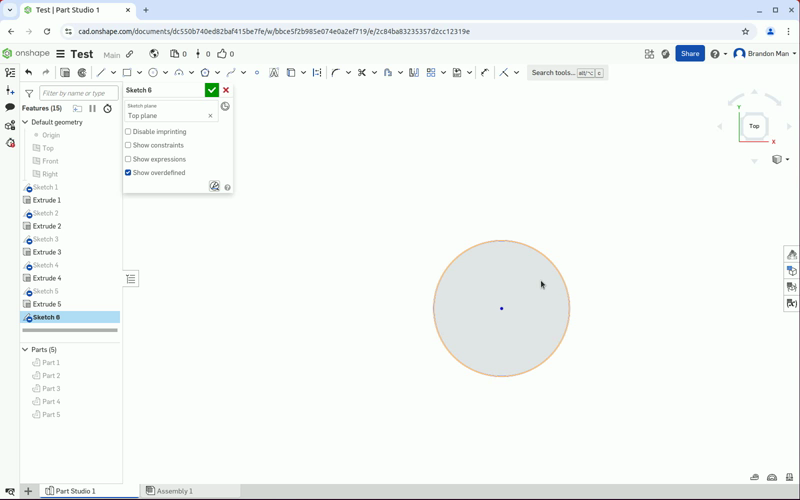
scroll(-6)
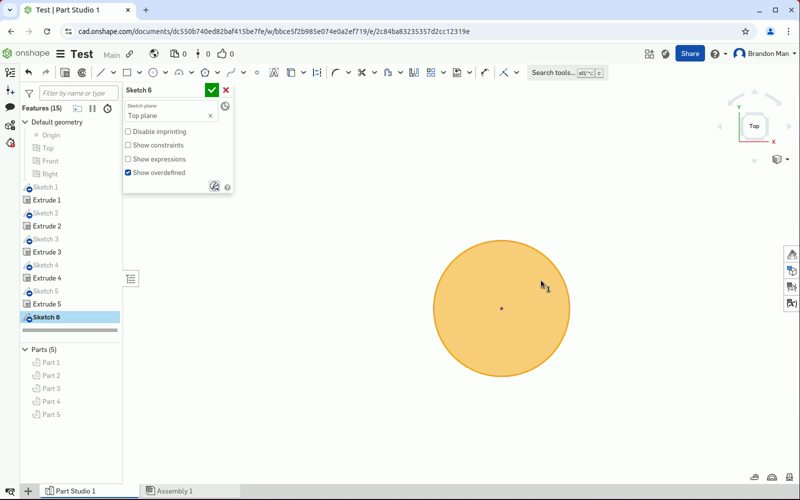
scroll(-6)
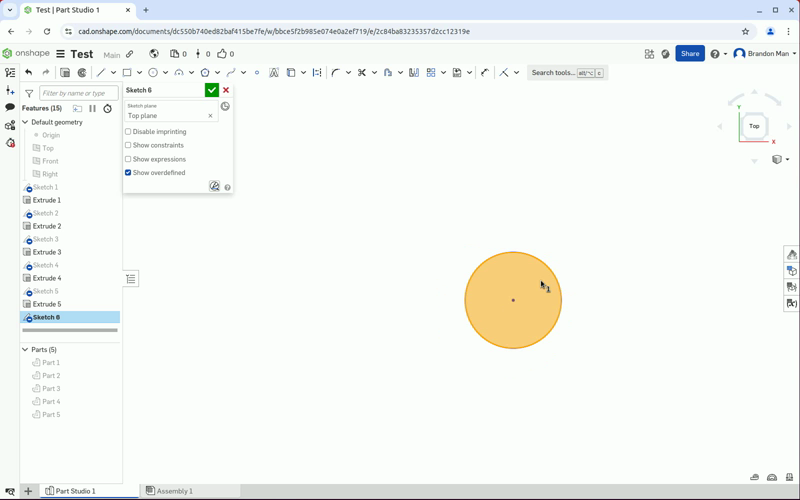
scroll(-6)
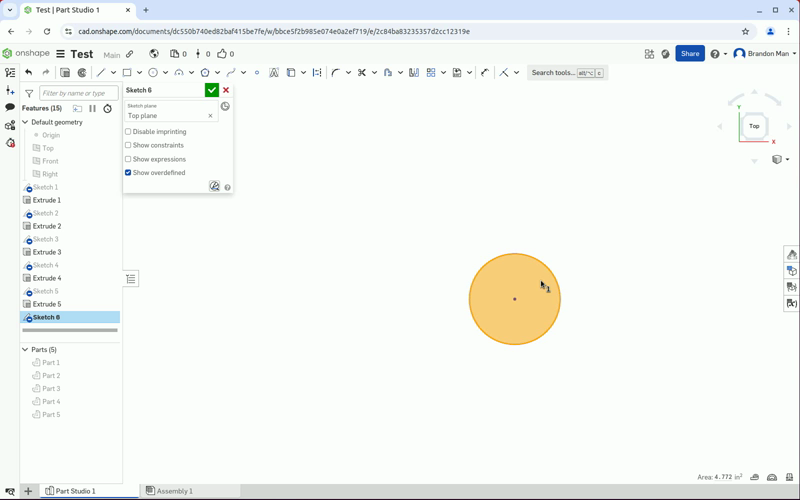
scroll(-6)
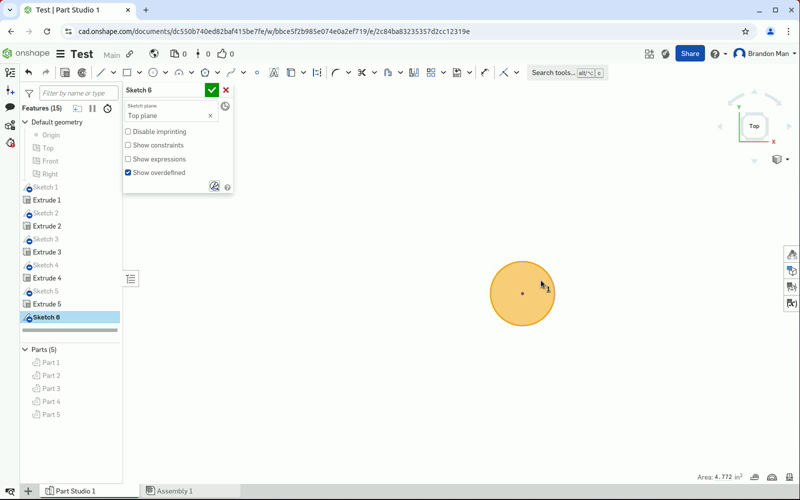
scroll(-6)
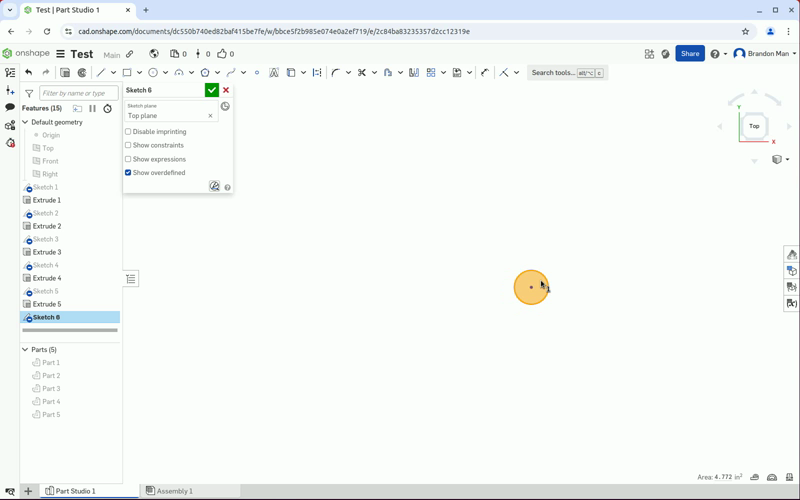
scroll(-6)
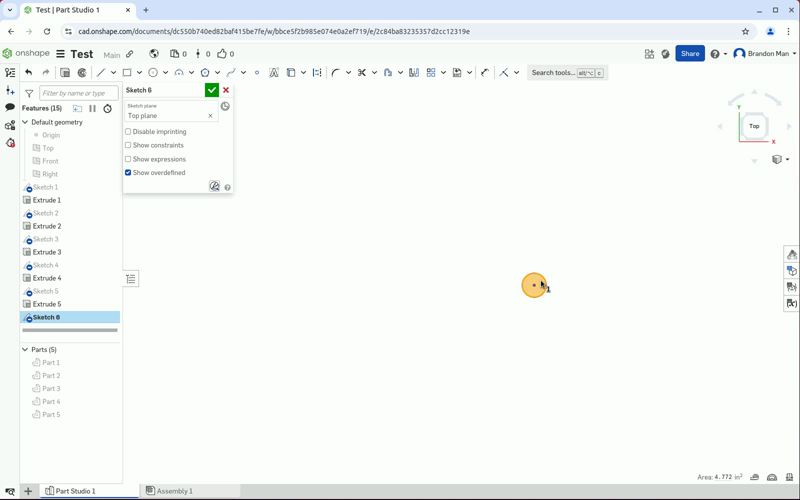
scroll(-6)
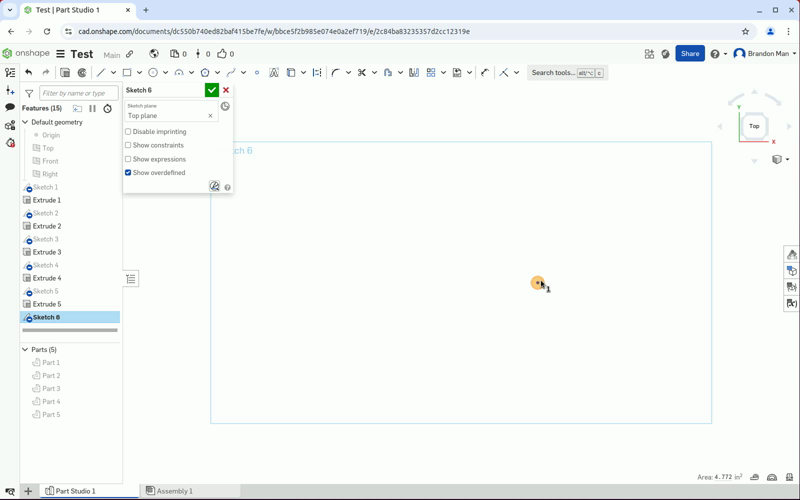
mouse_move(73, 352)
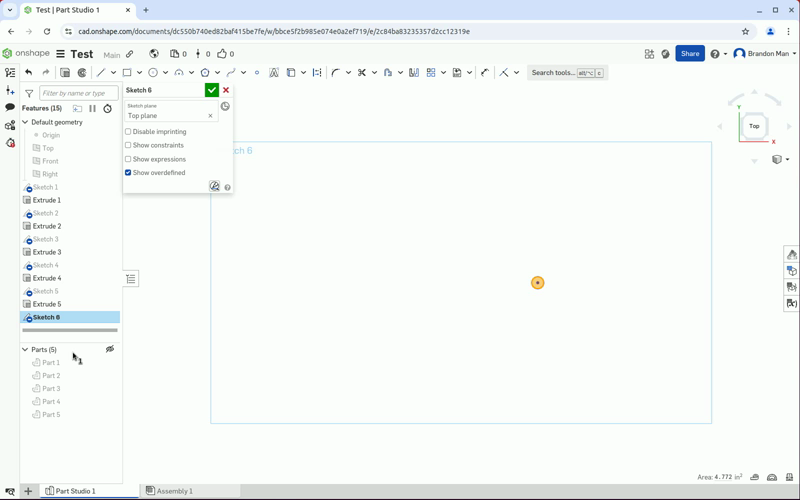
key(shift+y)
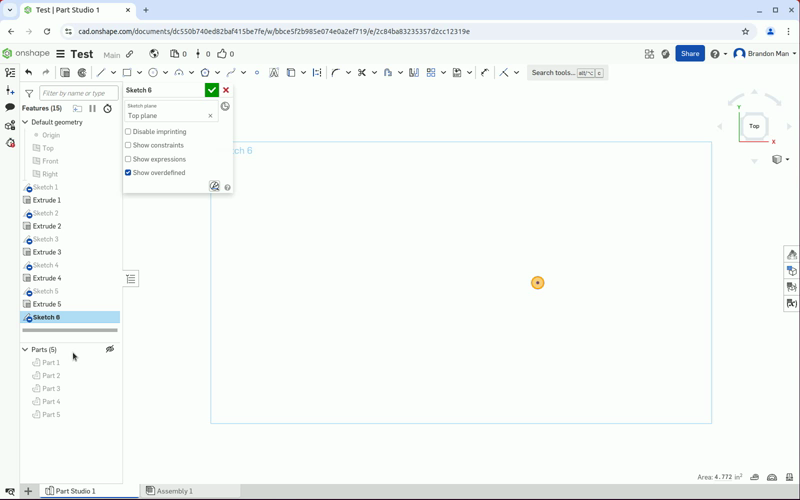
key(shift+e)
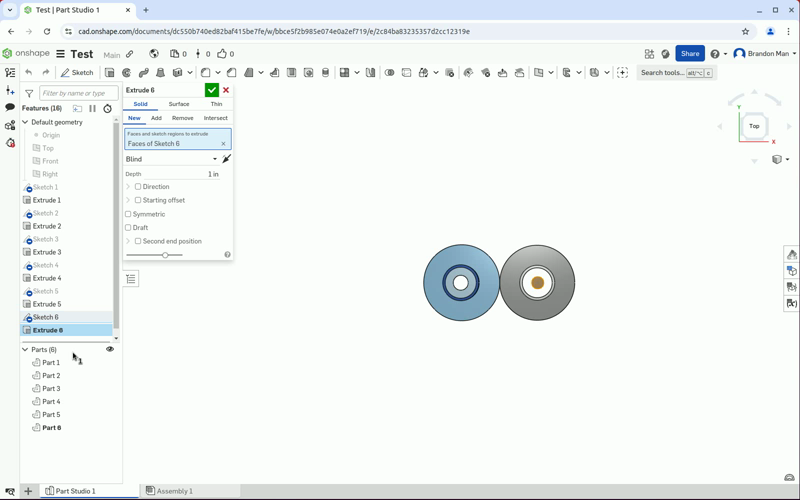
mouse_move(143, 106)
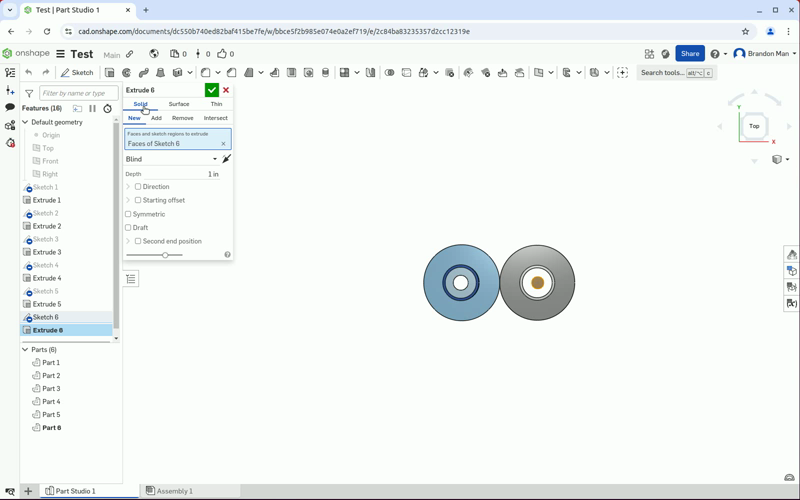
click(143, 106)
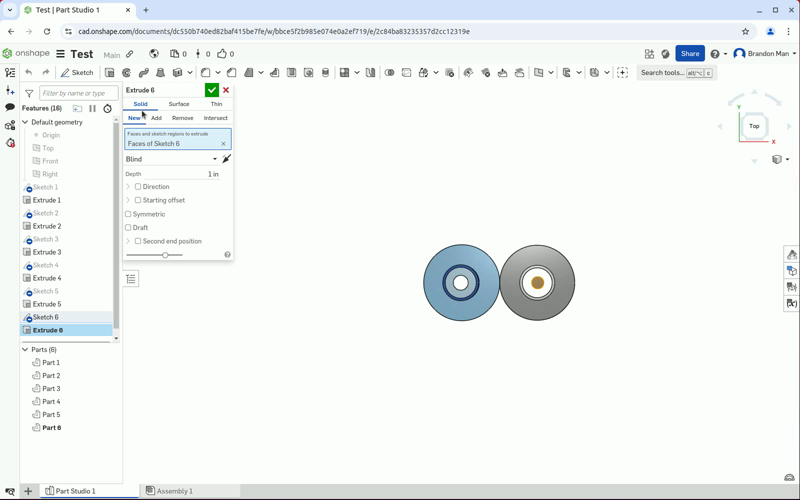
mouse_move(137, 120)
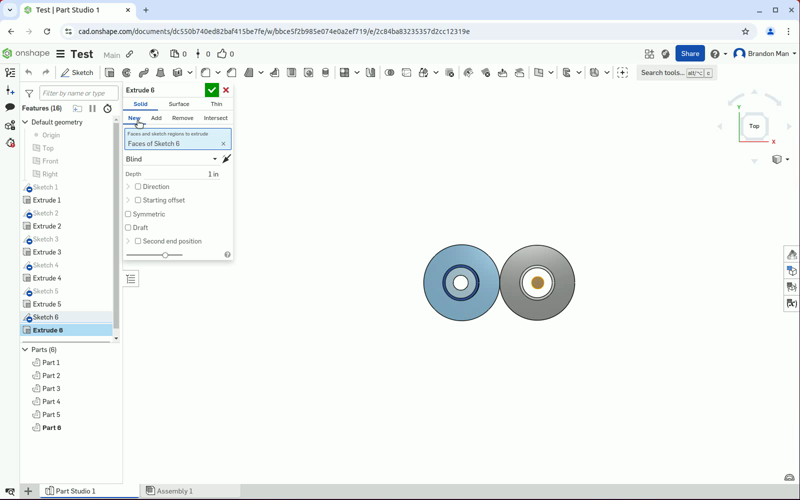
click(137, 120)
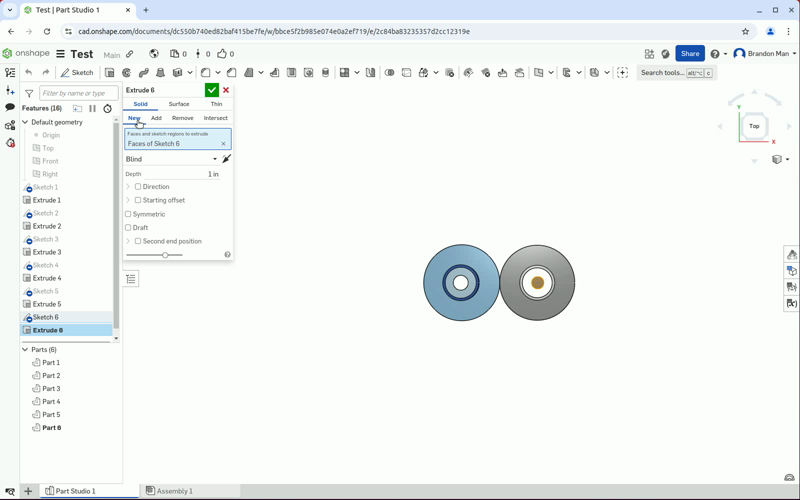
key(tab, 4)
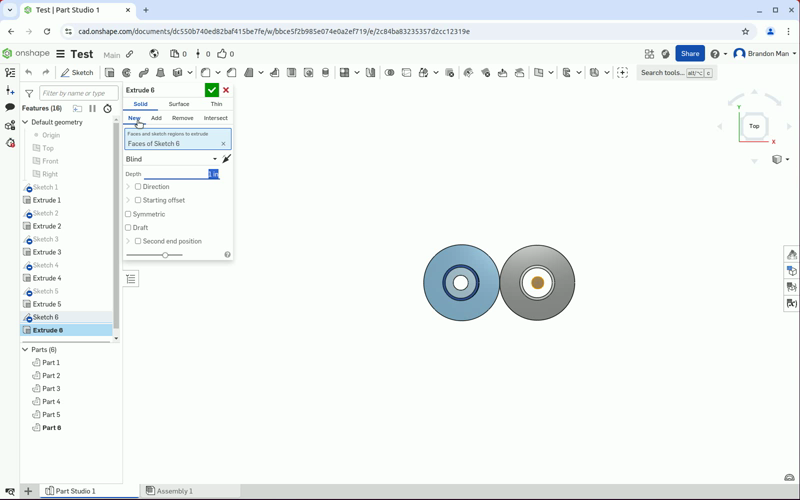
text(6.018)
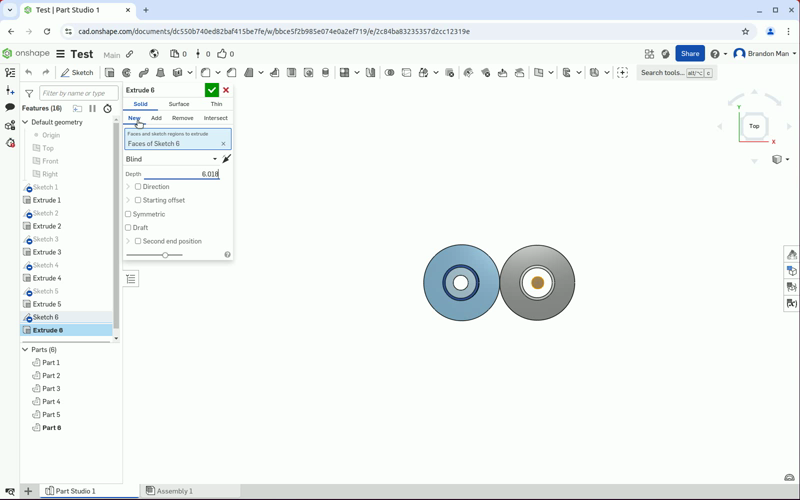
key(enter)
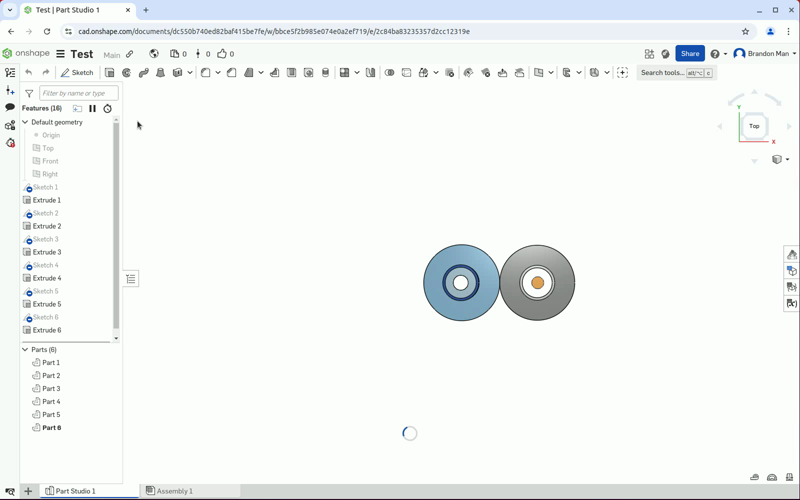
key(shift+h)
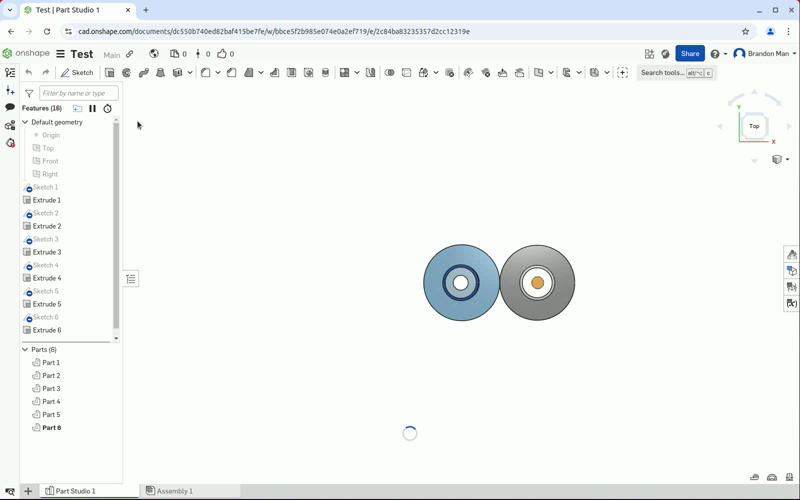
key(shift+h)
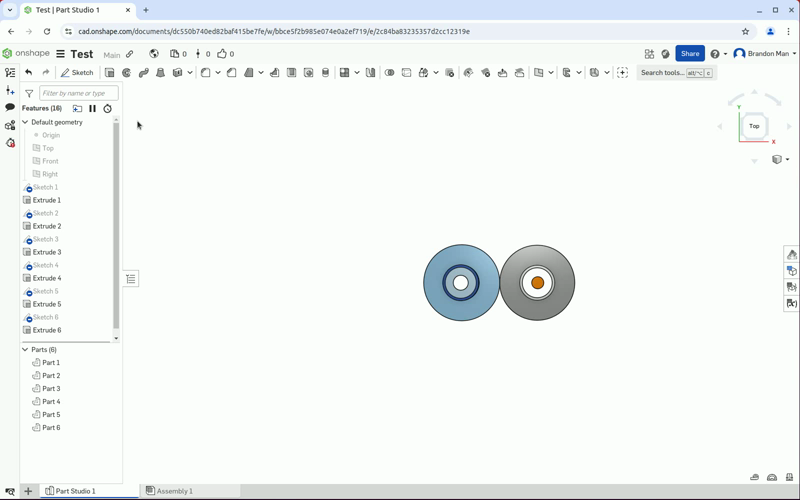
mouse_move(69, 189)
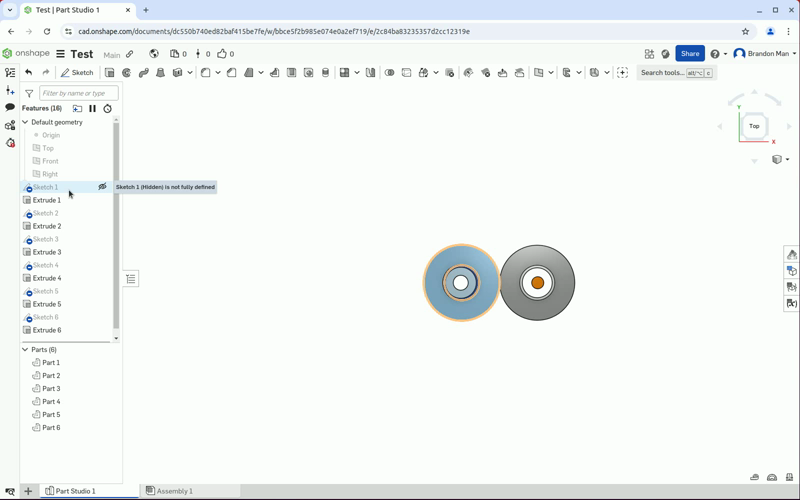
click(69, 189)
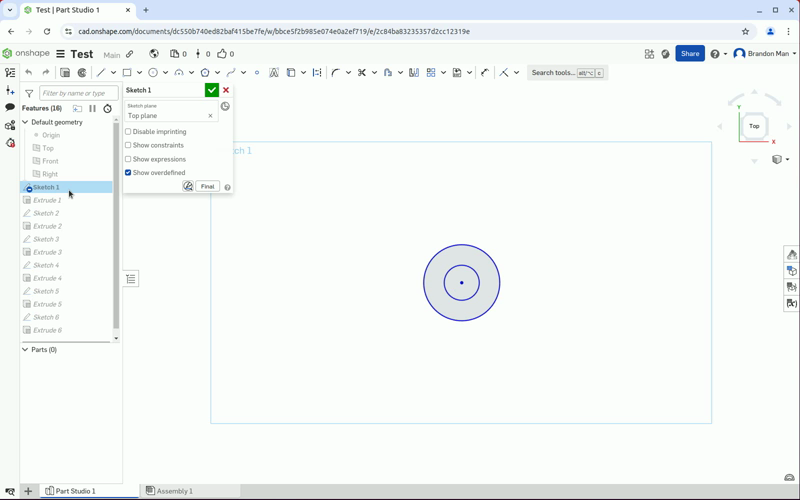
mouse_move(229, 92)
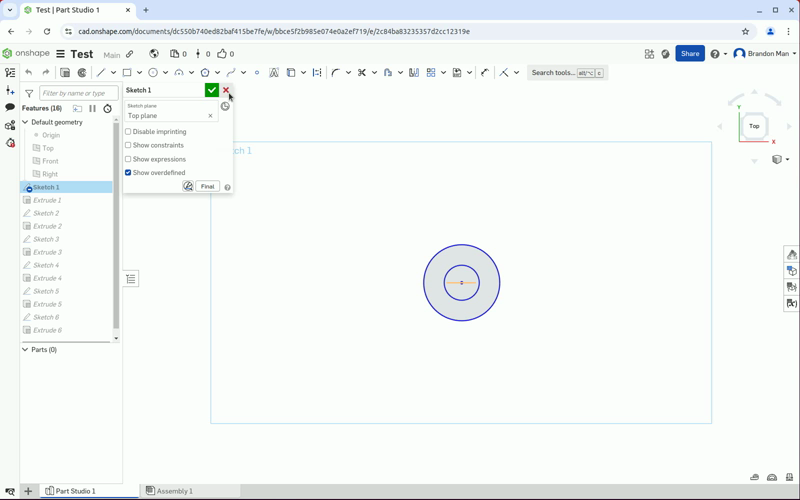
click(229, 92)
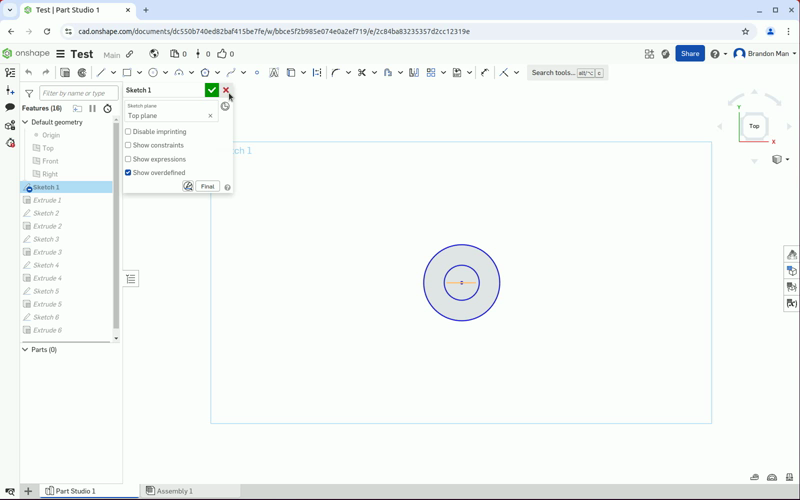
key(shift+s)
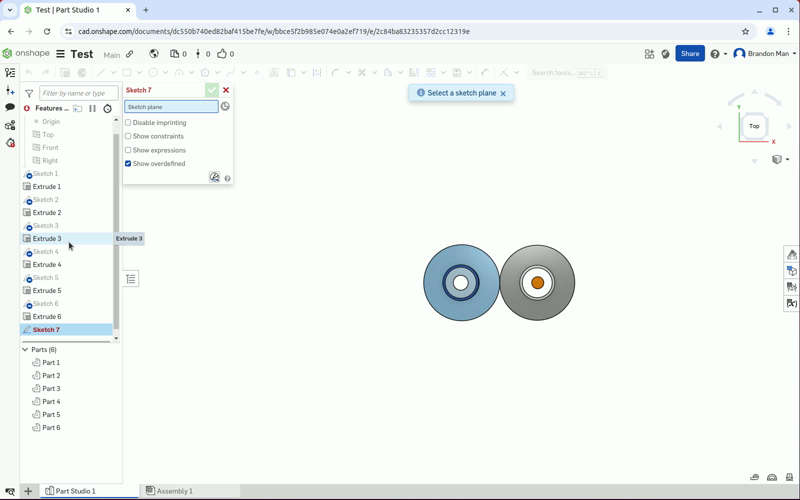
scroll(3)
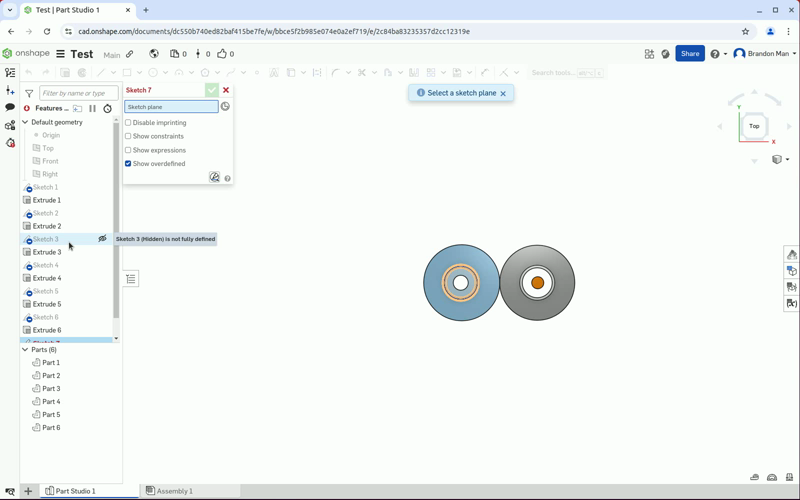
mouse_move(69, 150)
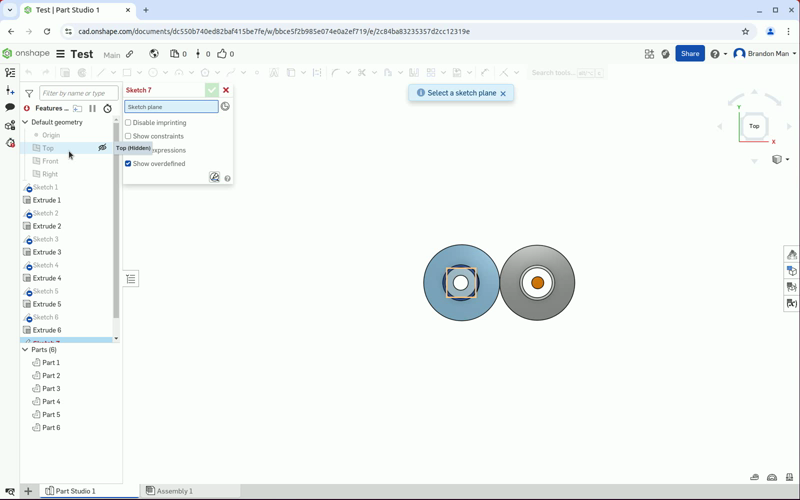
click(69, 150)
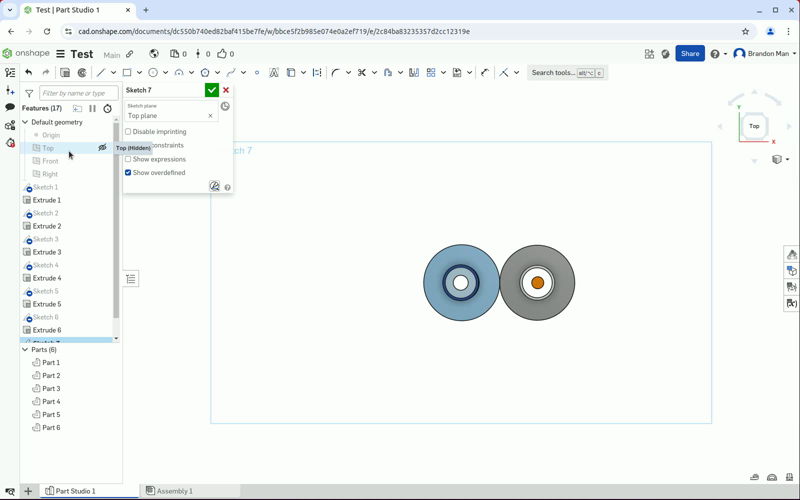
mouse_move(73, 352)
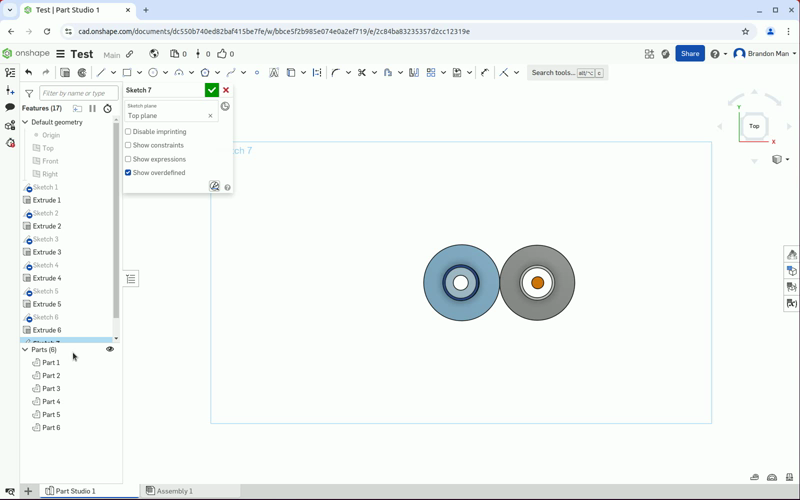
key(y)
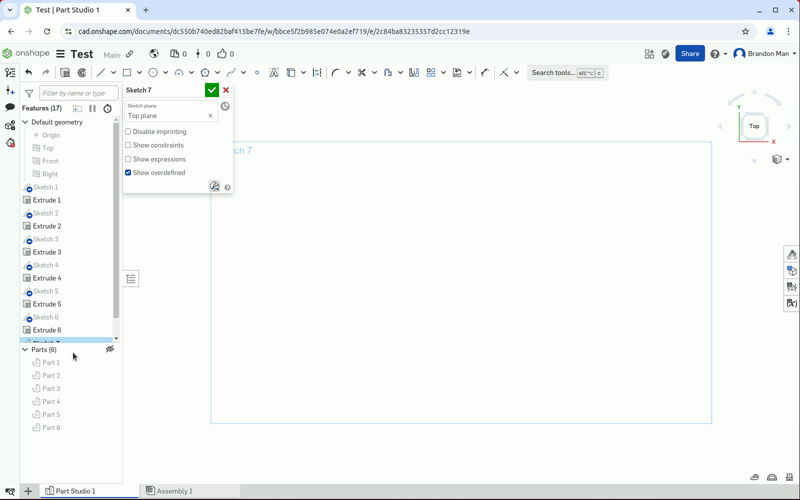
key(c)
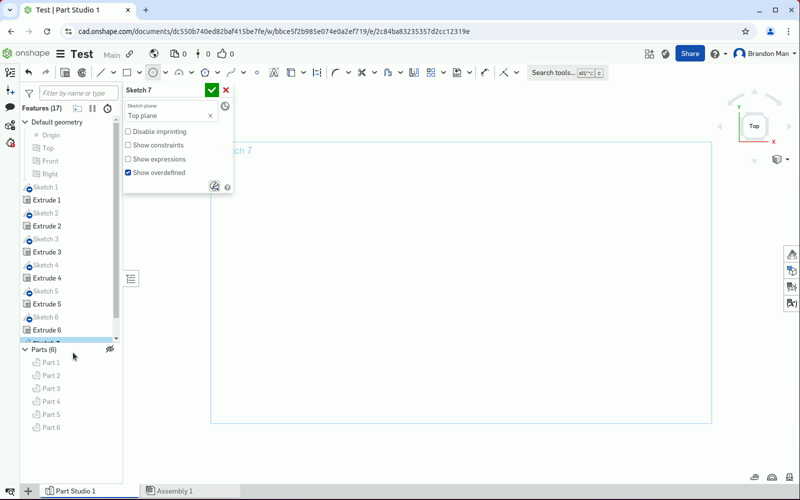
key_down(shift)
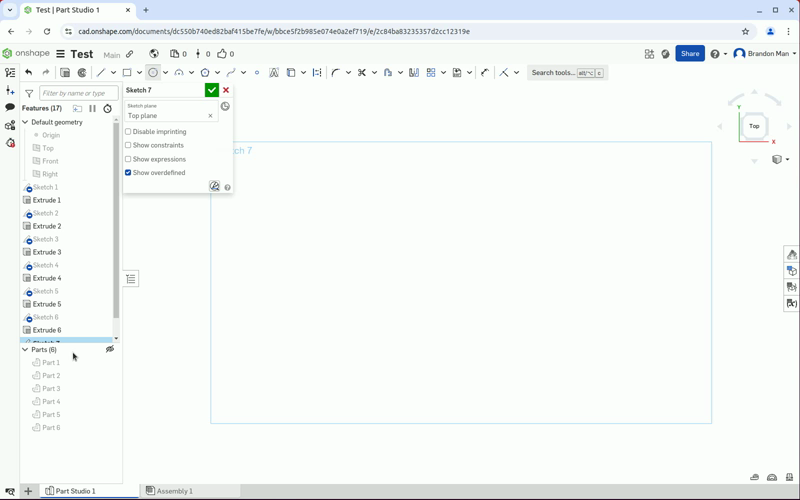
mouse_move(461, 282)
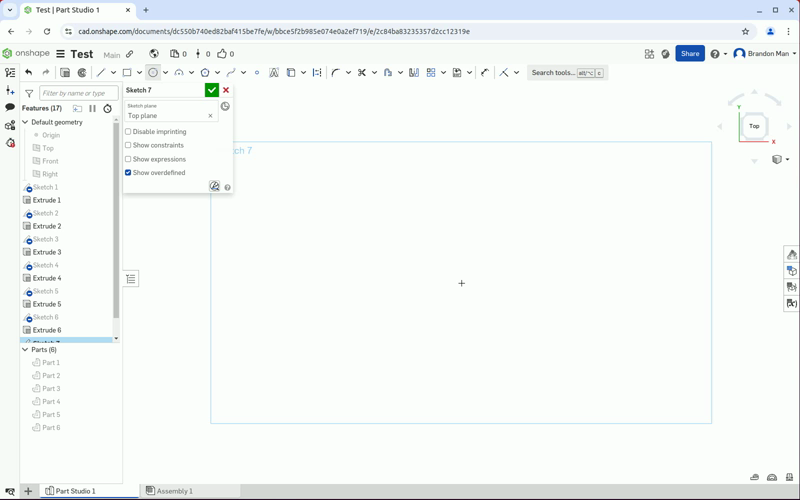
click(461, 282)
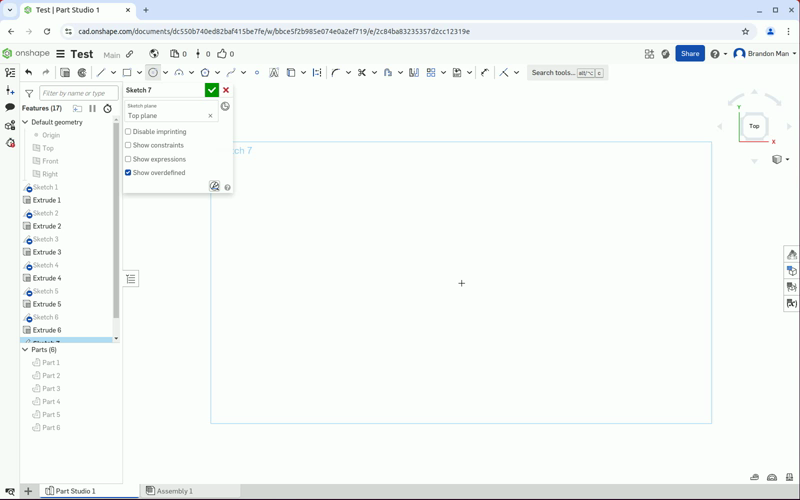
key_up(shift)
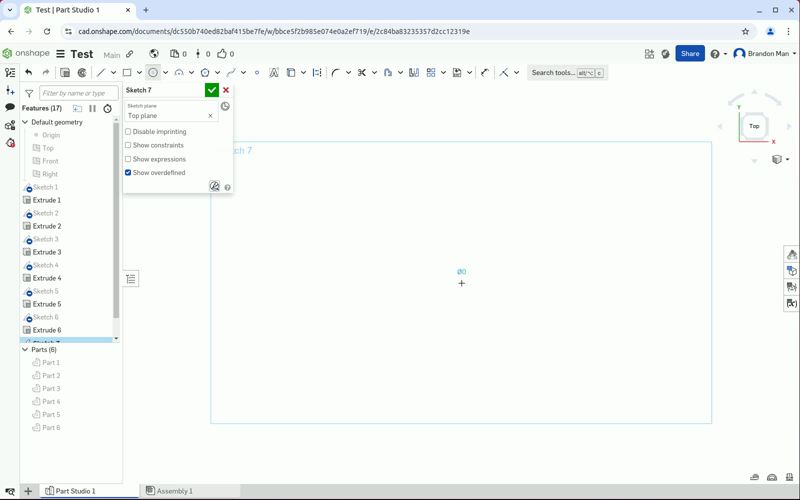
mouse_move(470, 282)
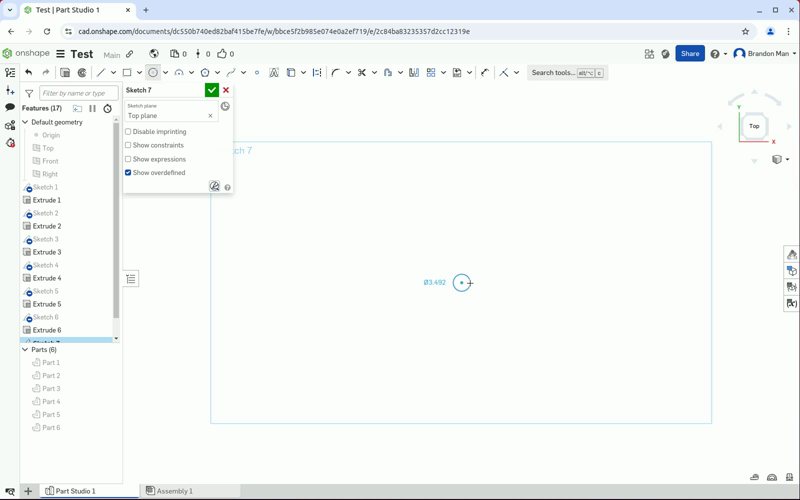
click(470, 282)
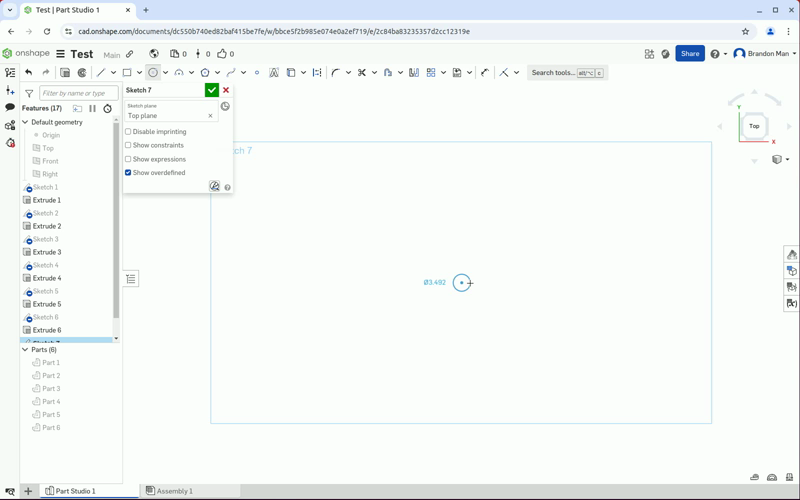
key(esc)
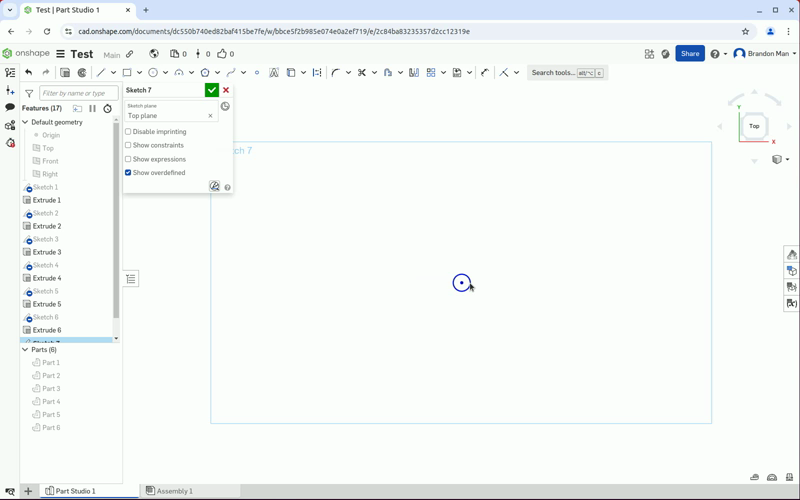
mouse_move(468, 279)
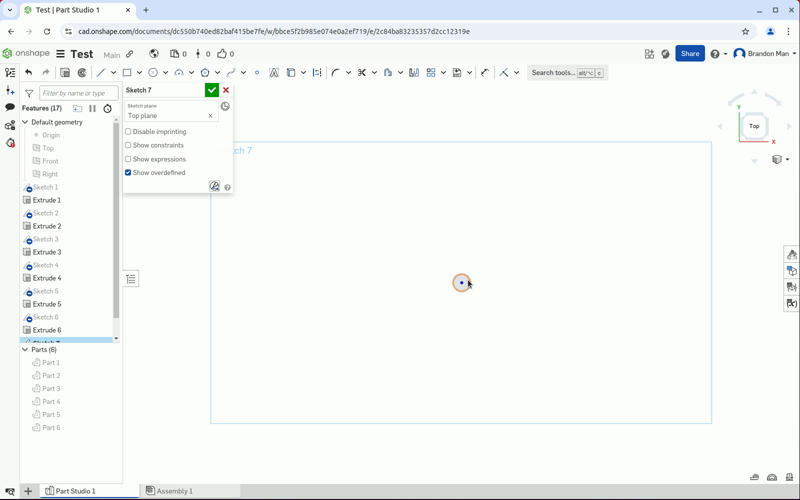
scroll(6)
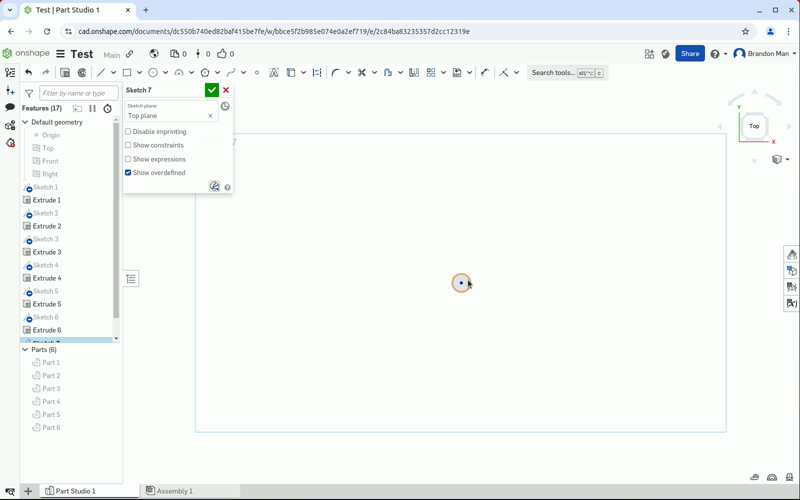
scroll(6)
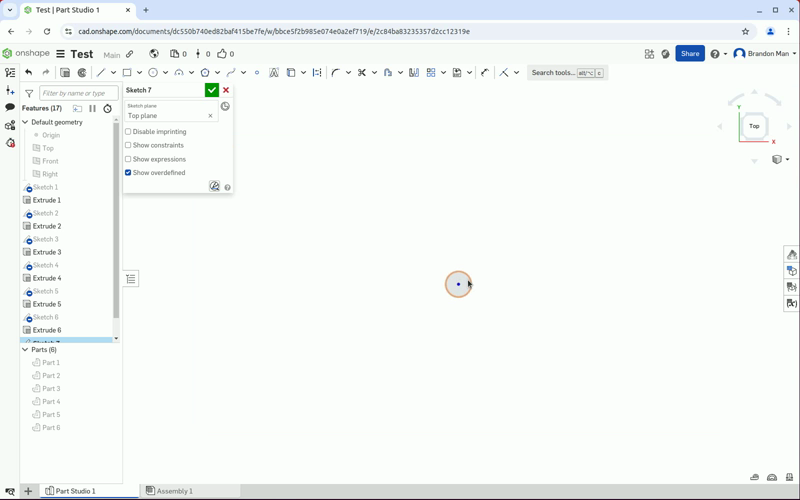
scroll(6)
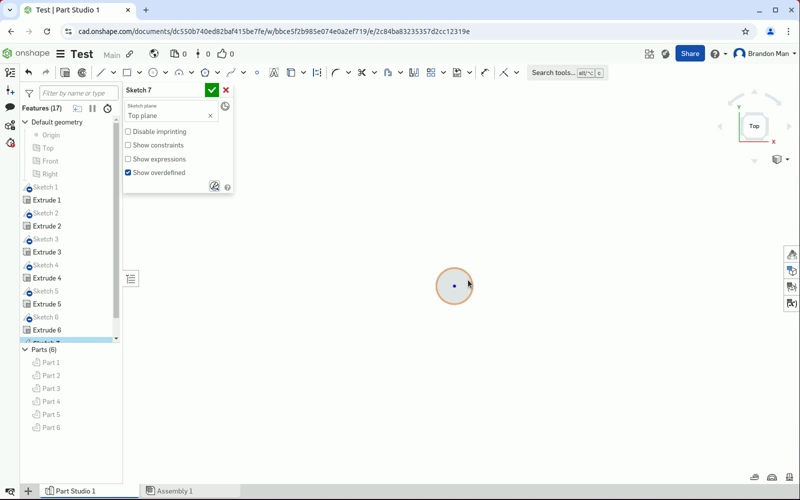
scroll(6)
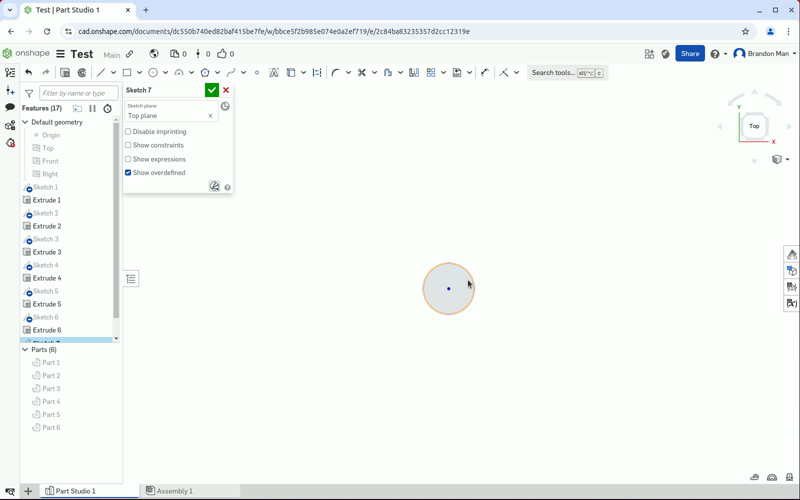
scroll(6)
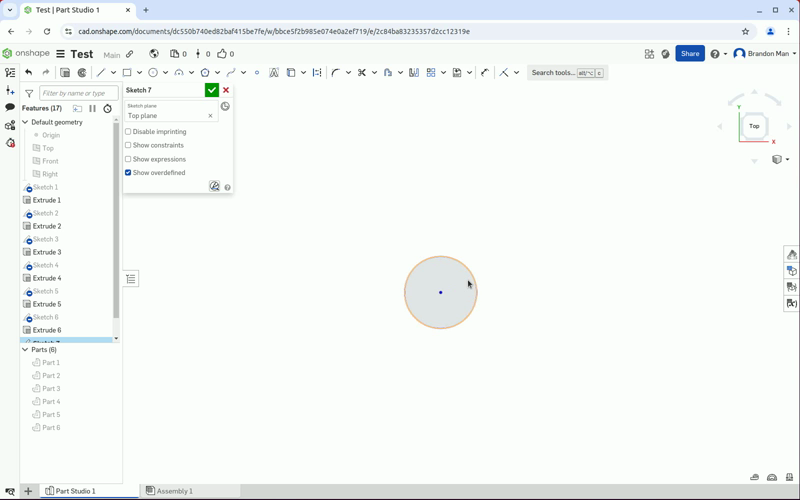
scroll(6)
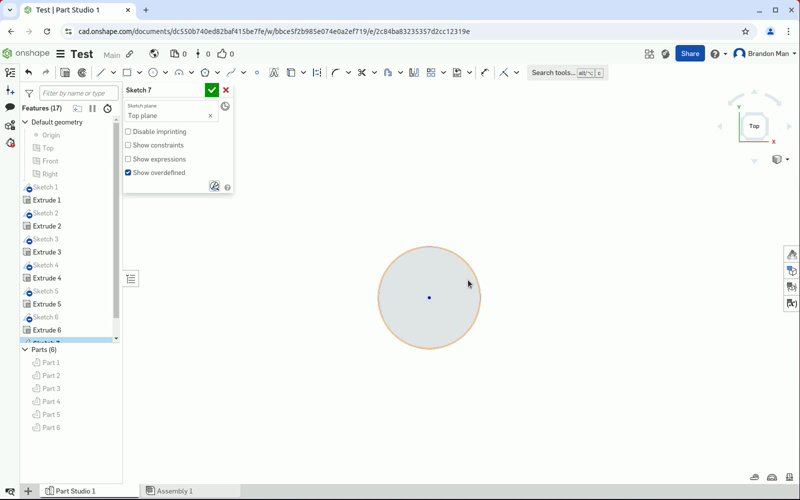
scroll(6)
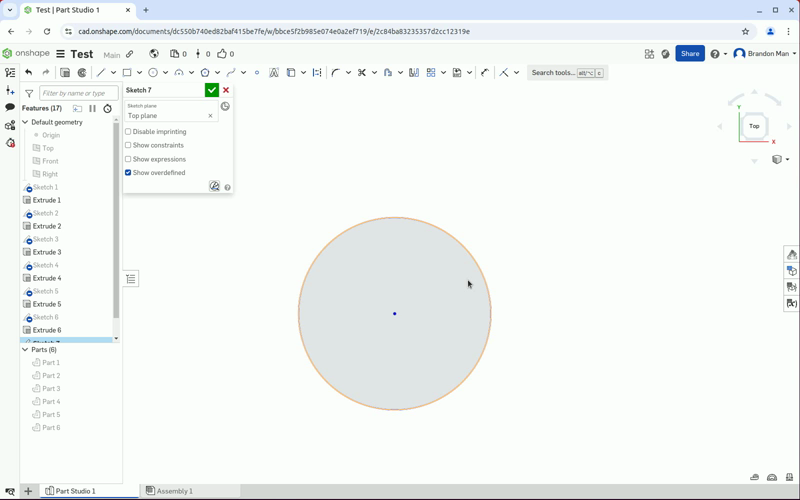
click(468, 279)
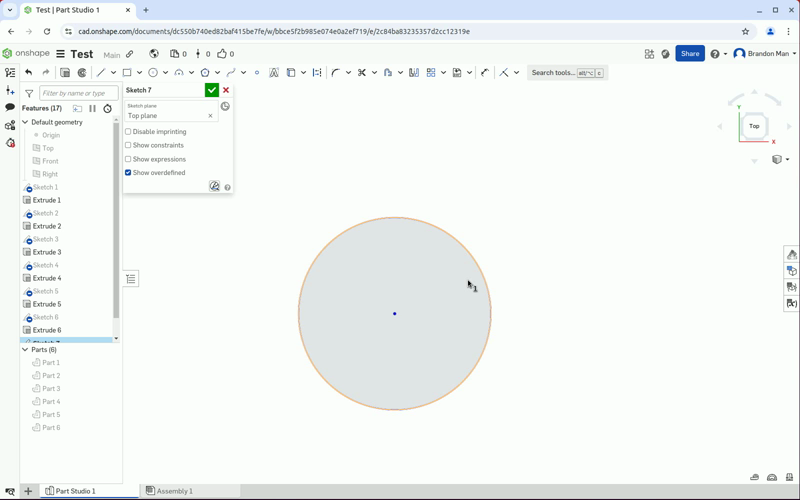
scroll(-6)
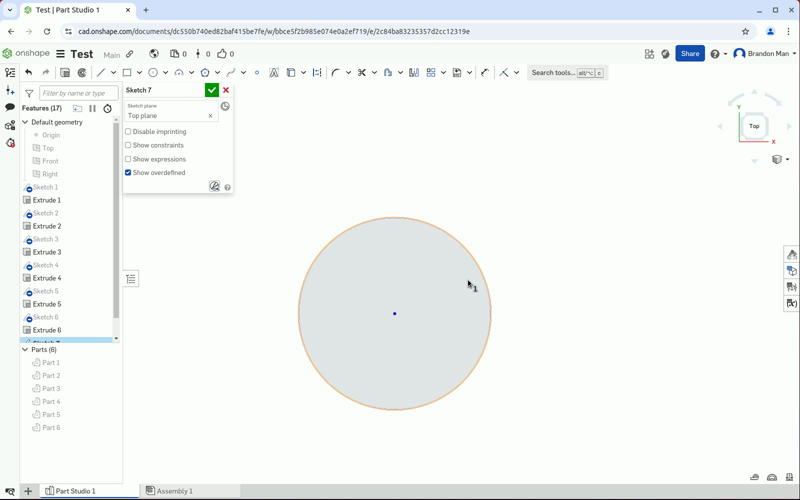
scroll(-6)
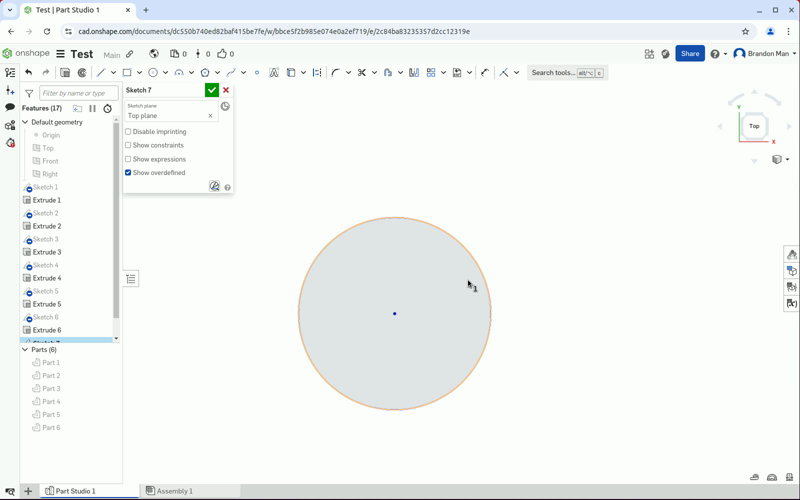
scroll(-6)
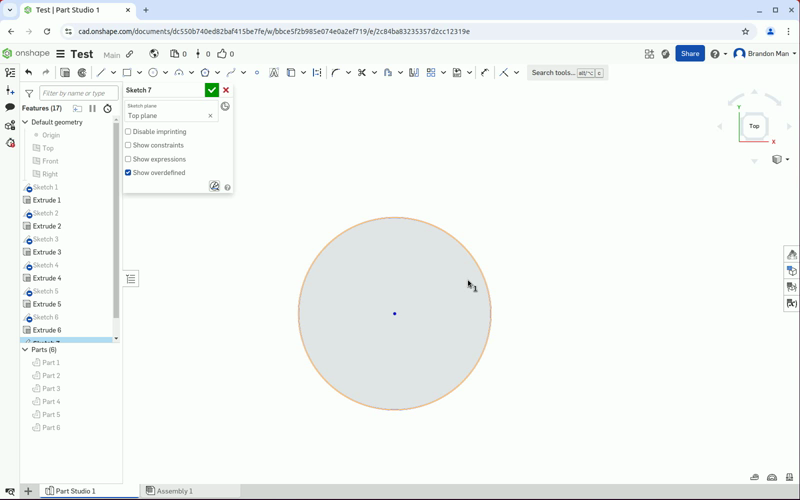
scroll(-6)
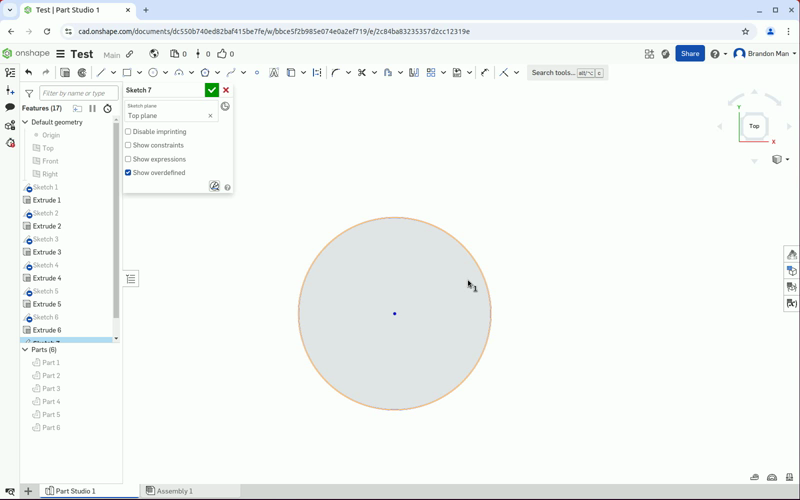
scroll(-6)
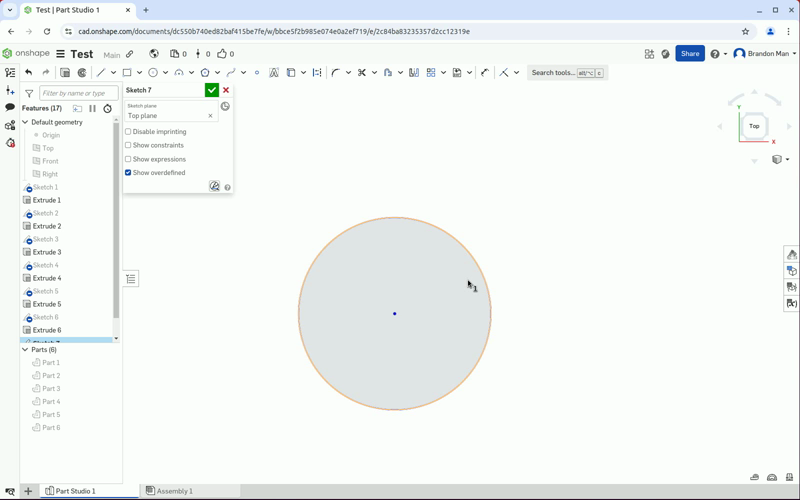
scroll(-6)
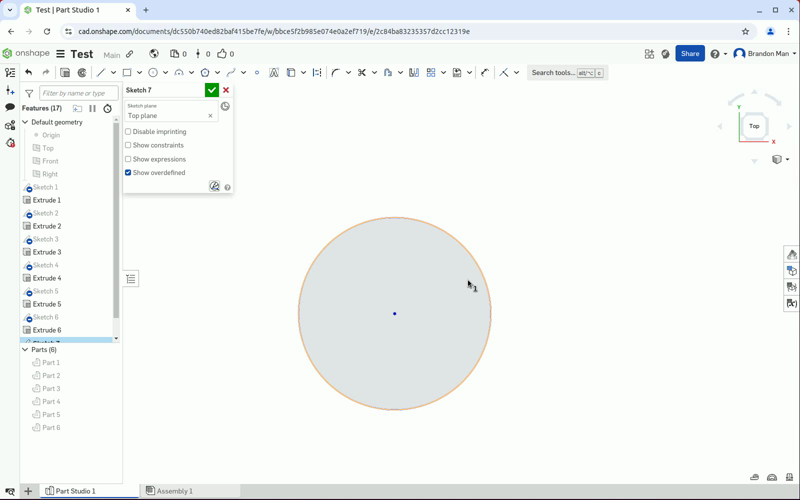
scroll(-6)
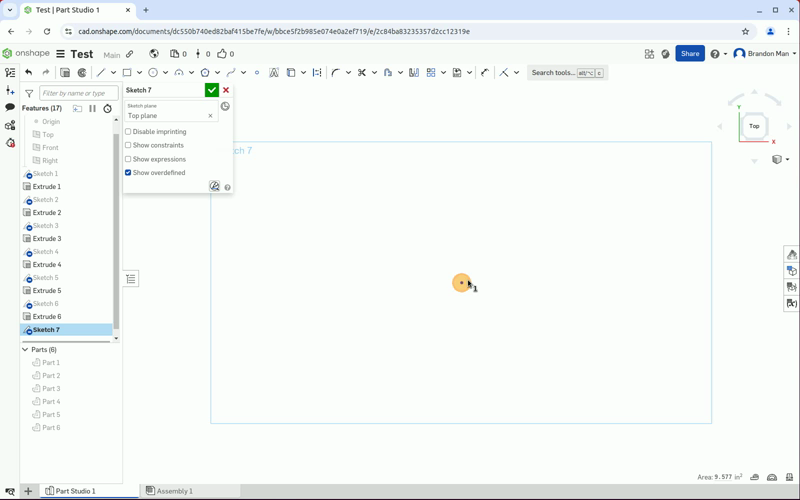
mouse_move(73, 352)
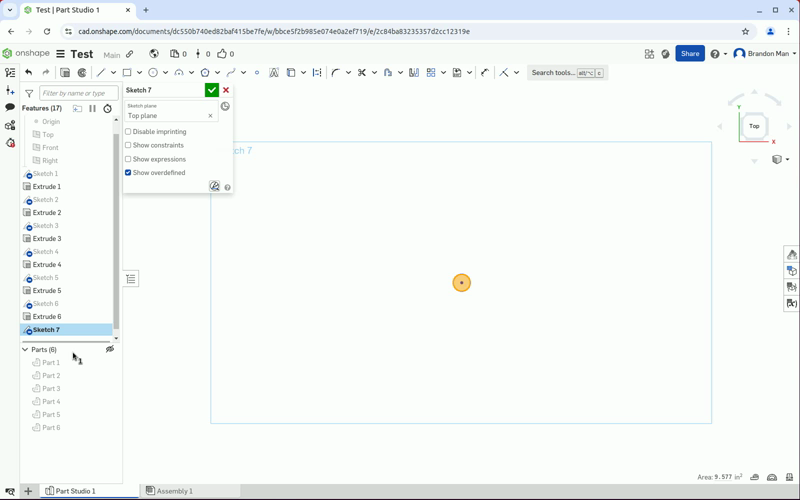
key(shift+y)
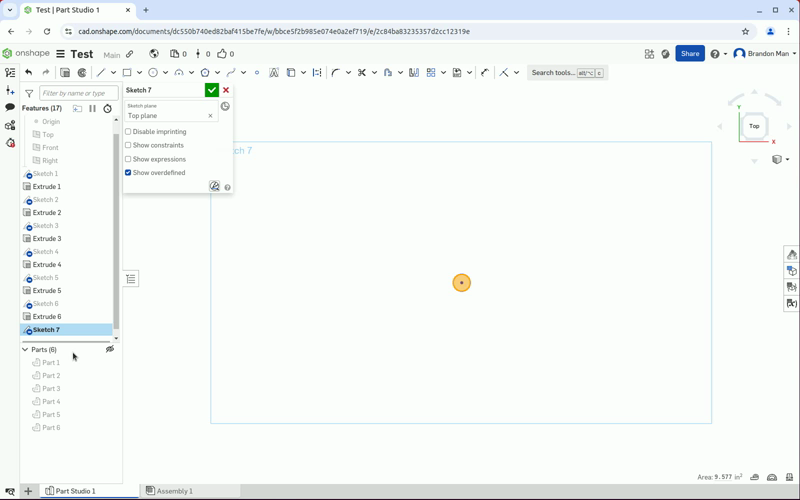
key(shift+e)
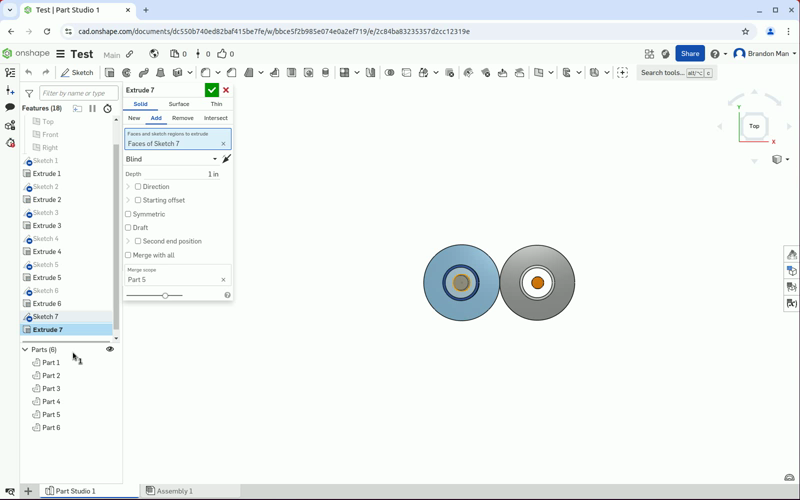
mouse_move(143, 106)
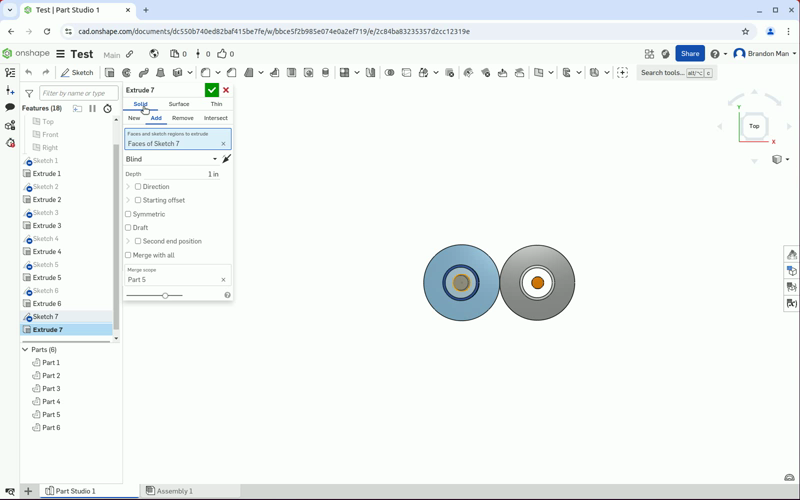
click(143, 106)
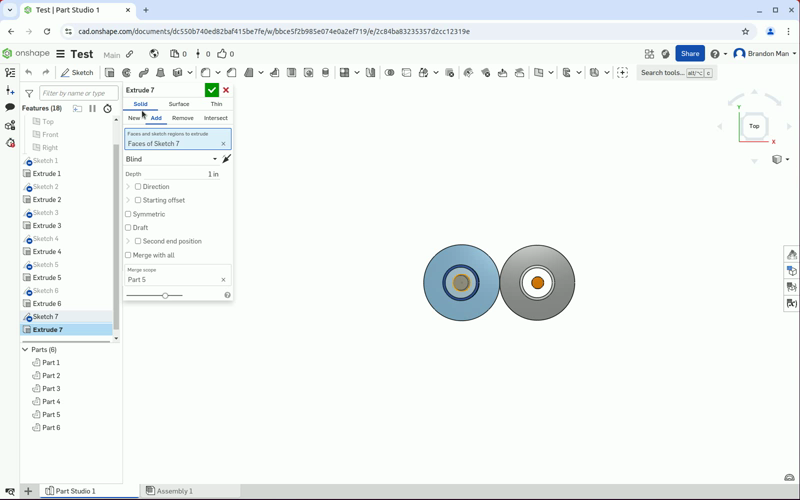
mouse_move(137, 120)
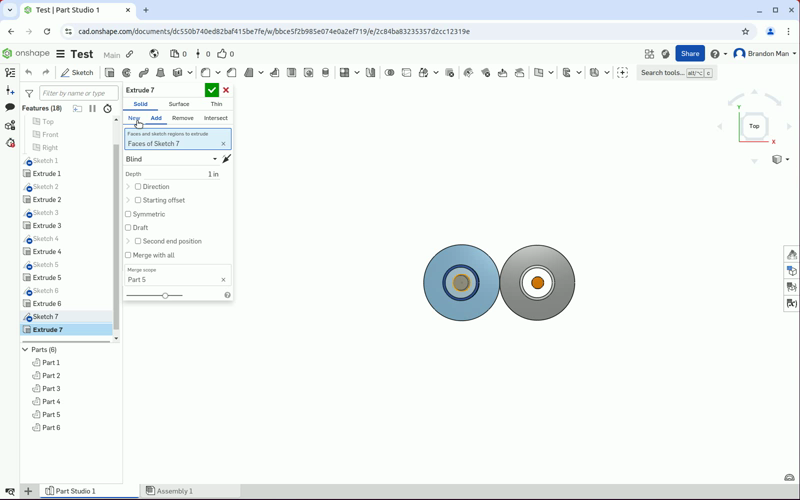
click(137, 120)
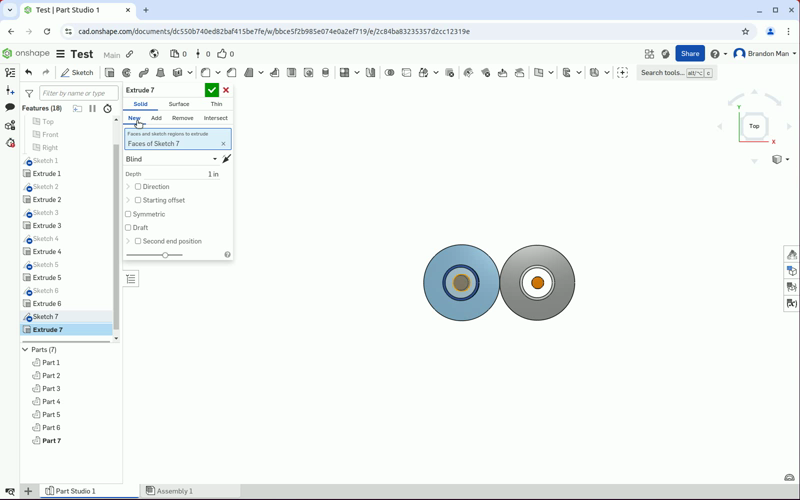
key(tab, 4)
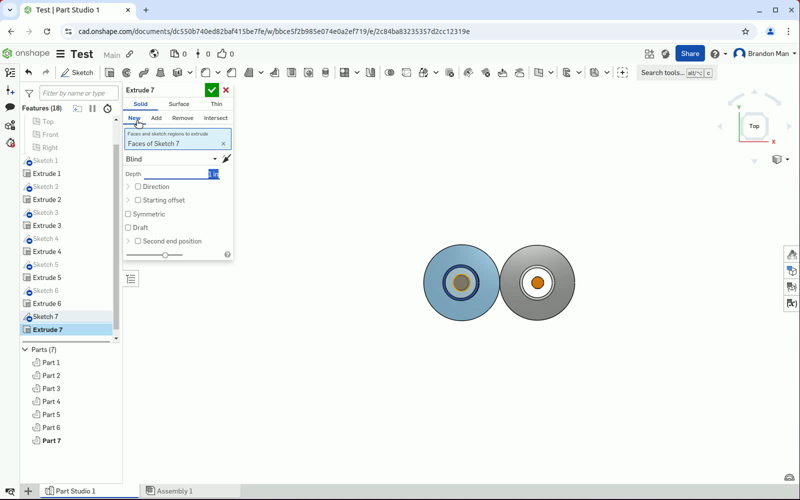
text(0.963)
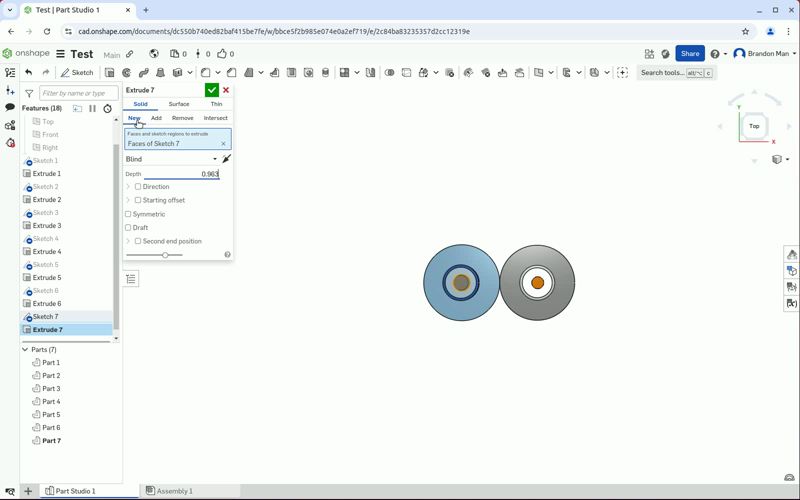
key(enter)
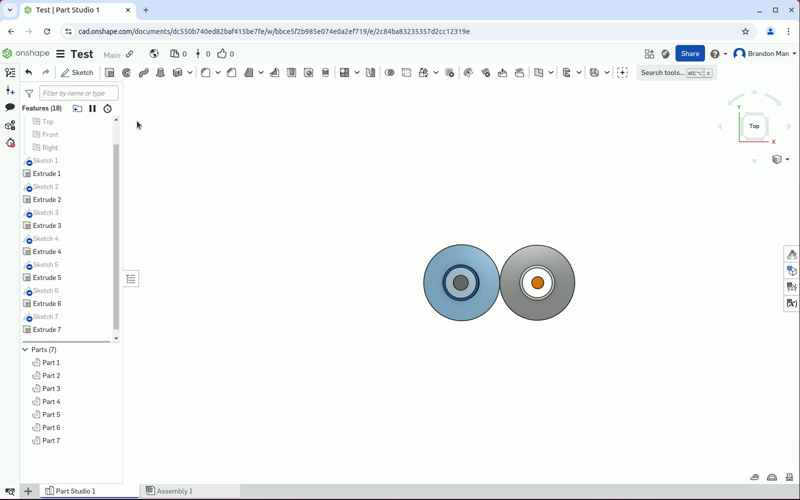
key(shift+h)
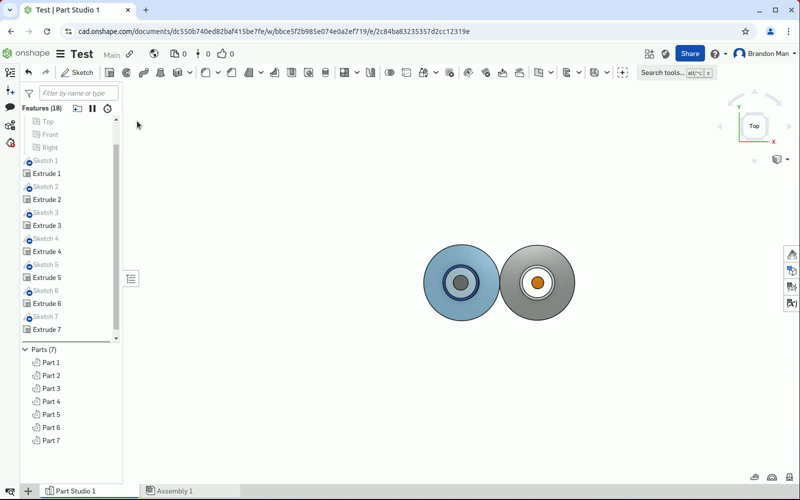
key(shift+h)
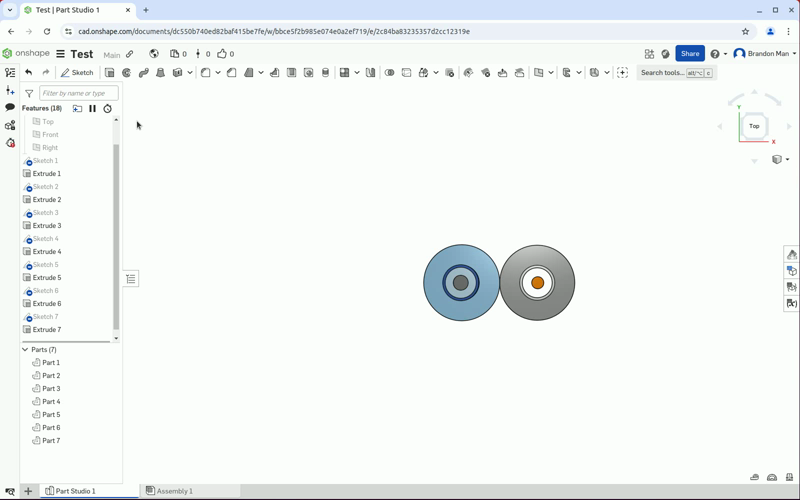
mouse_move(69, 163)
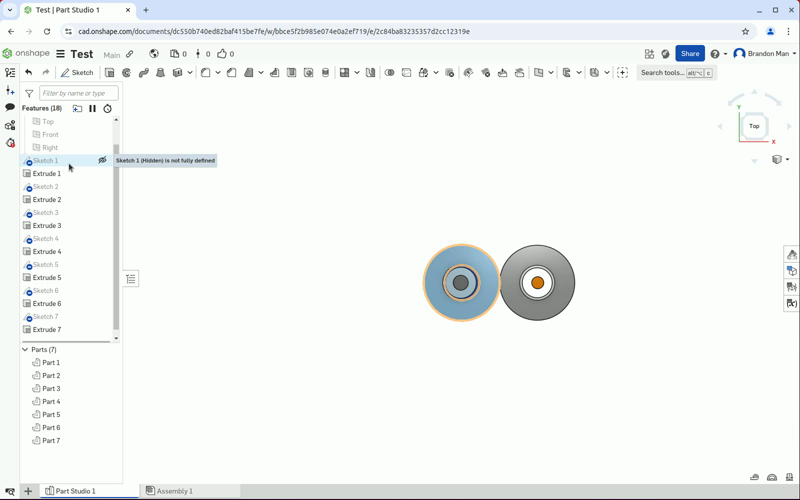
click(69, 163)
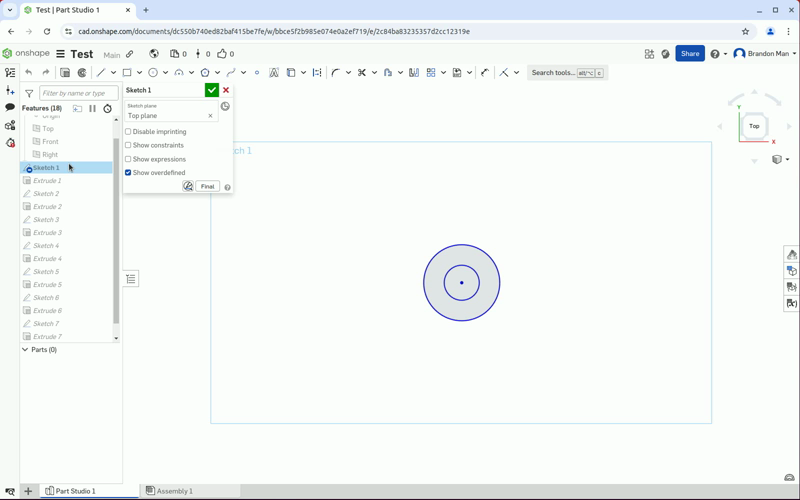
mouse_move(229, 92)
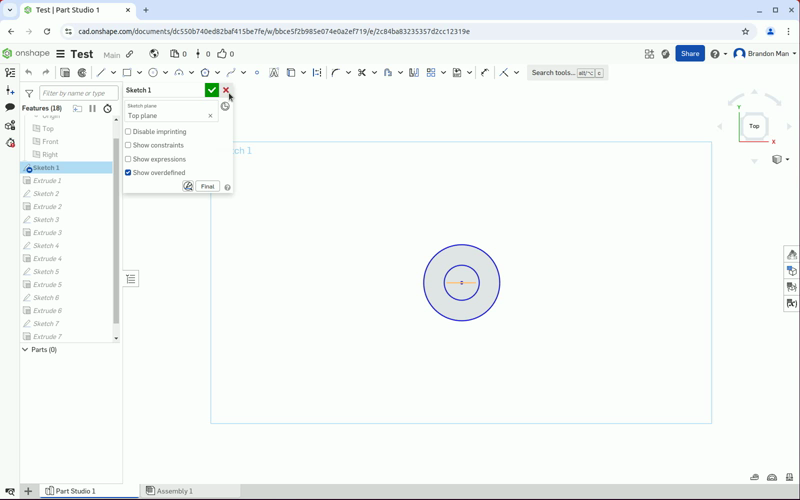
click(229, 92)
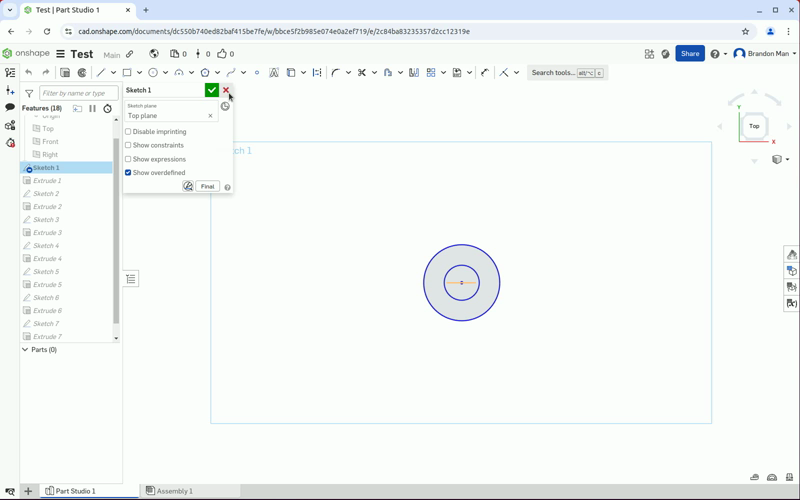
key(shift+s)
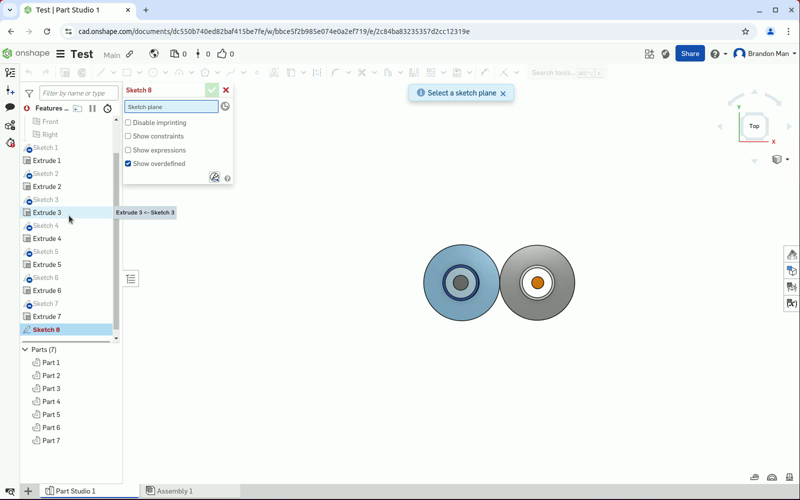
scroll(3)
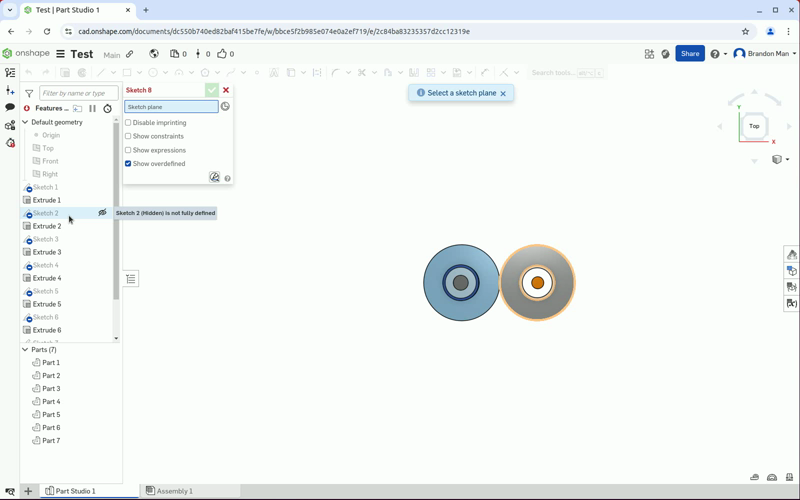
mouse_move(69, 150)
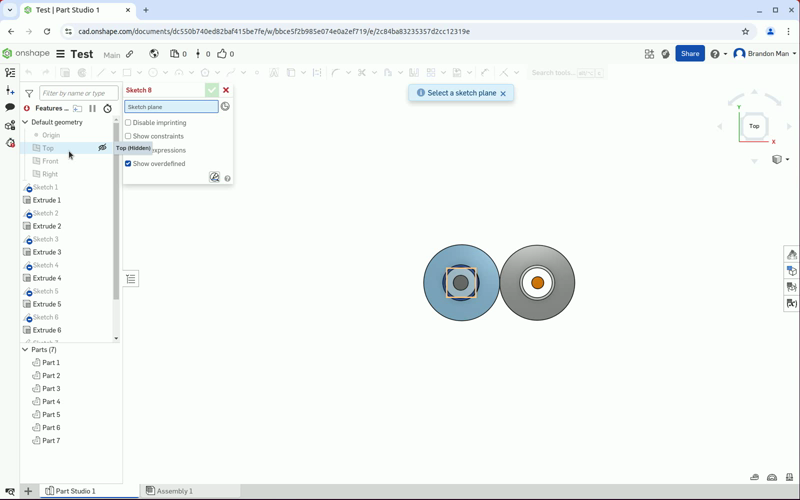
click(69, 150)
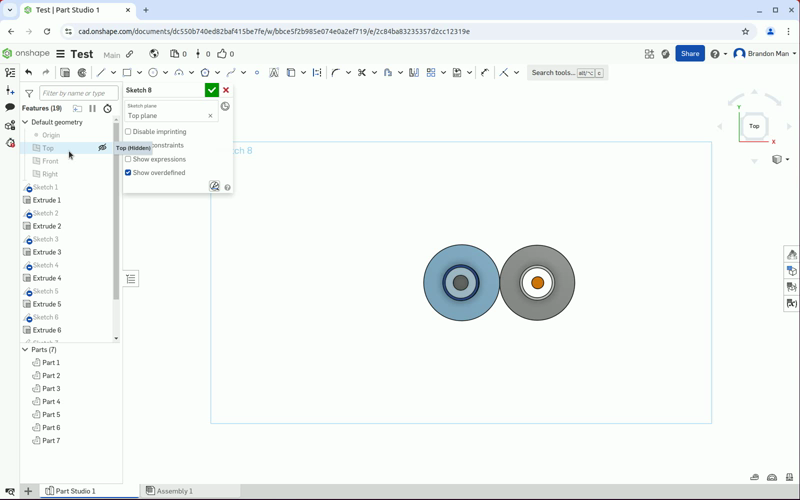
mouse_move(73, 352)
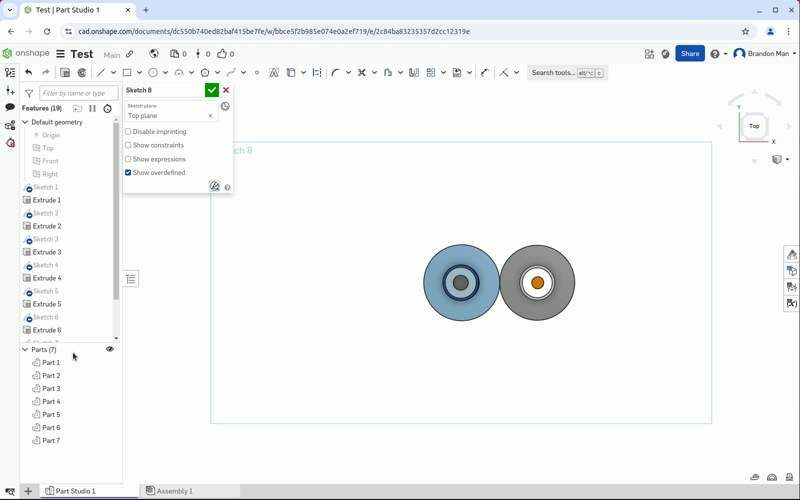
key(y)
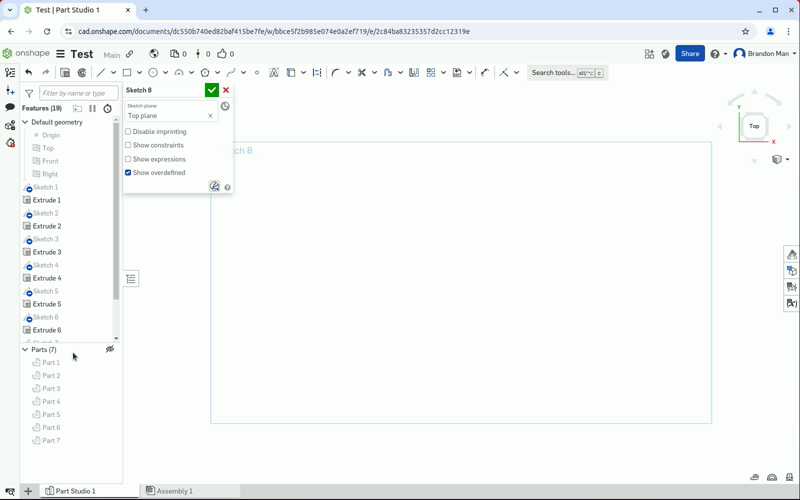
key(c)
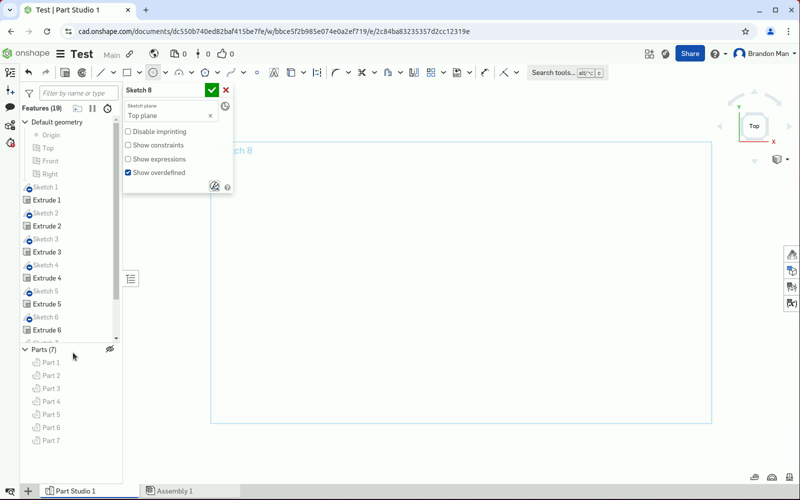
key_down(shift)
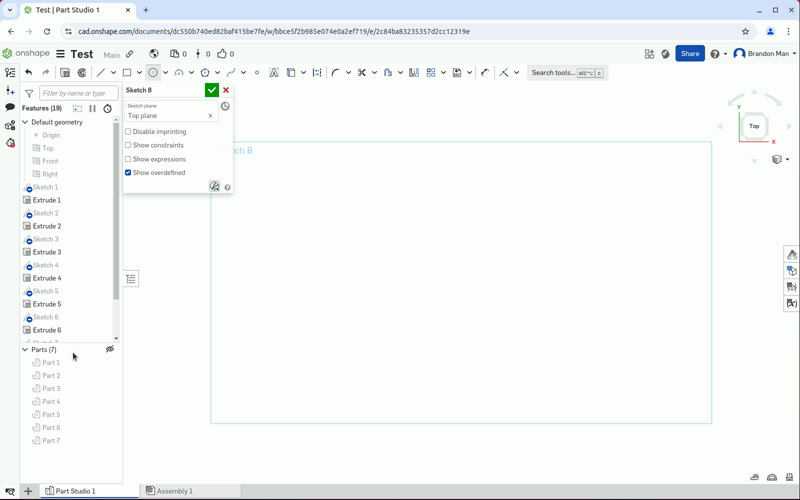
mouse_move(537, 282)
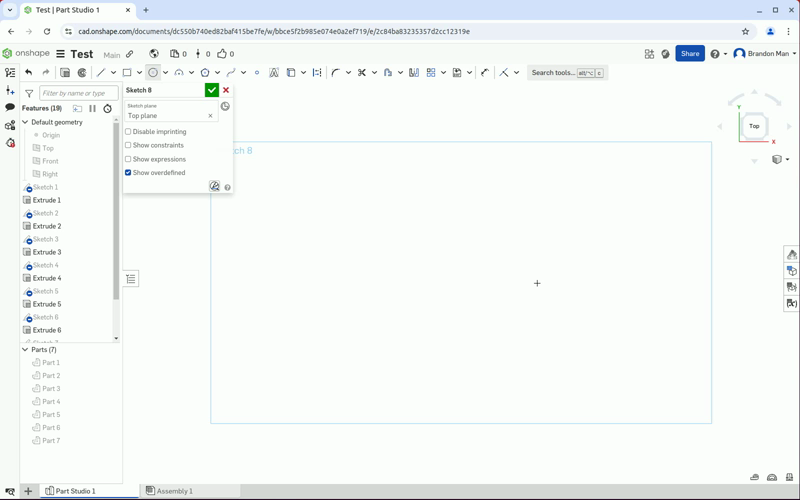
click(537, 282)
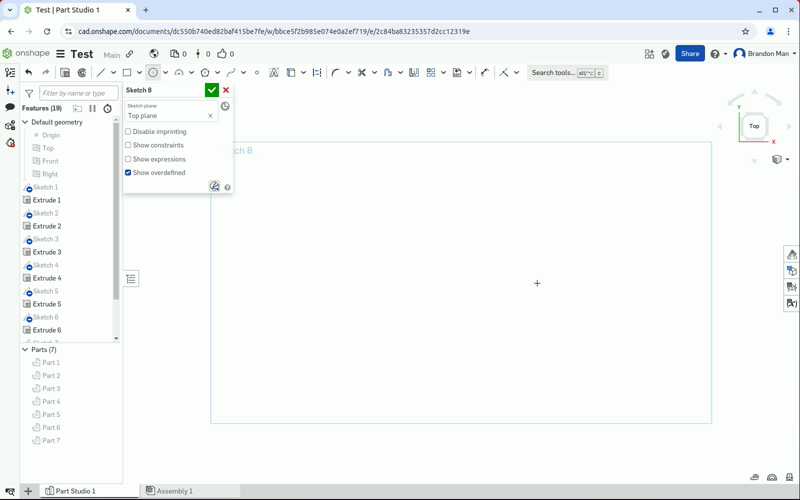
key_up(shift)
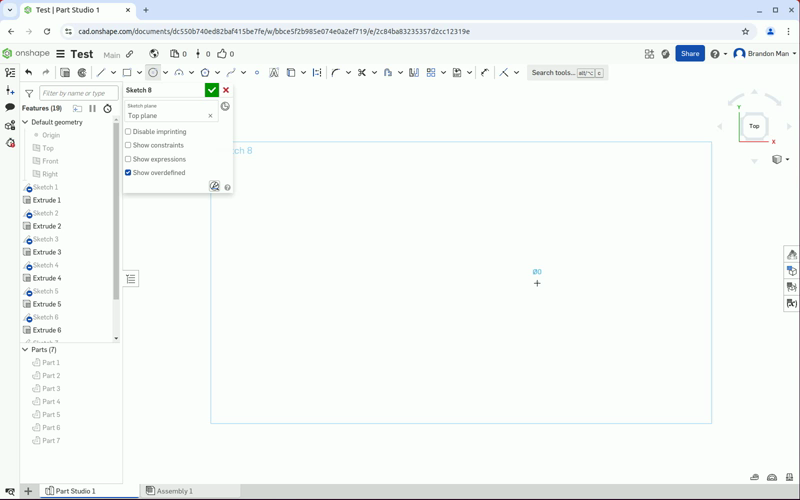
mouse_move(552, 282)
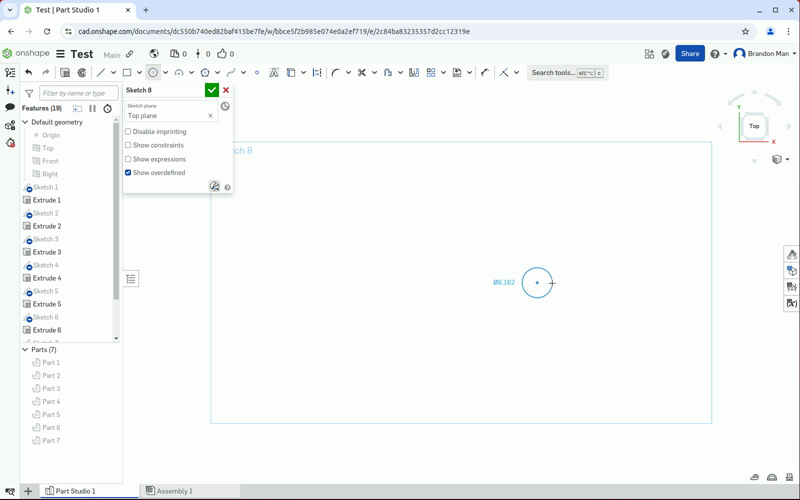
click(552, 282)
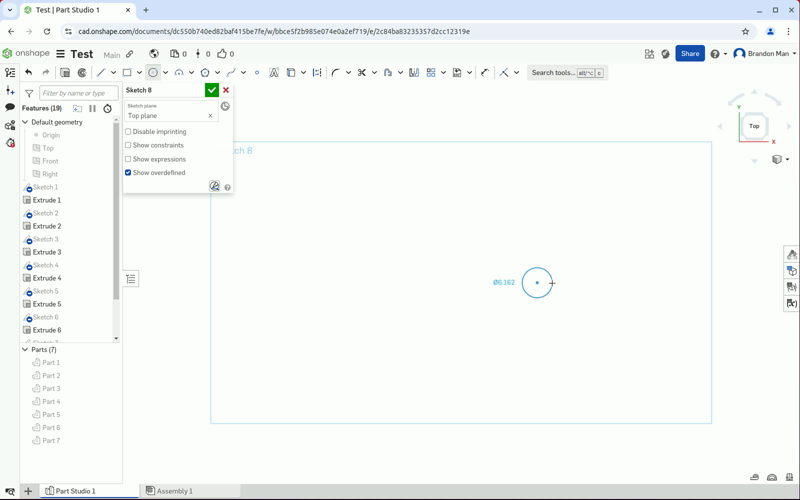
key(esc)
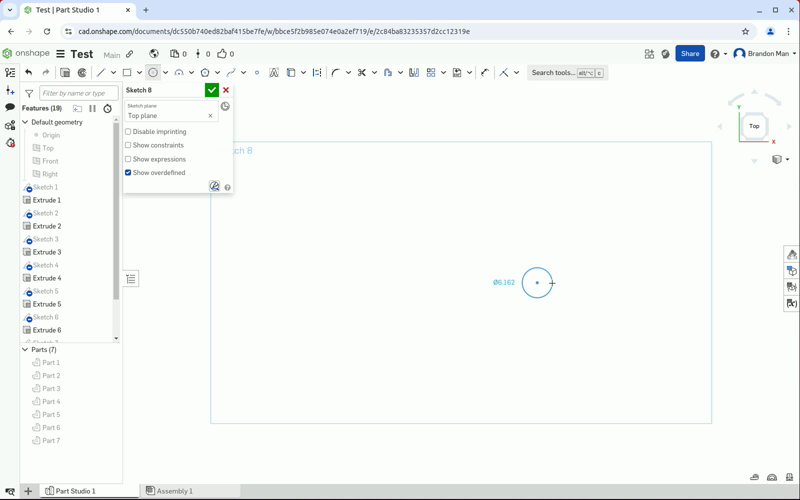
key(c)
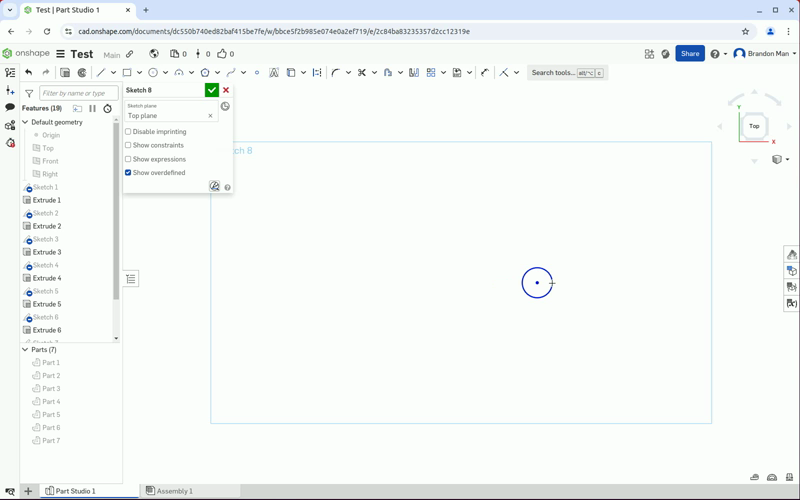
key_down(shift)
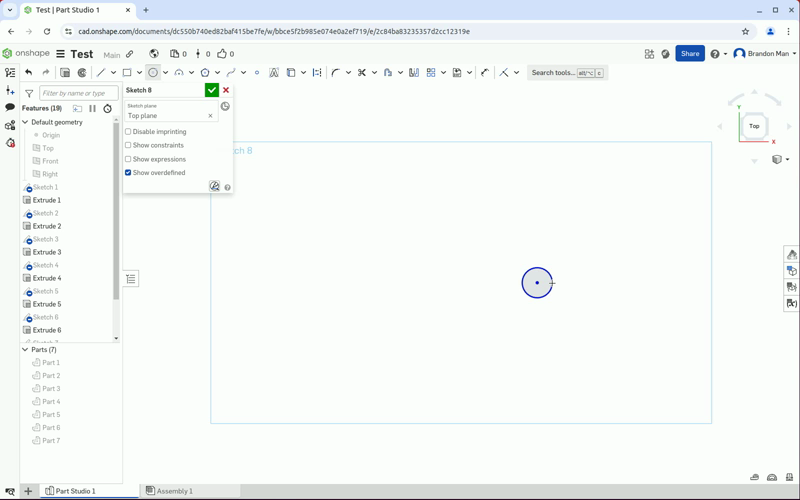
mouse_move(537, 282)
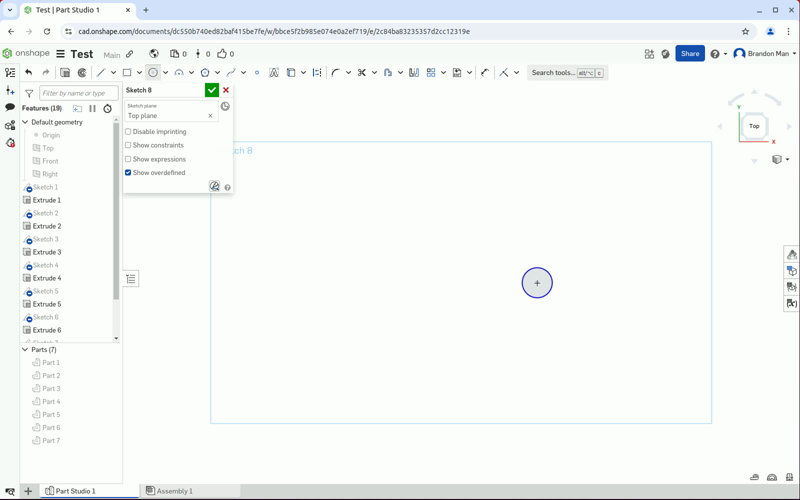
click(537, 282)
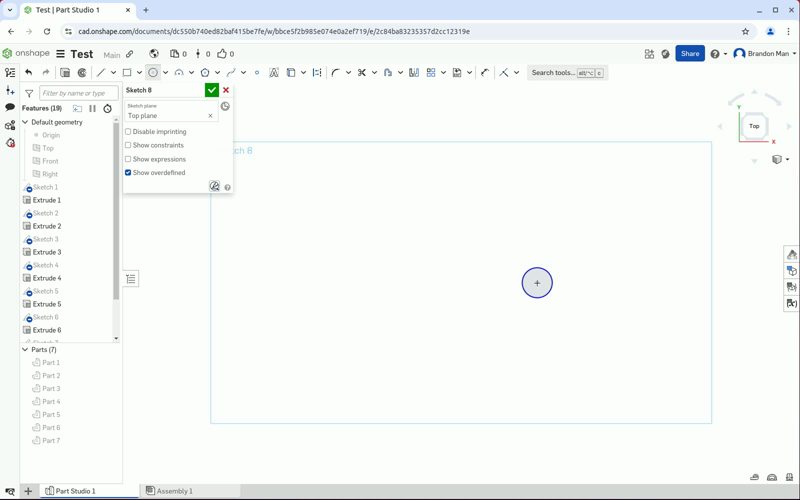
key_up(shift)
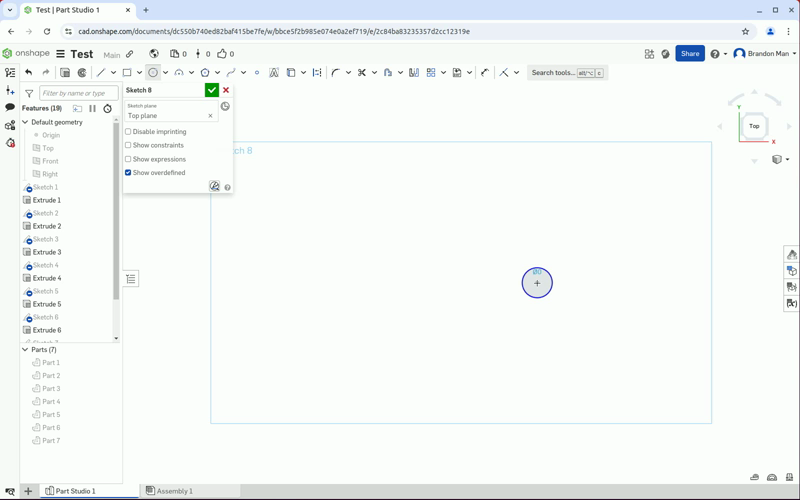
mouse_move(543, 282)
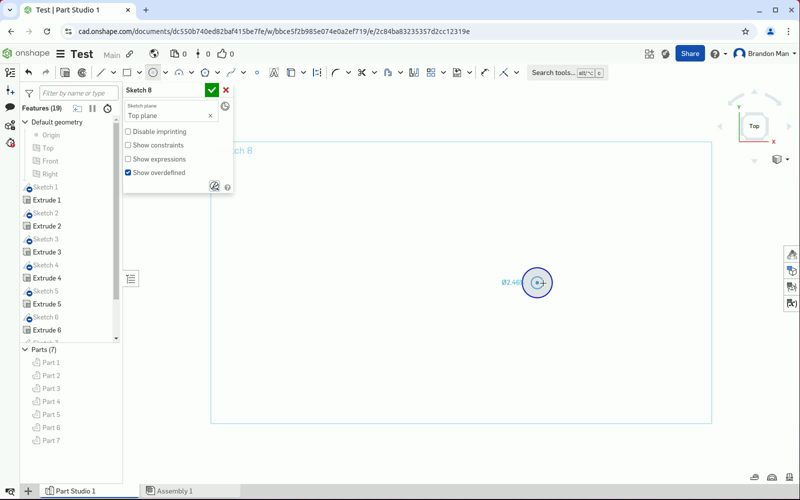
click(543, 282)
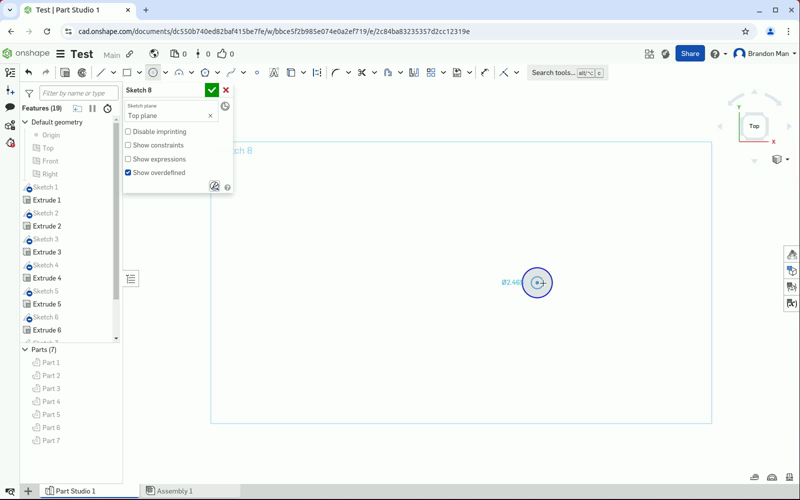
key(esc)
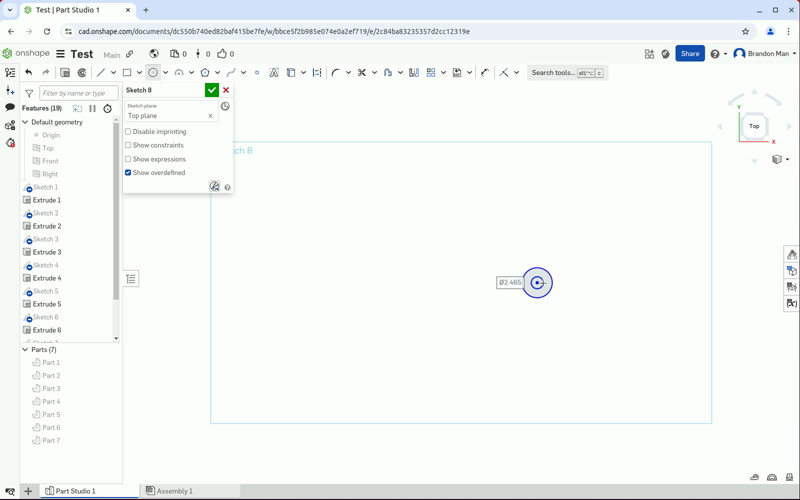
mouse_move(540, 273)
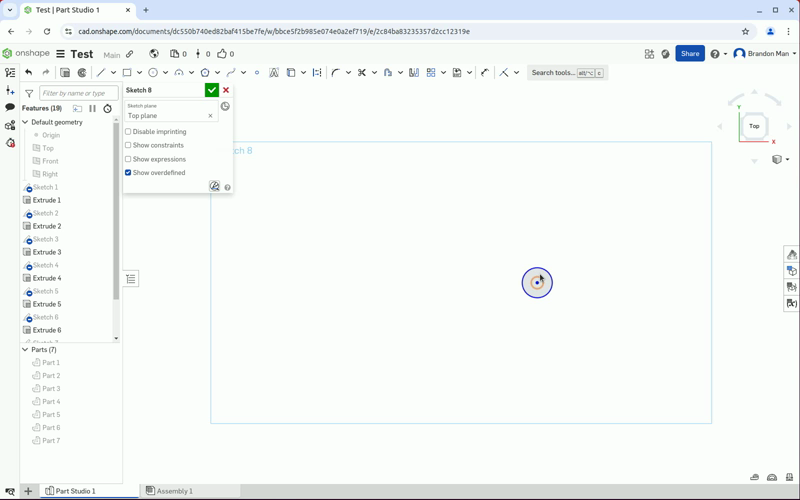
scroll(6)
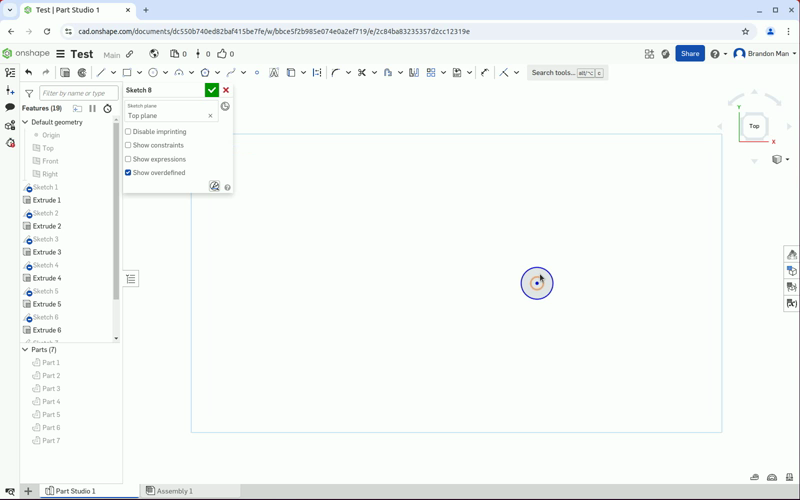
scroll(6)
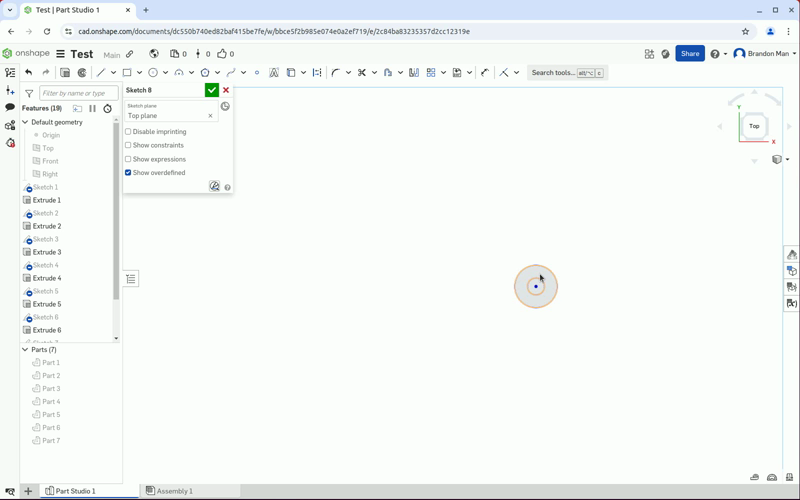
scroll(6)
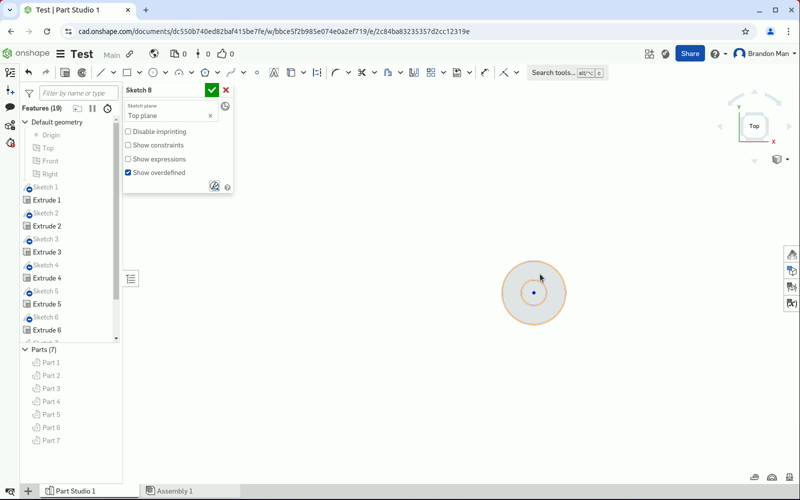
scroll(6)
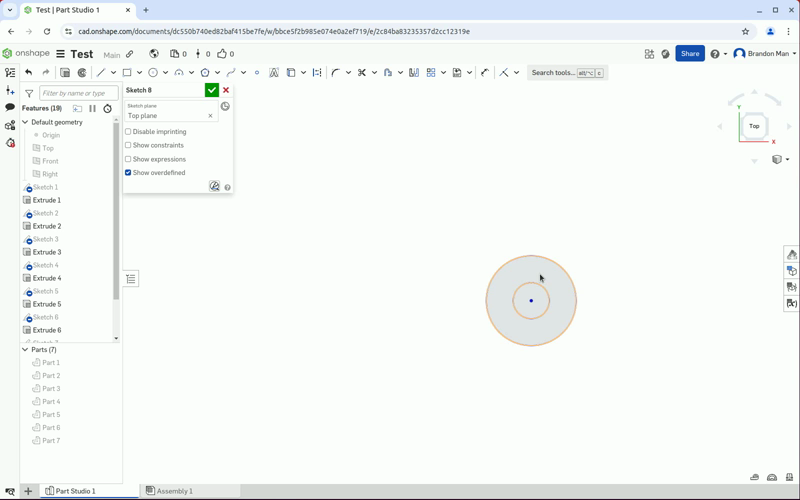
scroll(6)
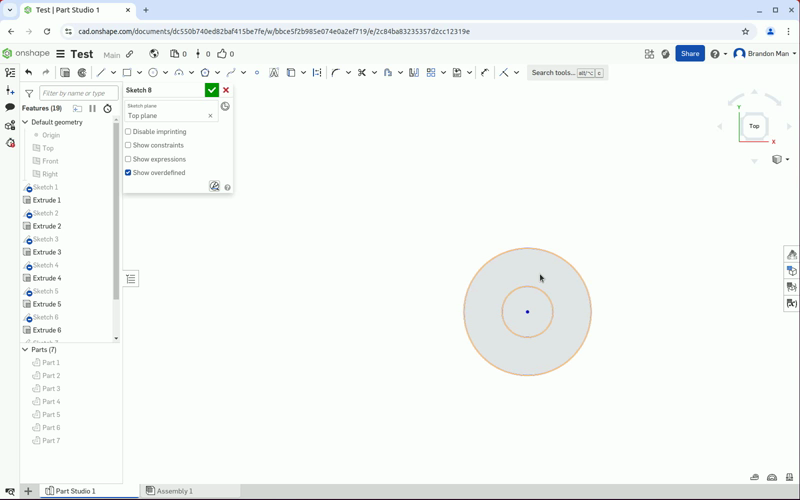
scroll(6)
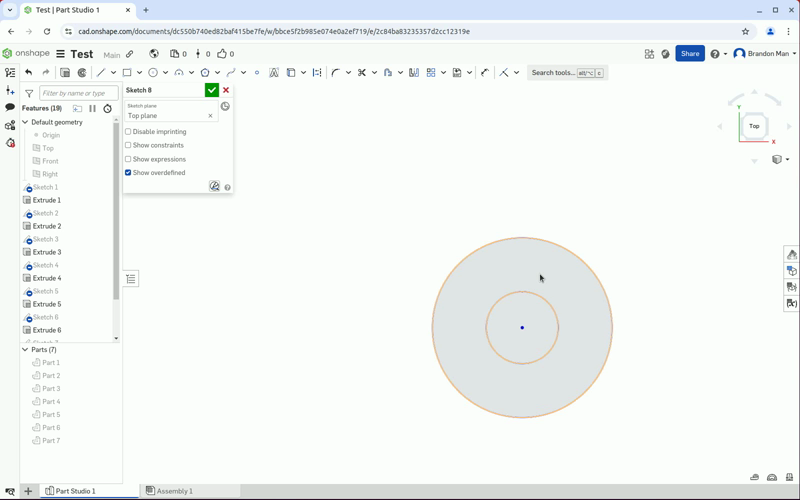
scroll(6)
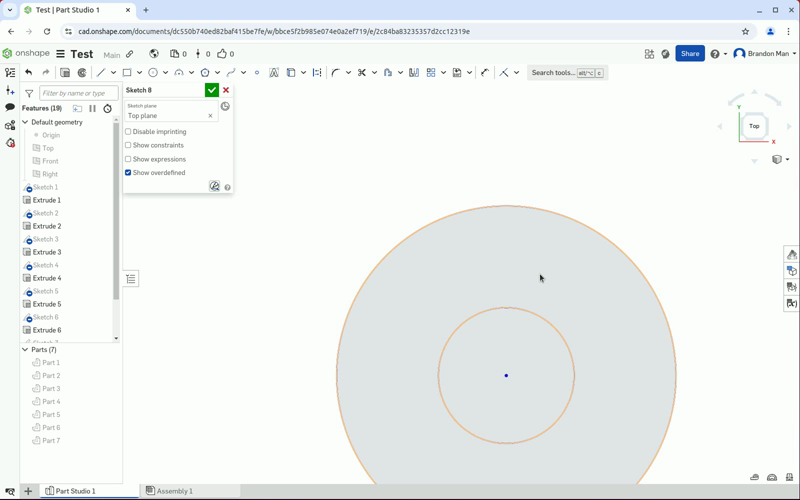
click(540, 273)
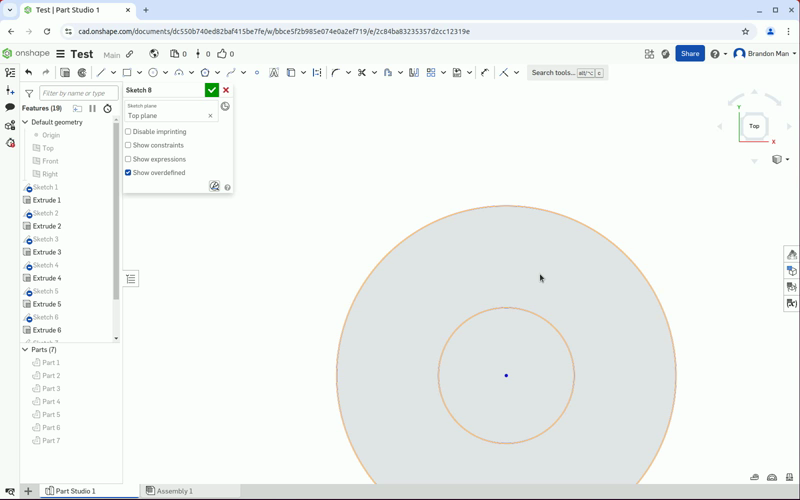
scroll(-6)
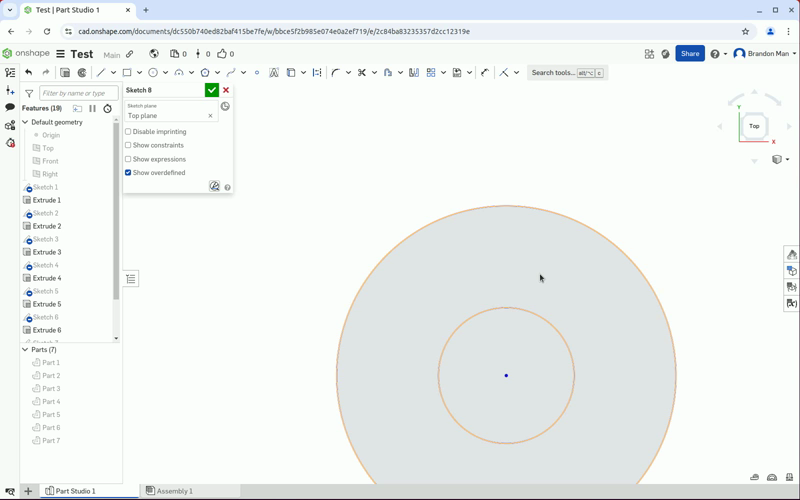
scroll(-6)
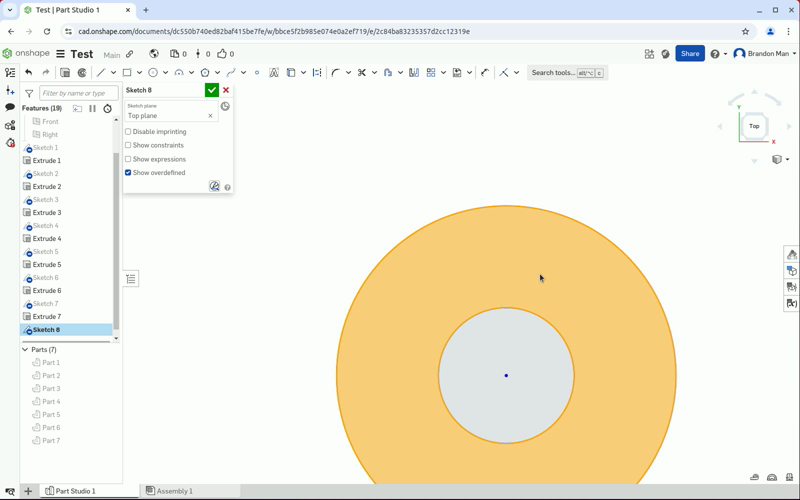
scroll(-6)
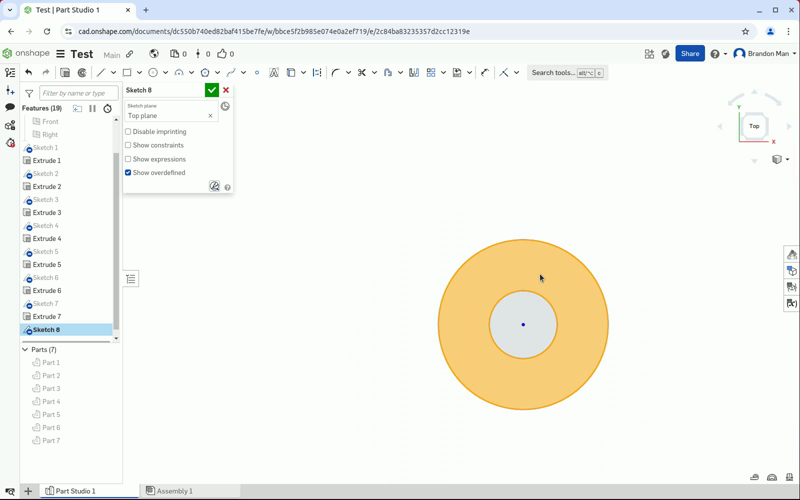
scroll(-6)
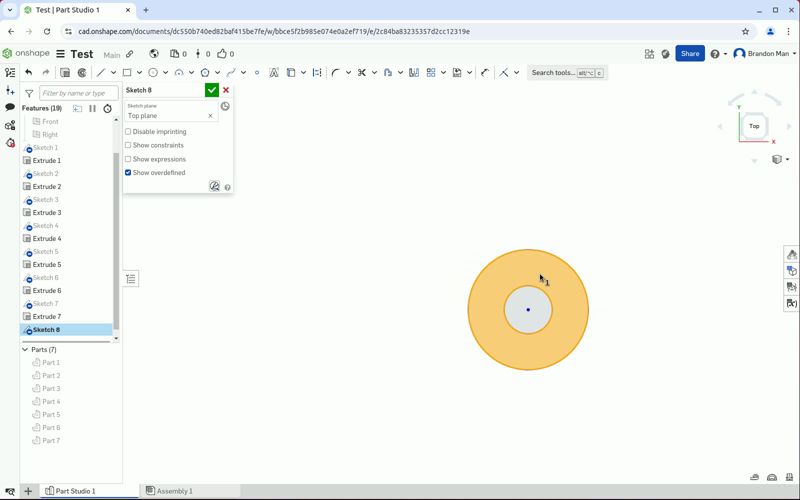
scroll(-6)
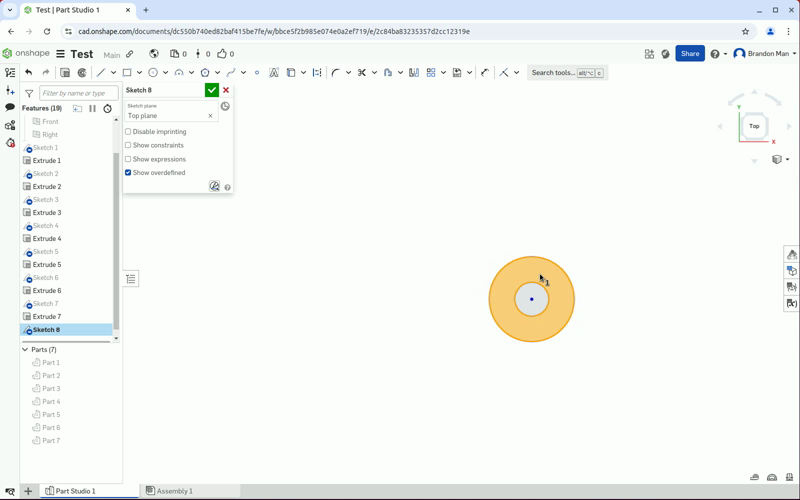
scroll(-6)
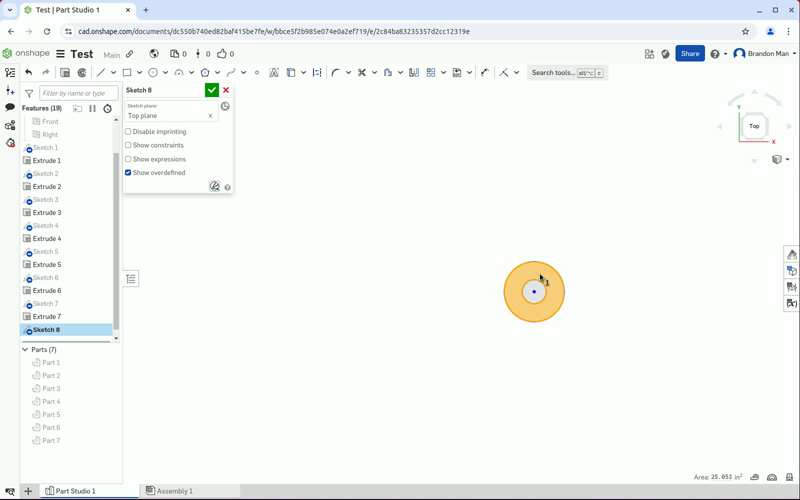
scroll(-6)
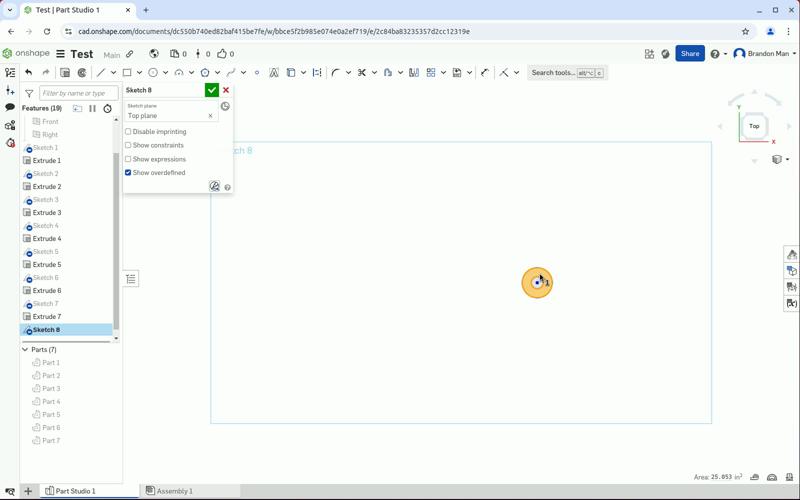
mouse_move(73, 352)
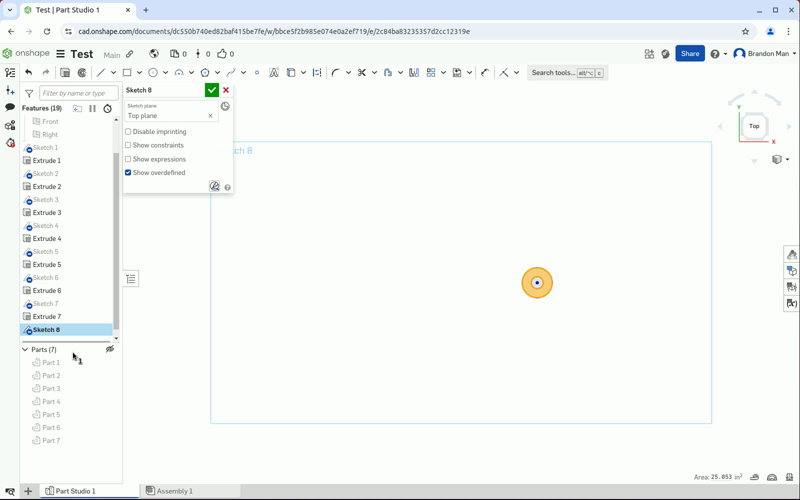
key(shift+y)
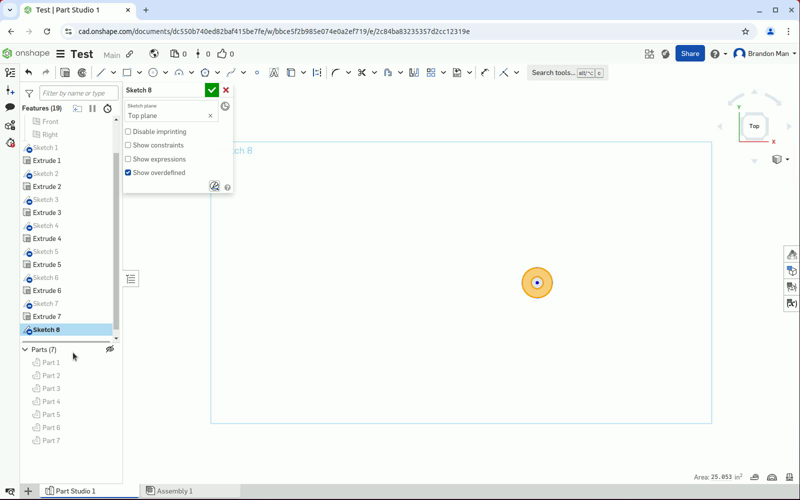
key(shift+e)
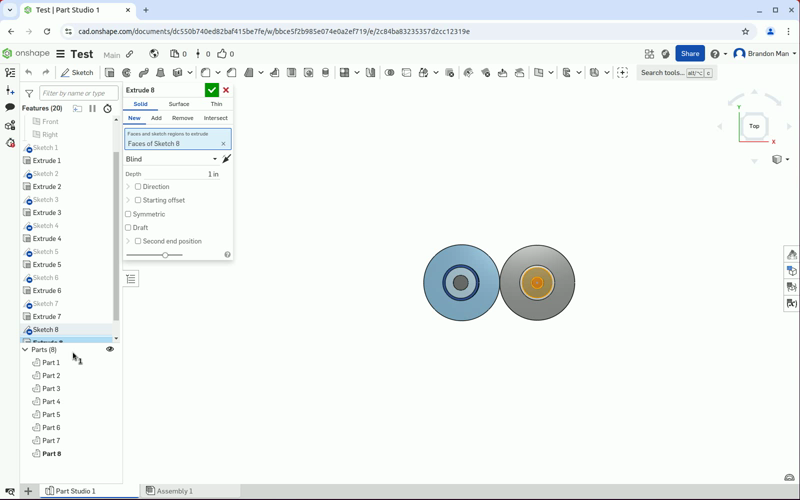
mouse_move(143, 106)
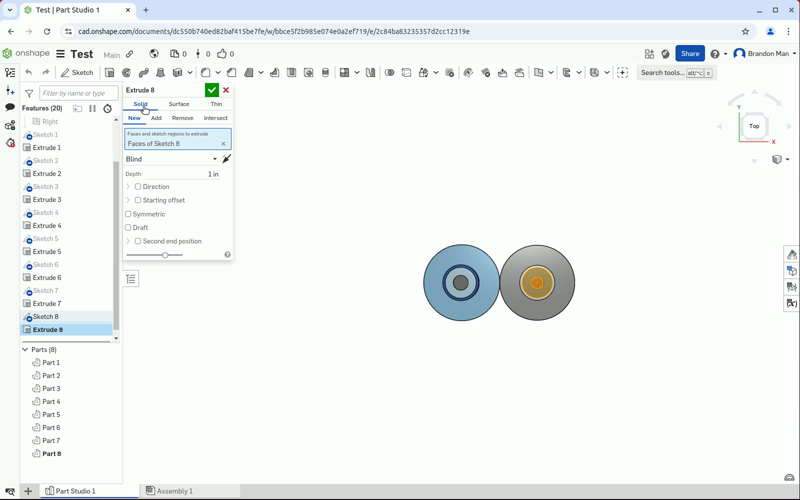
click(143, 106)
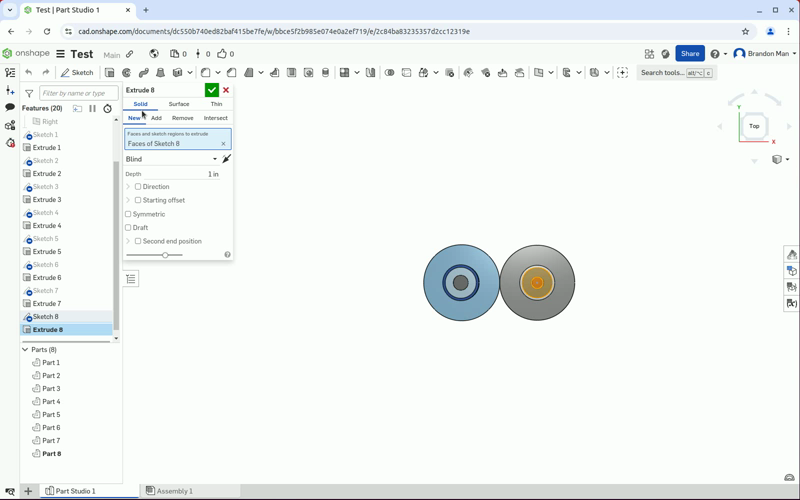
mouse_move(137, 120)
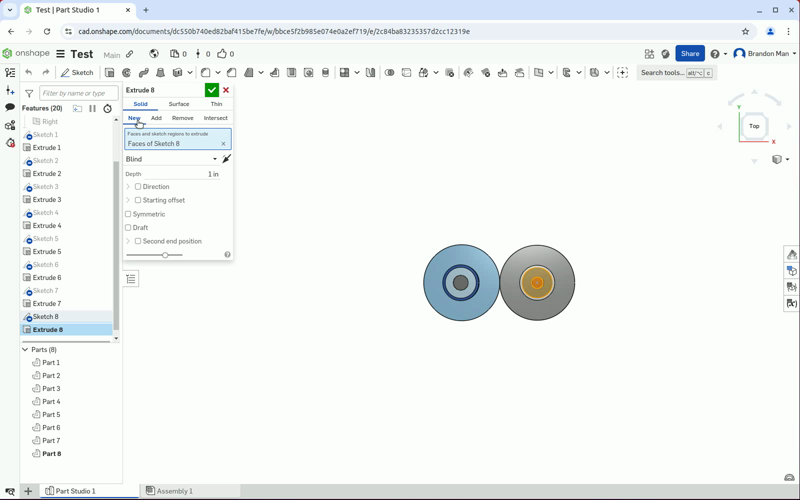
click(137, 120)
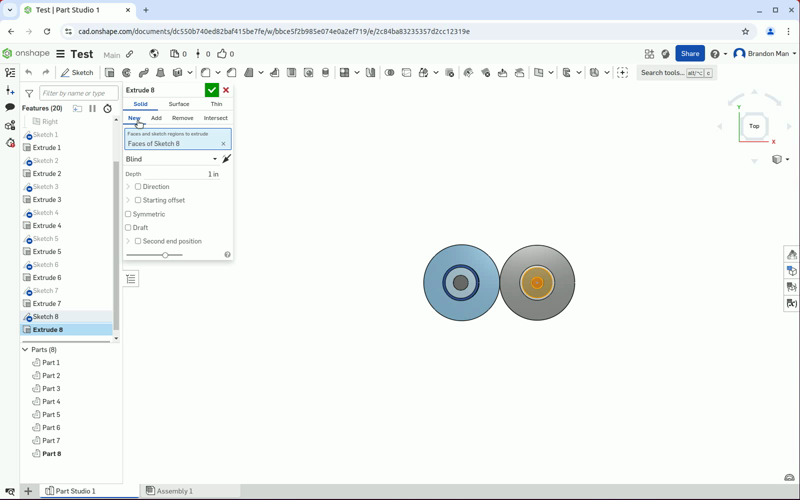
key(tab, 4)
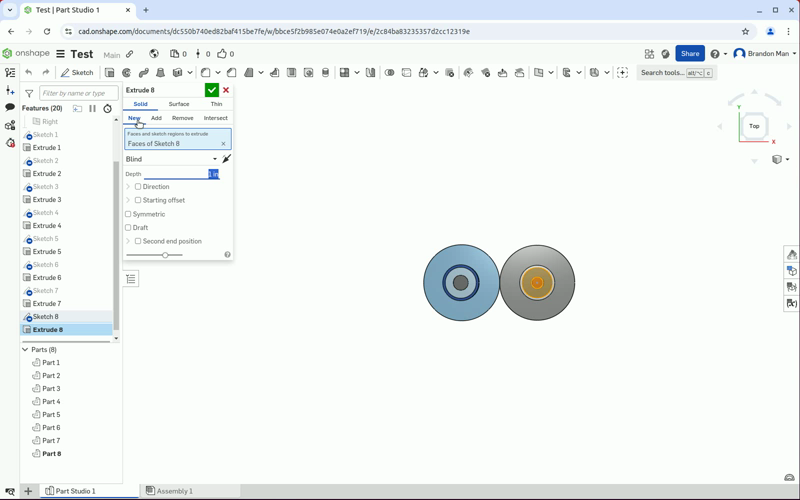
text(0.963)
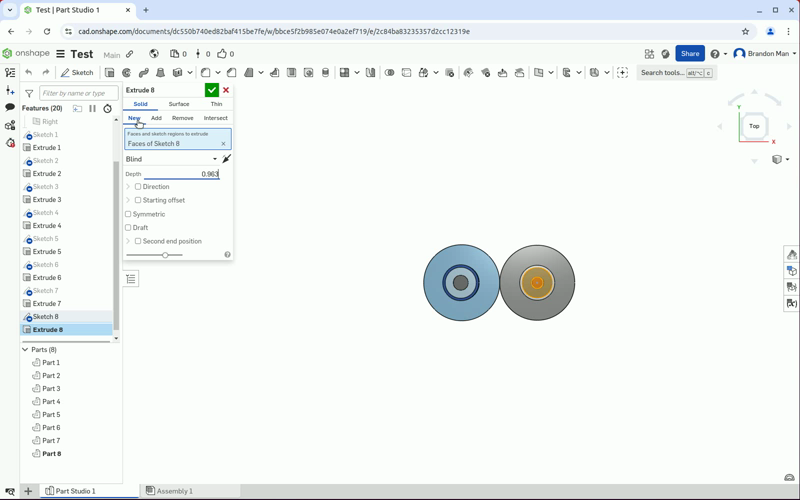
key(enter)
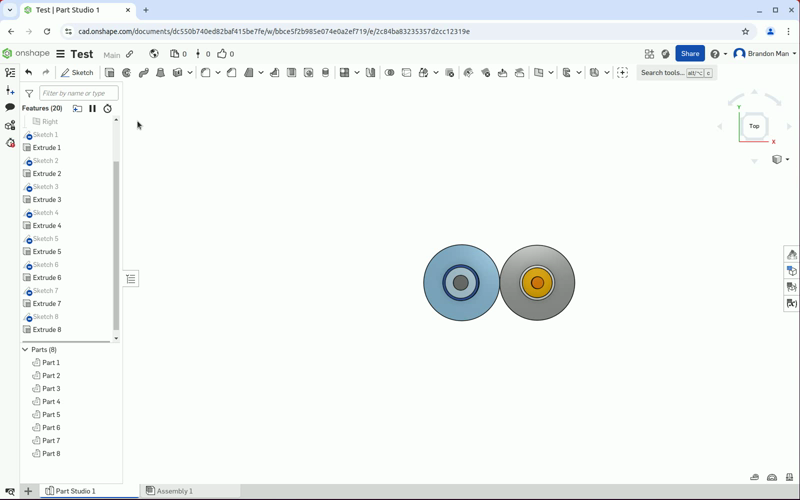
key(shift+h)
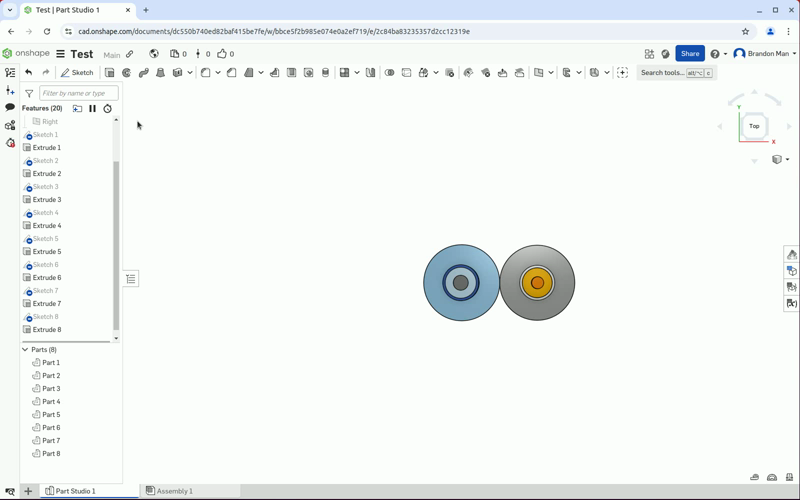
key(shift+h)
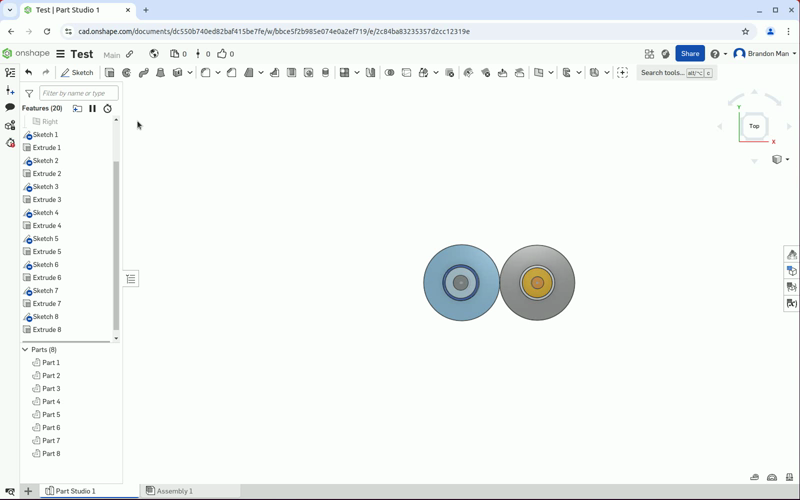
key(shift+7)
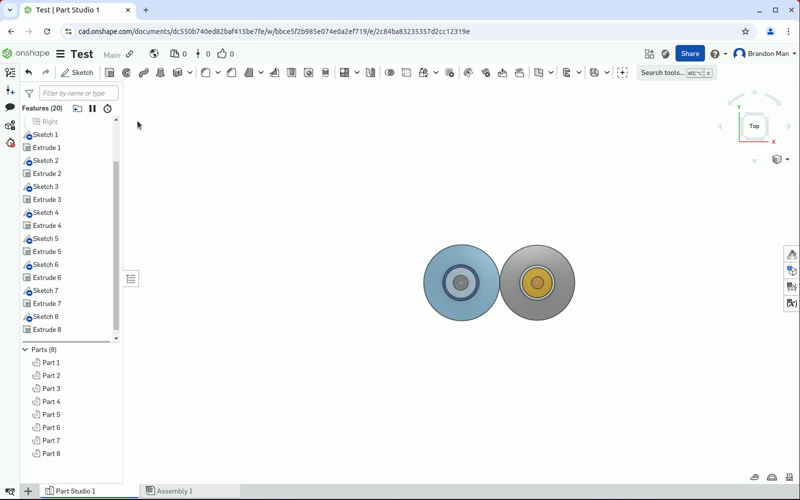
key(up, 3)
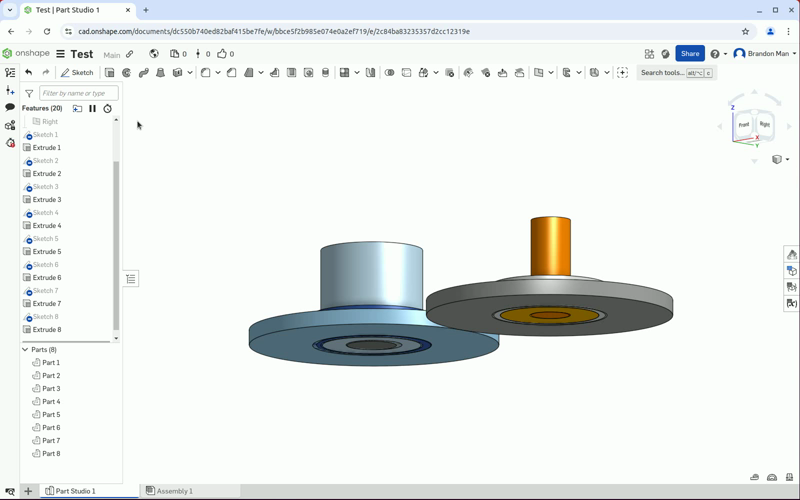
key(left, 3)
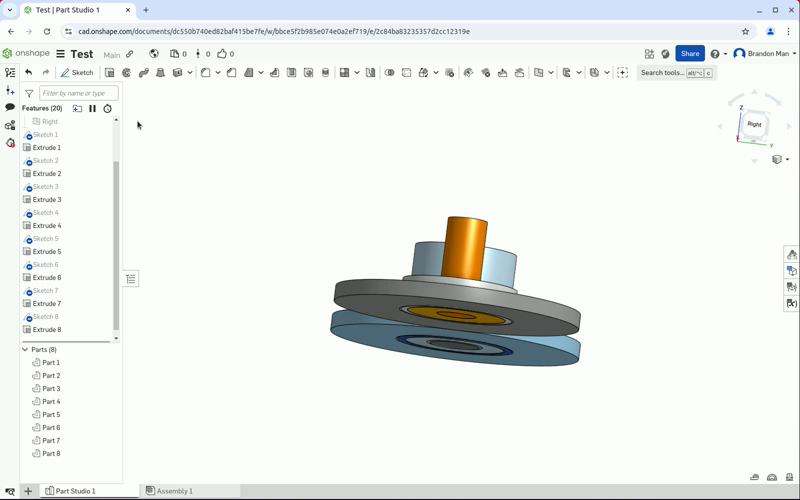
key(right, 3)
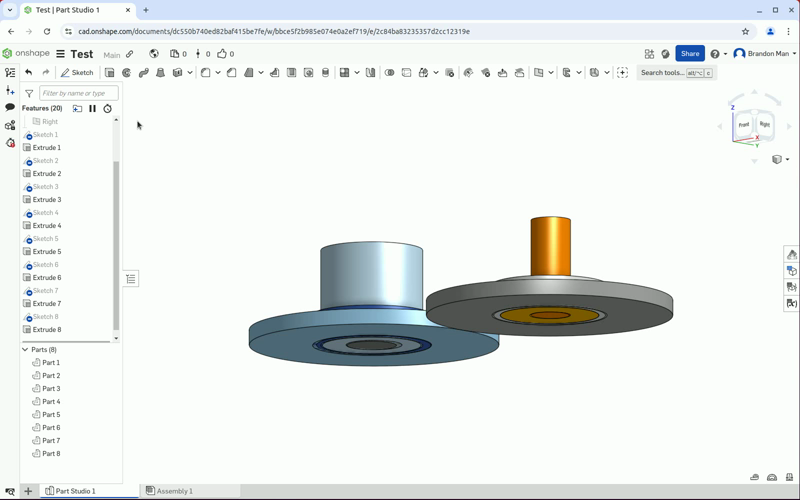
key(down, 3)
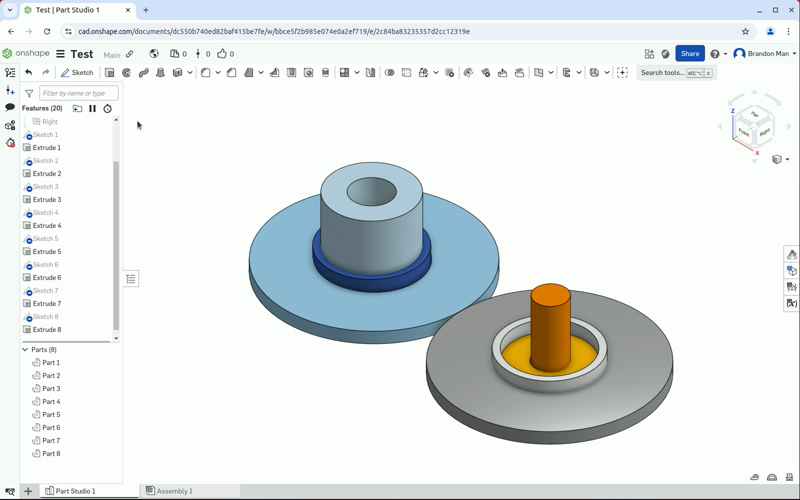
mouse_move(69, 137)
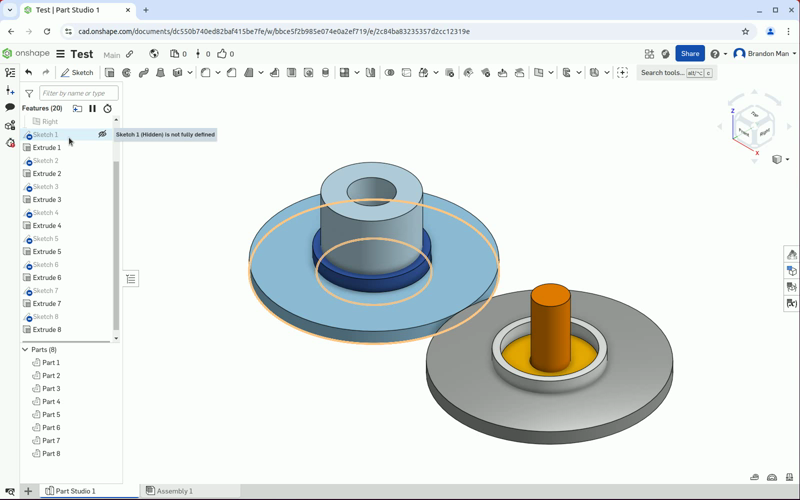
click(69, 137)